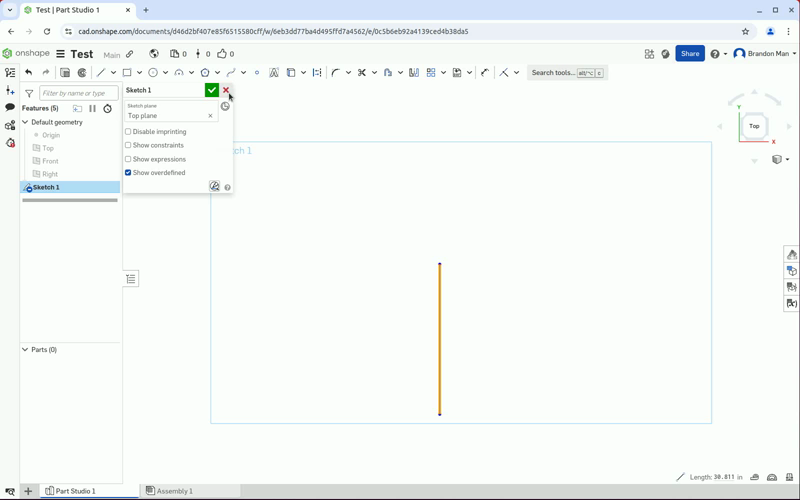
key(shift+h)
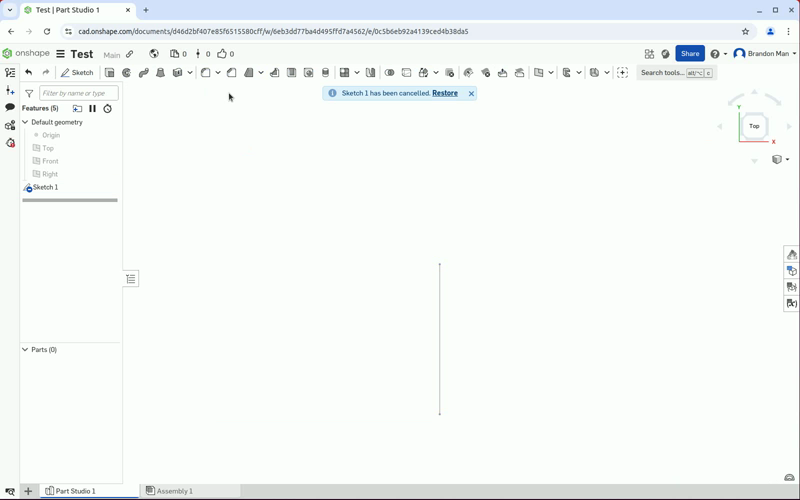
key(shift+s)
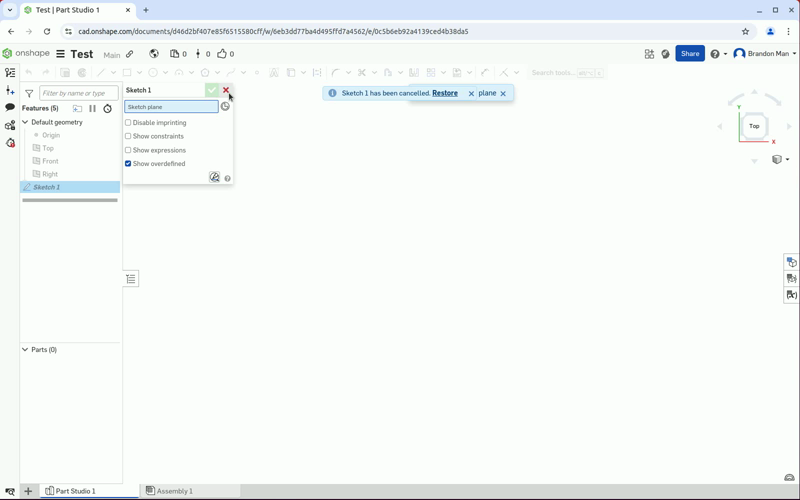
mouse_move(73, 150)
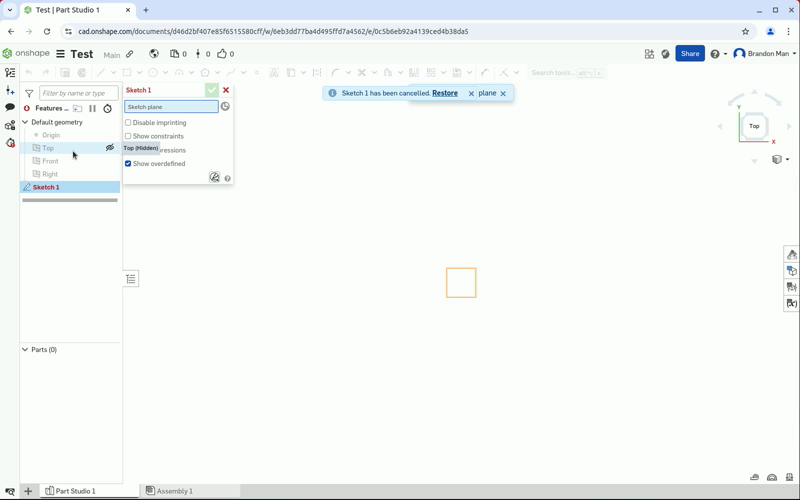
click(73, 150)
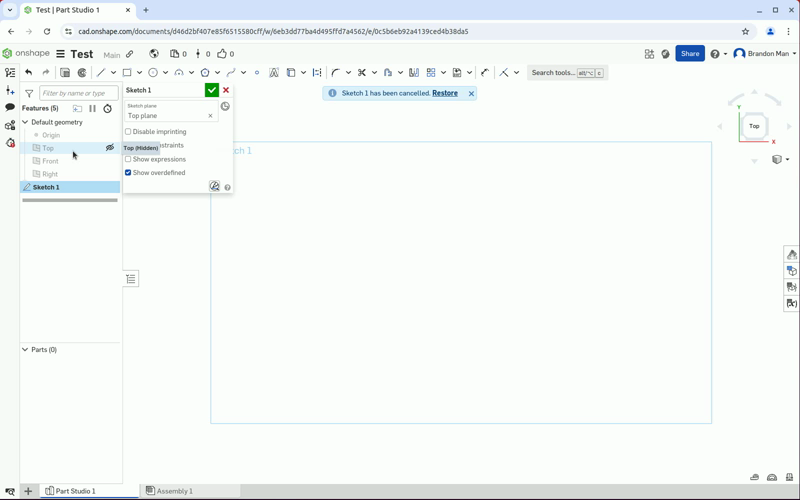
mouse_move(73, 352)
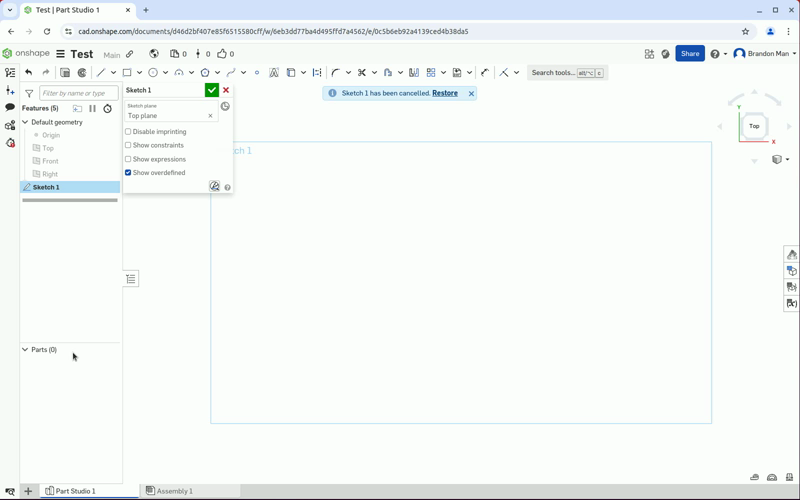
key(y)
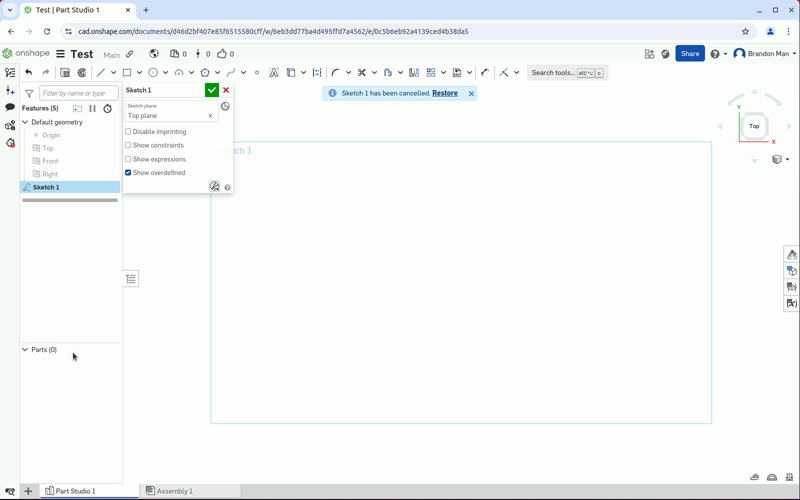
key(l)
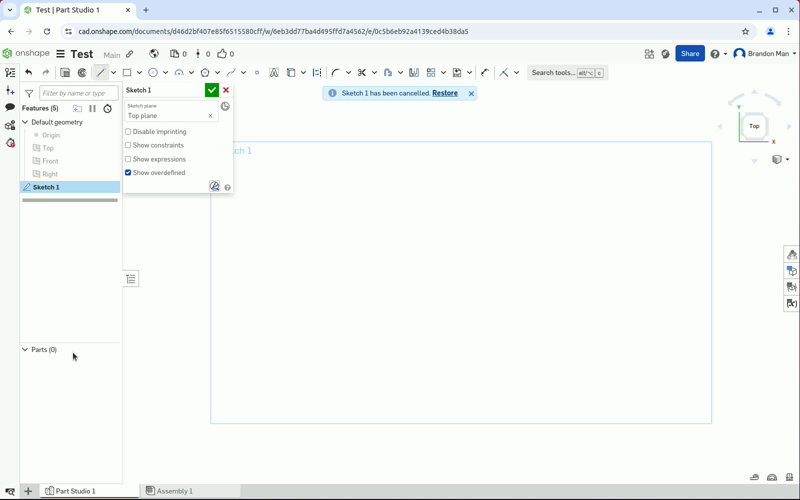
key_down(shift)
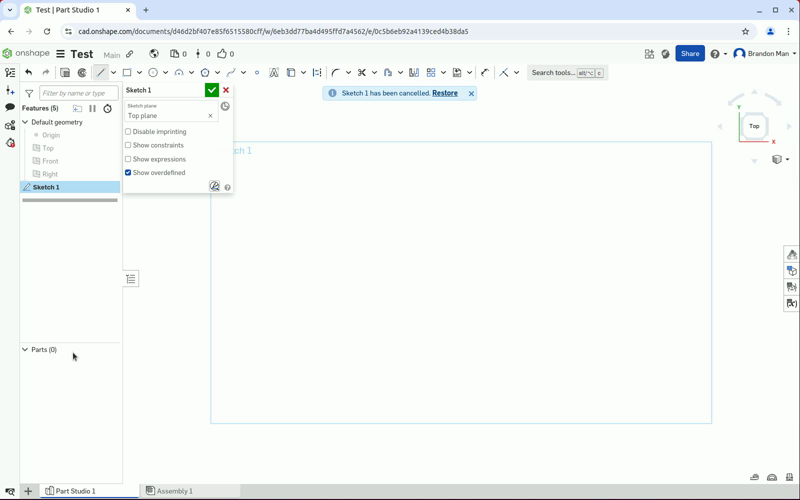
mouse_move(444, 299)
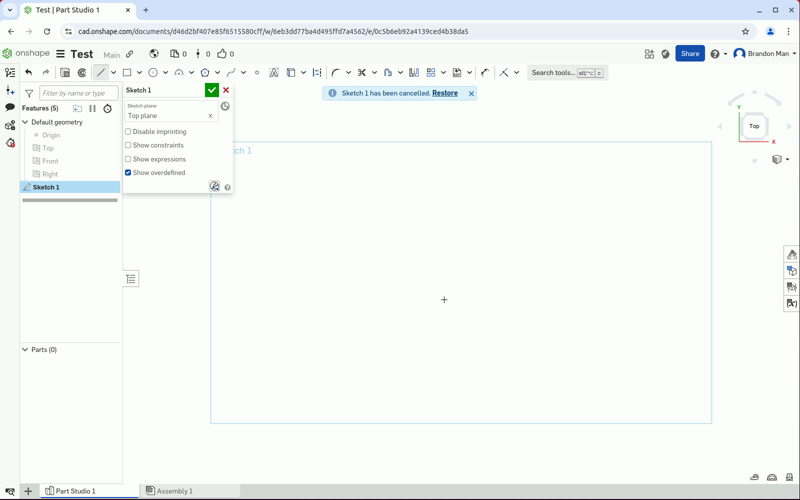
click(444, 299)
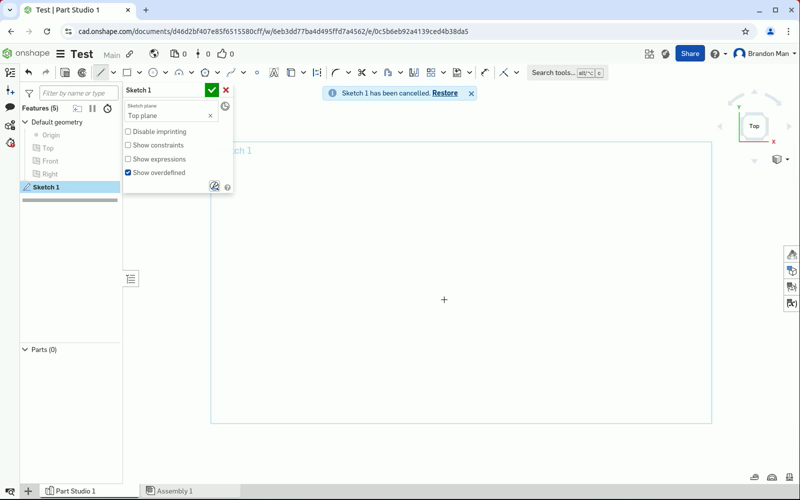
key_up(shift)
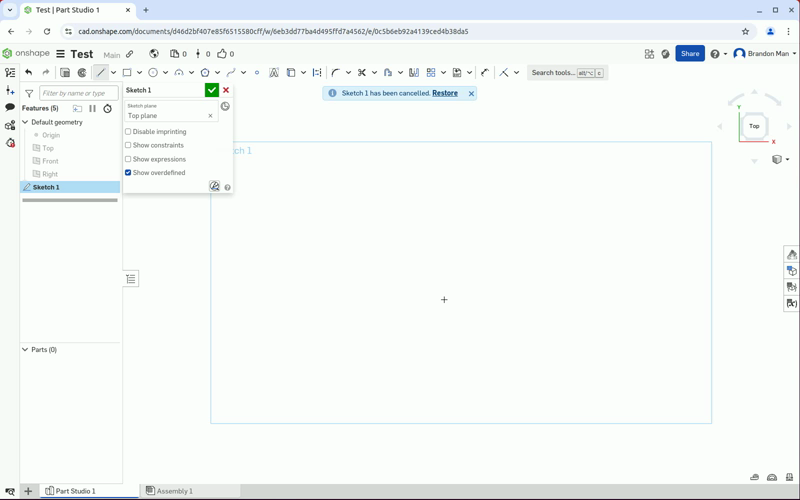
key_down(shift)
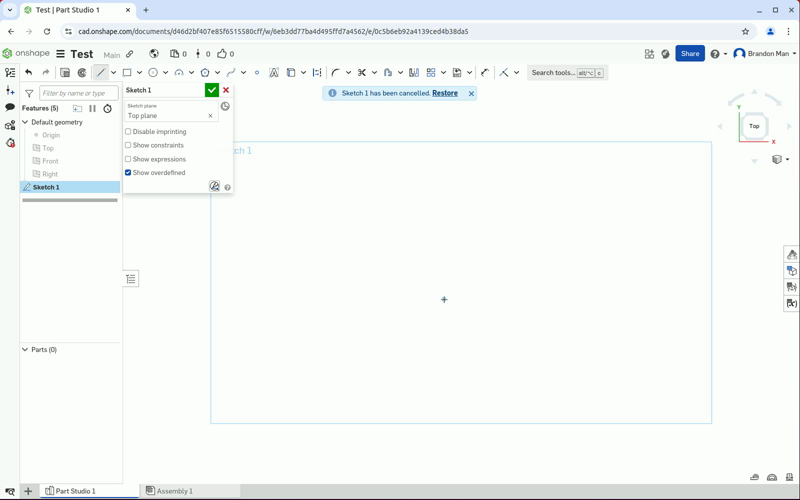
mouse_move(474, 299)
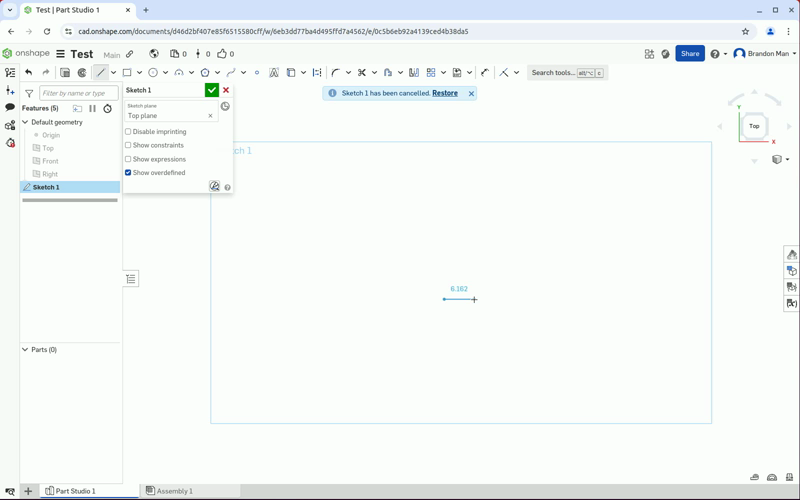
mouse_move(485, 299)
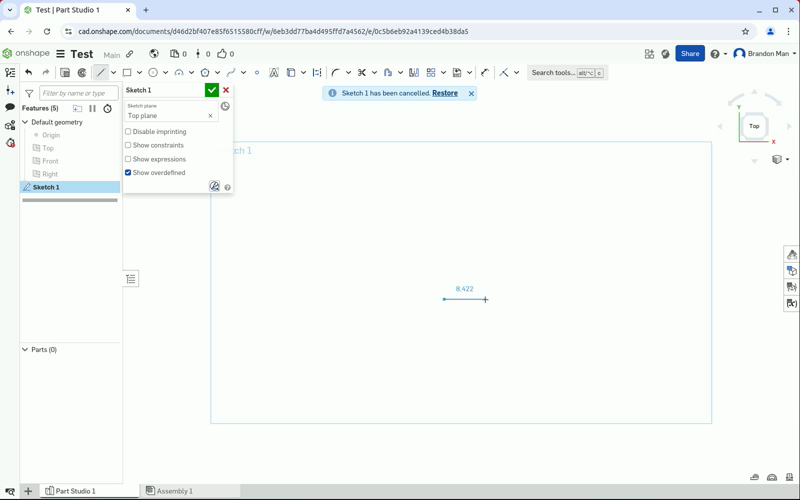
click(485, 299)
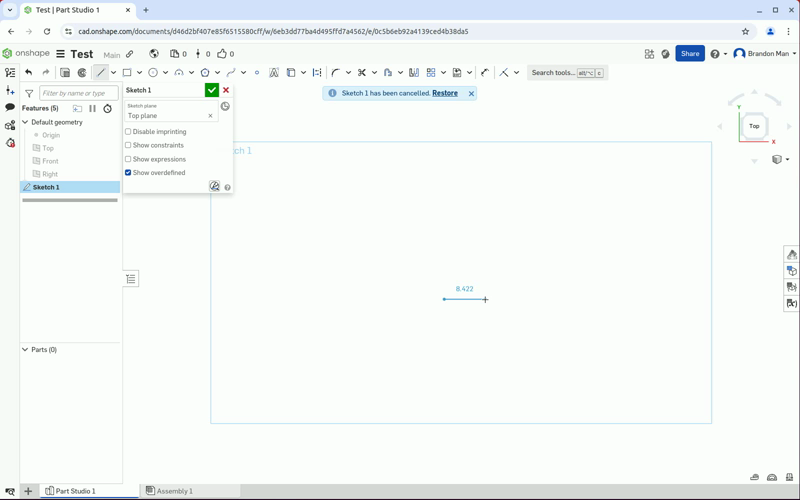
key_up(shift)
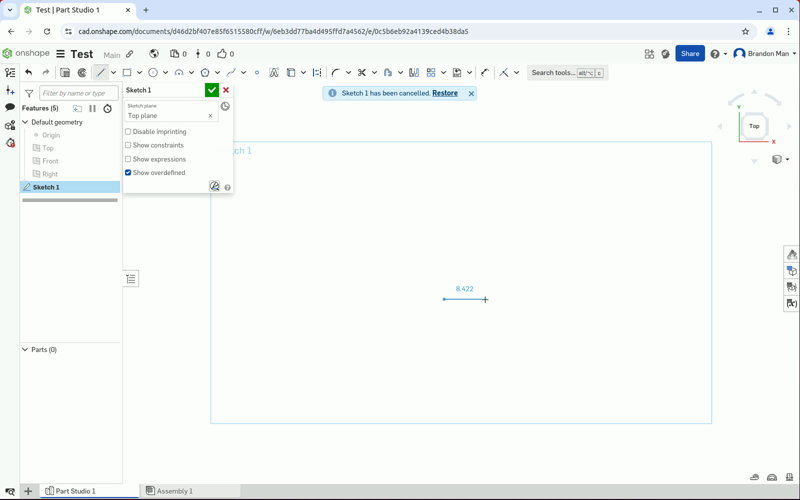
key_down(shift)
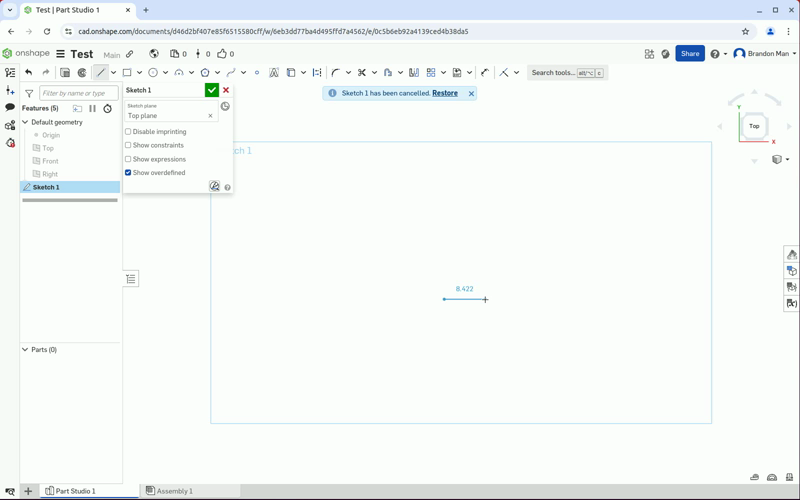
mouse_move(515, 299)
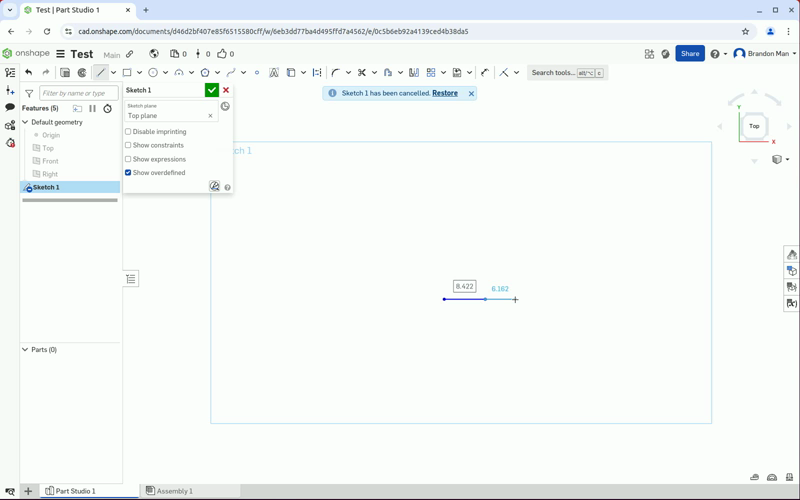
mouse_move(485, 266)
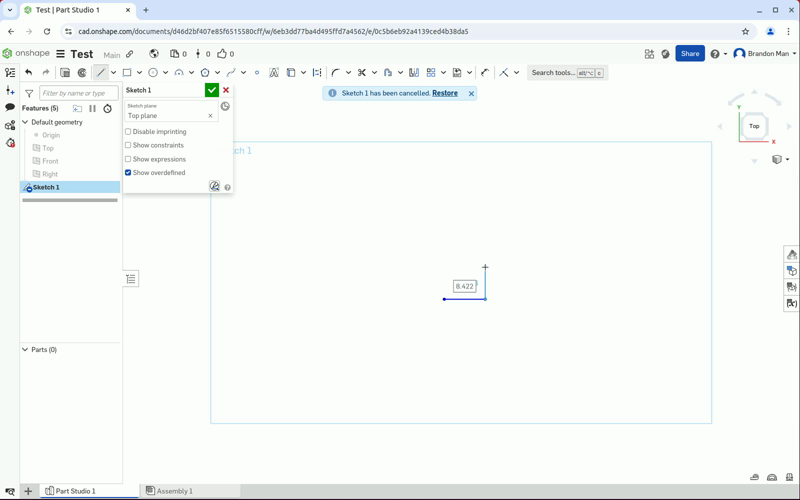
click(485, 266)
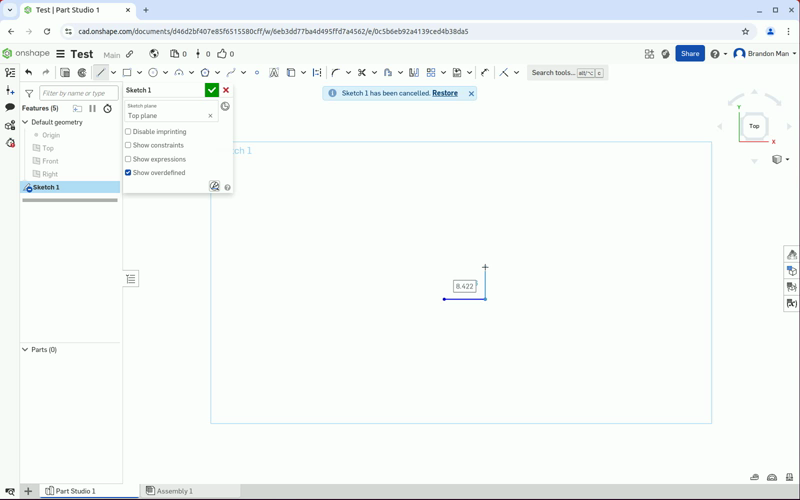
key_up(shift)
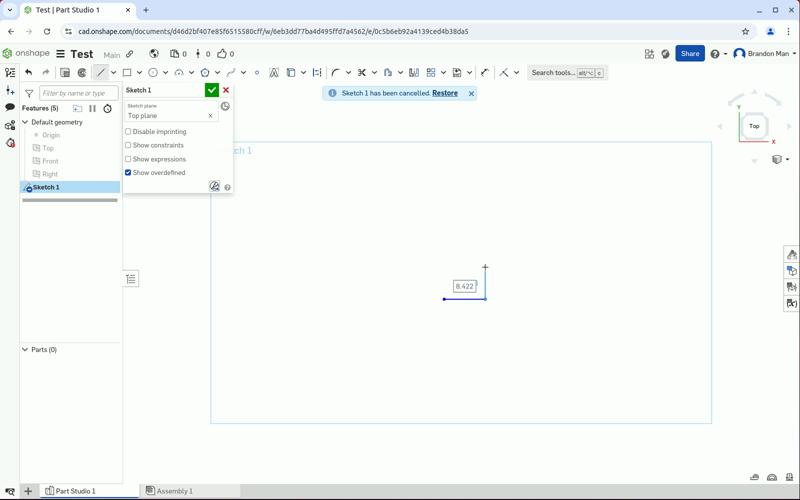
key_down(shift)
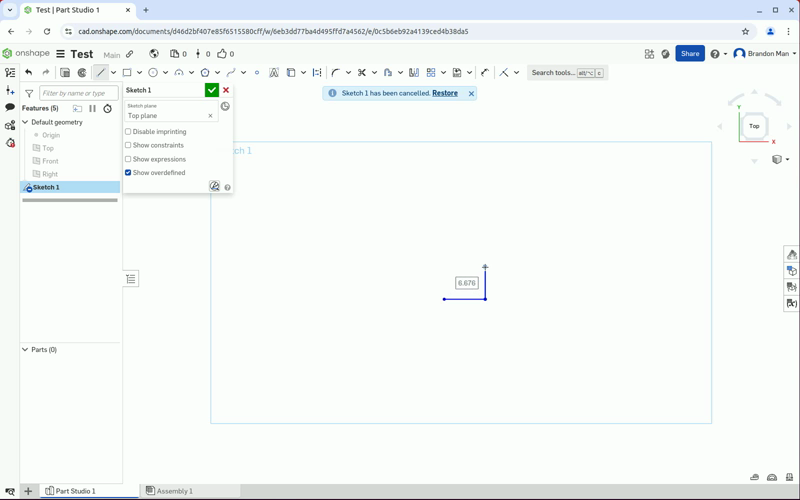
mouse_move(515, 266)
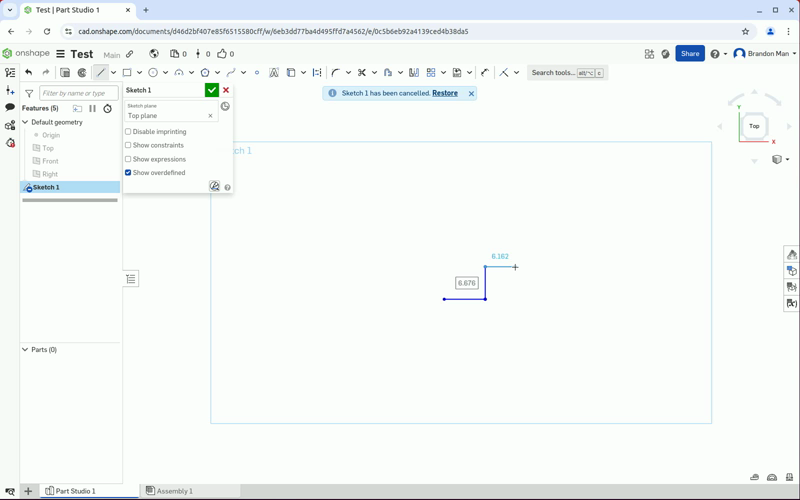
mouse_move(444, 266)
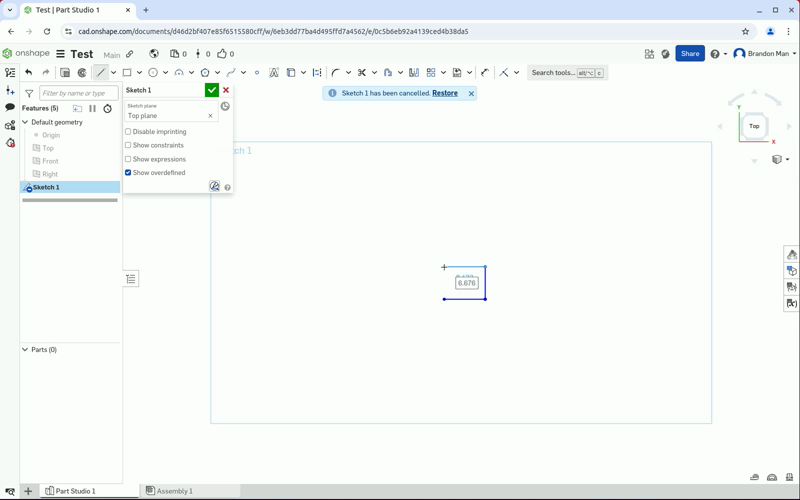
click(444, 266)
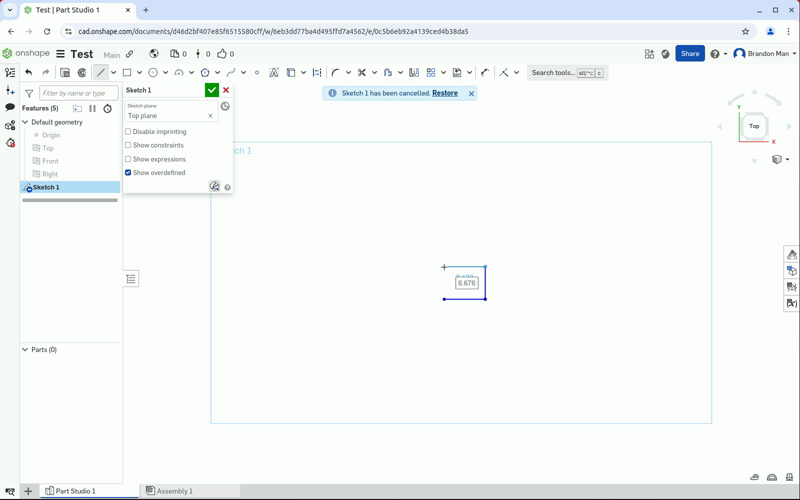
key_up(shift)
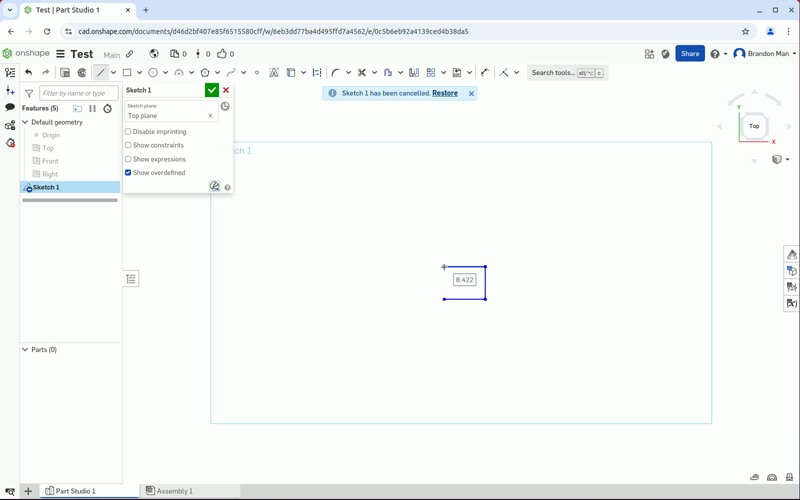
mouse_move(474, 266)
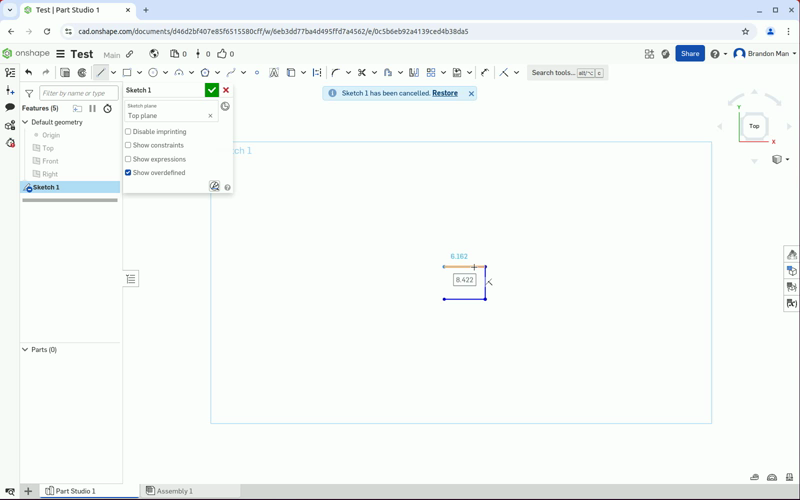
key_down(shift)
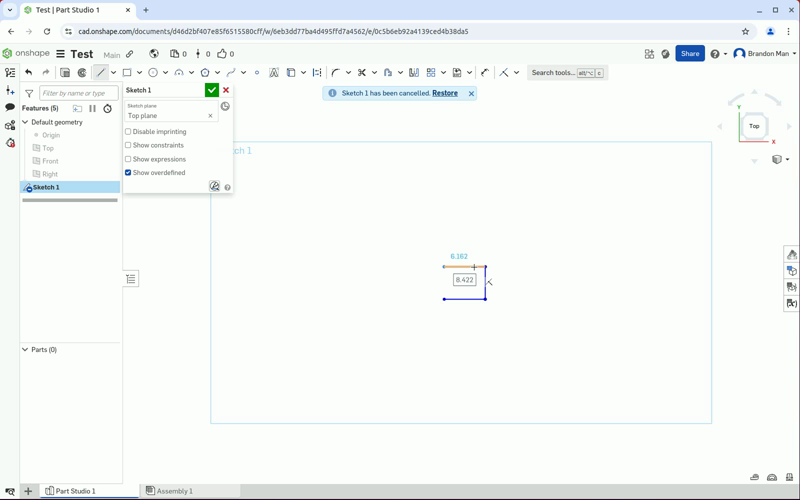
mouse_move(444, 299)
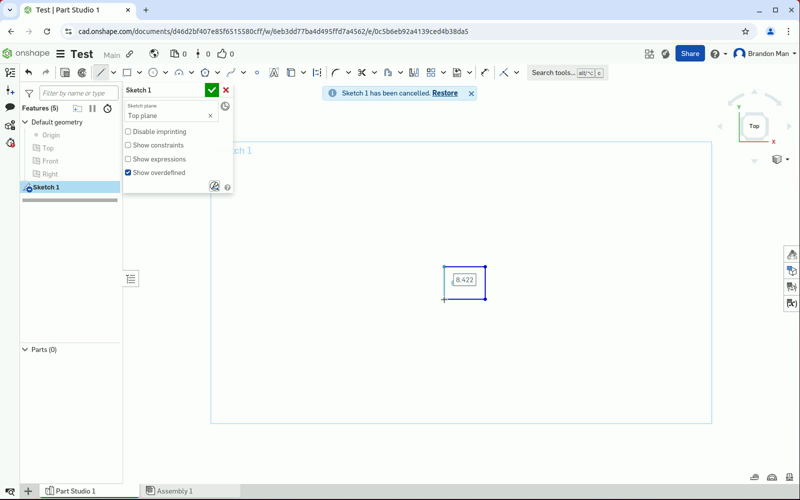
key_up(shift)
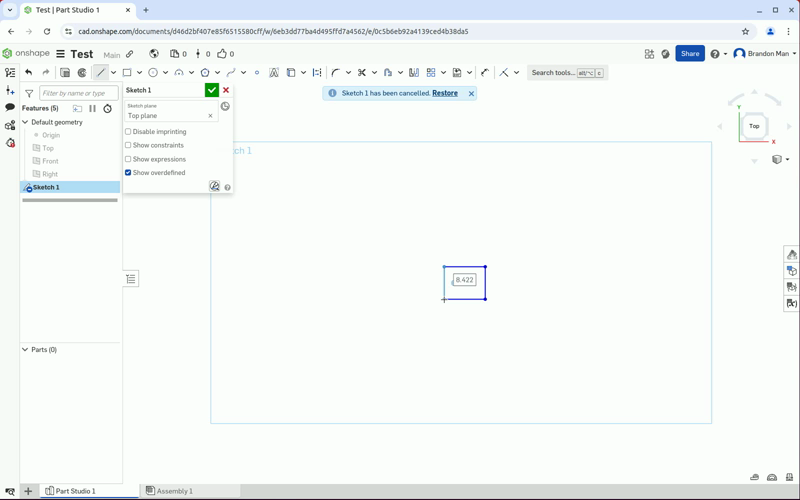
click(444, 299)
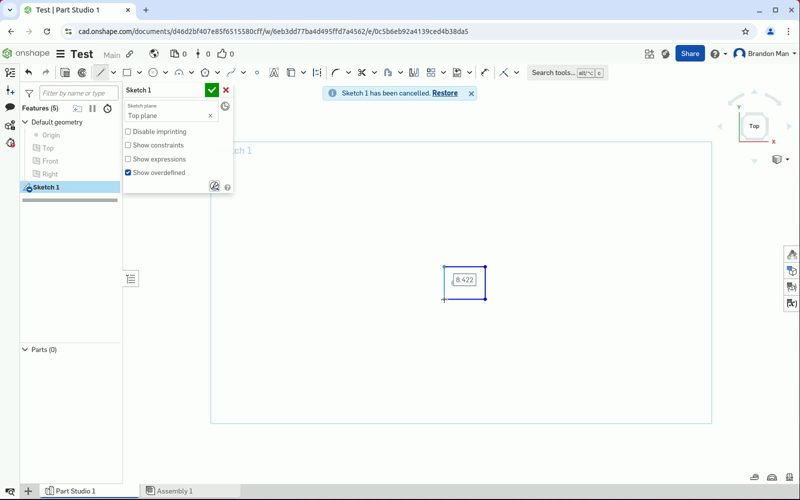
key(esc)
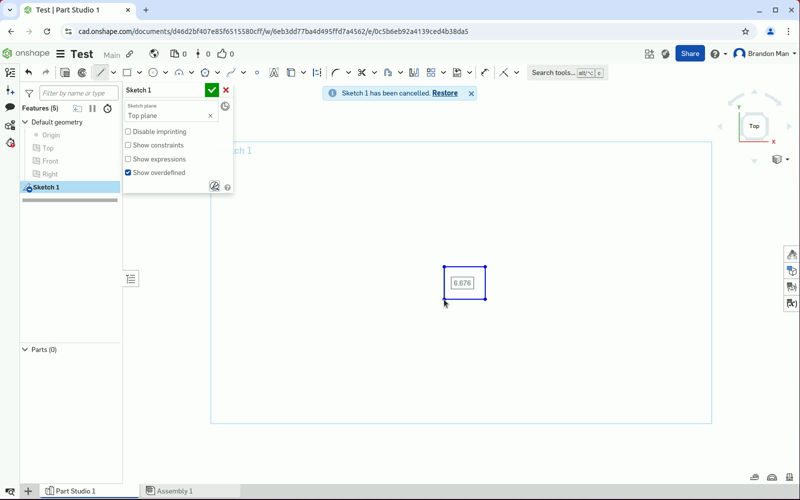
mouse_move(453, 270)
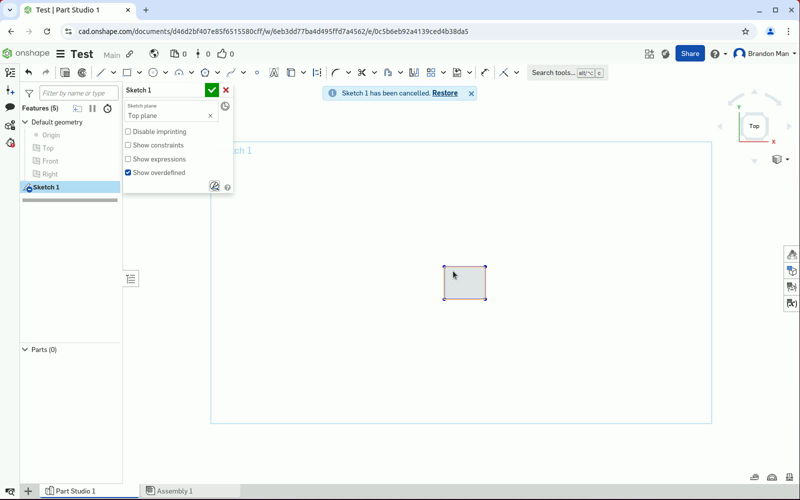
scroll(6)
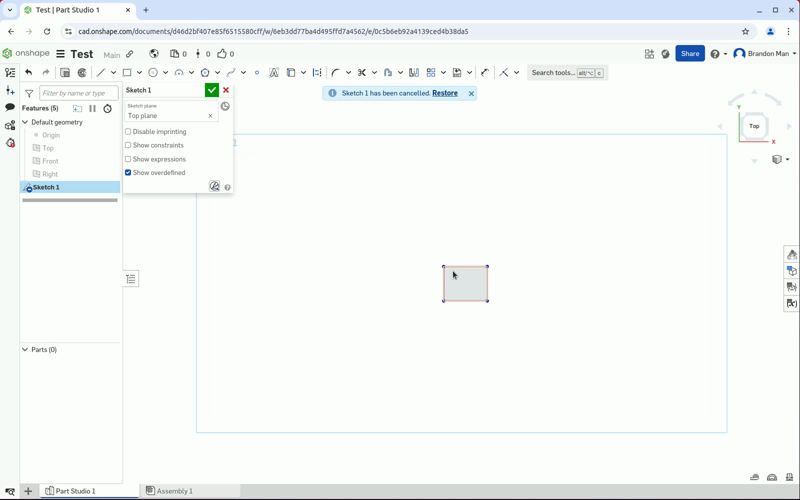
scroll(6)
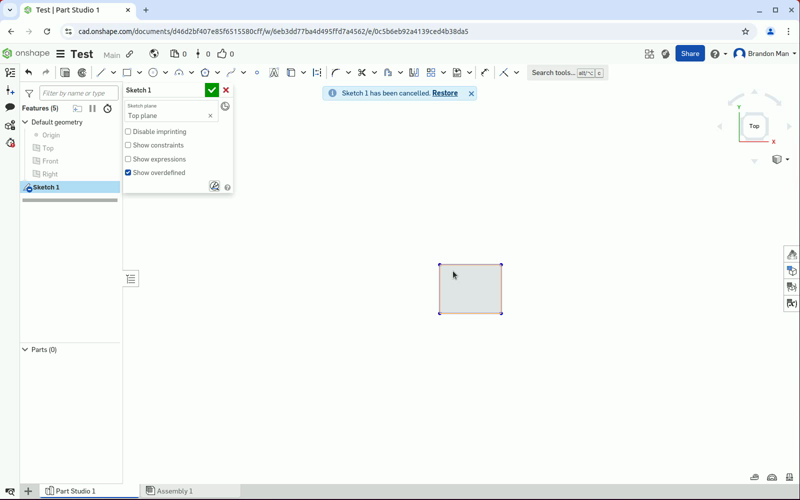
scroll(6)
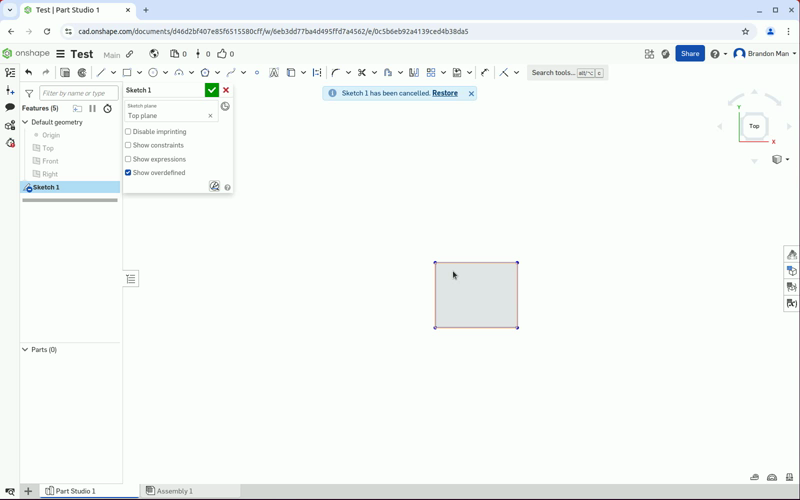
scroll(6)
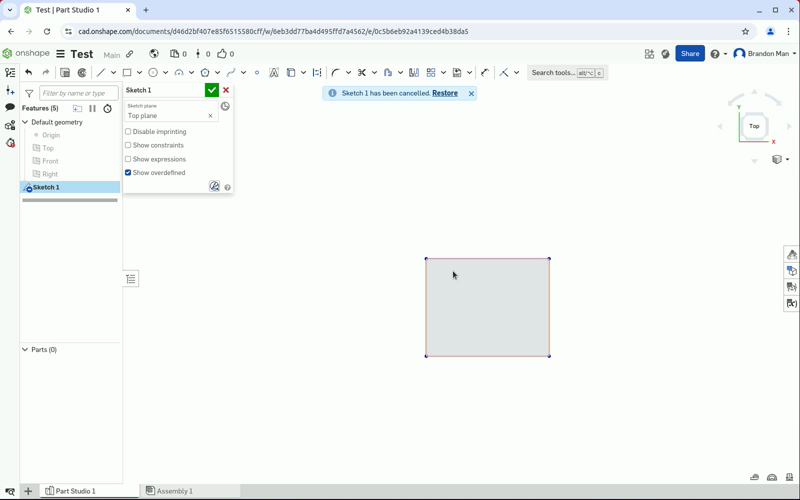
scroll(6)
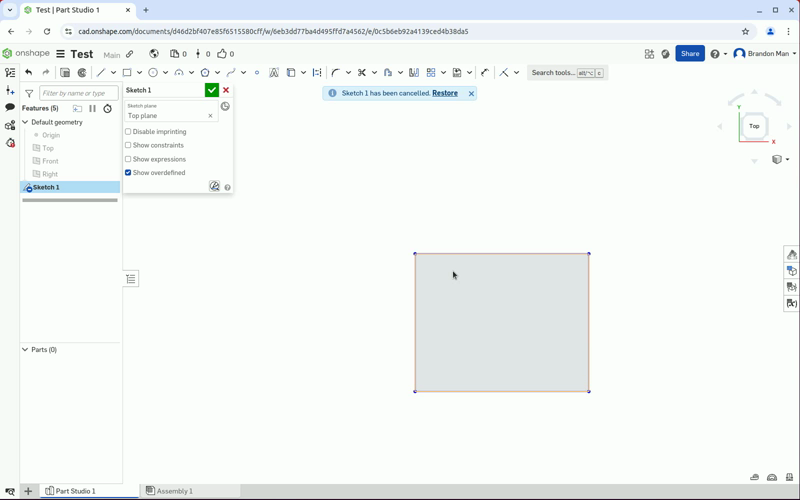
scroll(6)
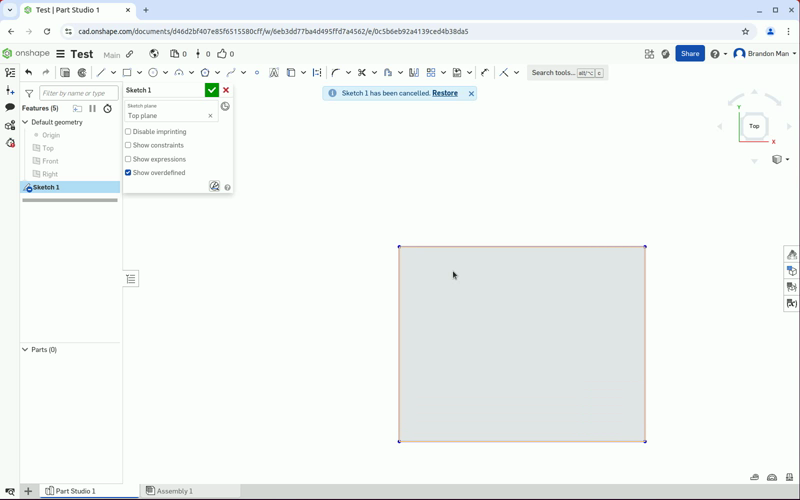
scroll(6)
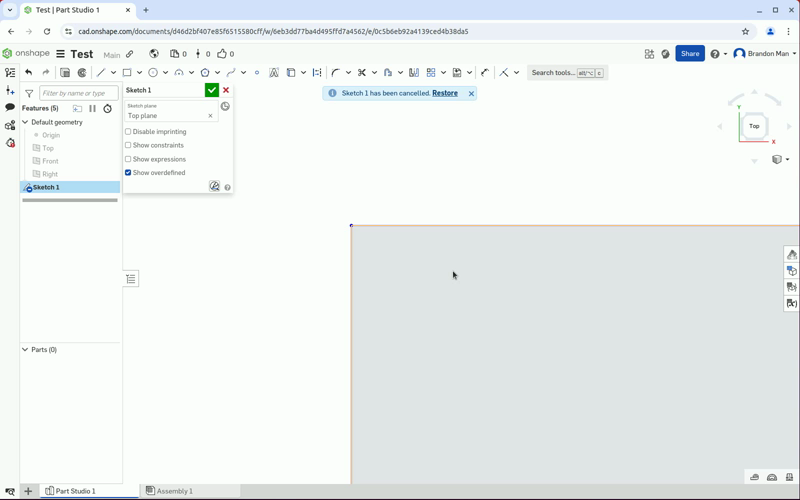
click(453, 270)
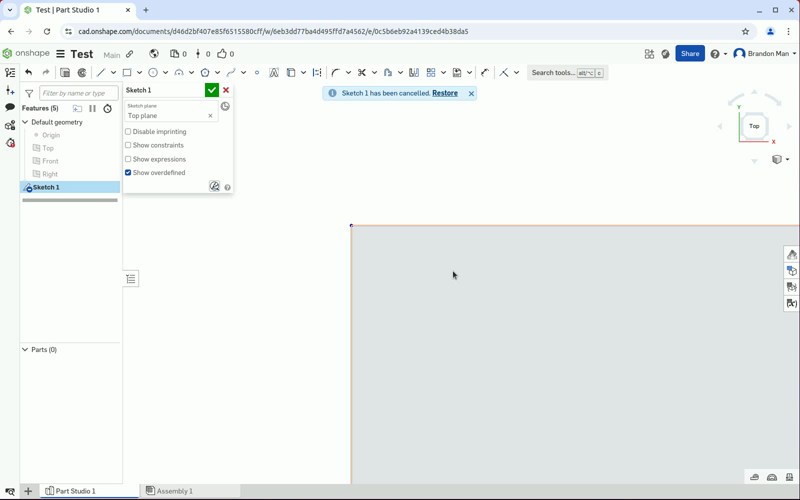
scroll(-6)
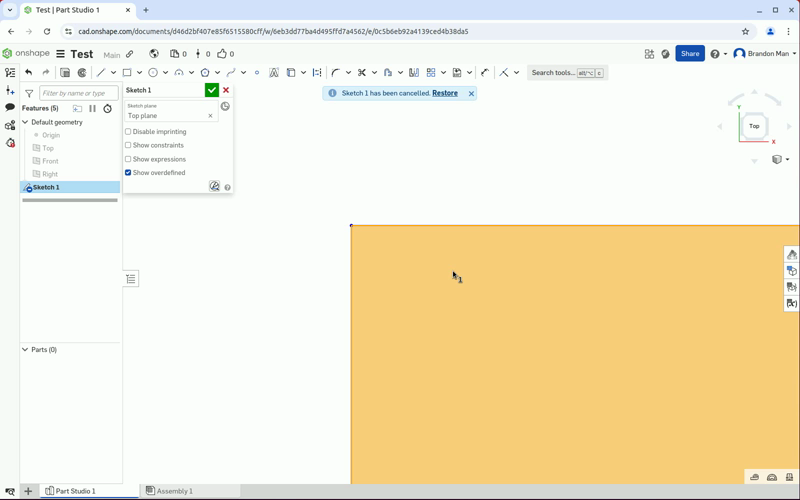
scroll(-6)
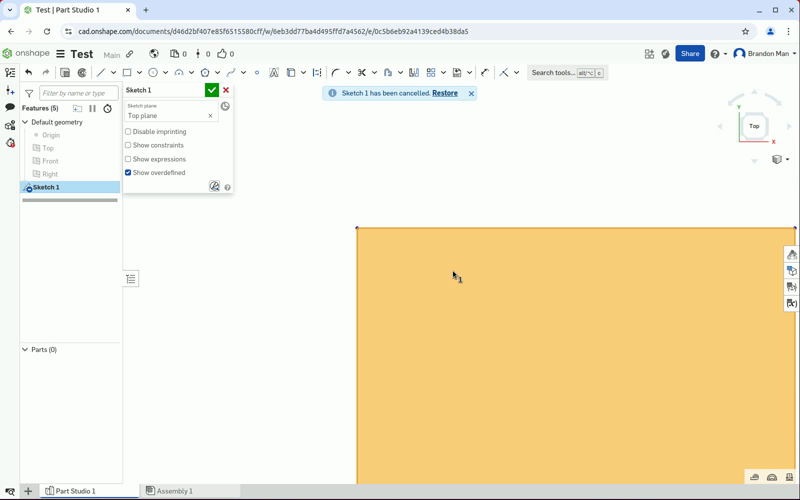
scroll(-6)
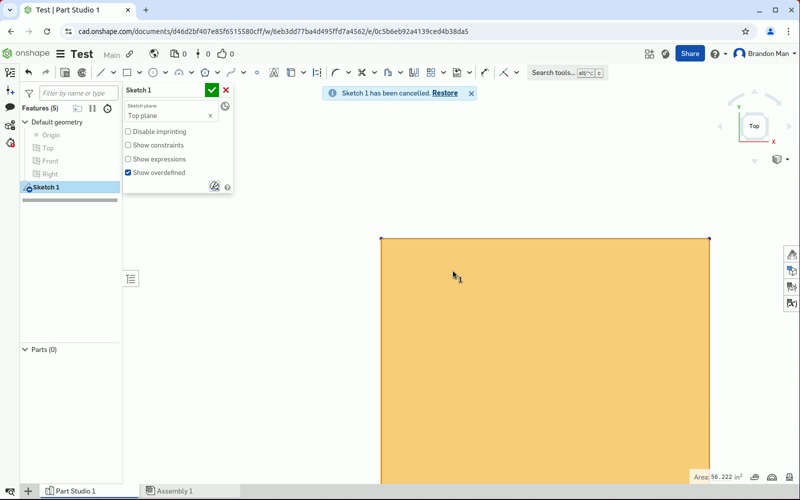
scroll(-6)
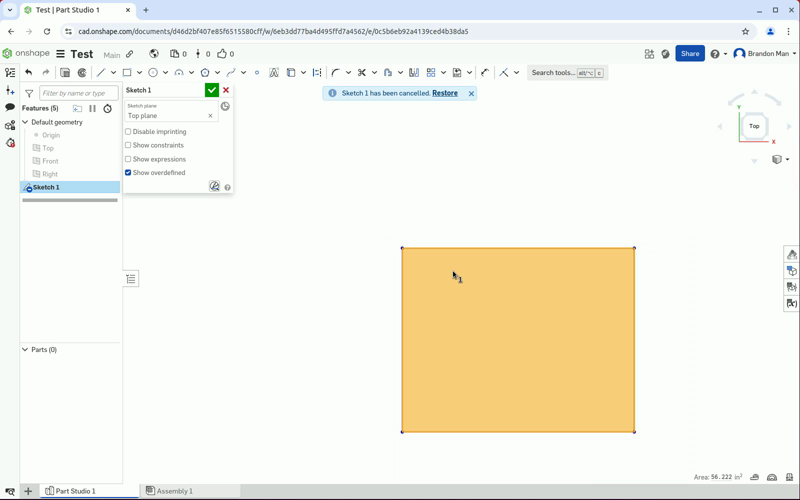
scroll(-6)
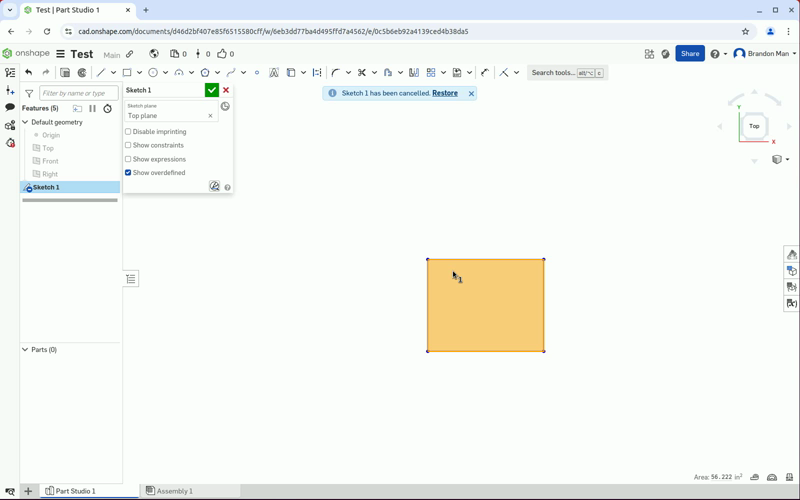
scroll(-6)
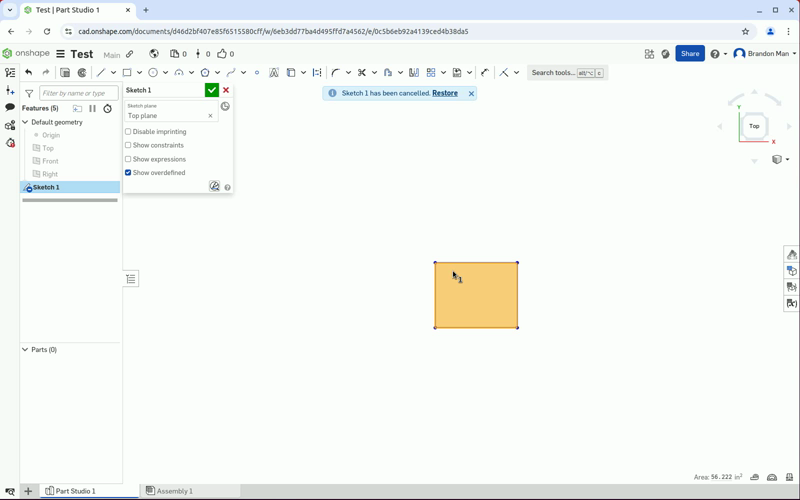
scroll(-6)
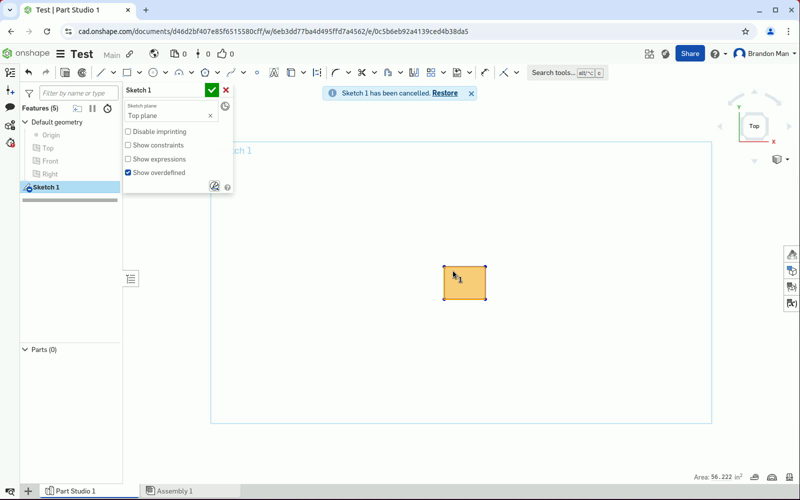
mouse_move(73, 352)
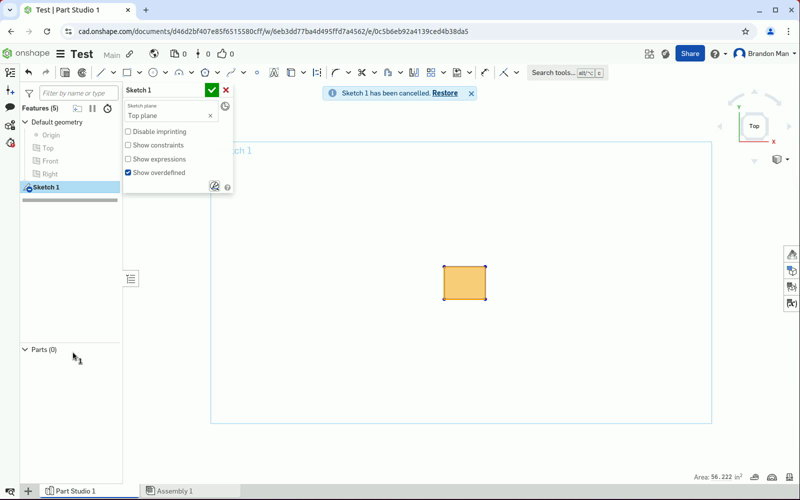
key(shift+y)
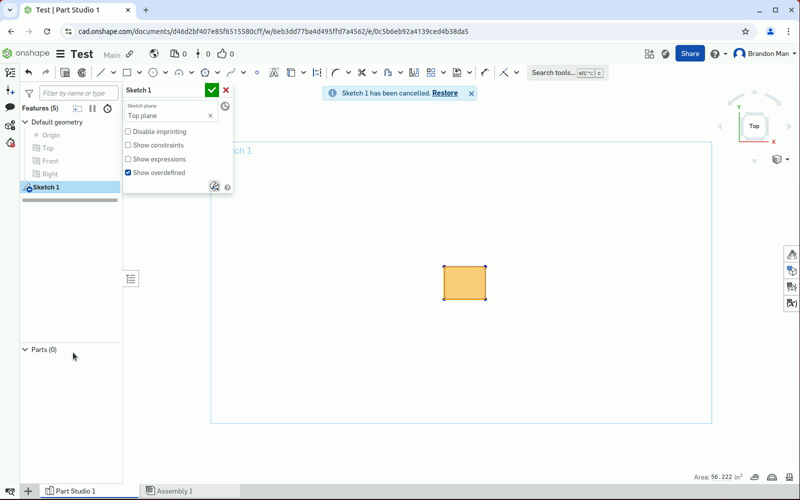
key(shift+e)
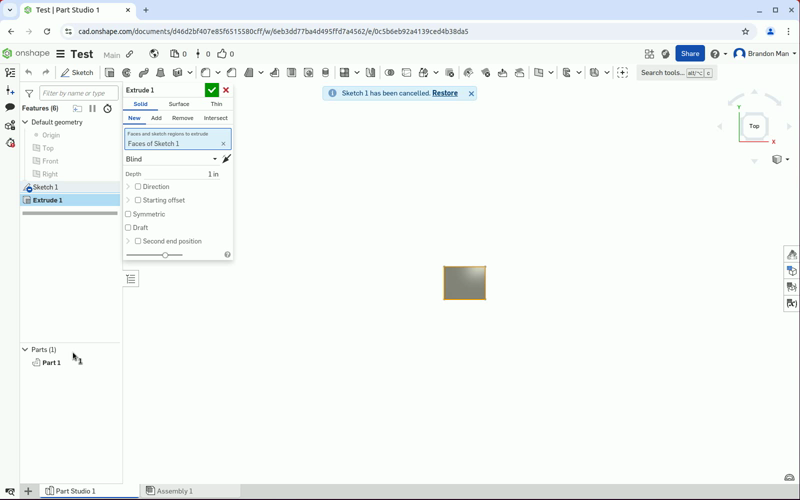
mouse_move(143, 106)
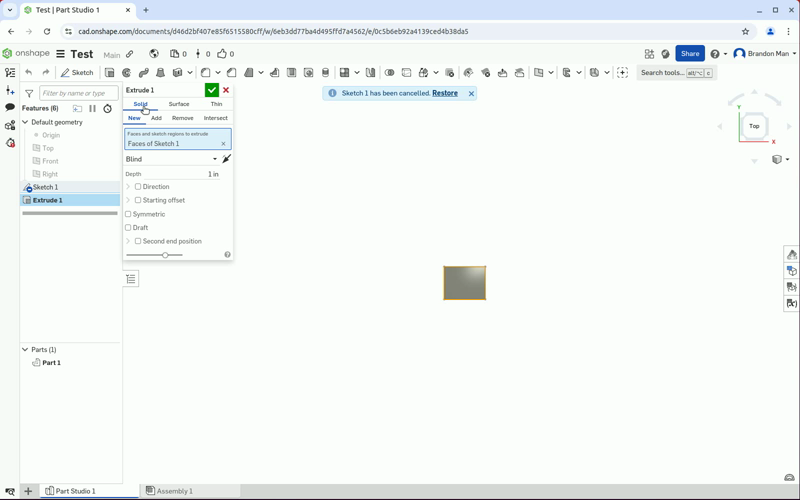
click(143, 106)
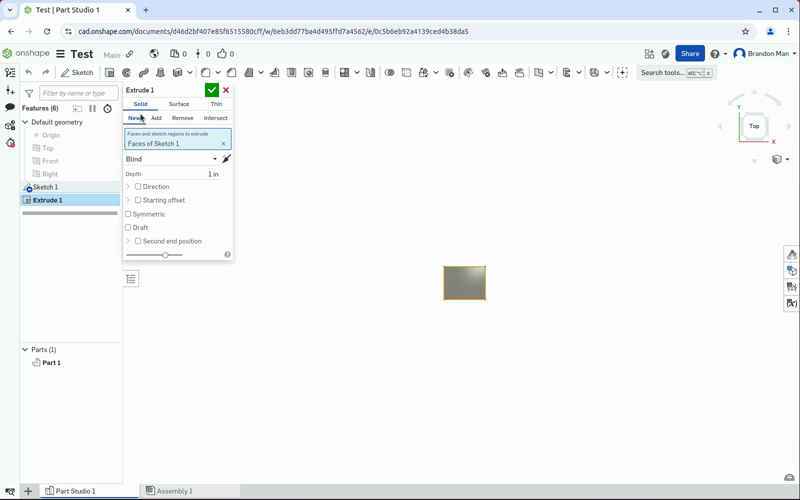
mouse_move(137, 120)
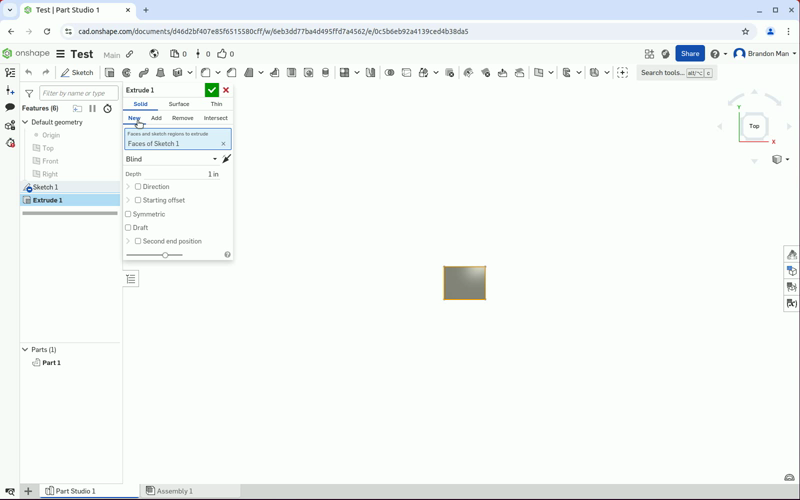
click(137, 120)
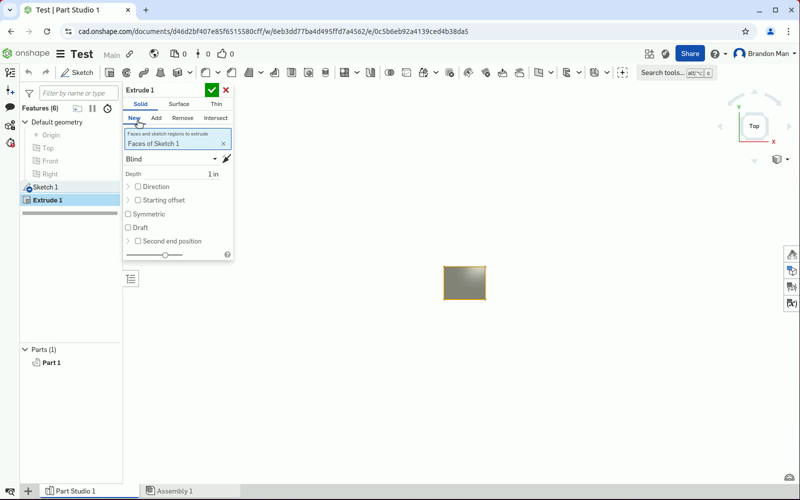
key(tab, 4)
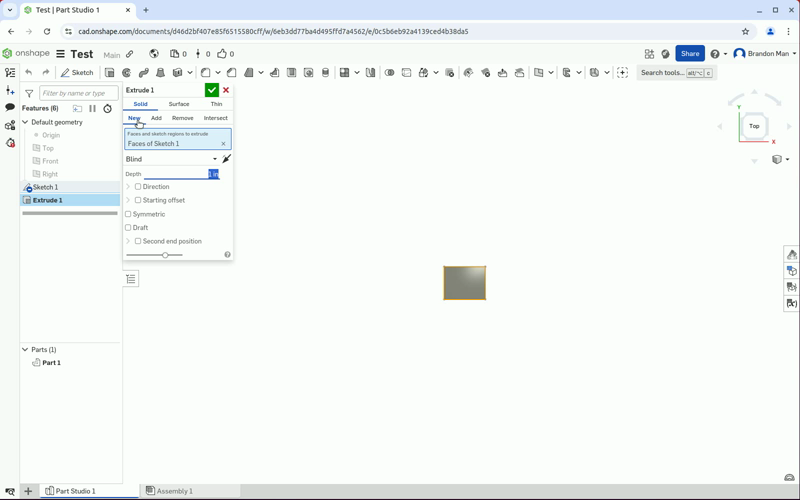
text(23.108)
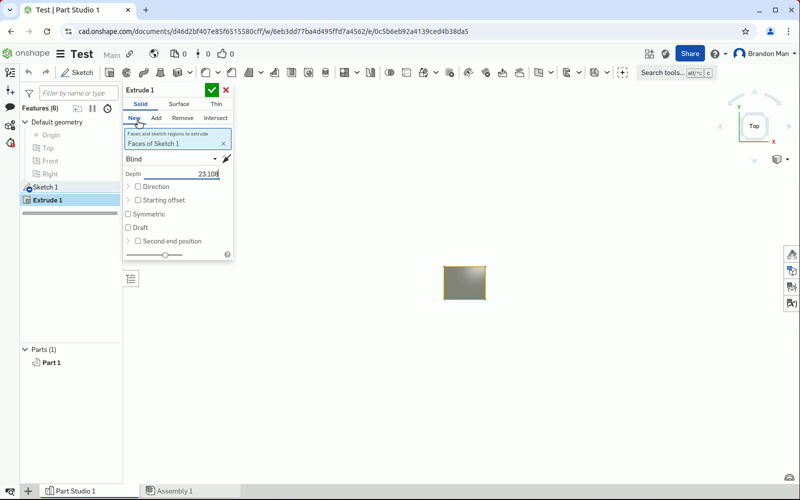
key(enter)
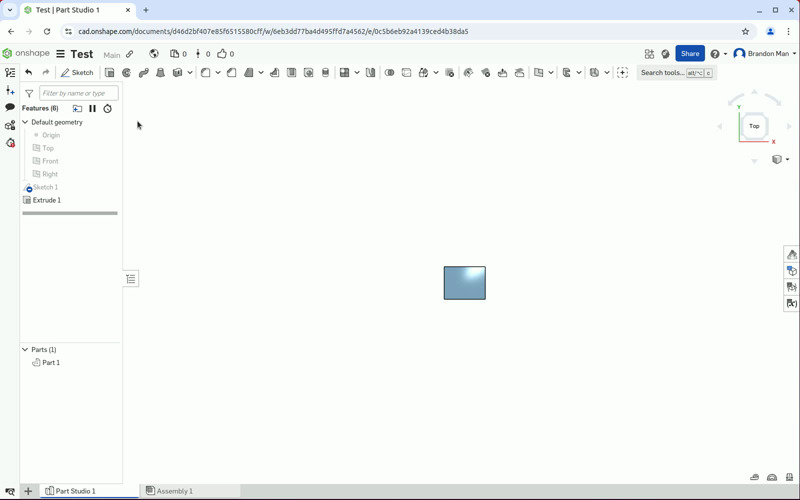
key(shift+h)
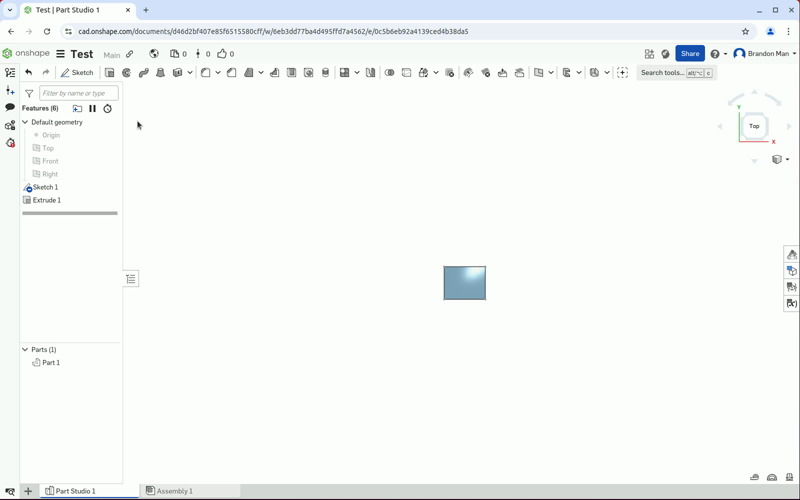
key(shift+h)
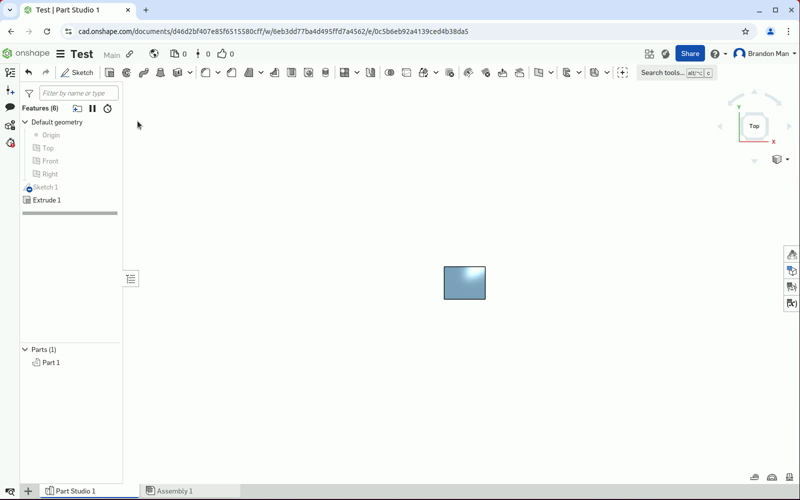
mouse_move(73, 189)
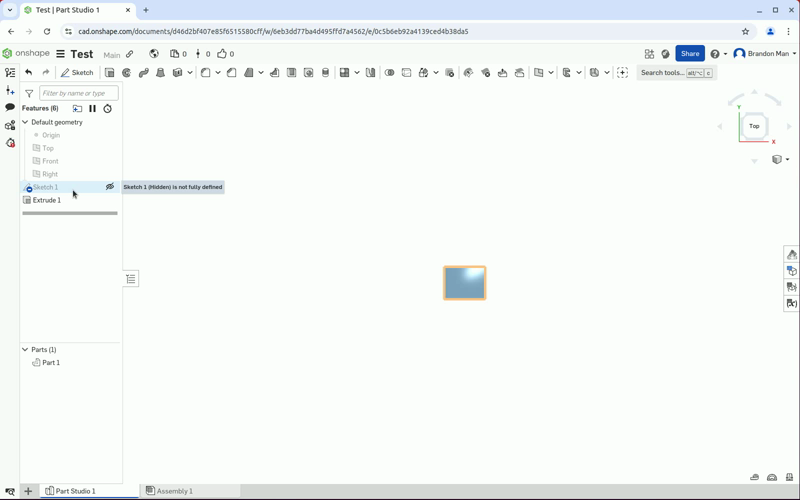
click(73, 189)
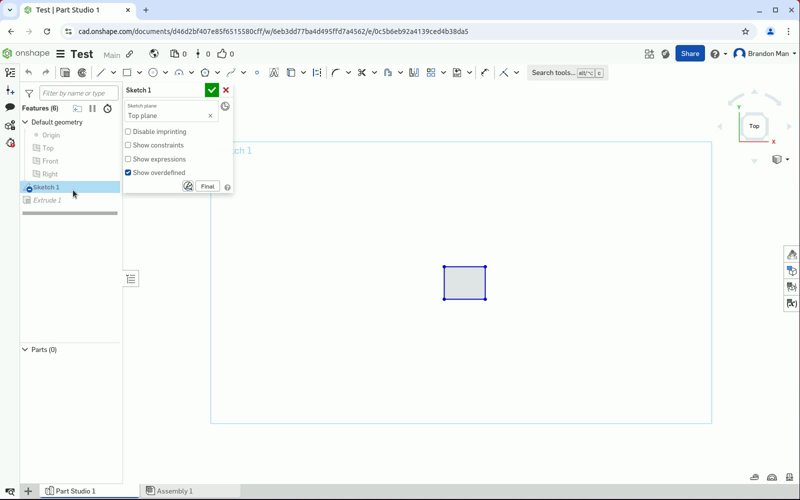
mouse_move(229, 92)
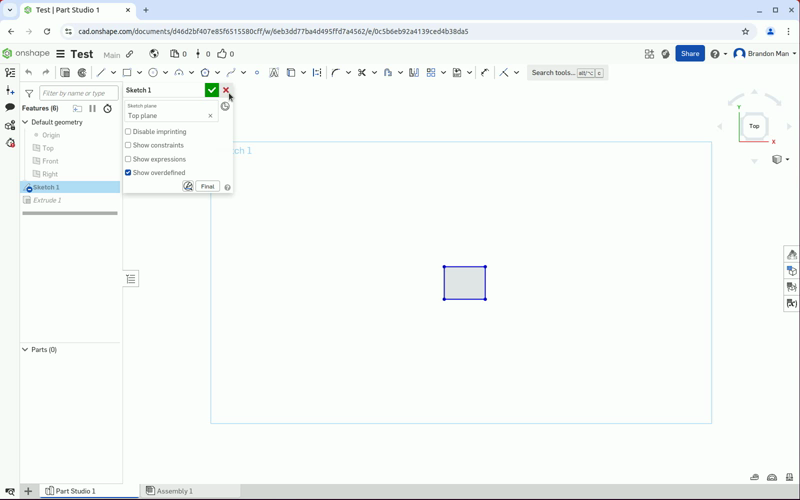
click(229, 92)
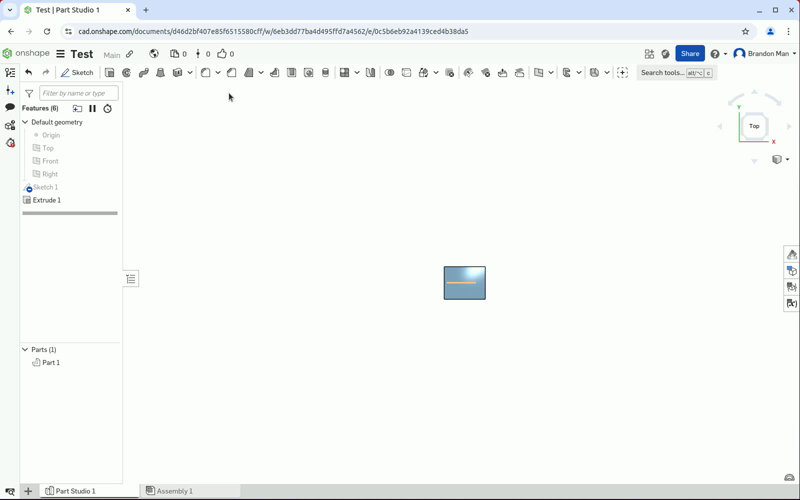
mouse_move(73, 352)
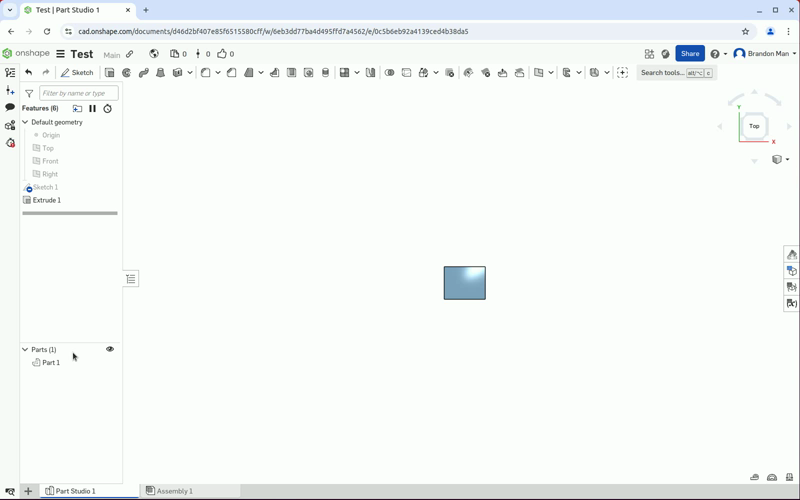
key(y)
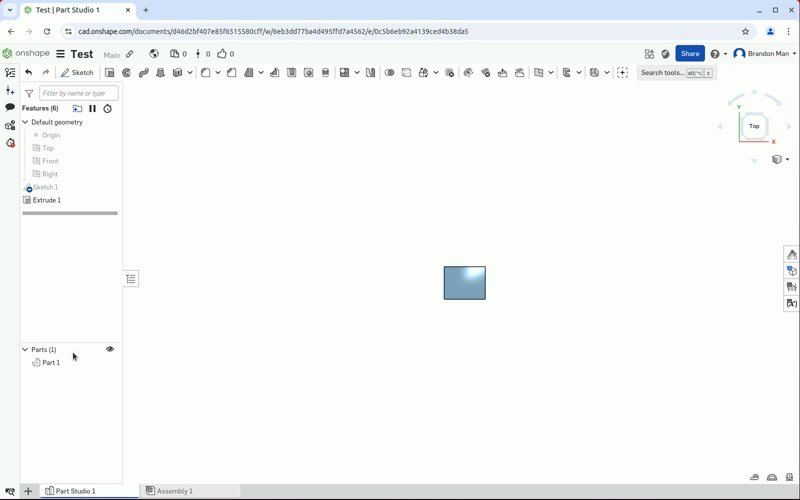
key(shift+p)
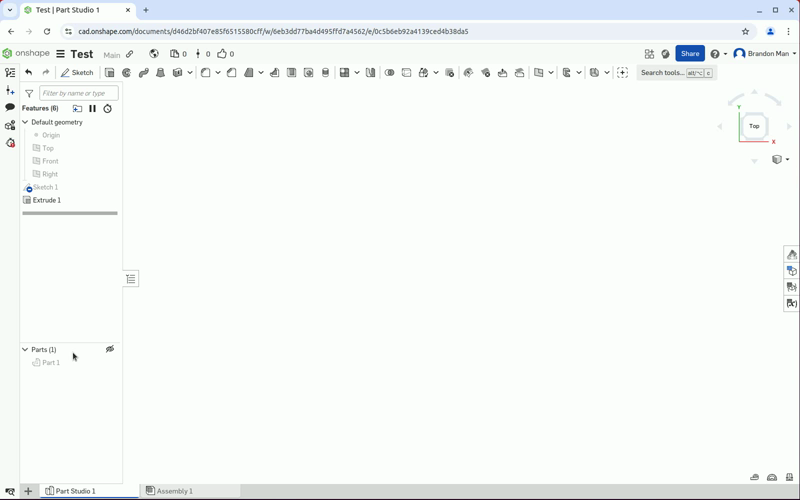
key(space)
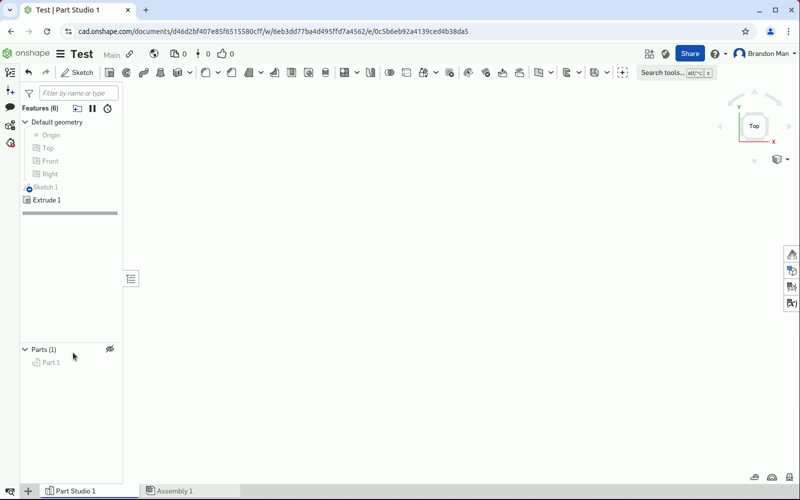
key_down(shift)
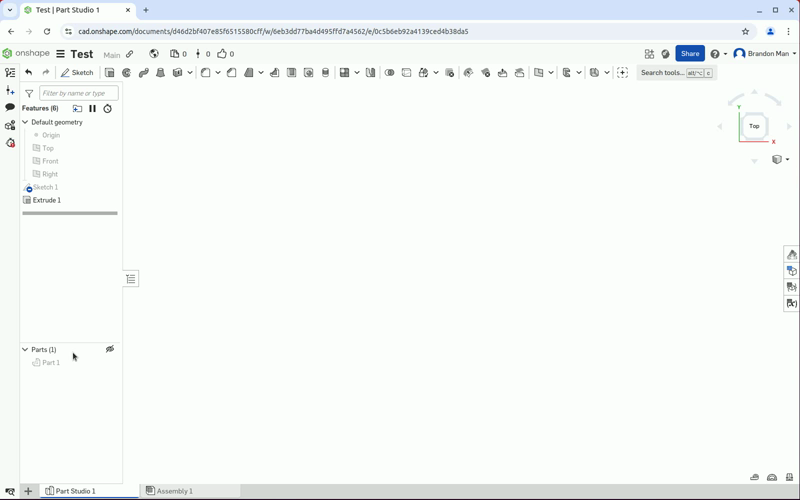
key(up)
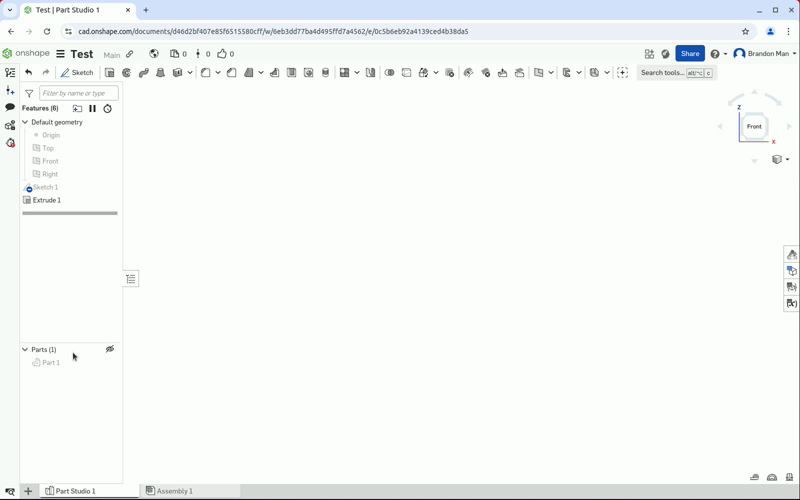
key_up(shift)
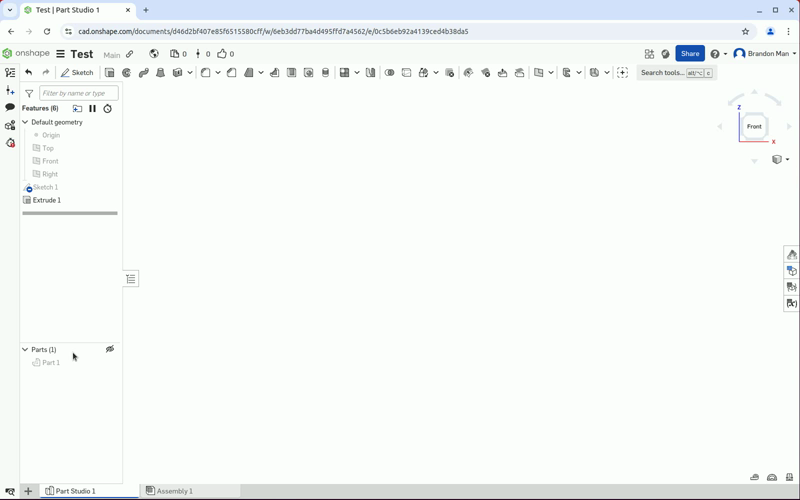
mouse_move(73, 352)
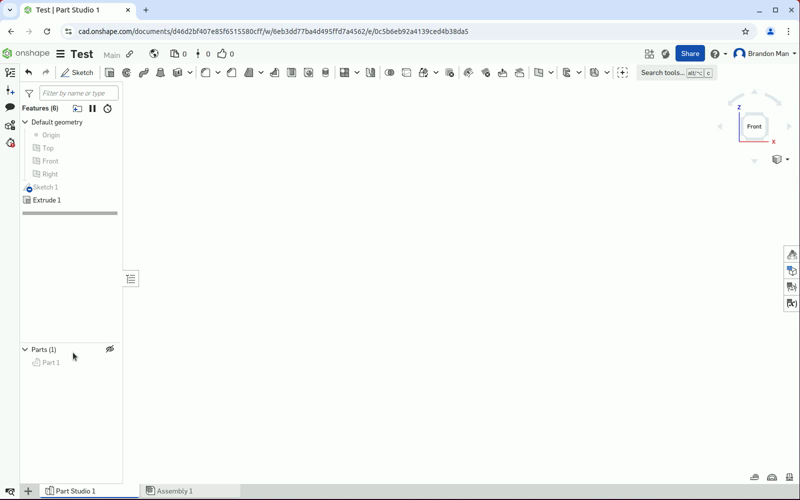
key(shift+y)
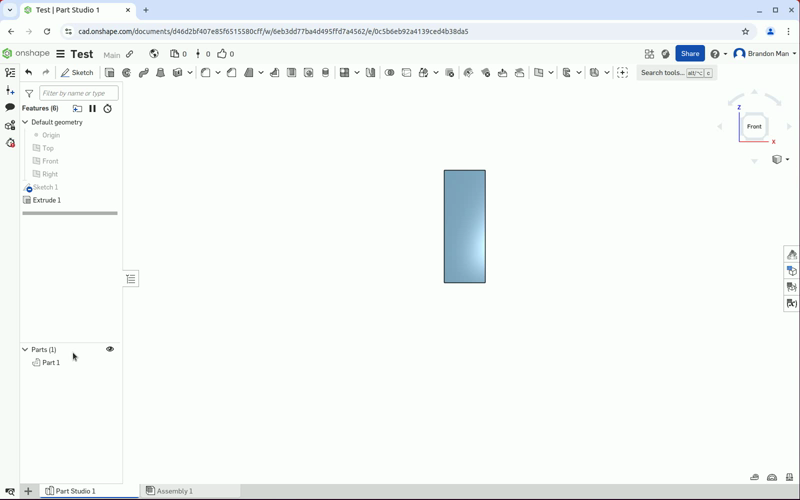
mouse_move(541, 75)
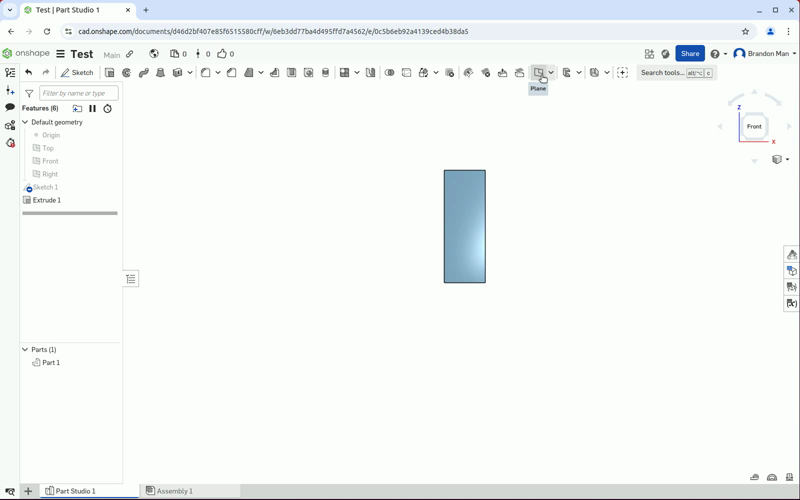
click(541, 75)
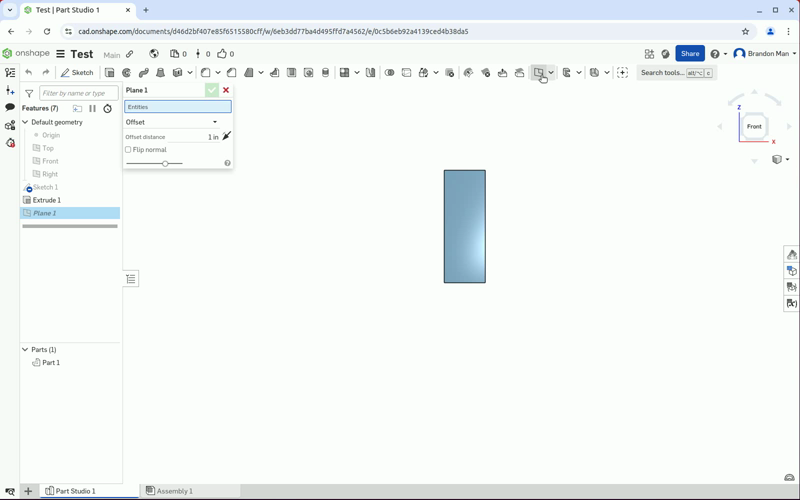
mouse_move(73, 163)
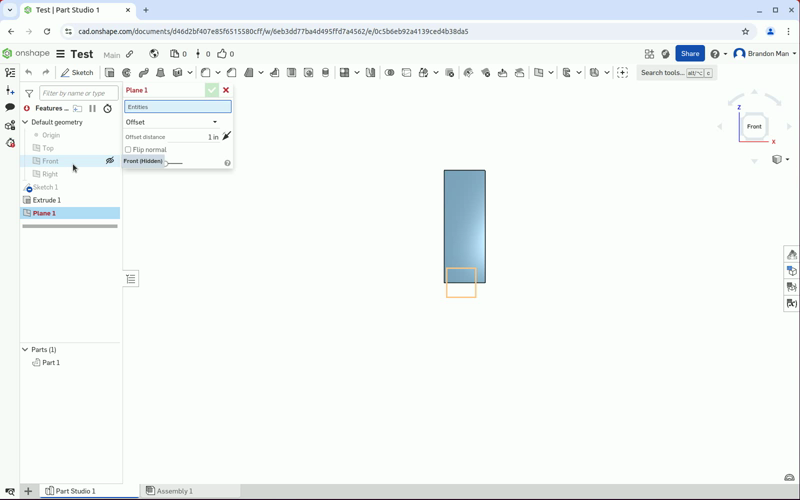
click(73, 163)
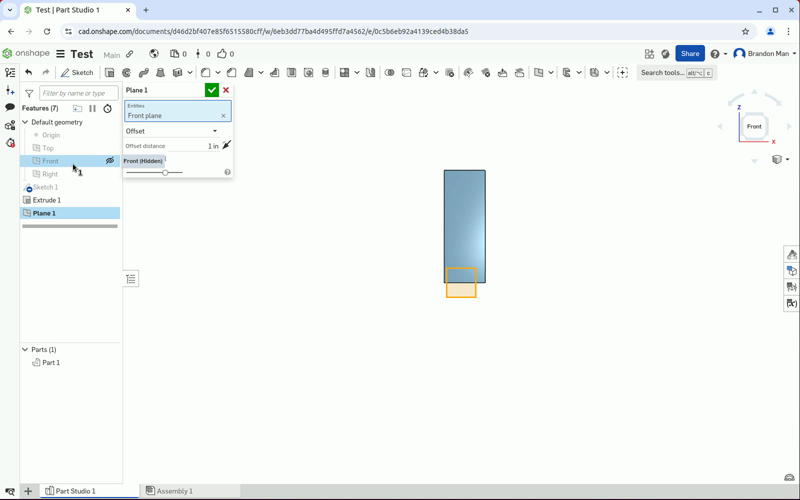
key(tab, 2)
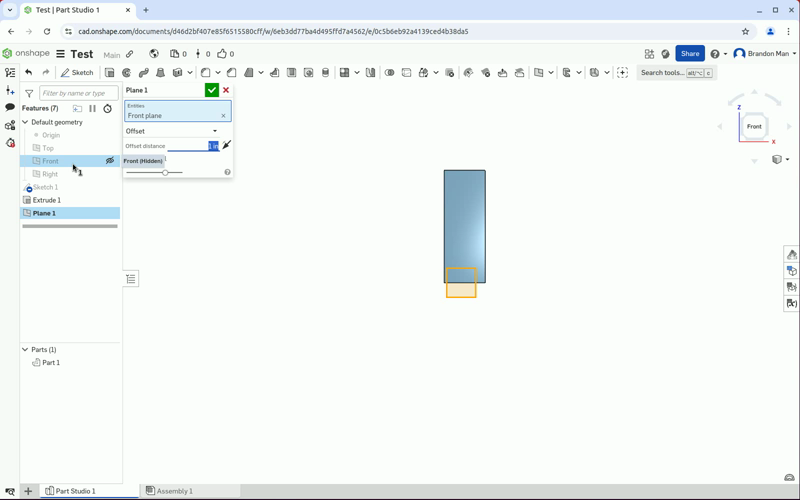
text(3.358)
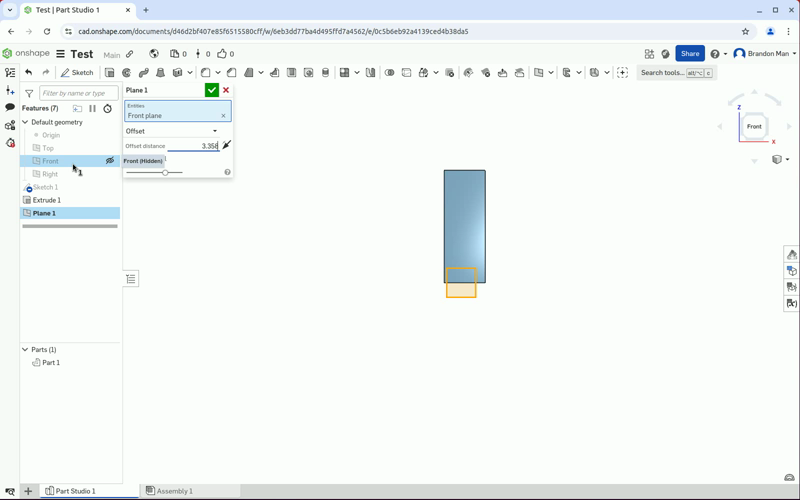
key(enter, 2)
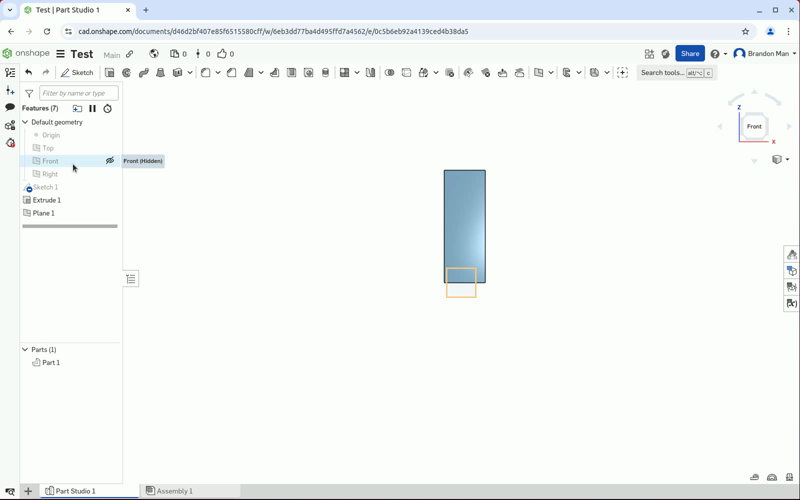
key(shift+s)
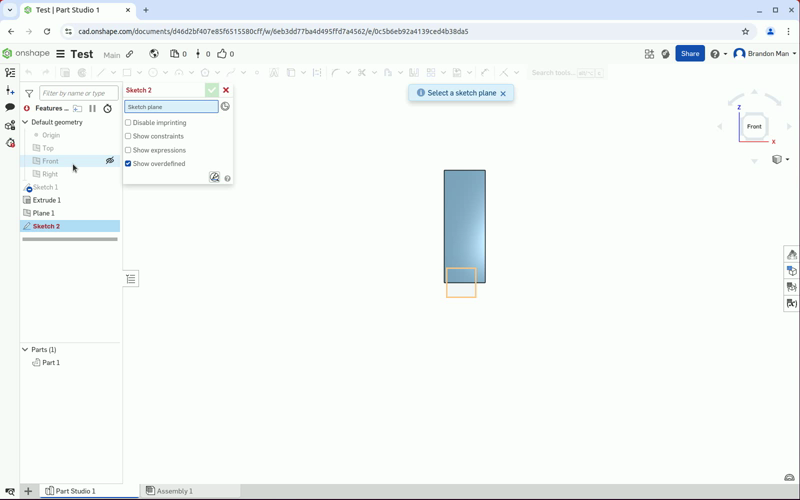
mouse_move(73, 215)
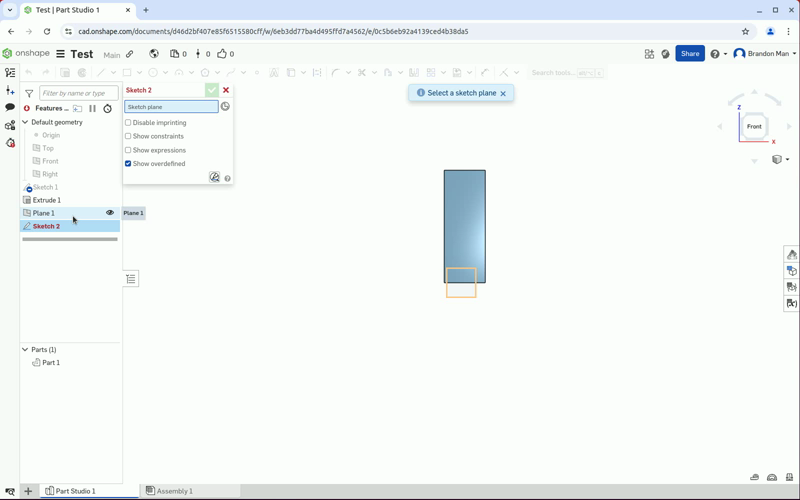
click(73, 215)
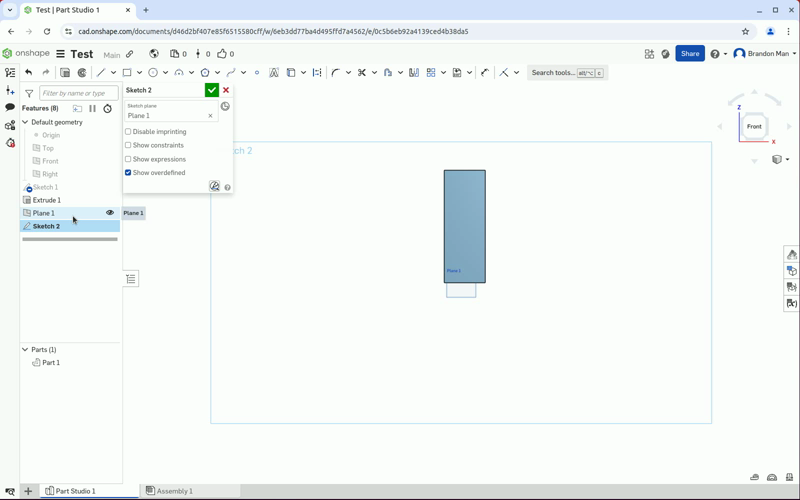
mouse_move(73, 352)
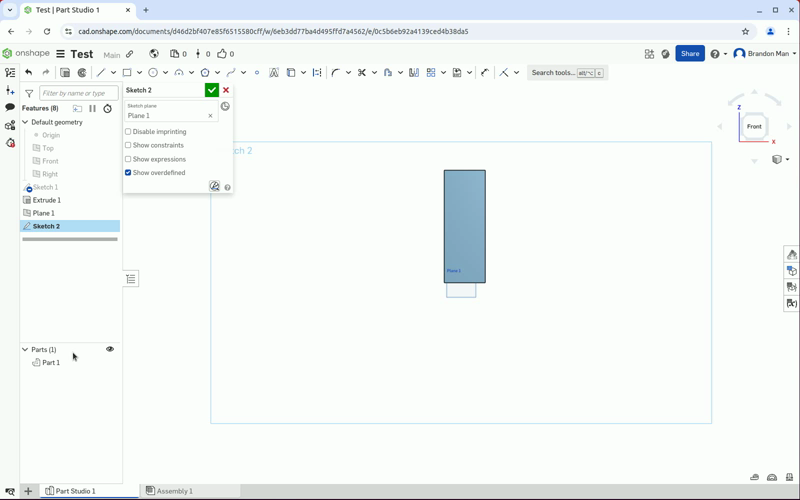
key(y)
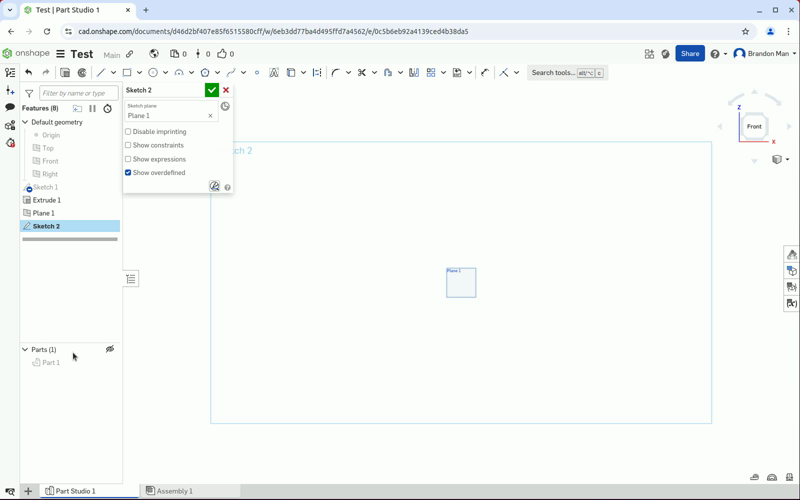
key(l)
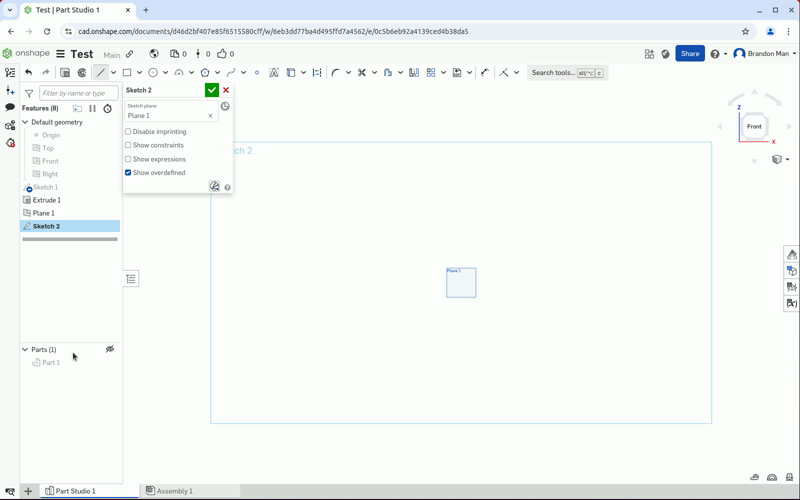
key_down(shift)
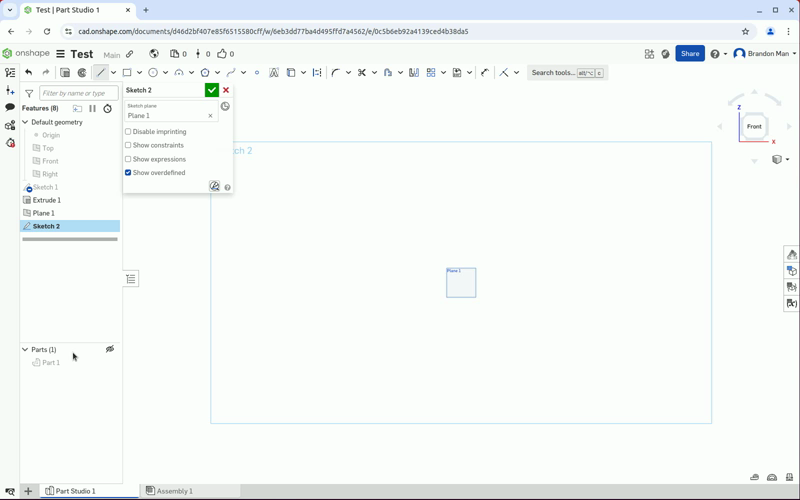
mouse_move(444, 282)
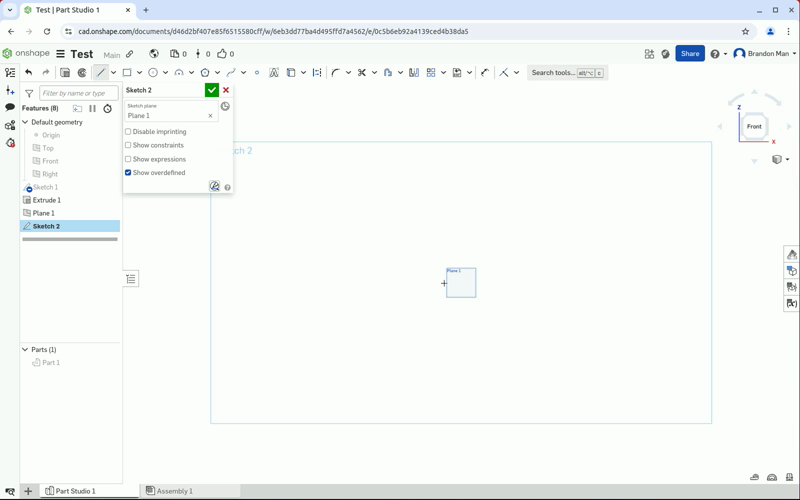
click(444, 282)
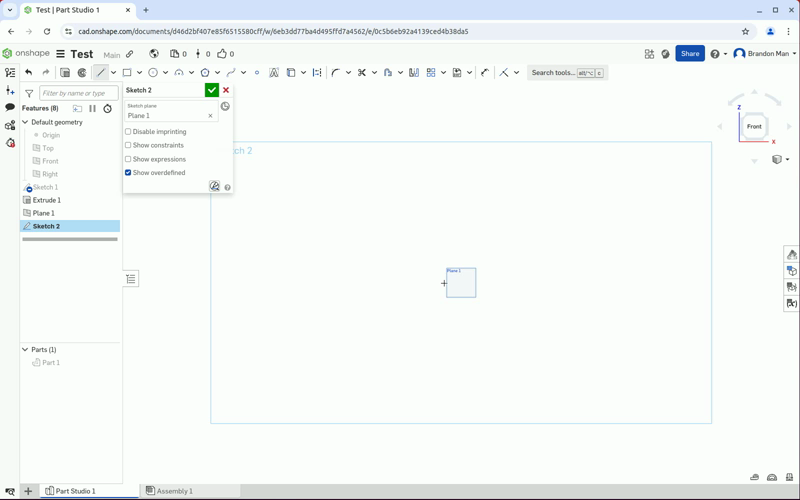
key_up(shift)
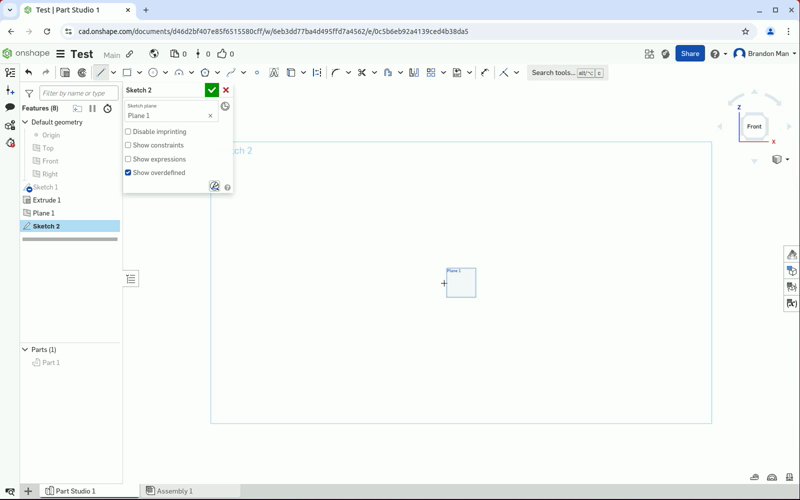
key_down(shift)
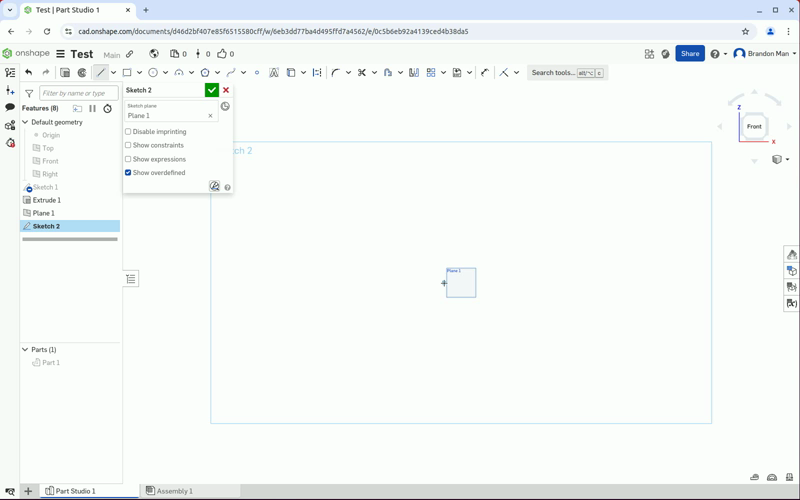
mouse_move(474, 282)
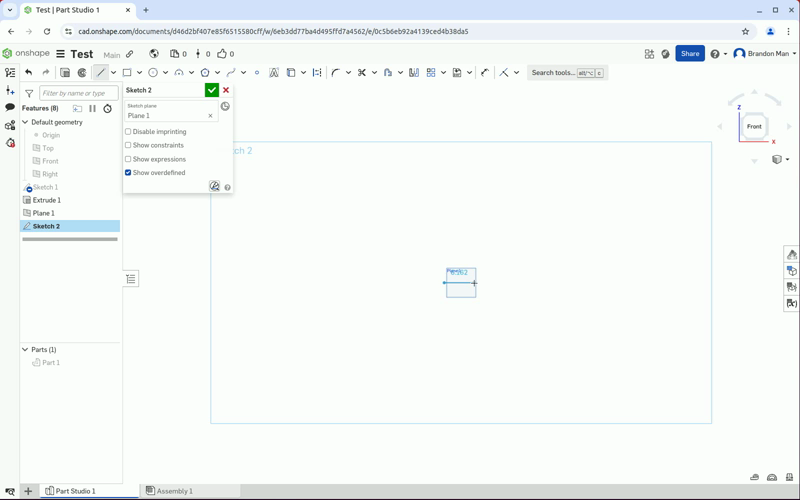
mouse_move(485, 282)
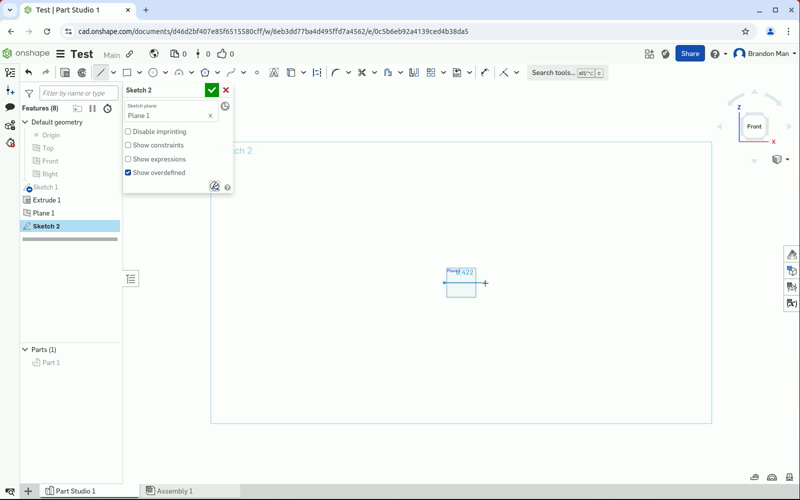
click(485, 282)
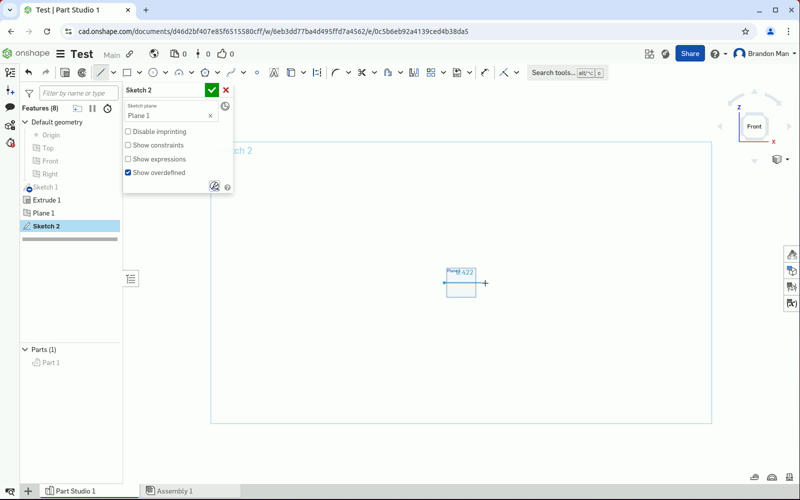
key_up(shift)
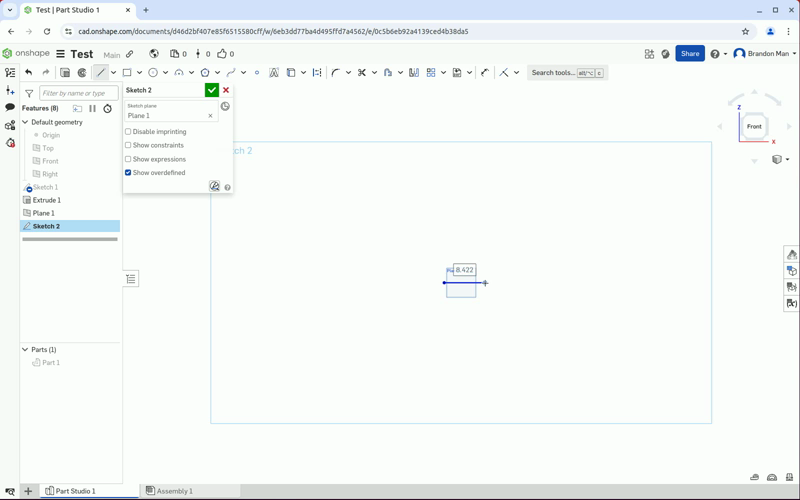
key_down(shift)
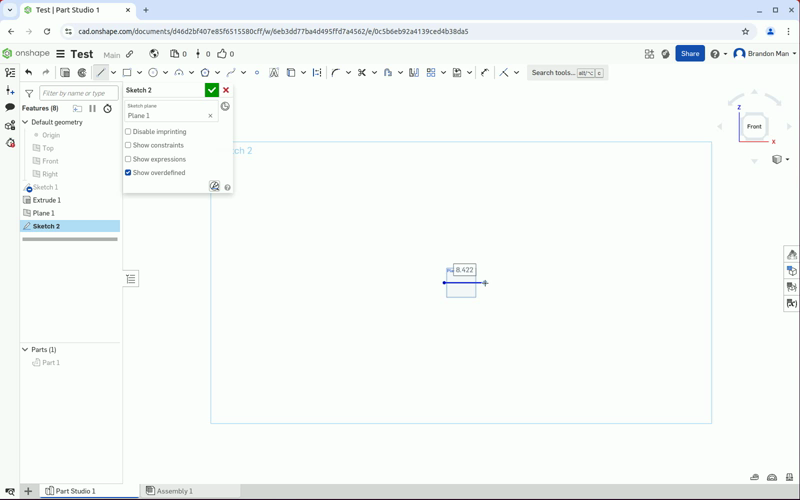
mouse_move(515, 282)
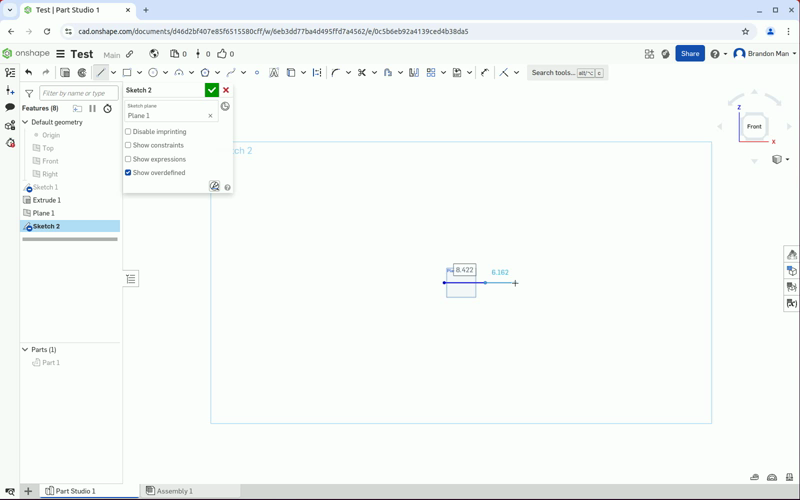
mouse_move(485, 277)
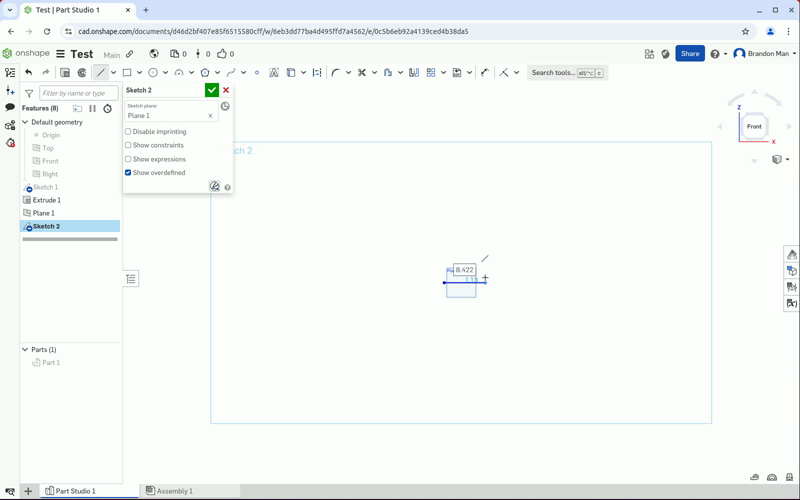
scroll(6)
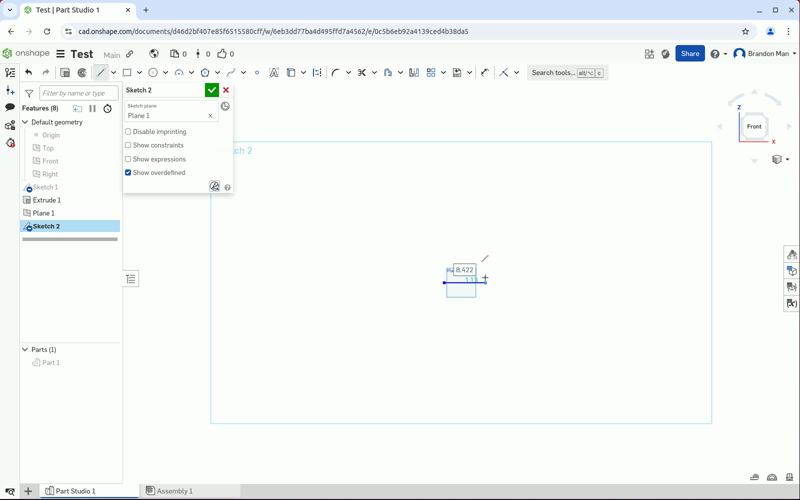
scroll(6)
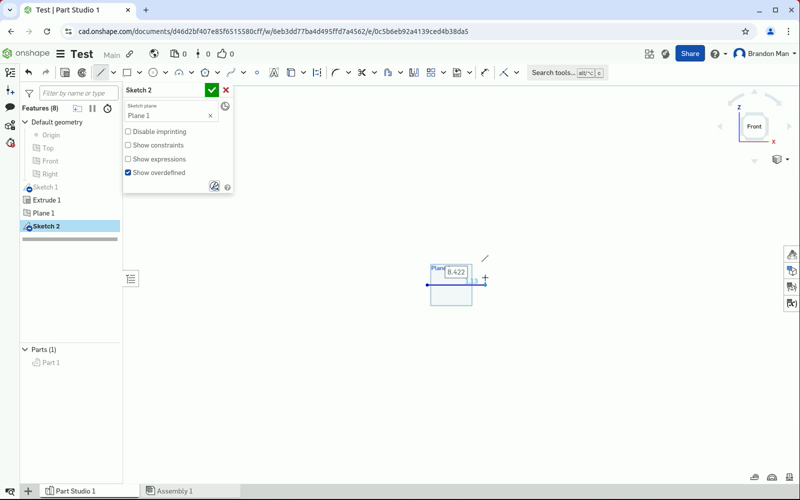
scroll(6)
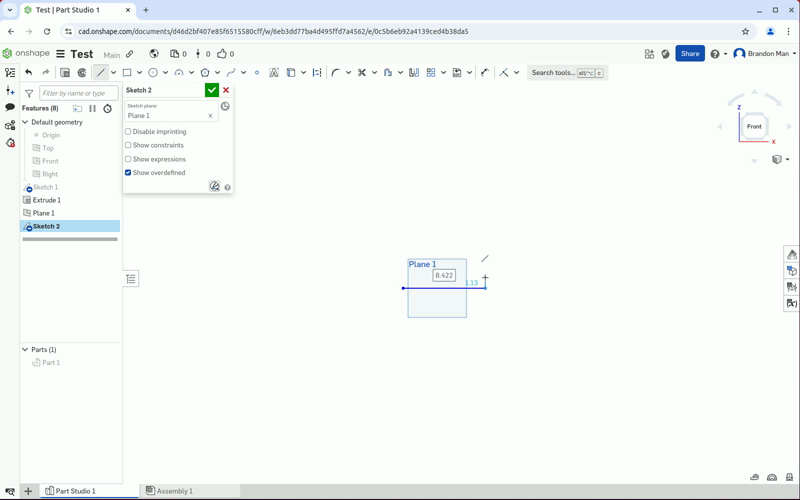
scroll(6)
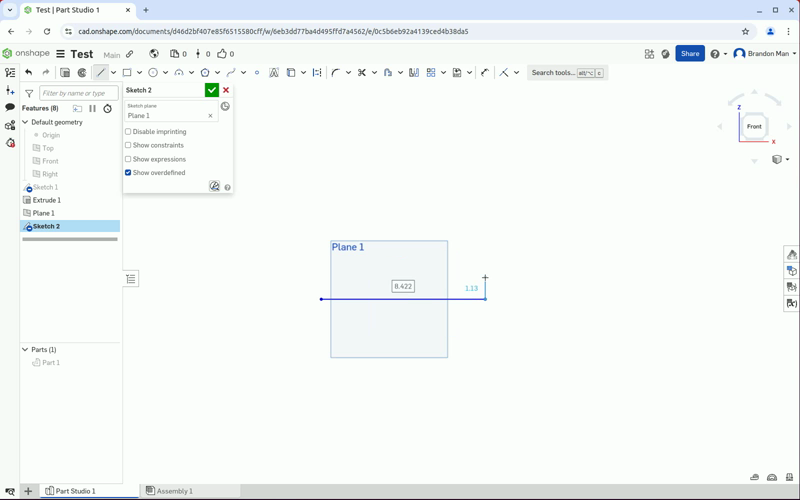
scroll(6)
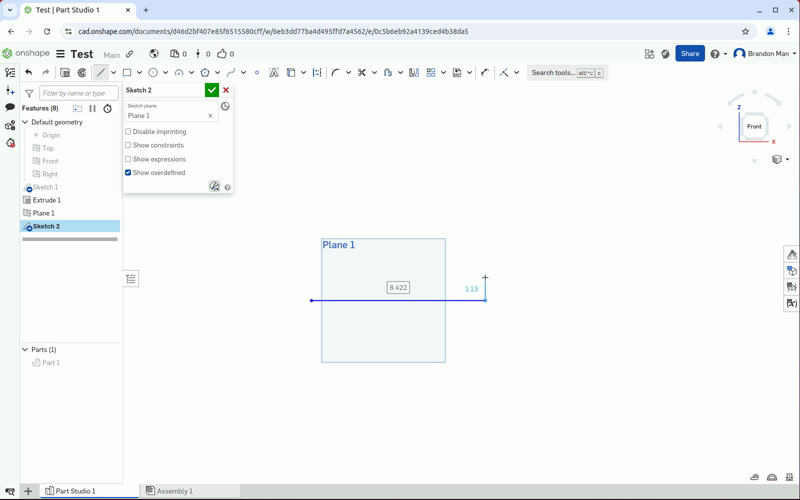
scroll(6)
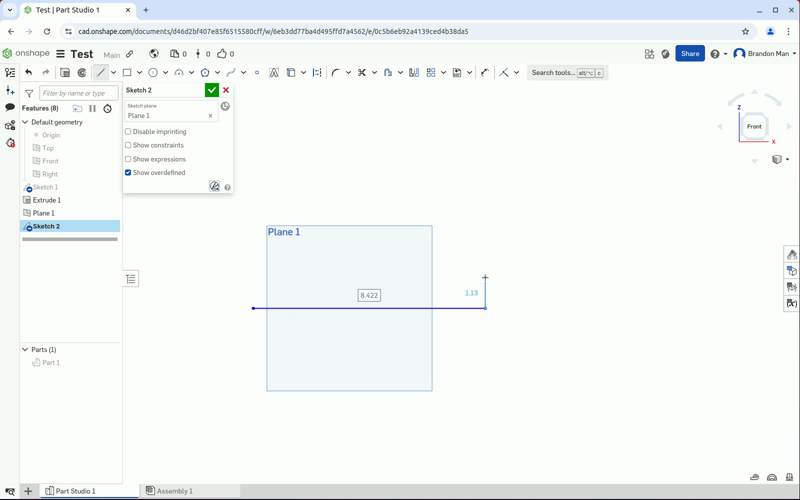
scroll(6)
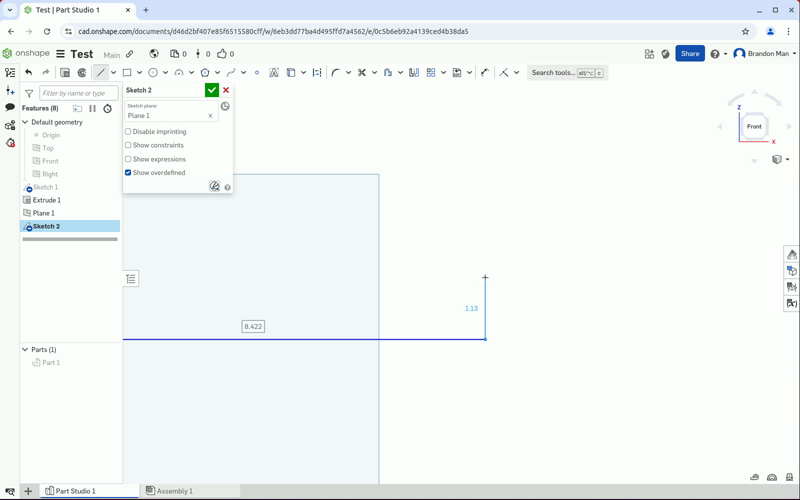
click(485, 277)
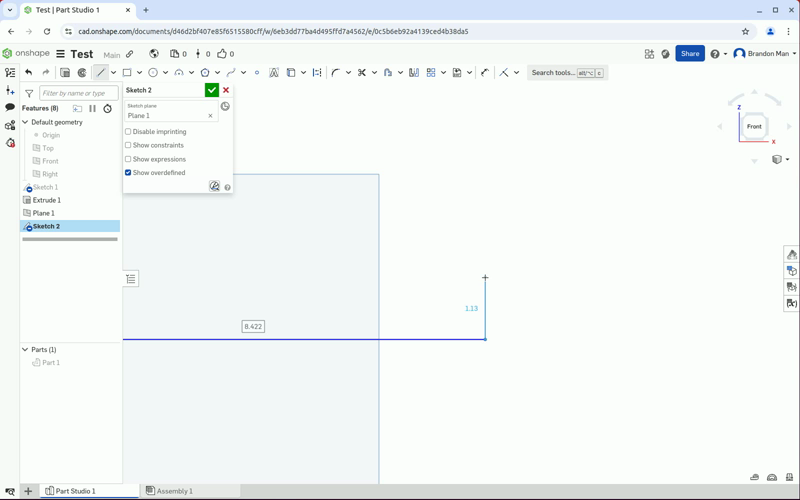
scroll(-6)
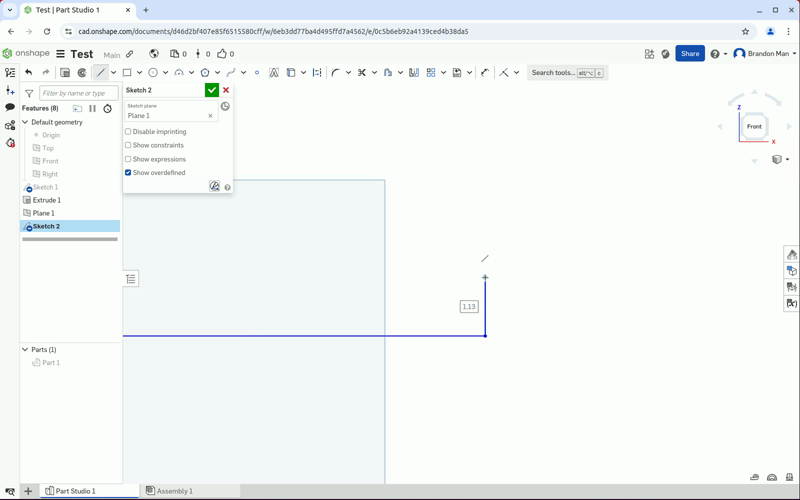
scroll(-6)
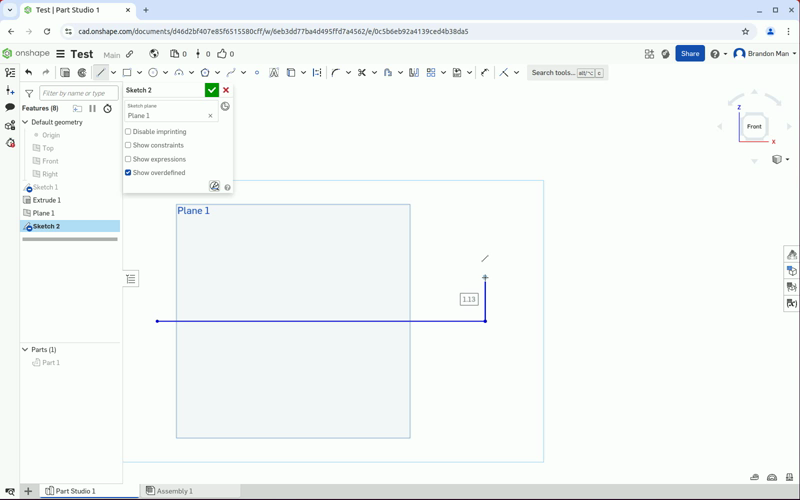
scroll(-6)
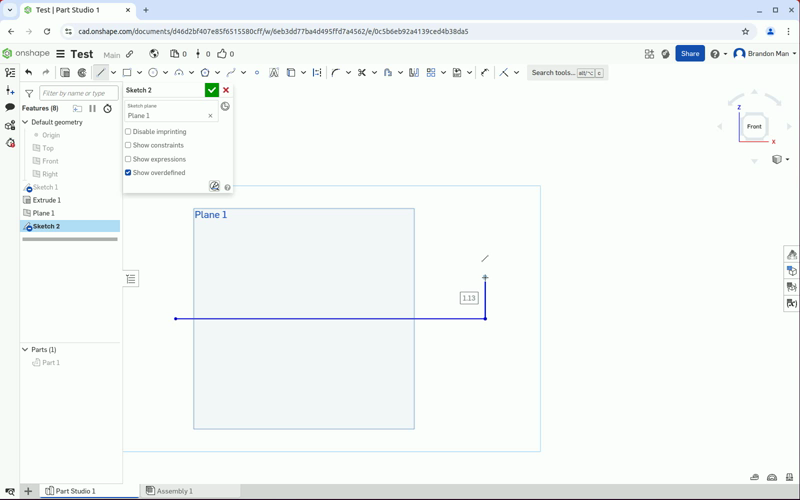
scroll(-6)
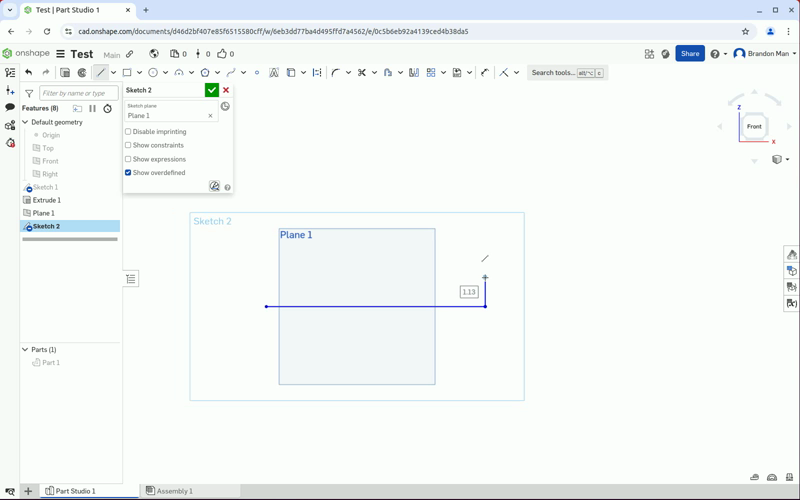
scroll(-6)
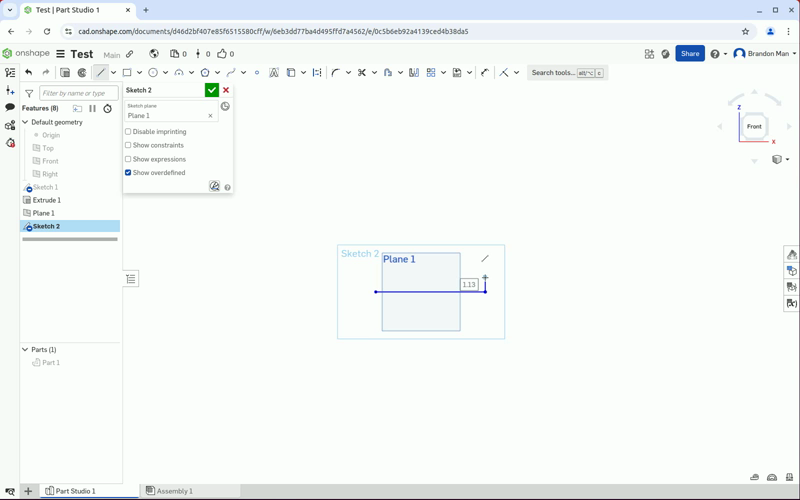
scroll(-6)
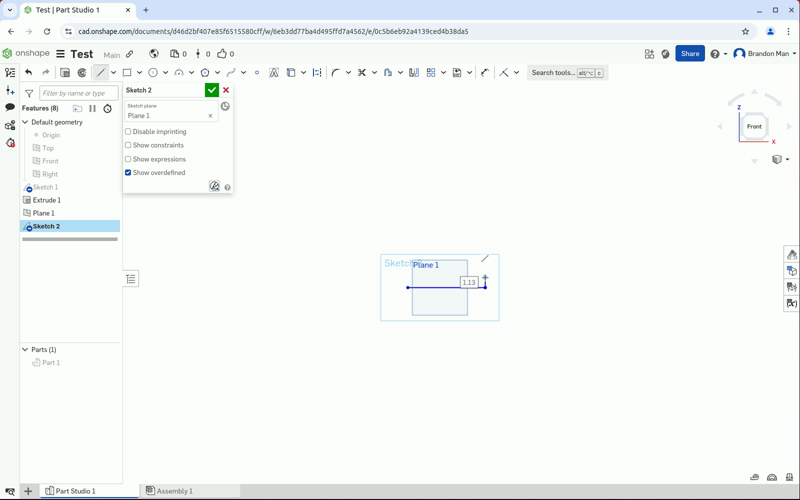
scroll(-6)
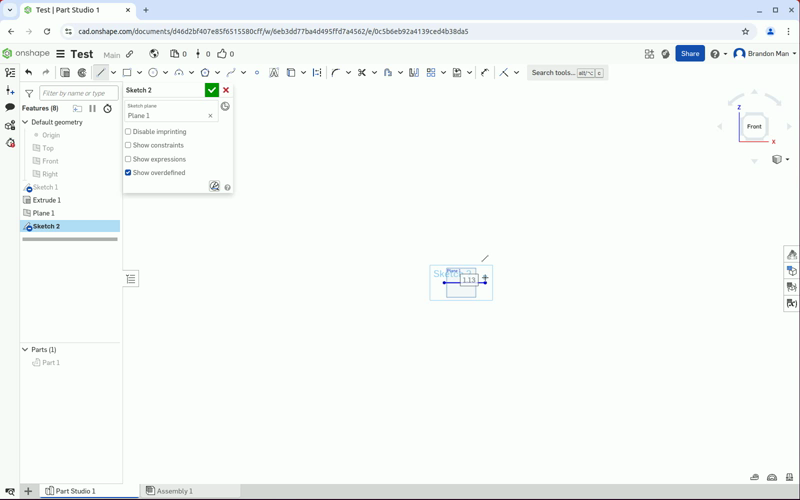
key_up(shift)
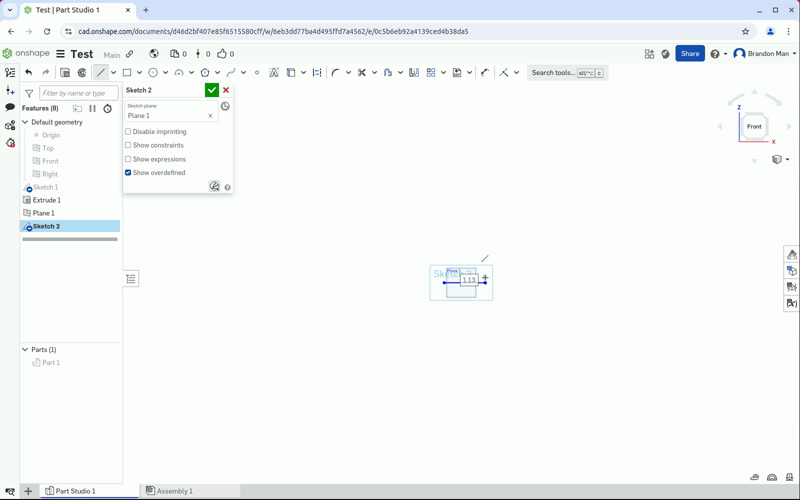
key_down(shift)
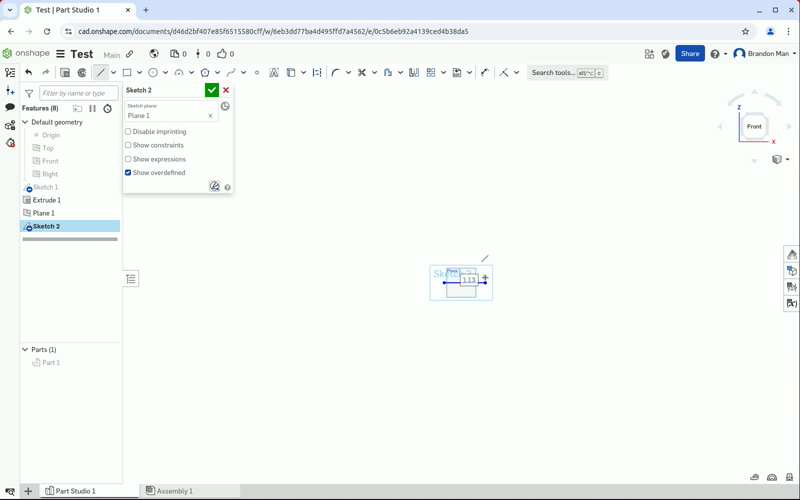
mouse_move(515, 277)
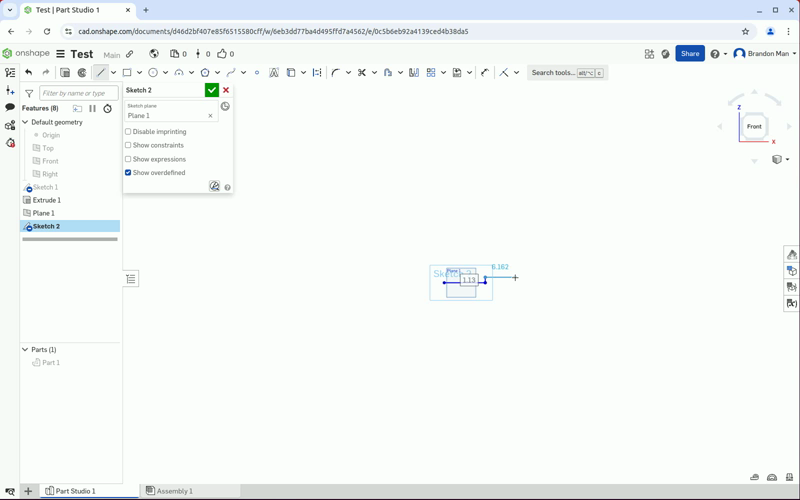
mouse_move(444, 277)
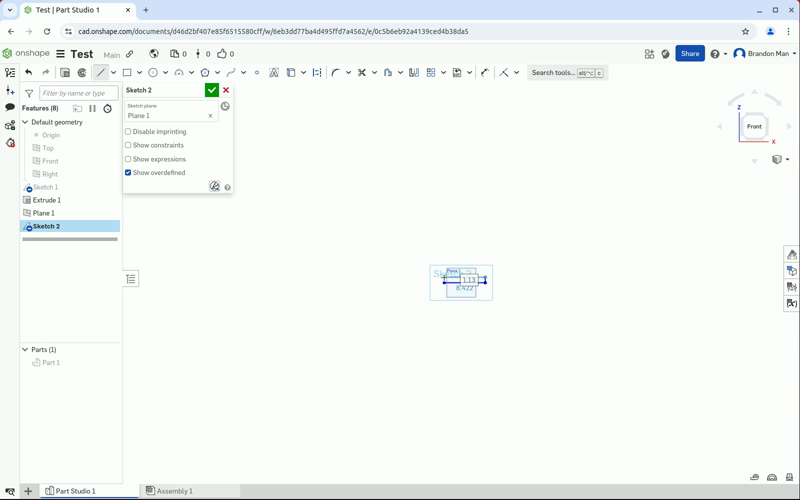
click(444, 277)
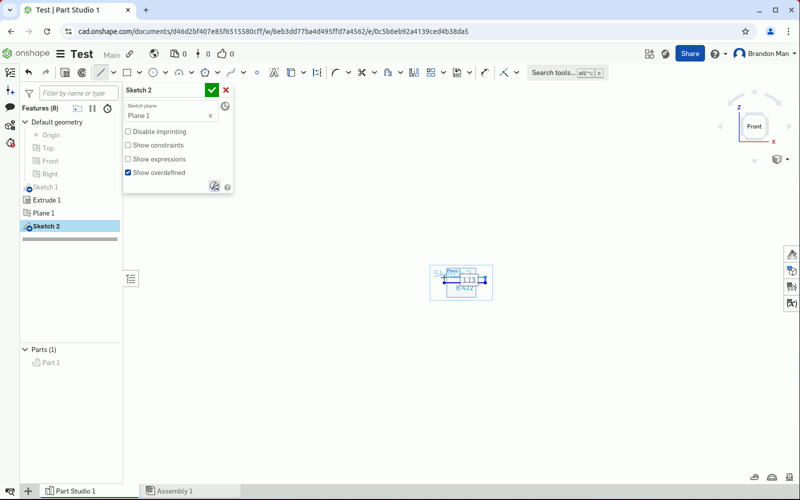
key_up(shift)
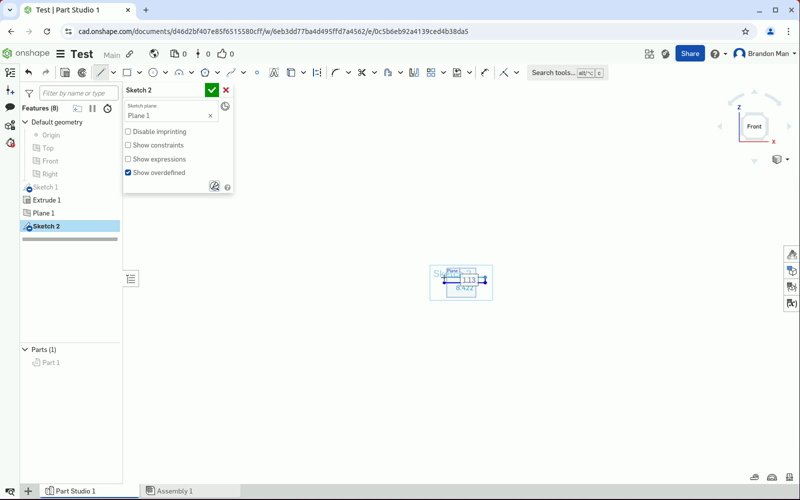
mouse_move(474, 277)
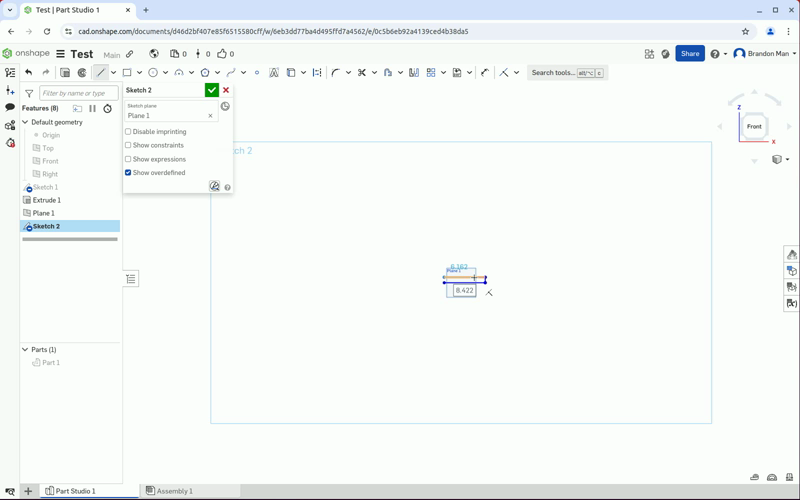
key_down(shift)
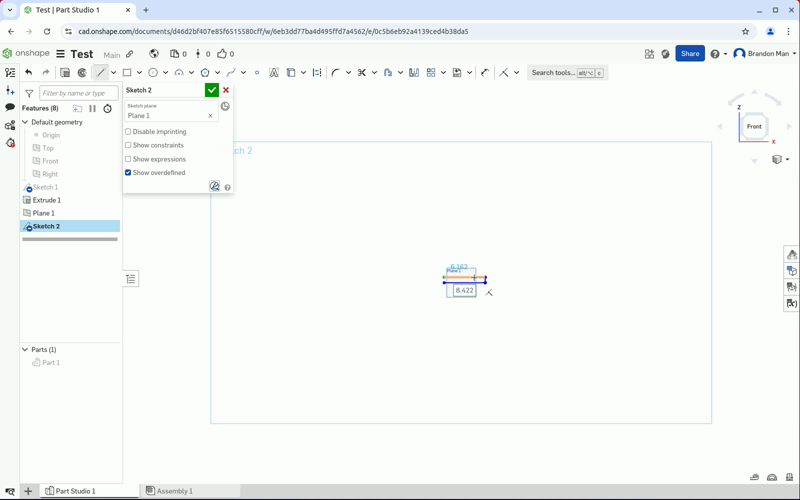
mouse_move(444, 282)
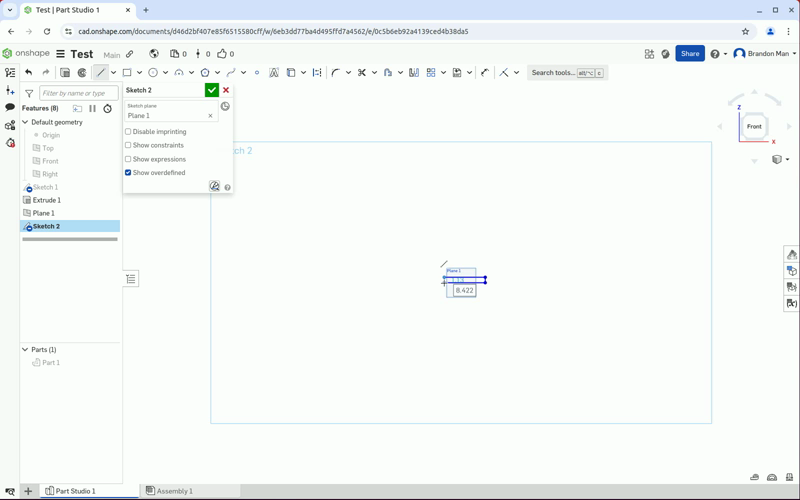
scroll(6)
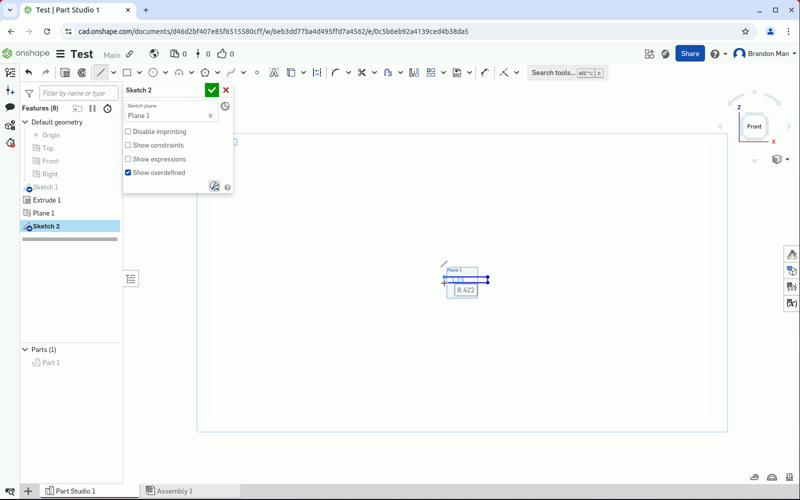
scroll(6)
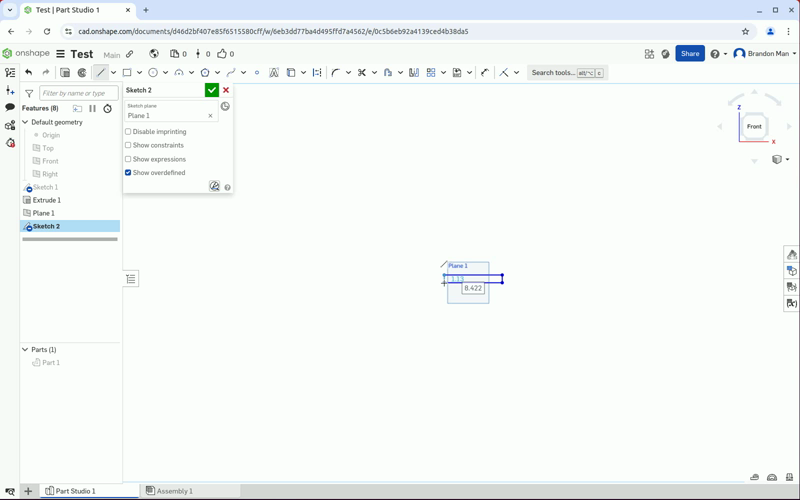
scroll(6)
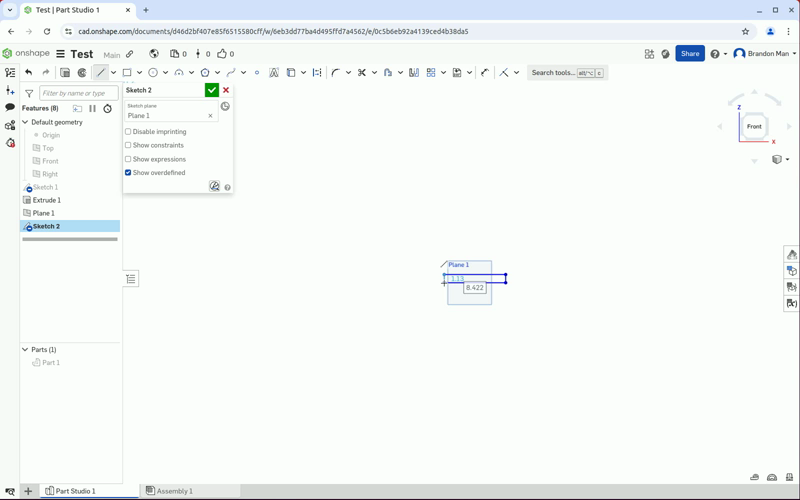
scroll(6)
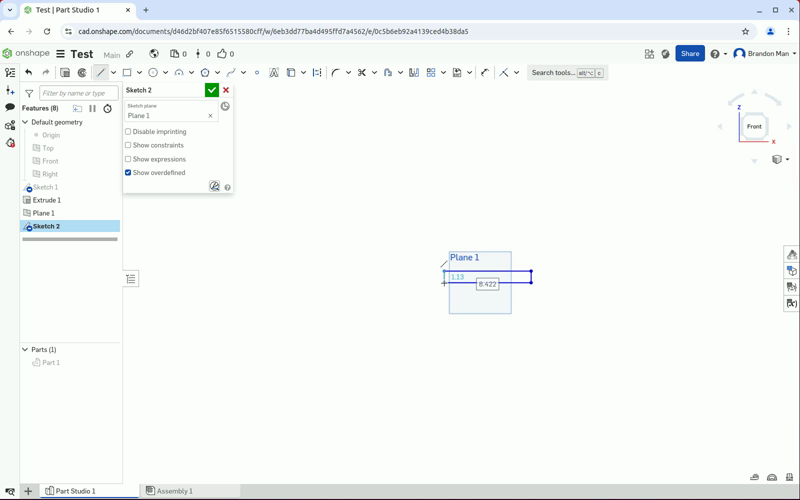
scroll(6)
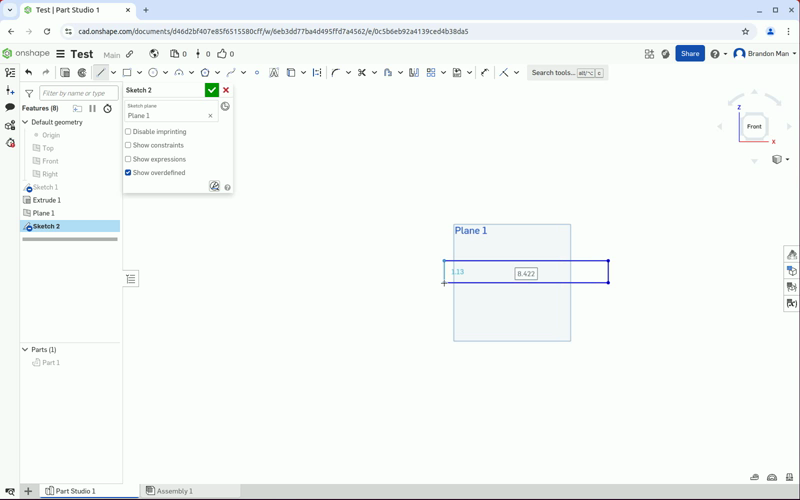
scroll(6)
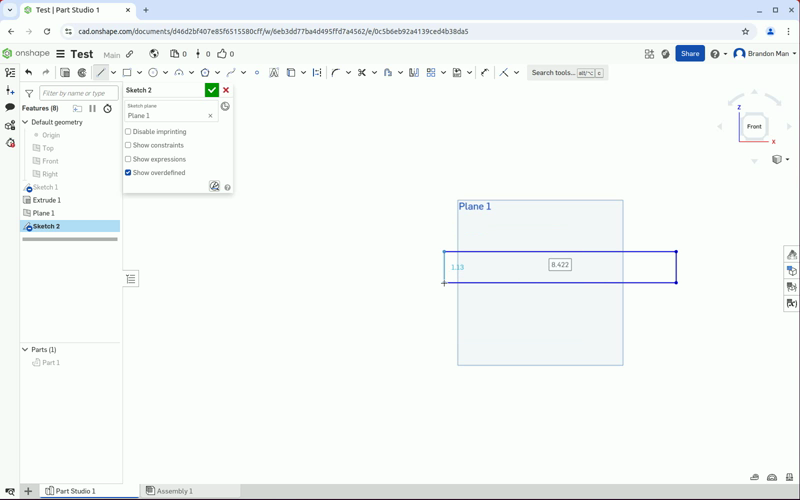
scroll(6)
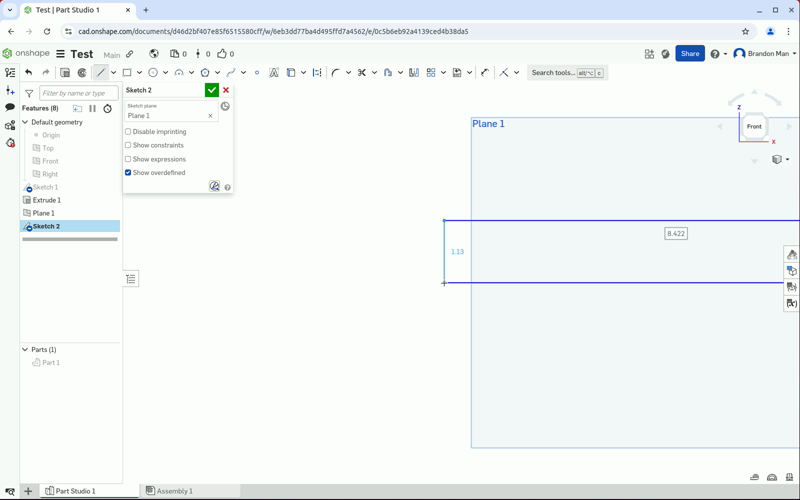
key_up(shift)
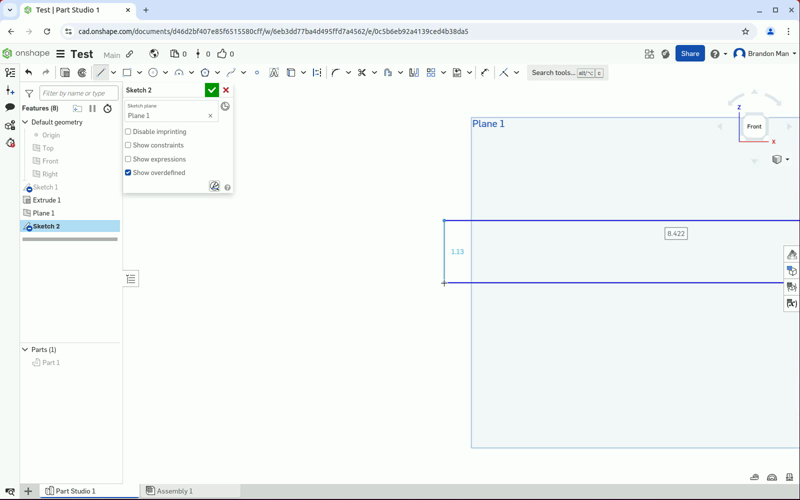
click(444, 282)
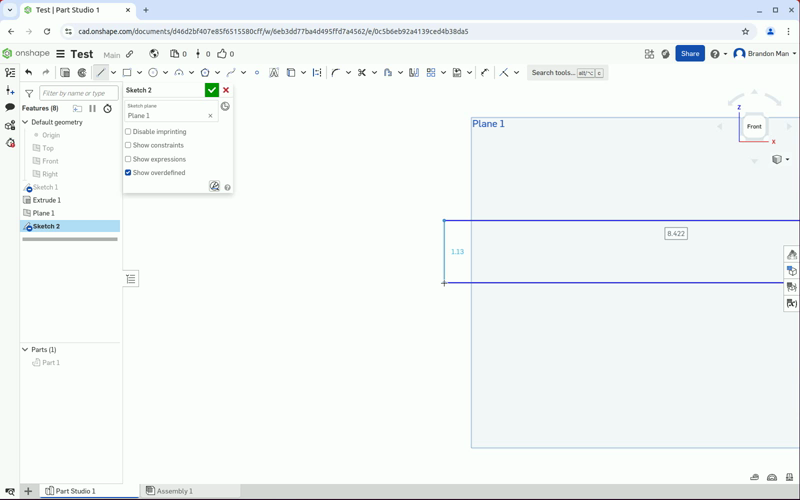
scroll(-6)
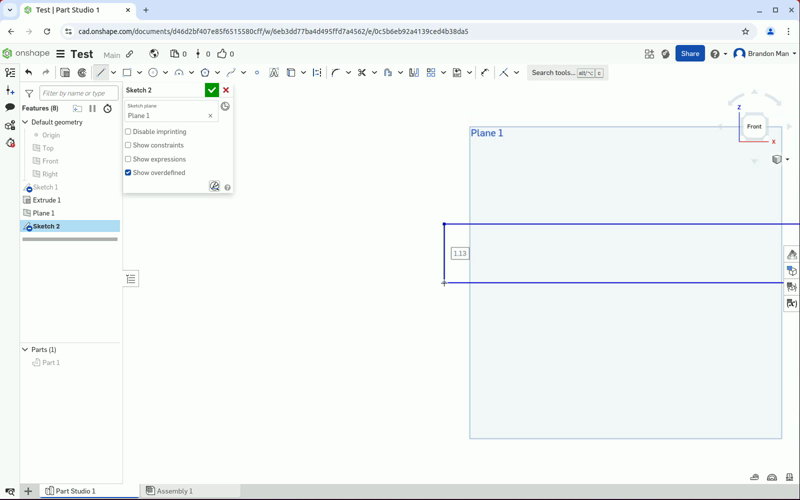
scroll(-6)
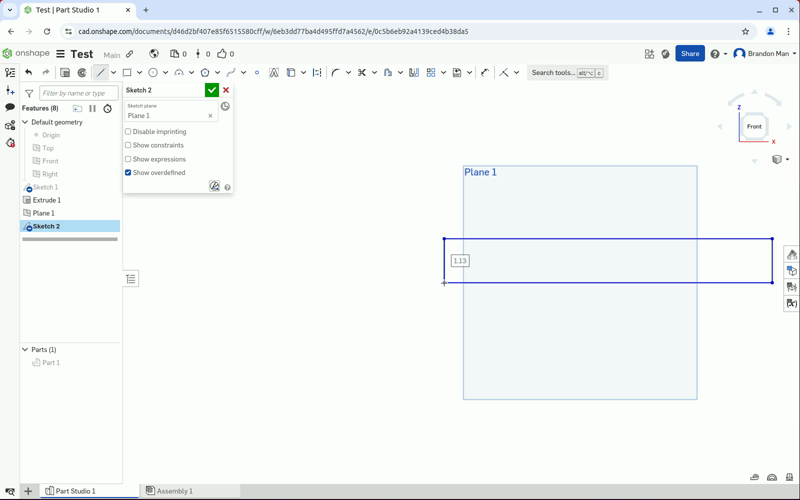
scroll(-6)
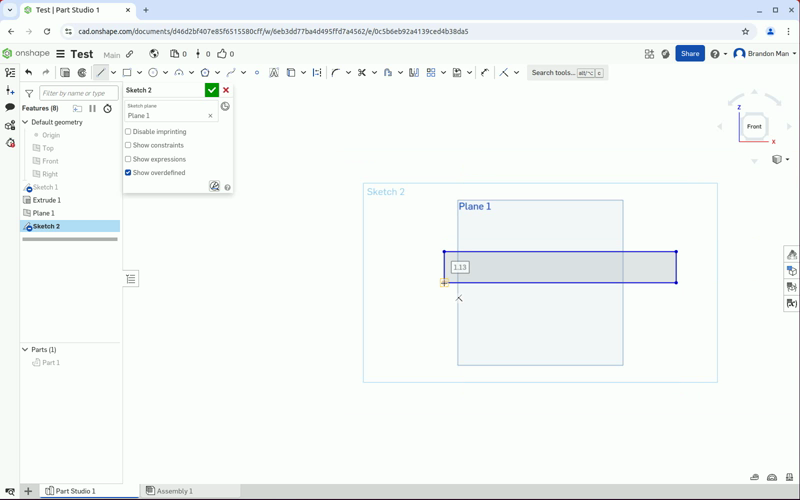
scroll(-6)
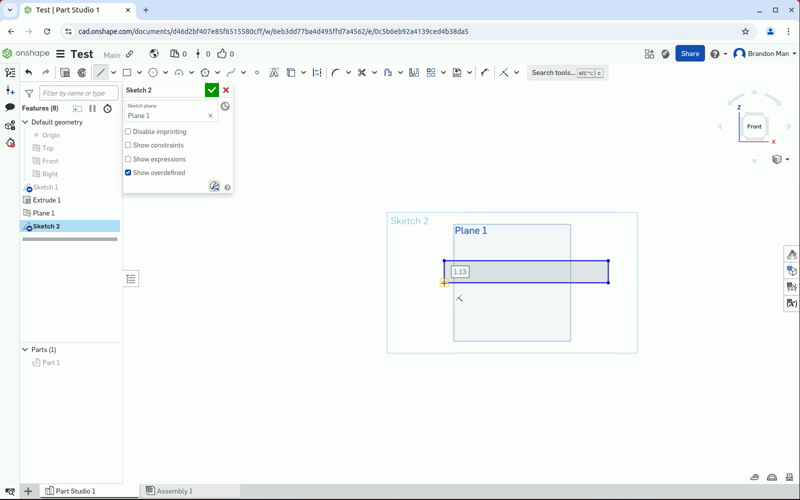
scroll(-6)
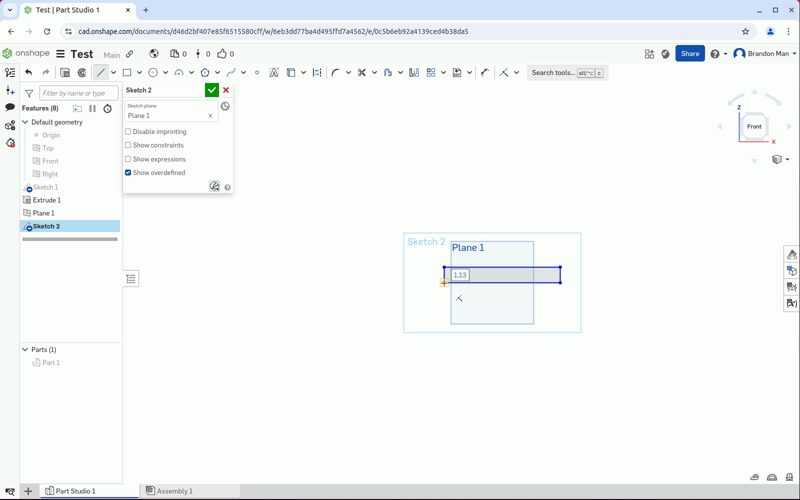
scroll(-6)
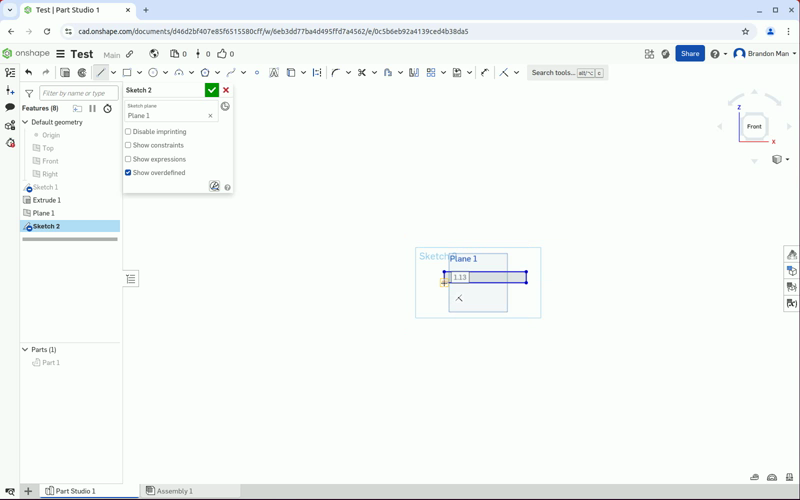
scroll(-6)
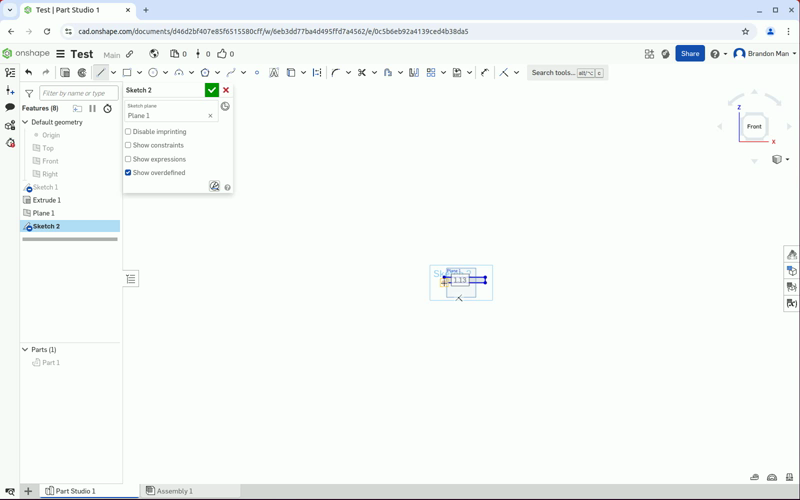
key(esc)
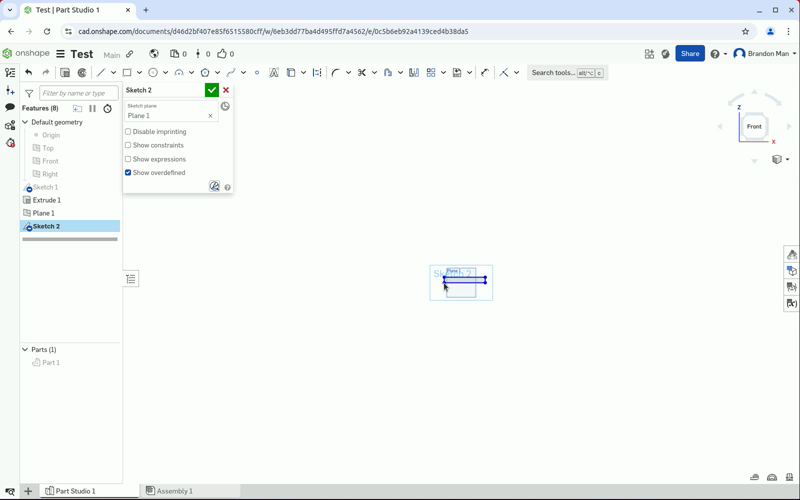
mouse_move(475, 279)
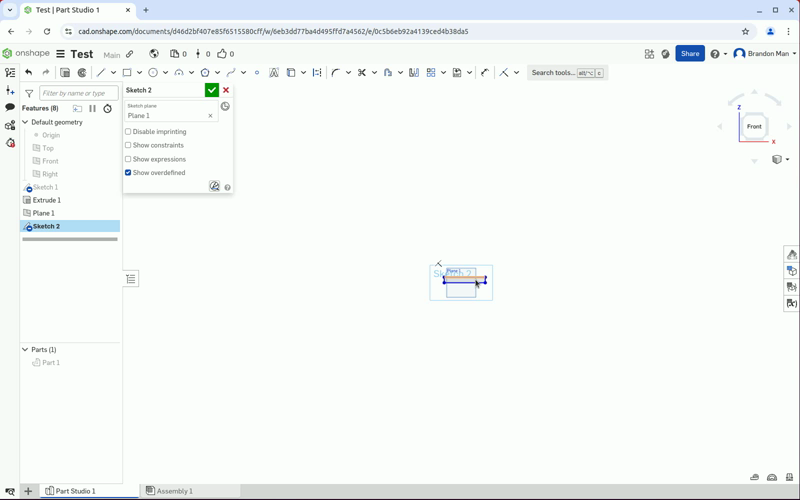
scroll(6)
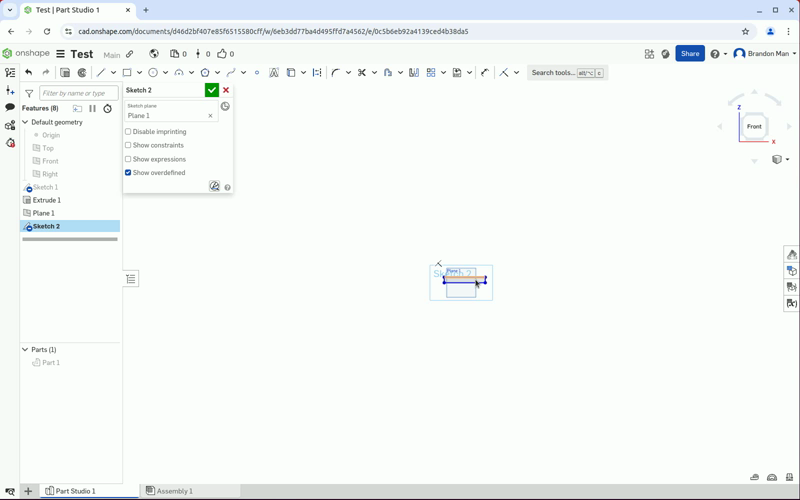
scroll(6)
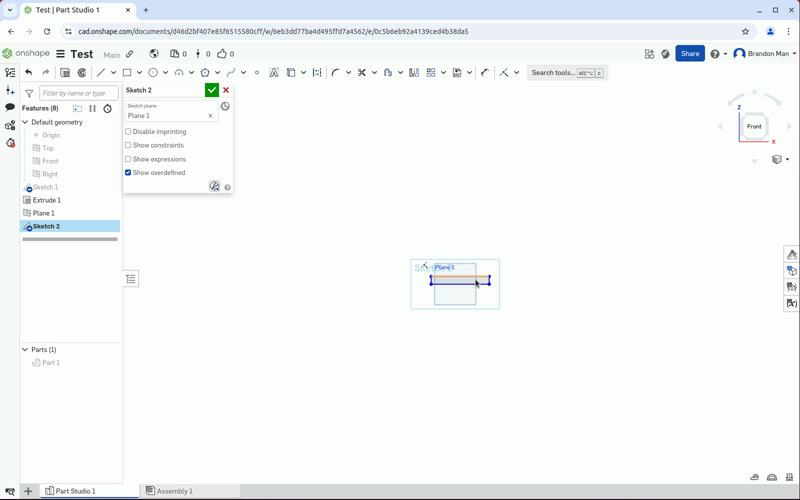
scroll(6)
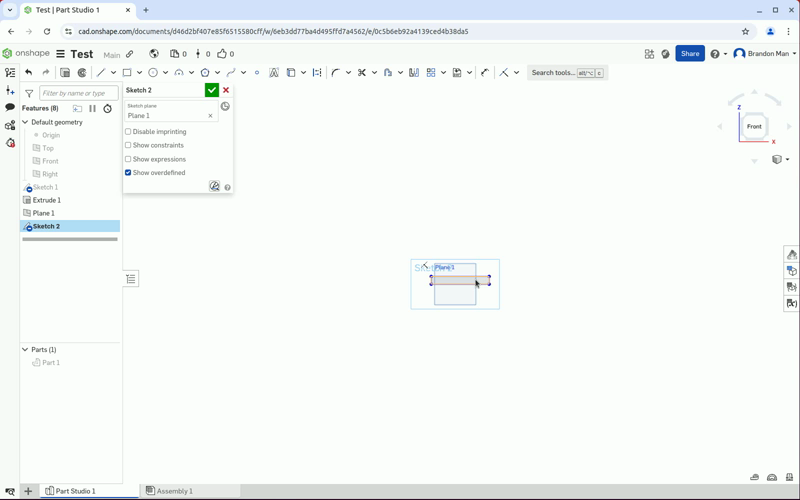
scroll(6)
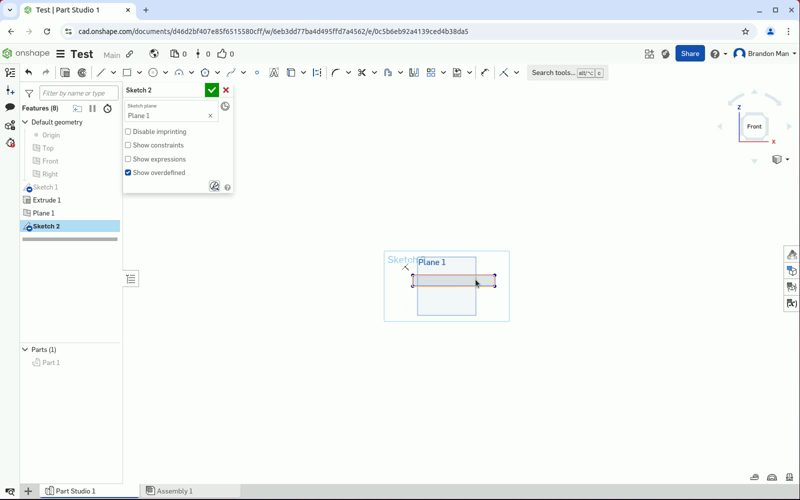
scroll(6)
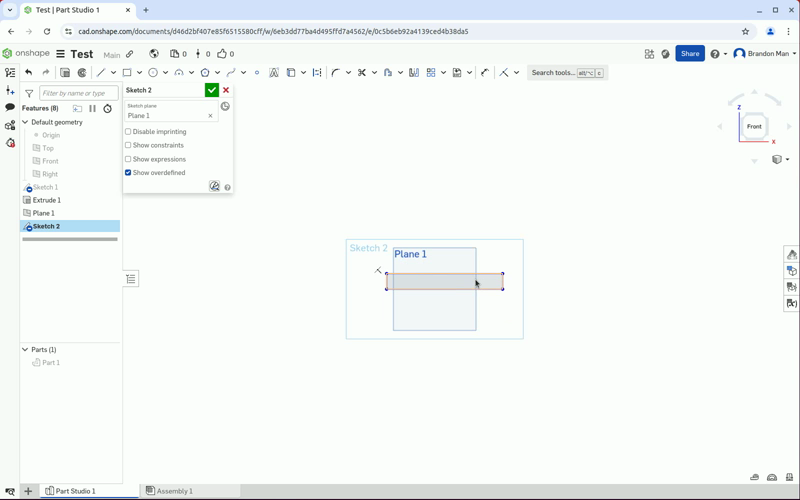
scroll(6)
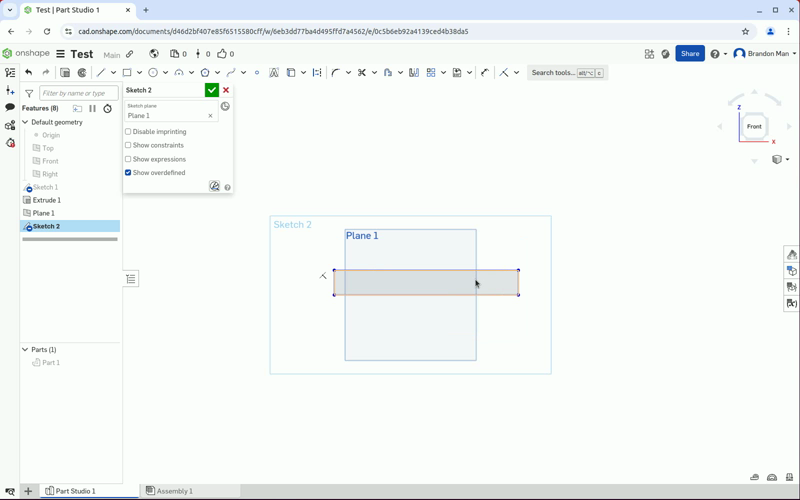
scroll(6)
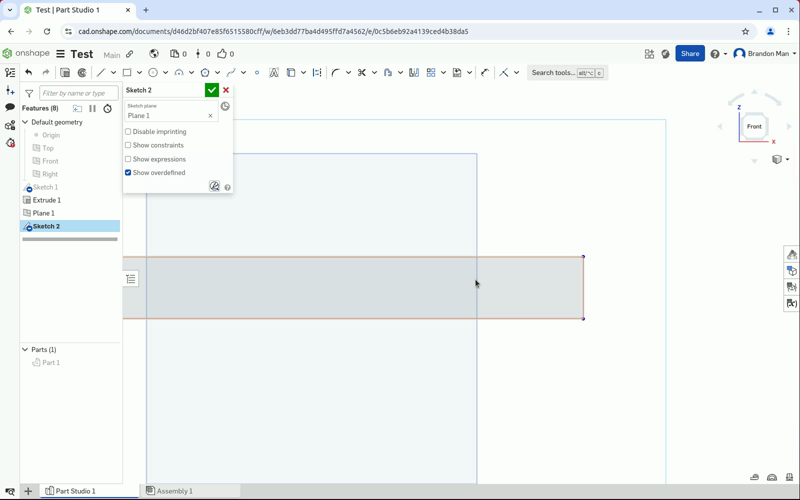
click(475, 279)
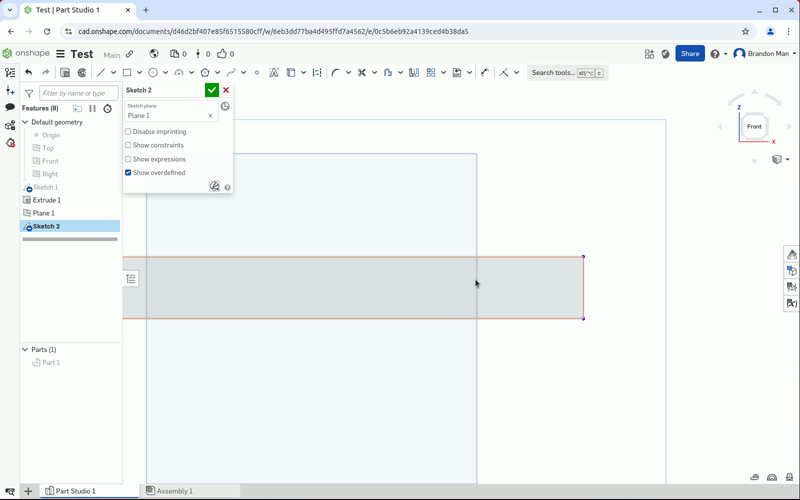
scroll(-6)
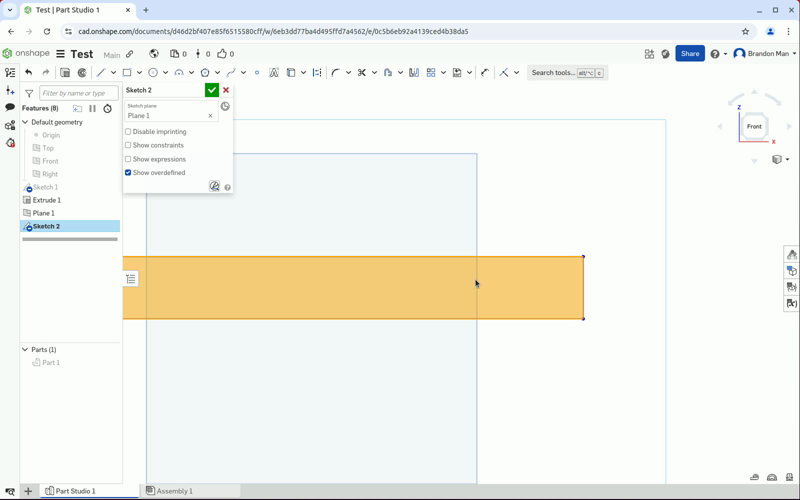
scroll(-6)
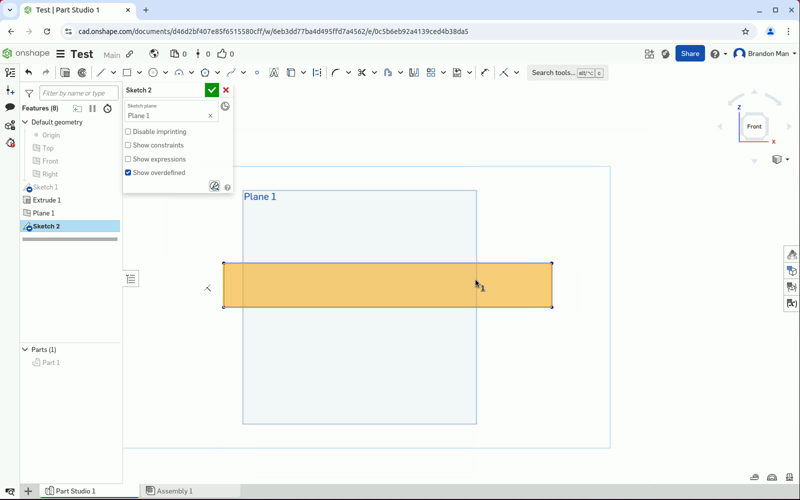
scroll(-6)
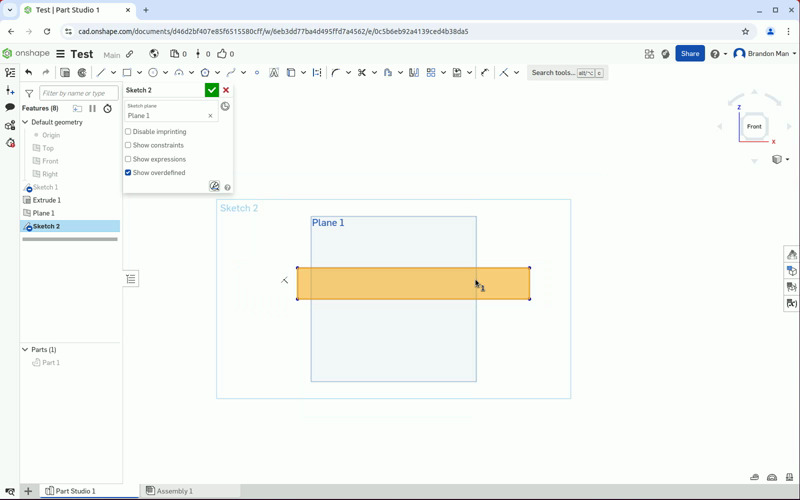
scroll(-6)
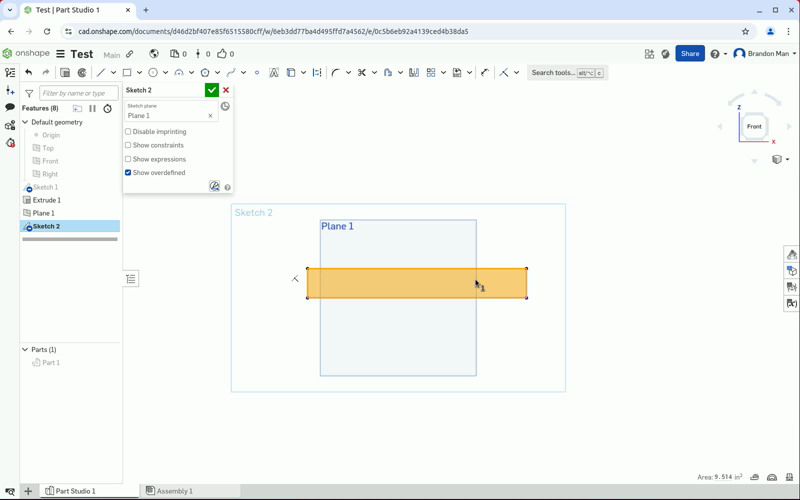
scroll(-6)
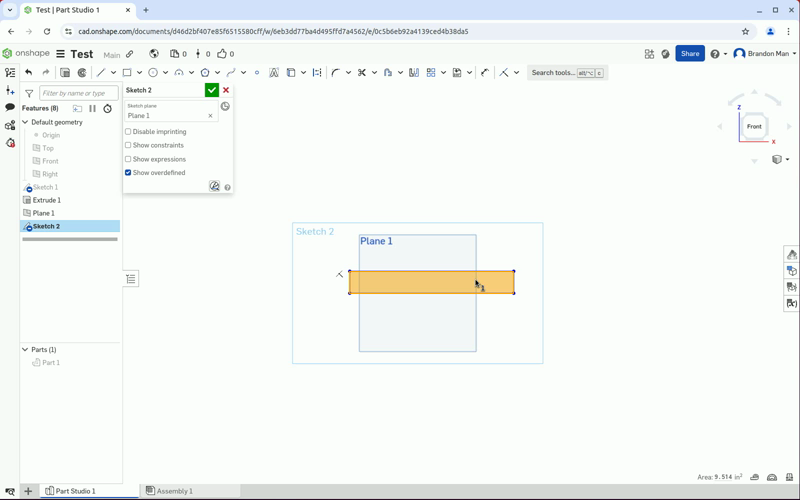
scroll(-6)
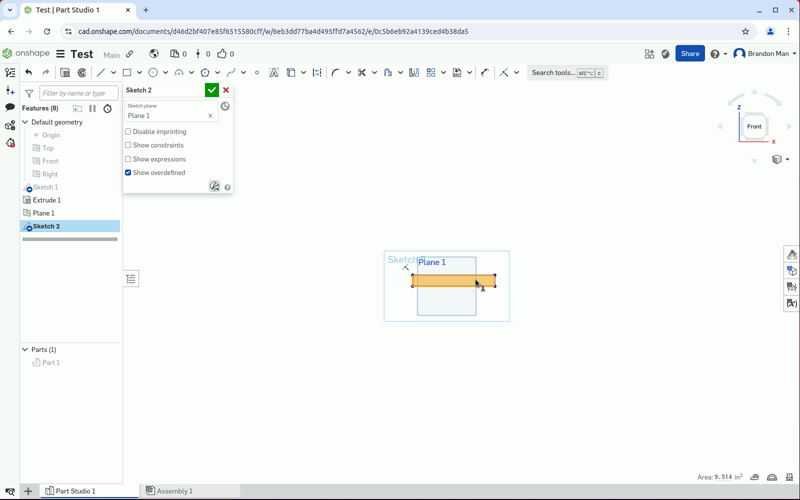
scroll(-6)
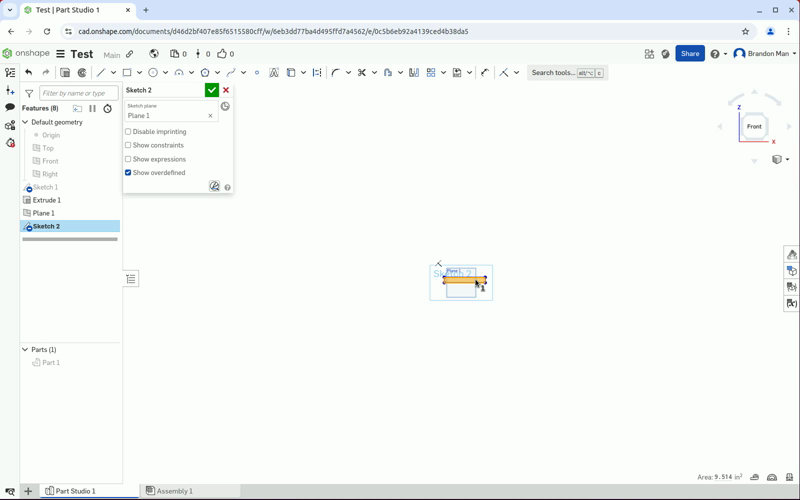
mouse_move(73, 352)
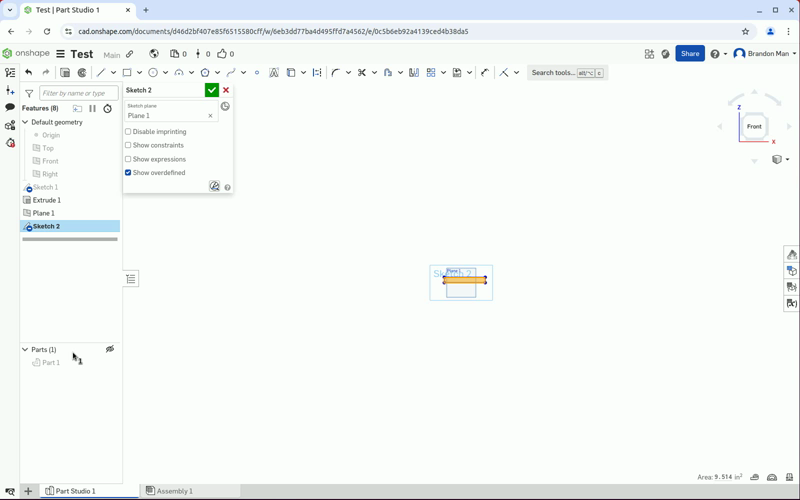
key(shift+y)
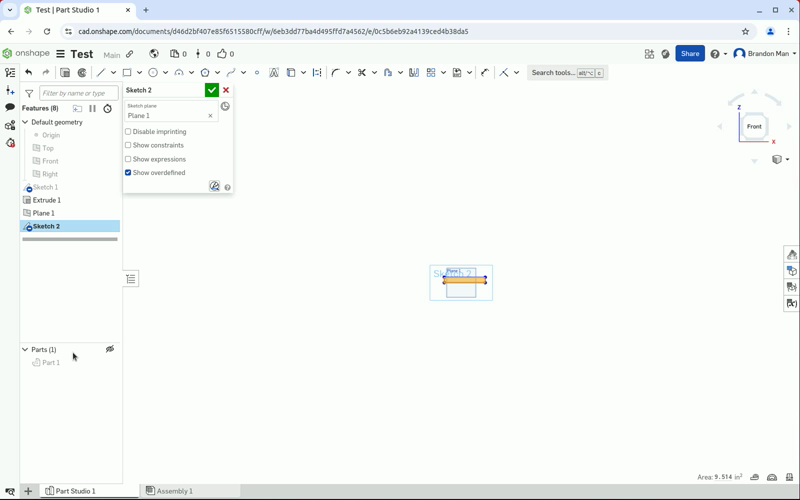
key(shift+e)
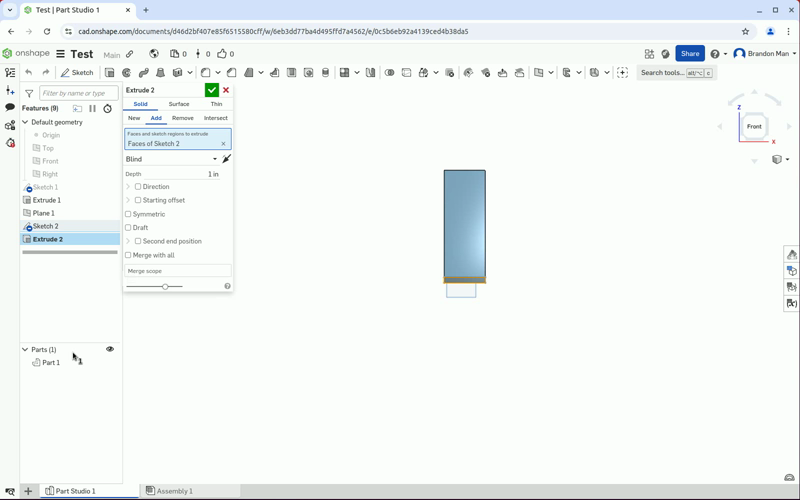
mouse_move(143, 106)
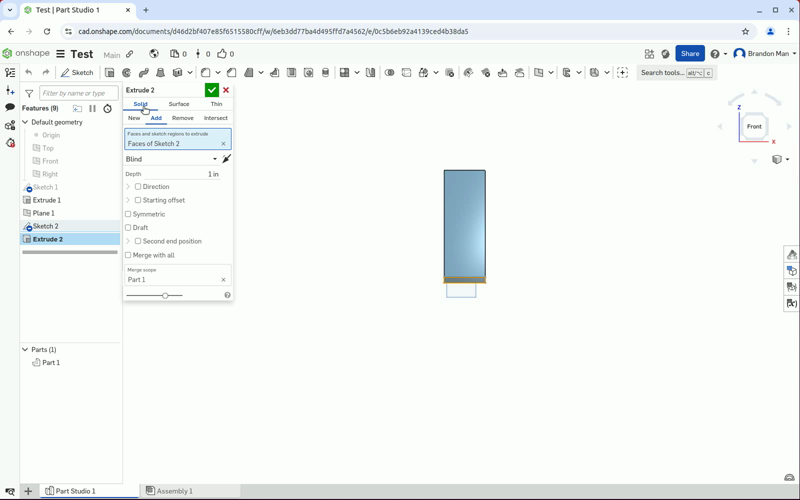
click(143, 106)
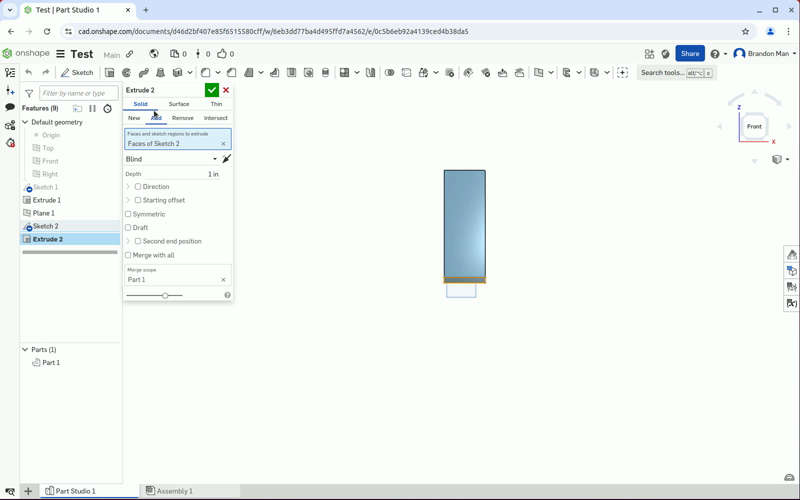
mouse_move(186, 120)
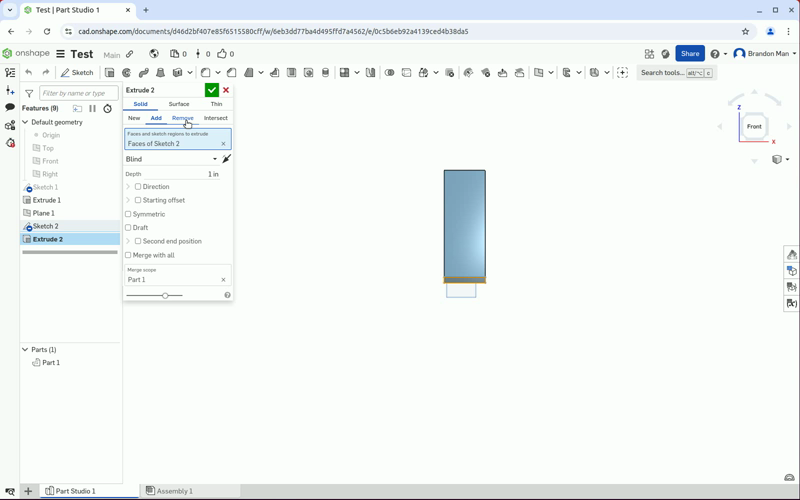
click(186, 120)
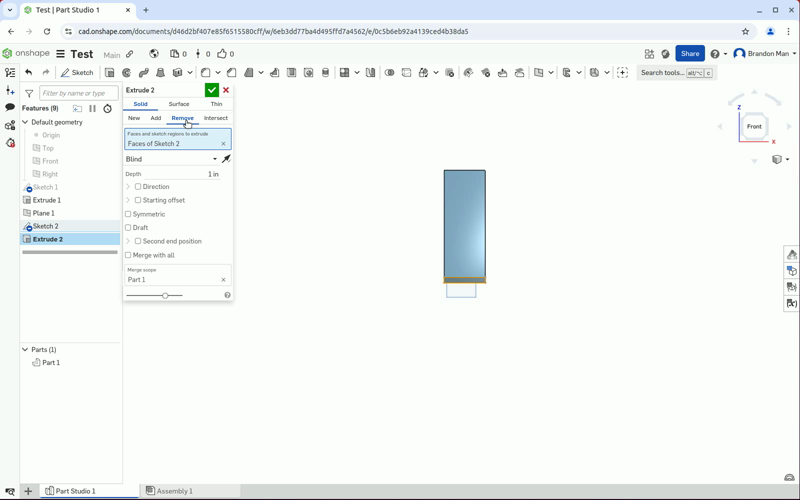
key(tab, 4)
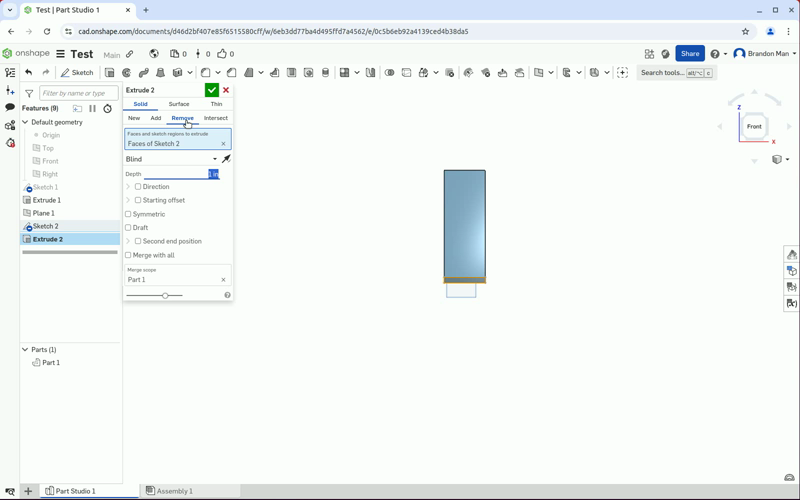
text(0.722)
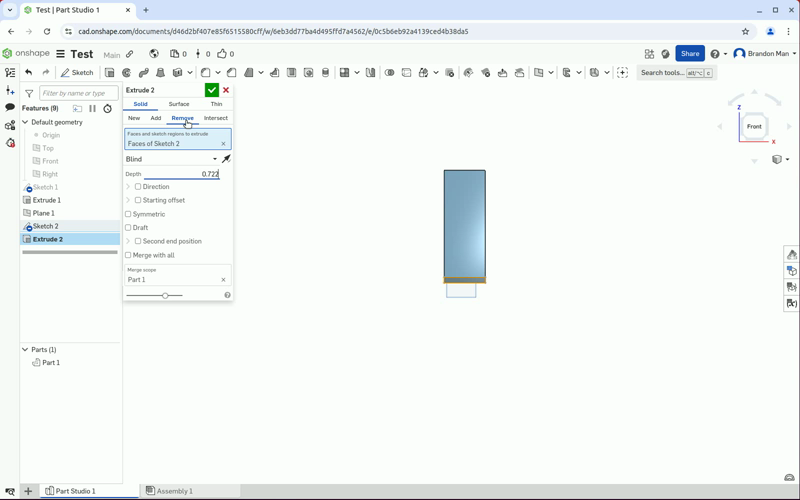
key(tab, 6)
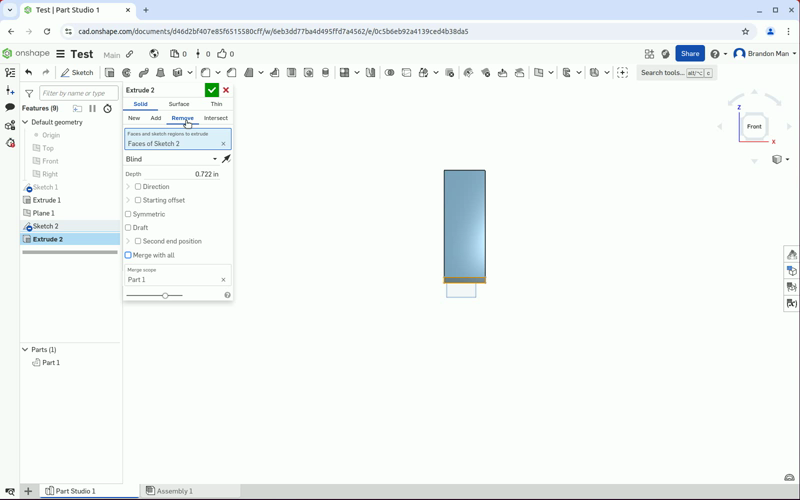
key(space)
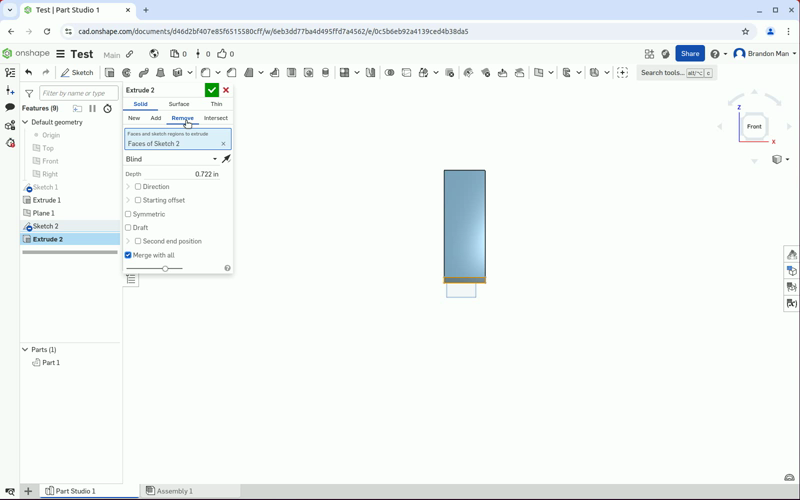
key(enter)
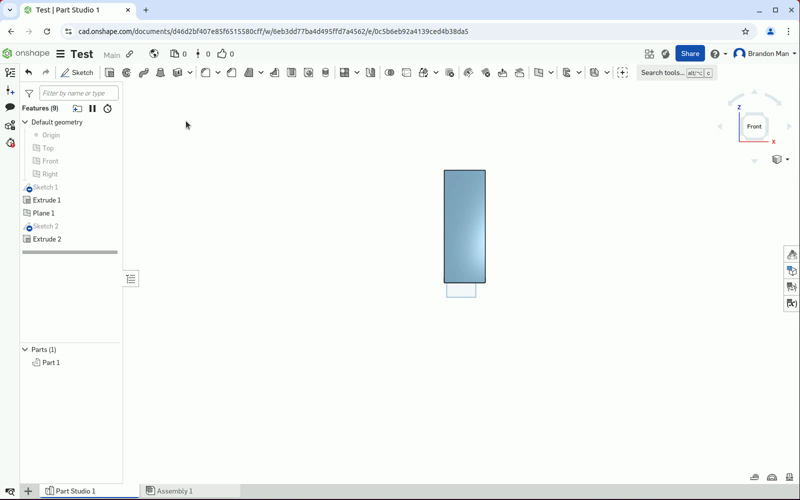
key(shift+h)
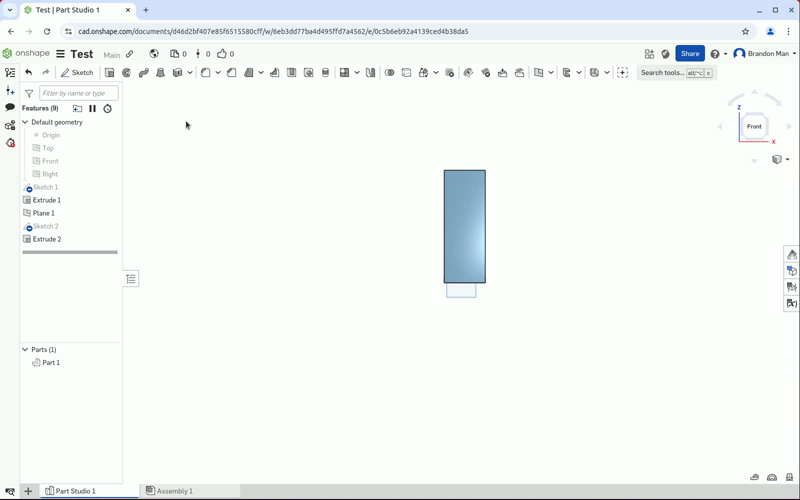
key(shift+h)
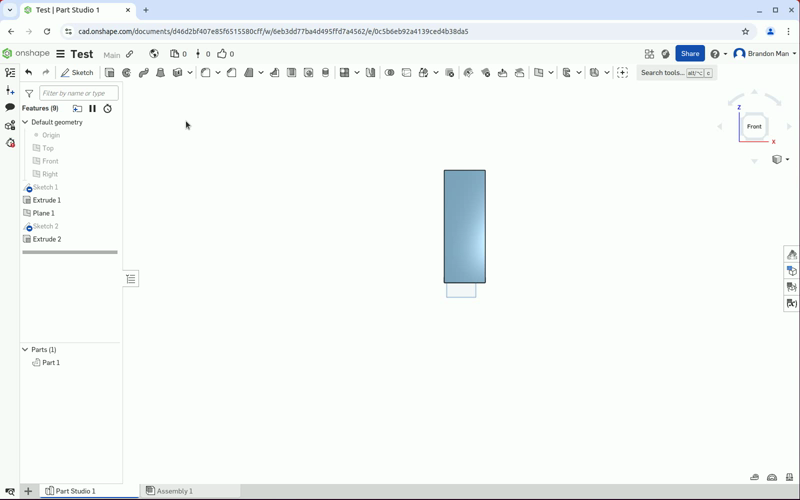
mouse_move(73, 189)
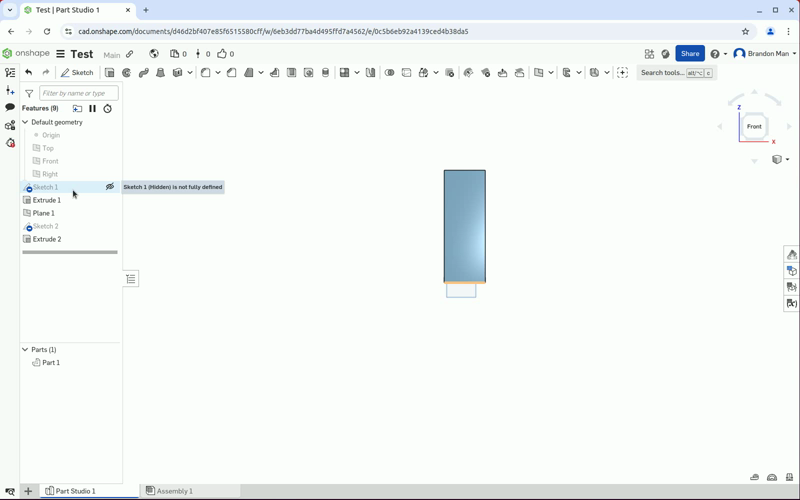
click(73, 189)
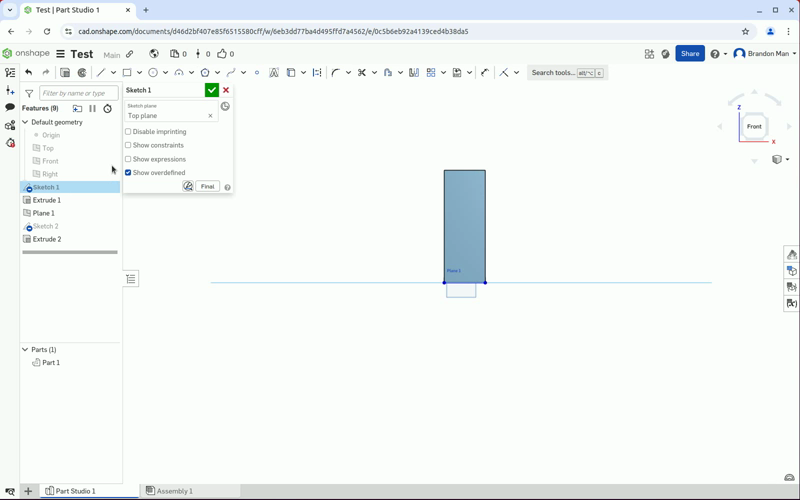
mouse_move(229, 92)
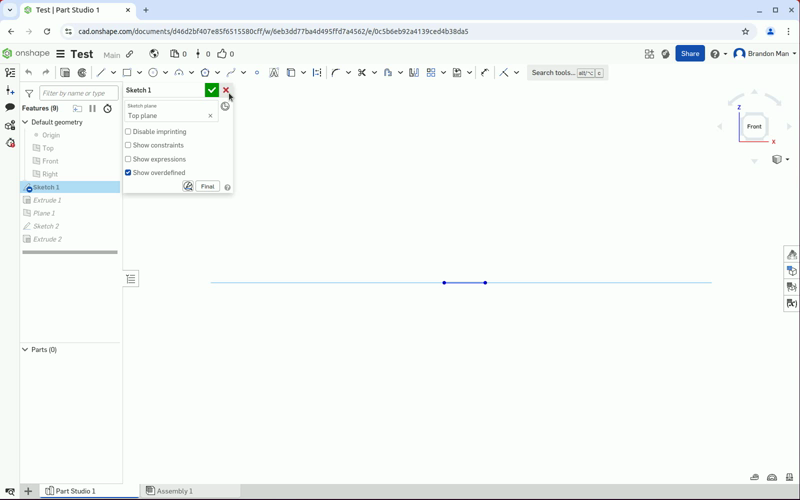
click(229, 92)
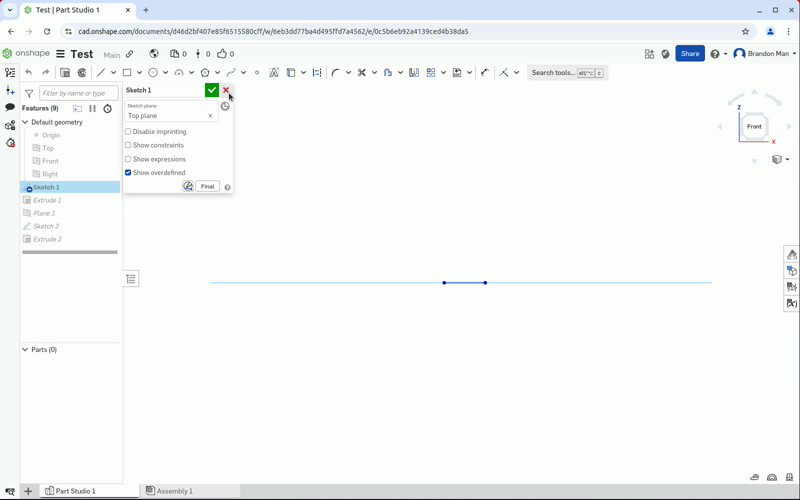
key(shift+s)
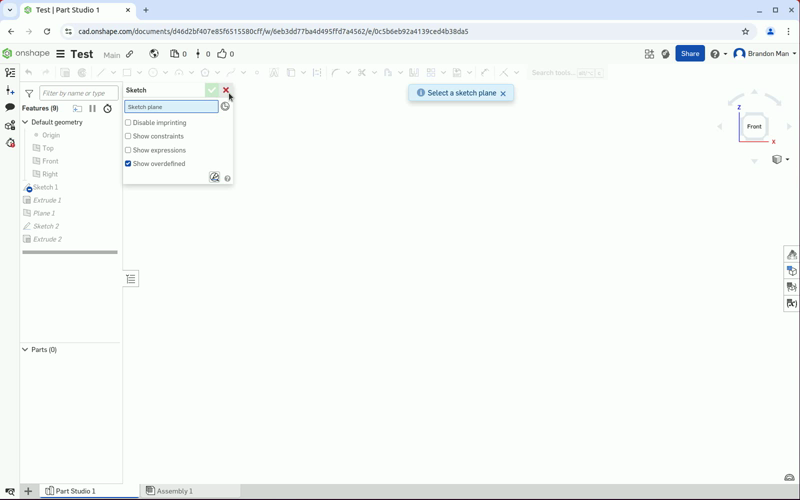
mouse_move(73, 215)
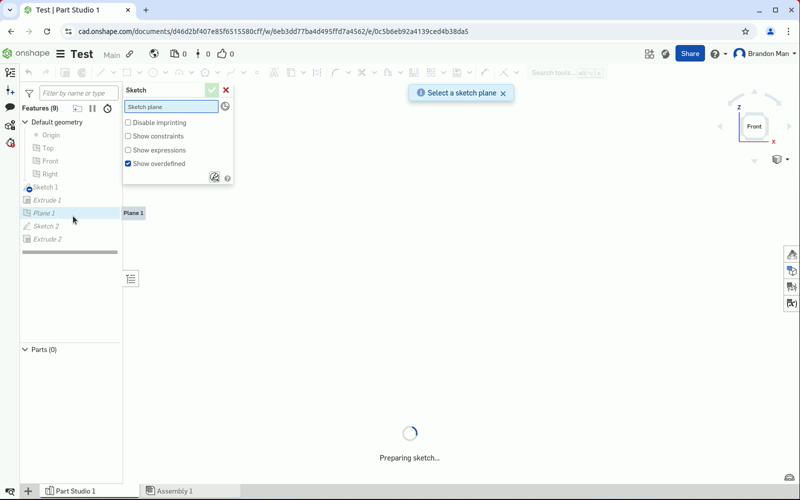
click(73, 215)
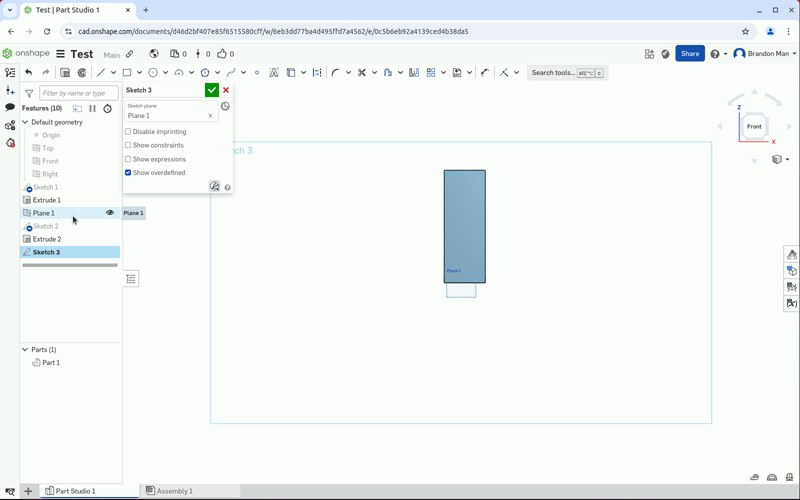
mouse_move(73, 352)
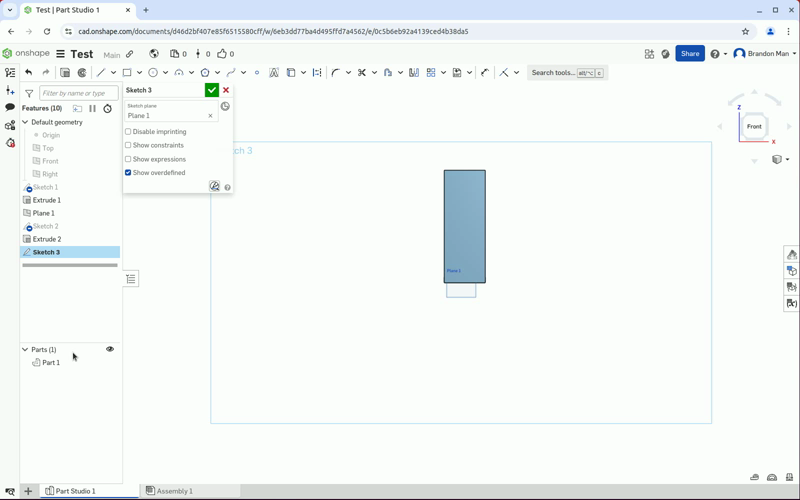
key(y)
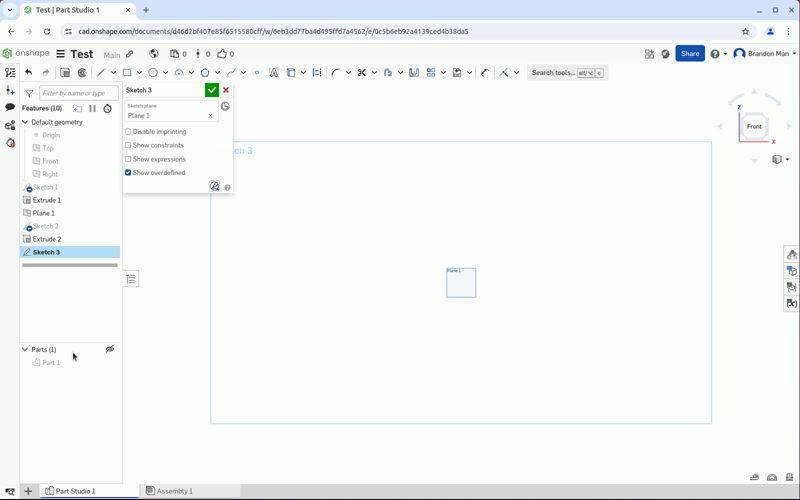
key(l)
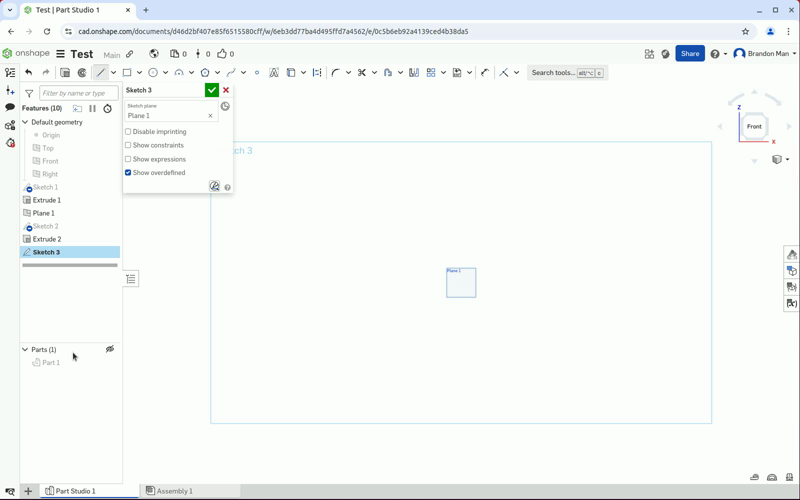
key_down(shift)
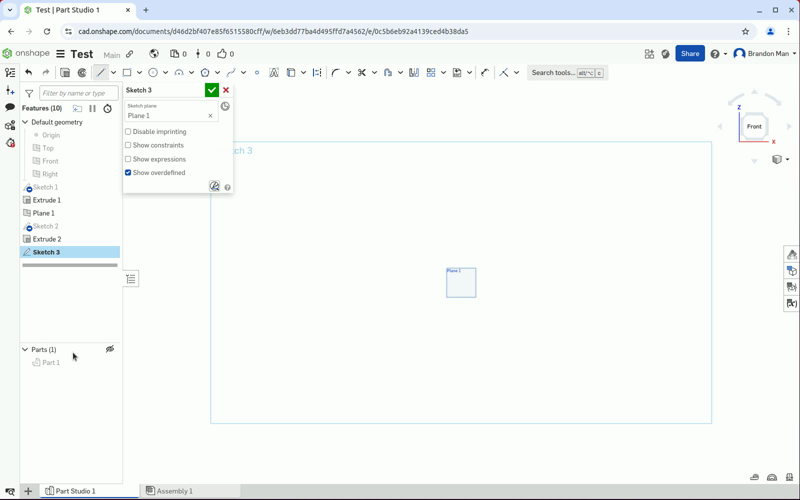
mouse_move(447, 220)
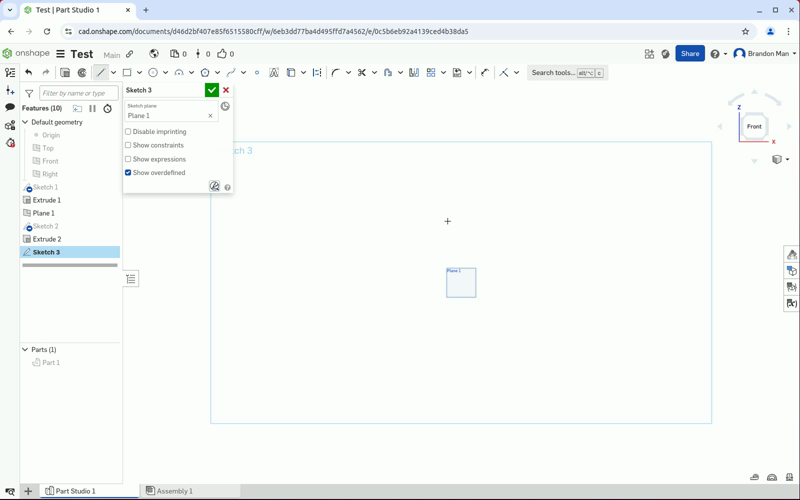
click(447, 220)
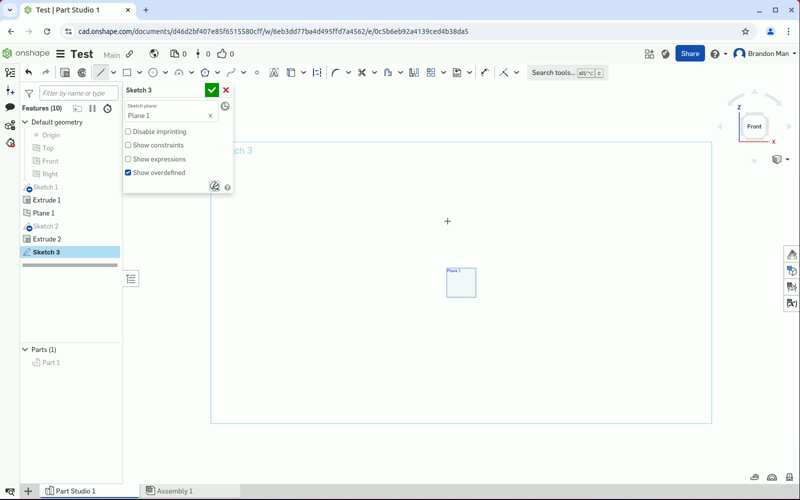
key_up(shift)
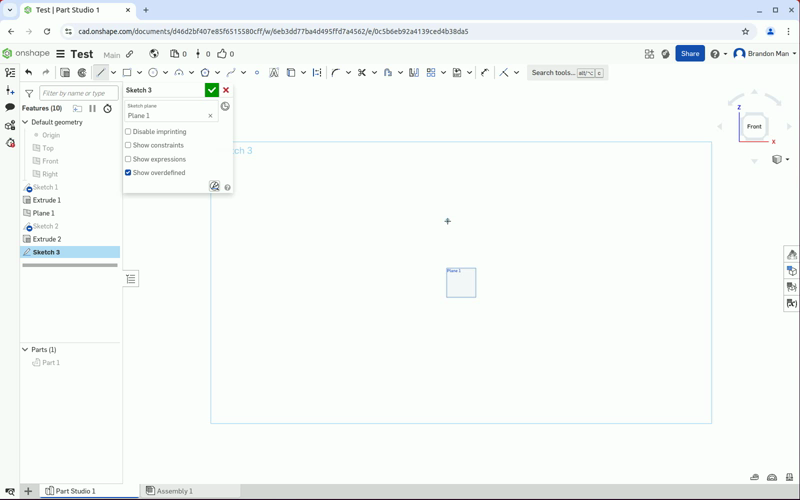
key_down(shift)
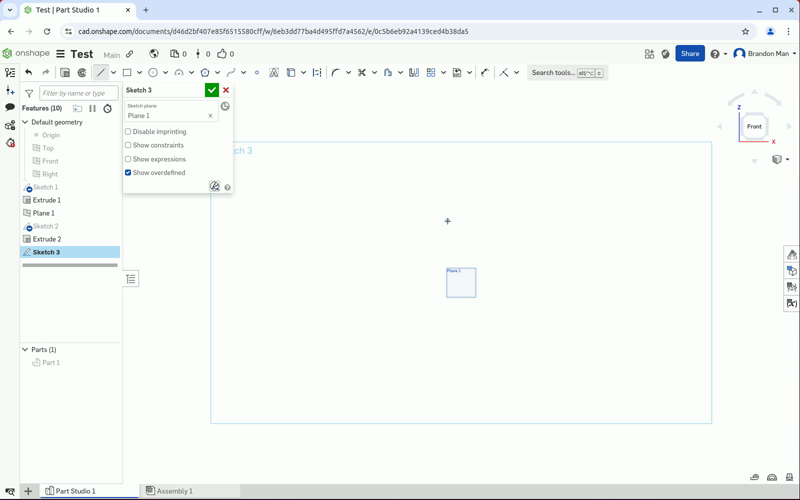
mouse_move(477, 220)
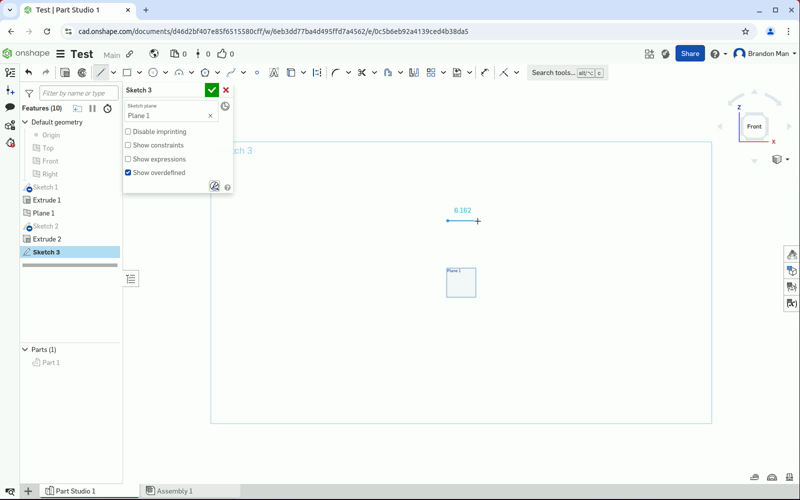
mouse_move(458, 220)
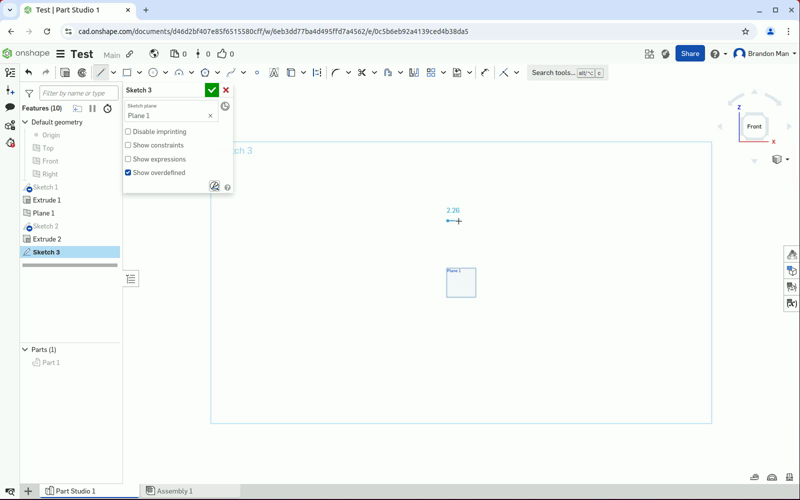
click(458, 220)
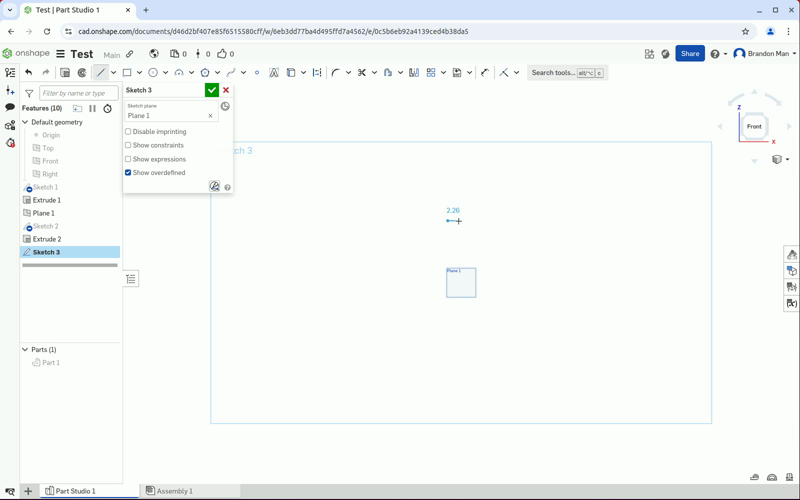
key_up(shift)
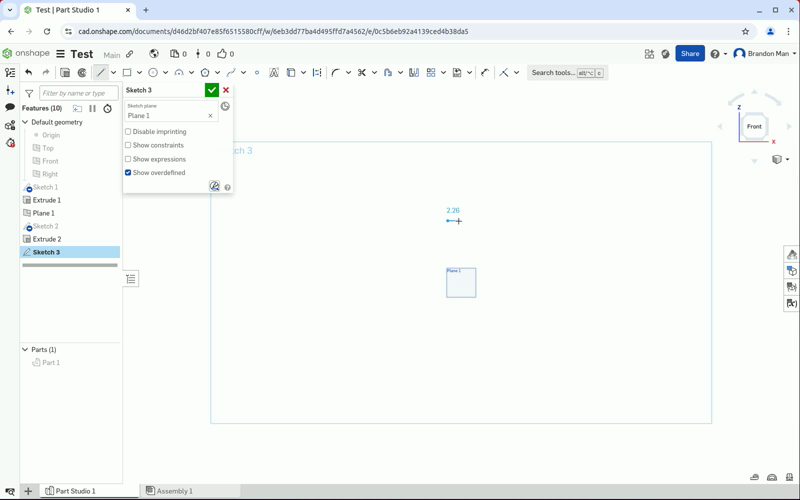
key_down(shift)
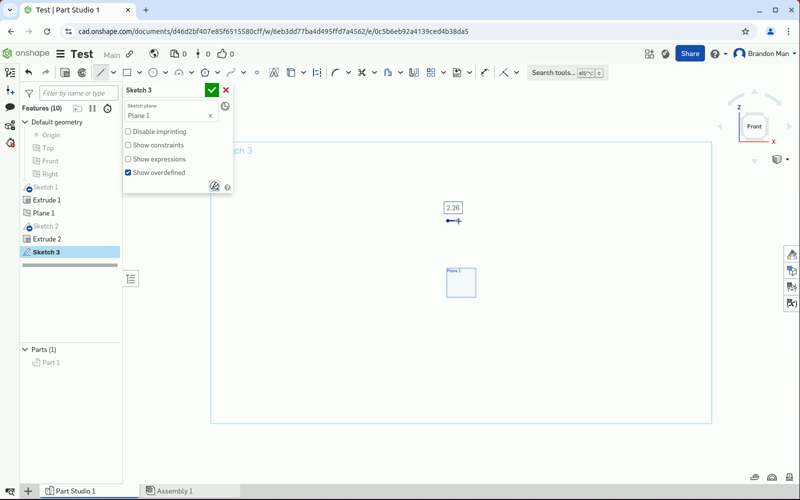
mouse_move(488, 220)
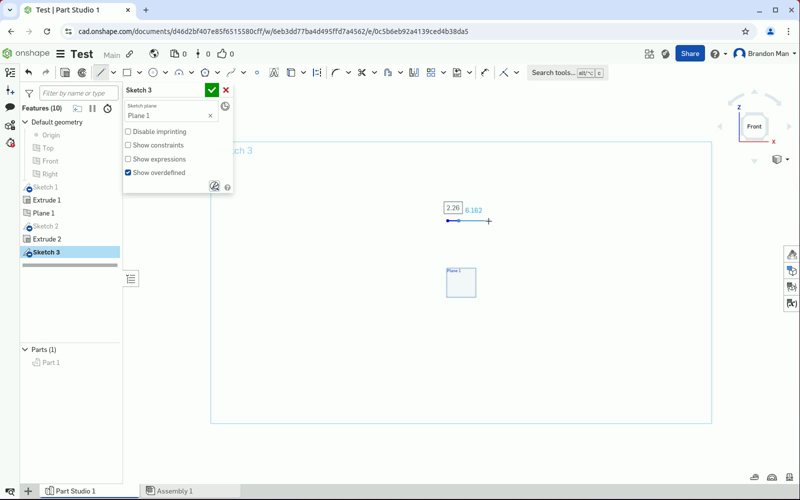
mouse_move(458, 172)
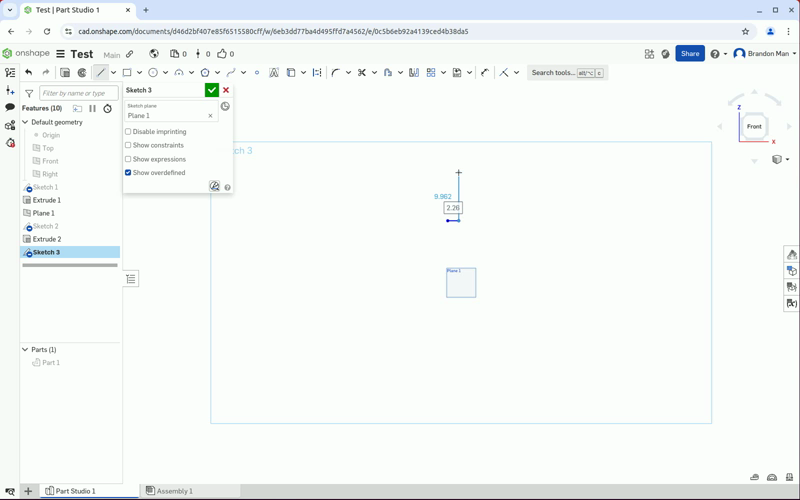
click(458, 172)
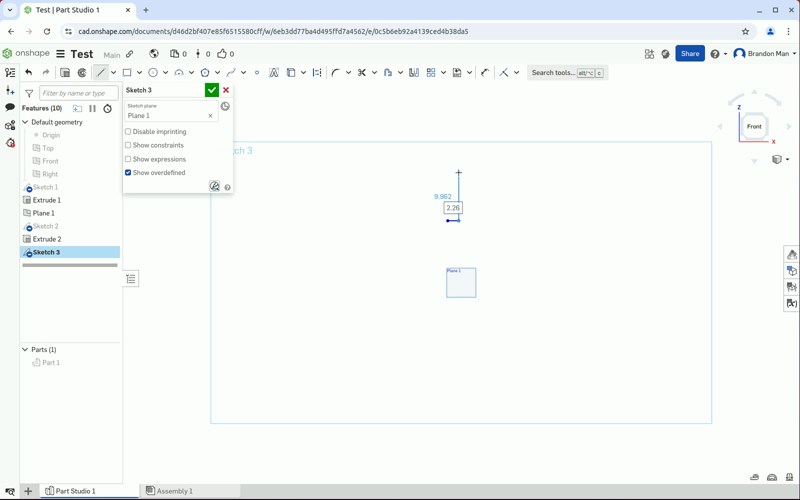
key_up(shift)
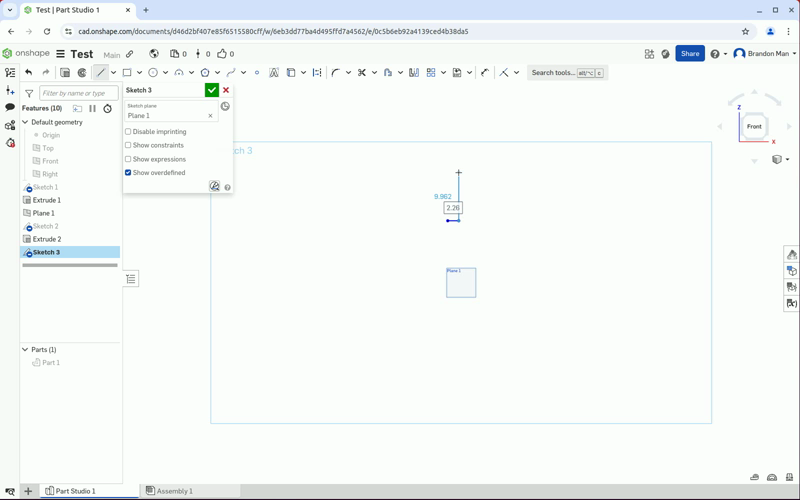
key_down(shift)
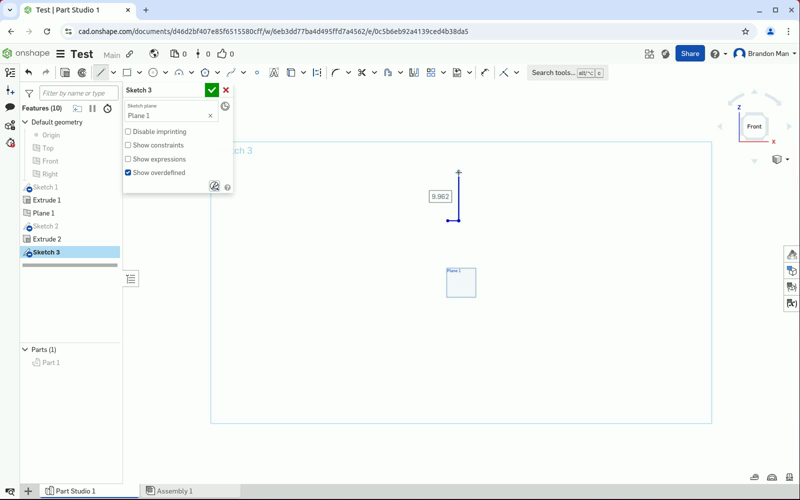
mouse_move(488, 172)
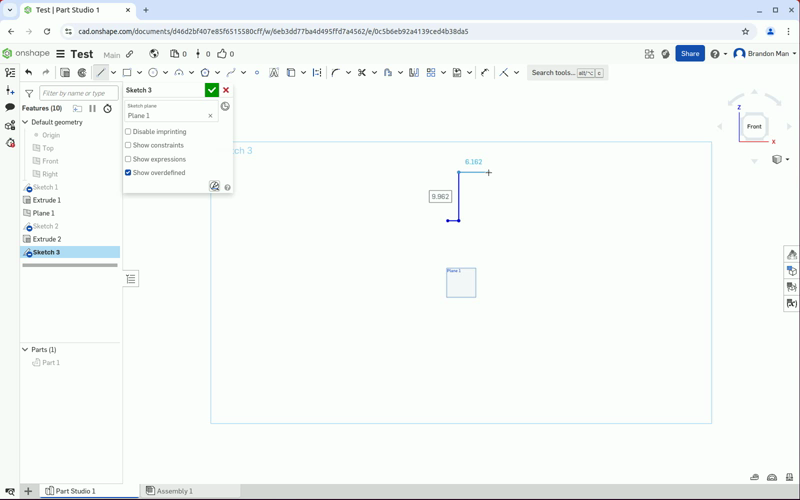
mouse_move(447, 172)
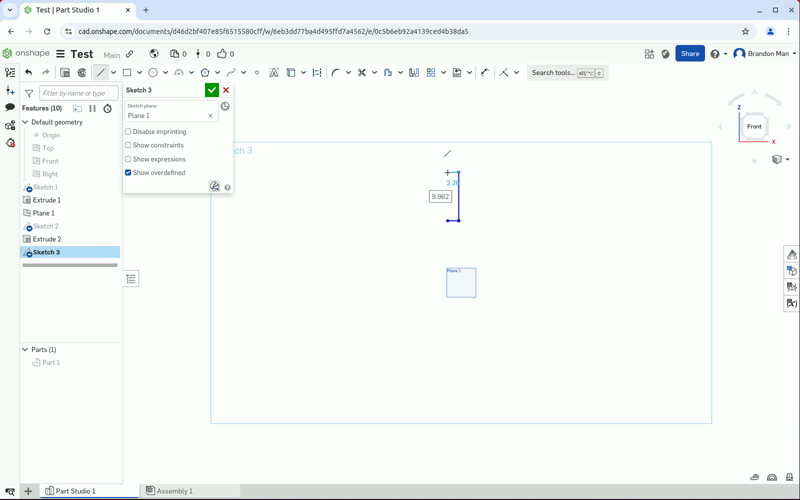
click(447, 172)
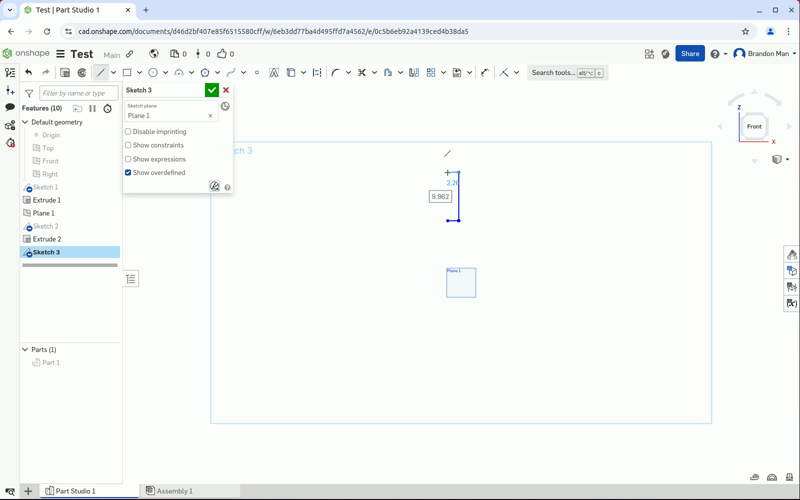
key_up(shift)
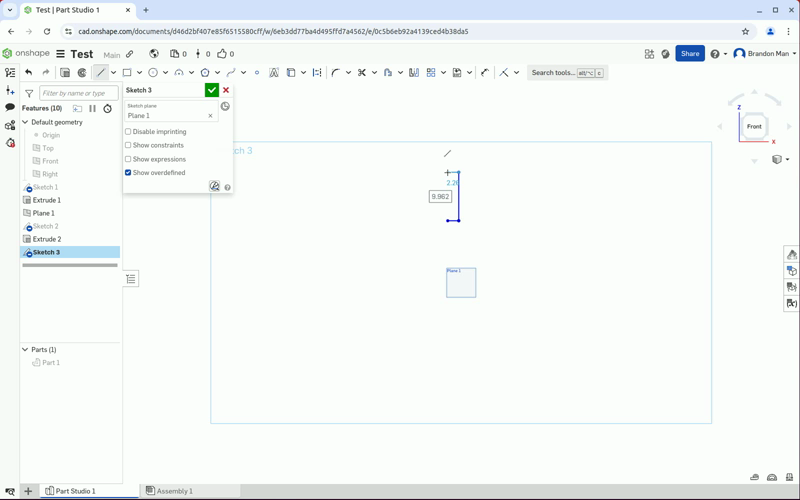
mouse_move(477, 172)
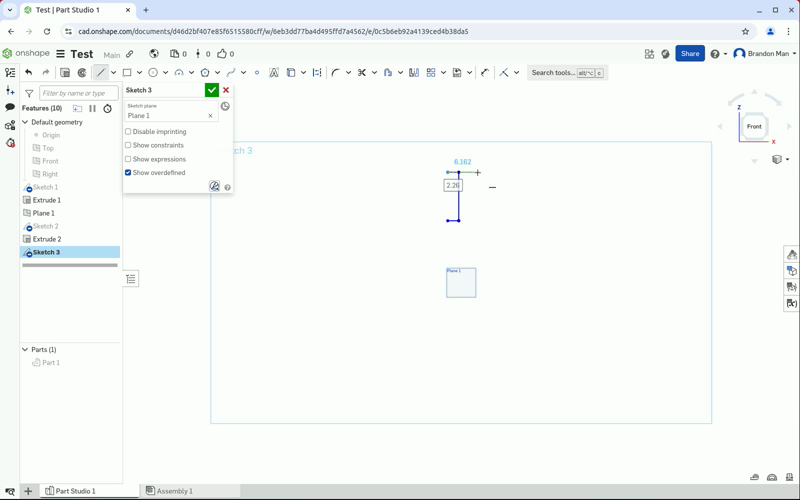
key_down(shift)
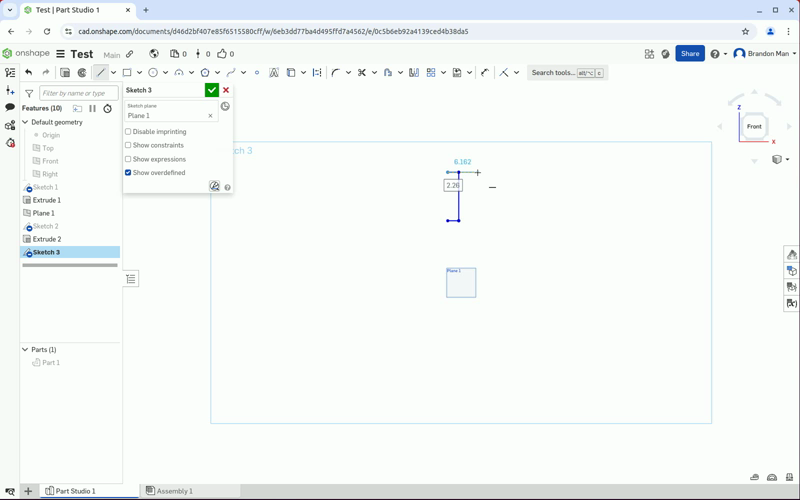
mouse_move(447, 220)
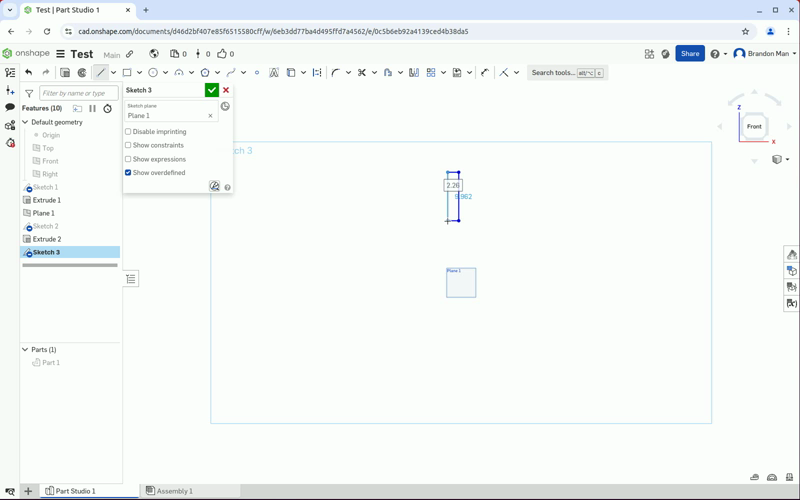
key_up(shift)
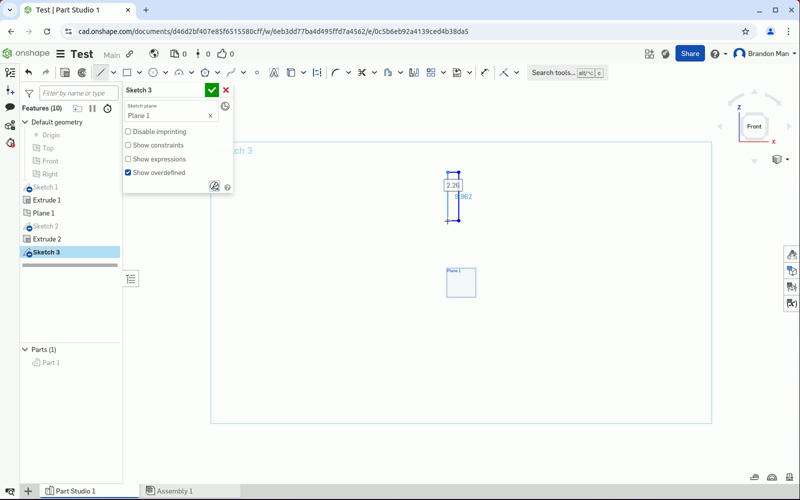
click(447, 220)
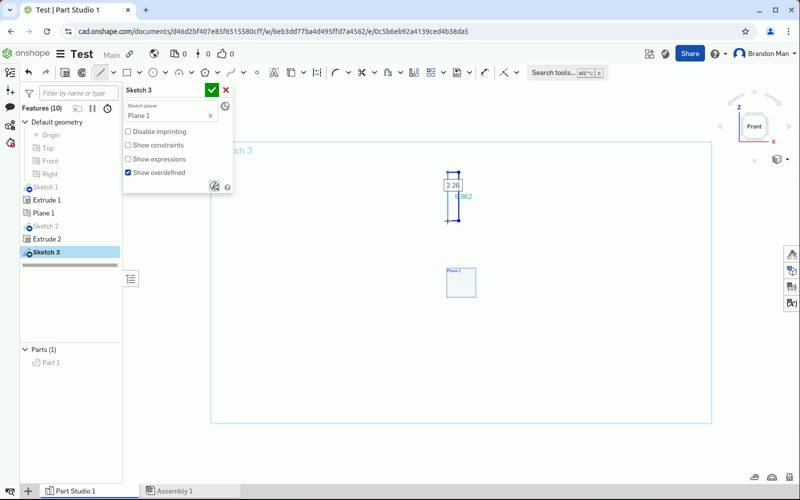
key(esc)
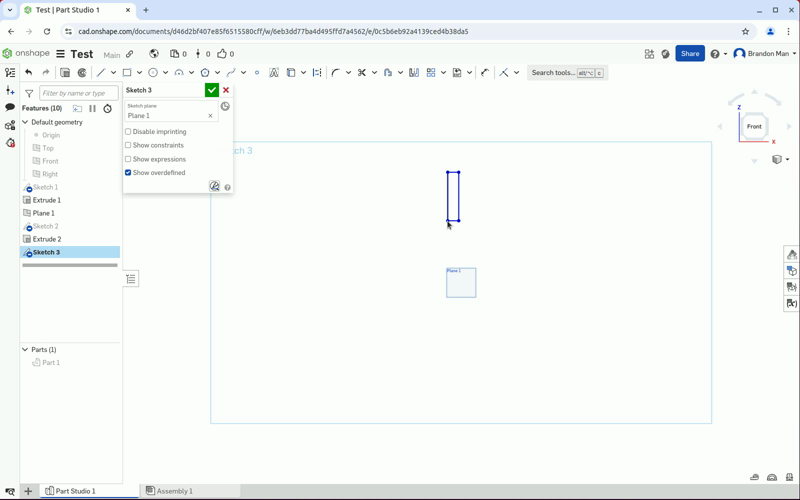
mouse_move(457, 211)
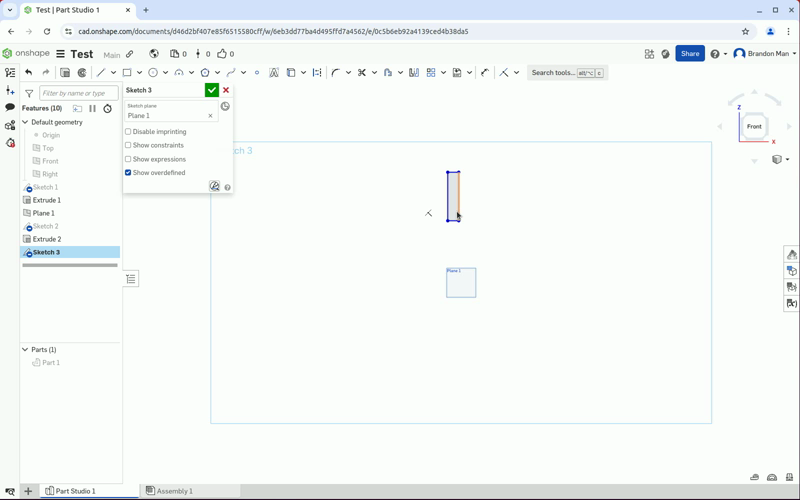
scroll(6)
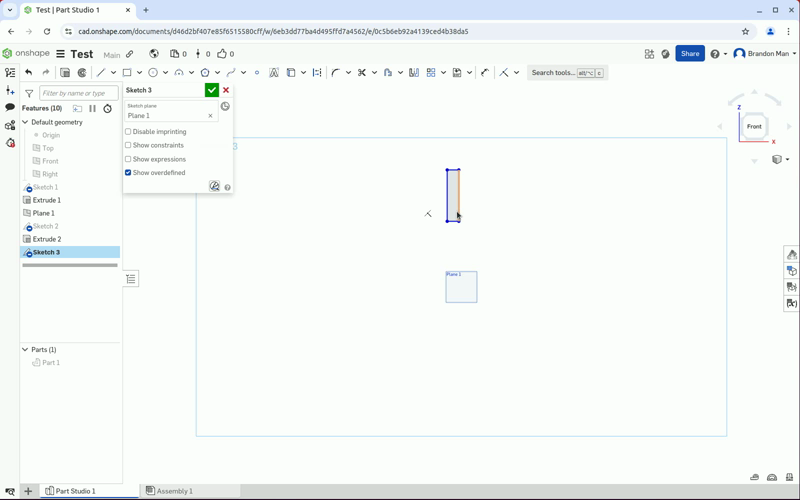
scroll(6)
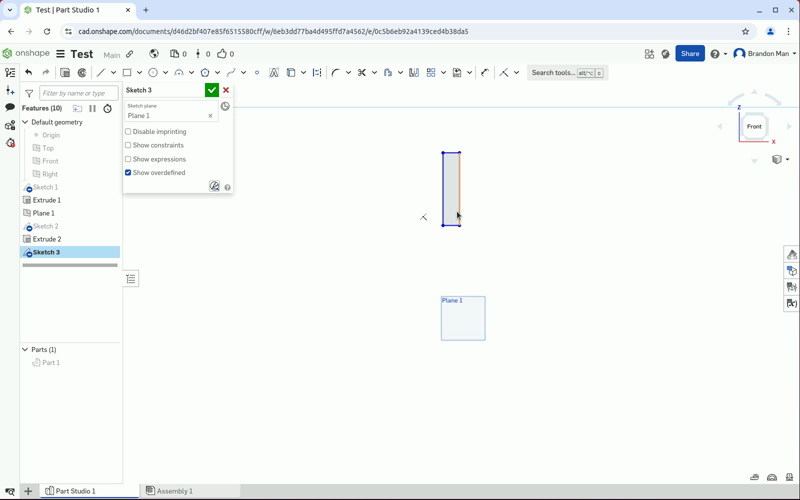
scroll(6)
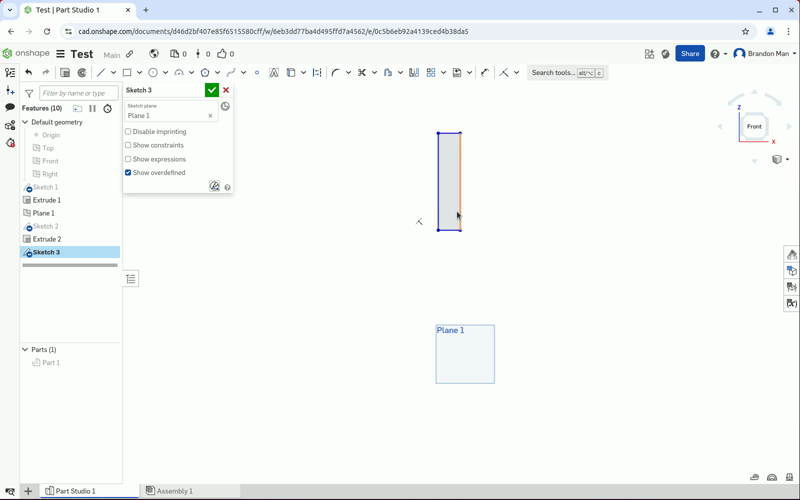
scroll(6)
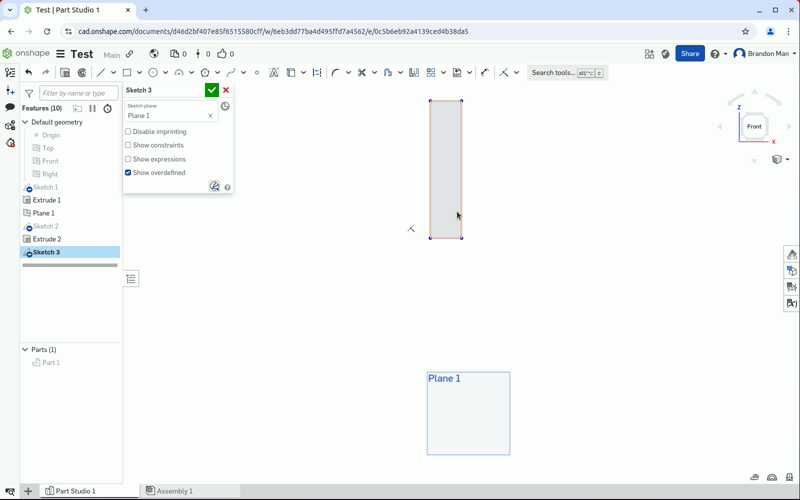
scroll(6)
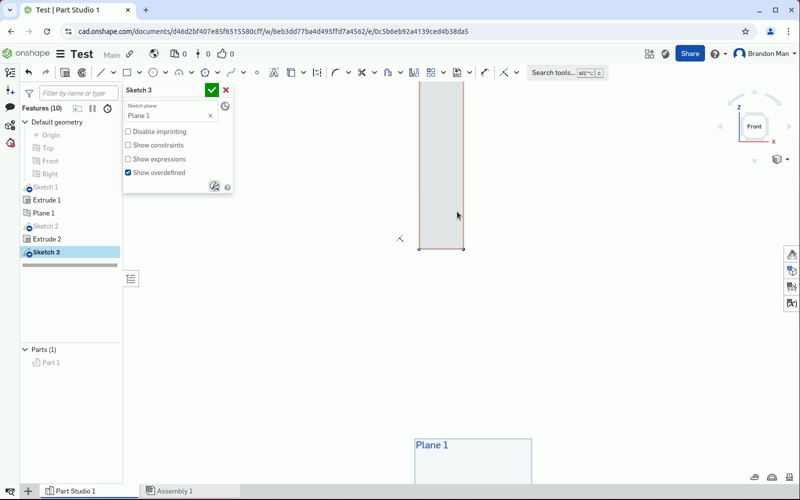
scroll(6)
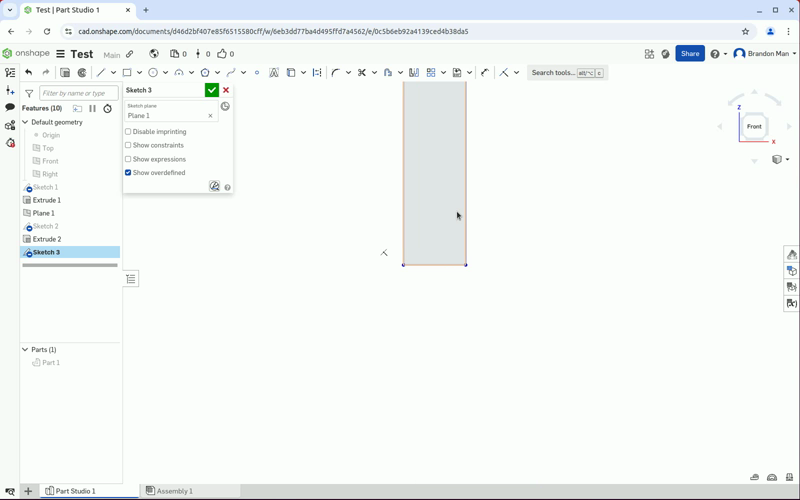
scroll(6)
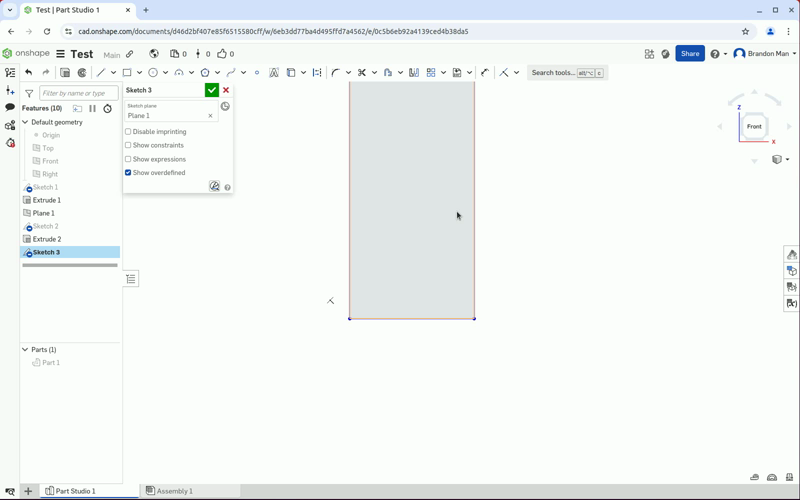
click(457, 211)
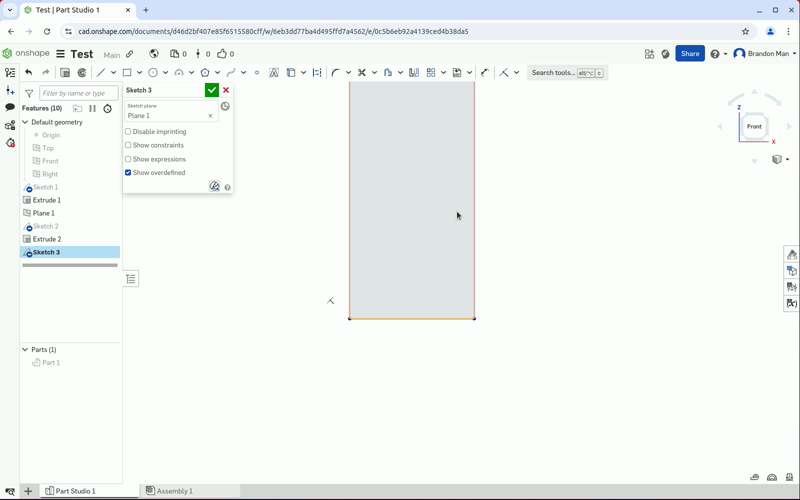
scroll(-6)
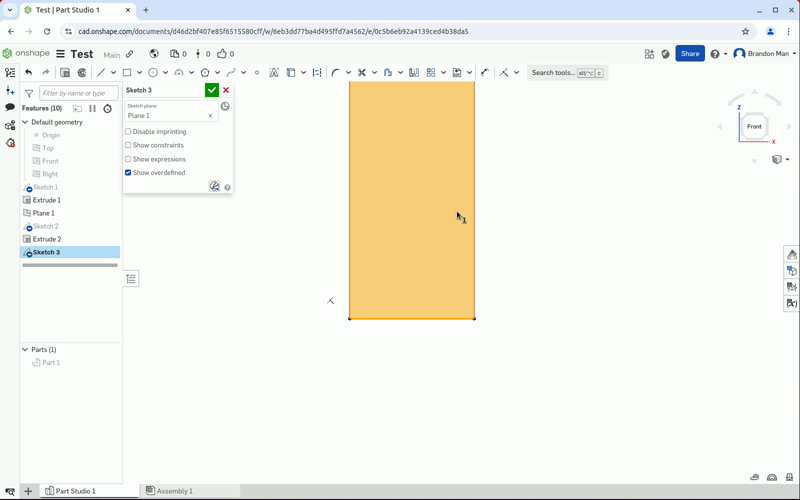
scroll(-6)
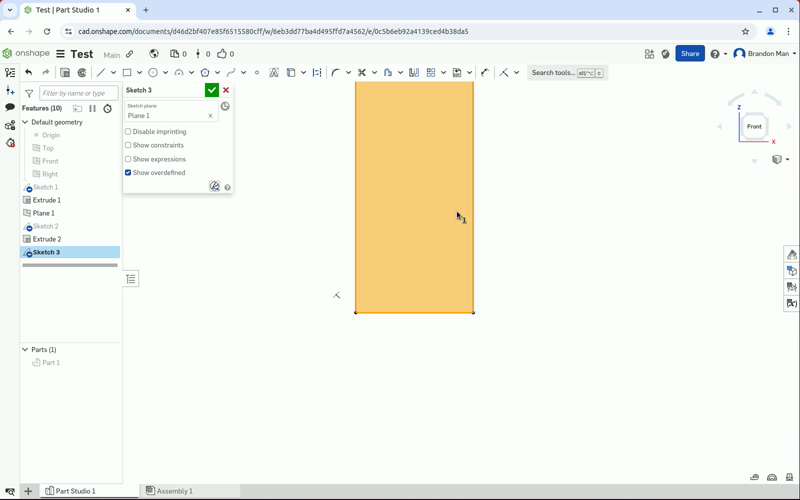
scroll(-6)
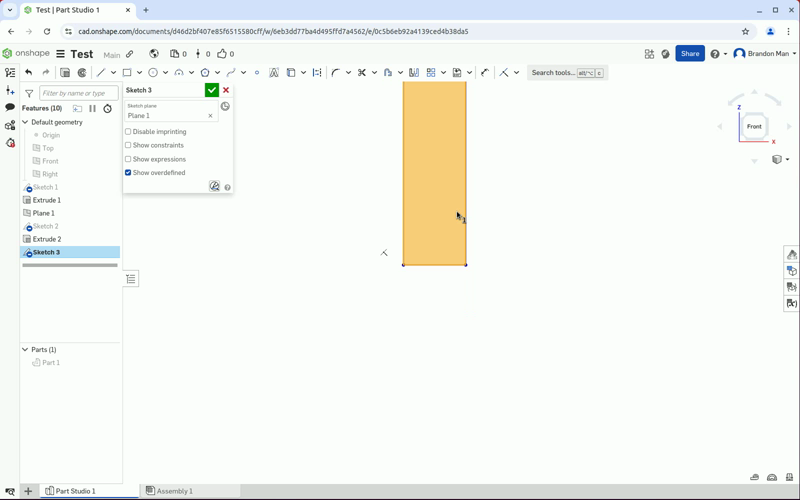
scroll(-6)
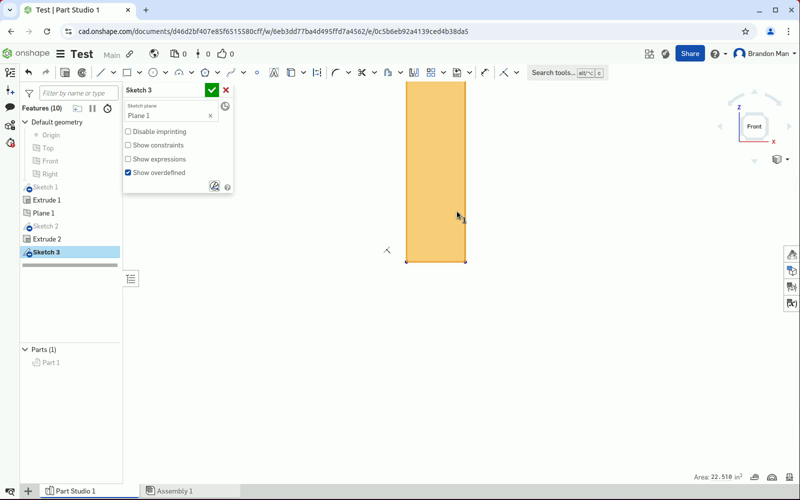
scroll(-6)
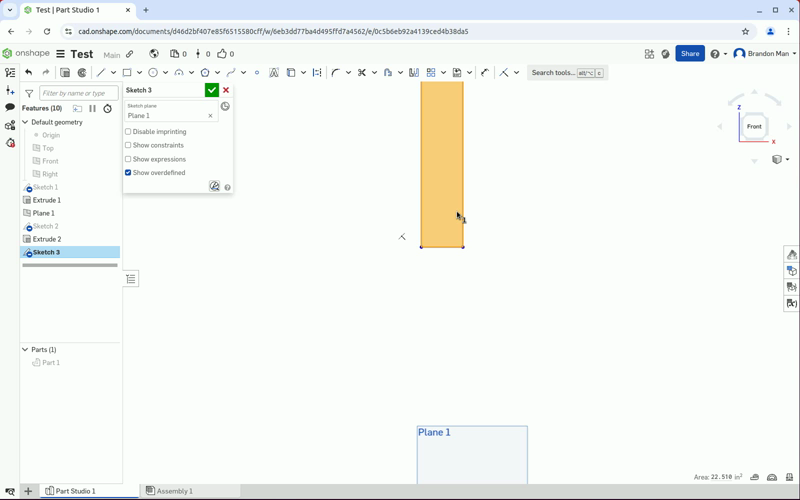
scroll(-6)
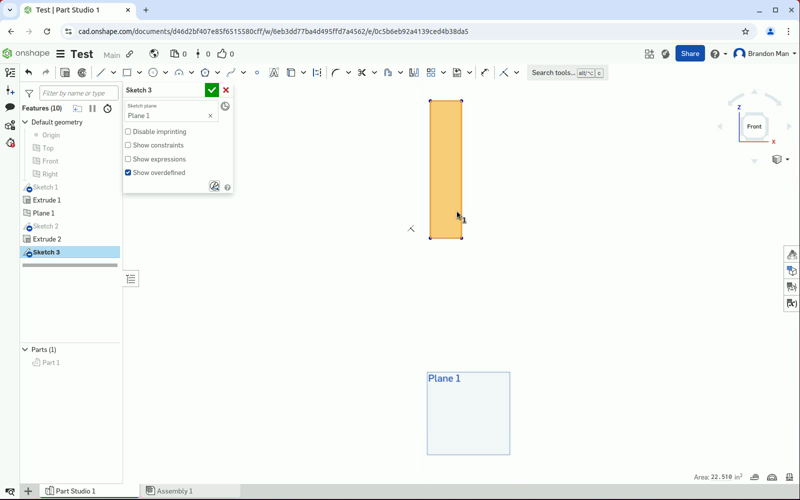
scroll(-6)
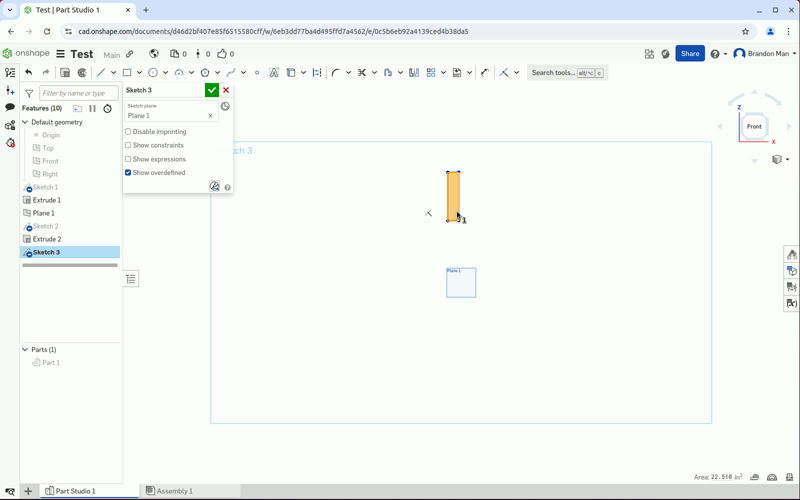
mouse_move(73, 352)
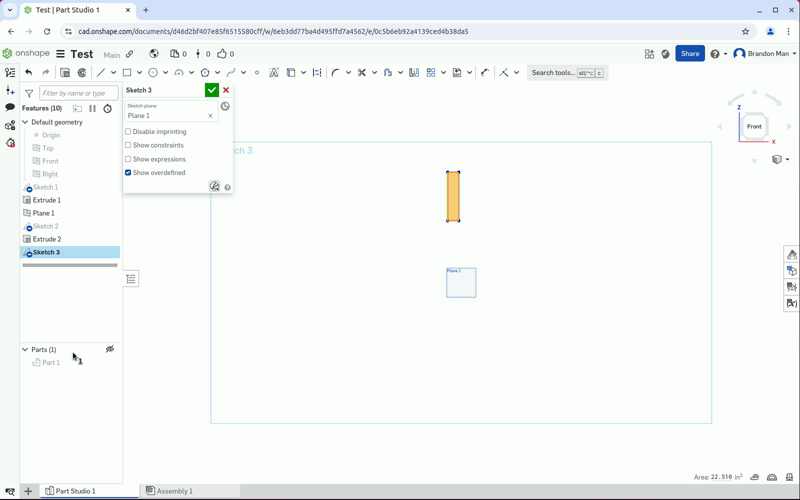
key(shift+y)
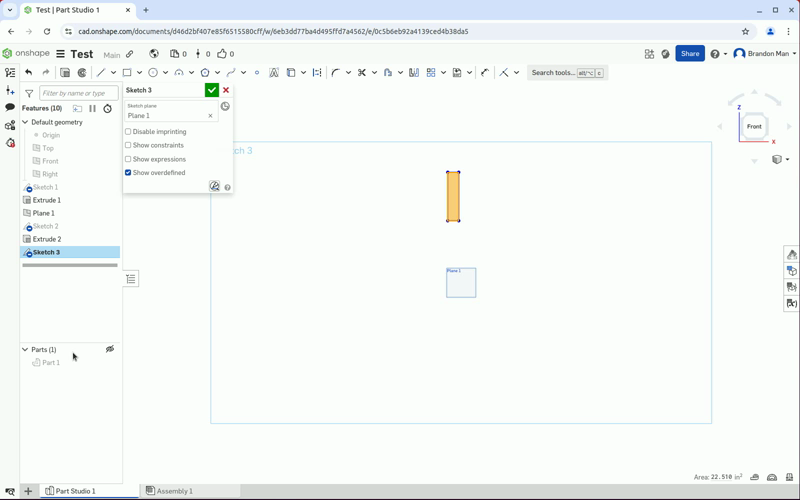
key(shift+e)
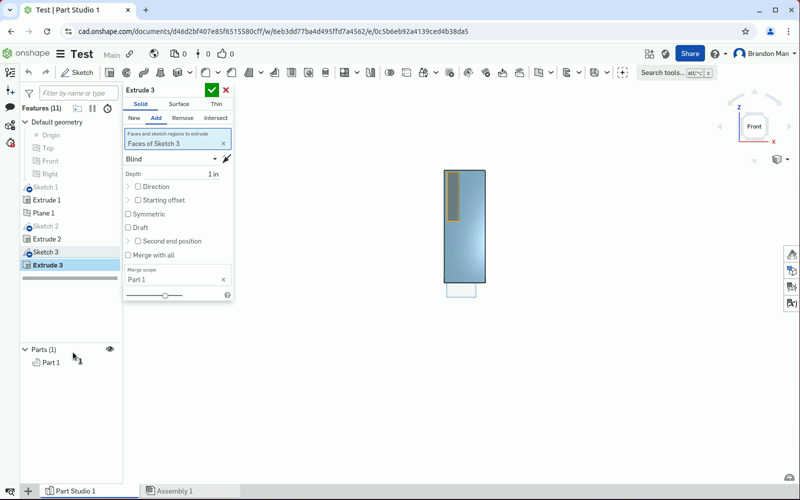
mouse_move(143, 106)
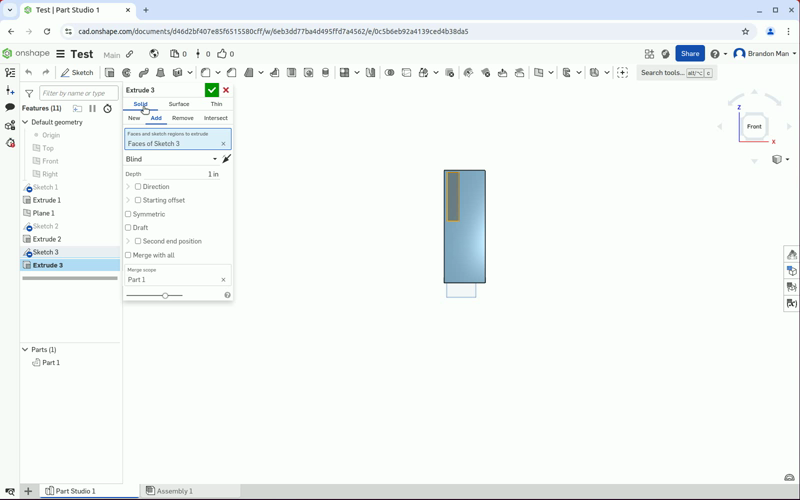
click(143, 106)
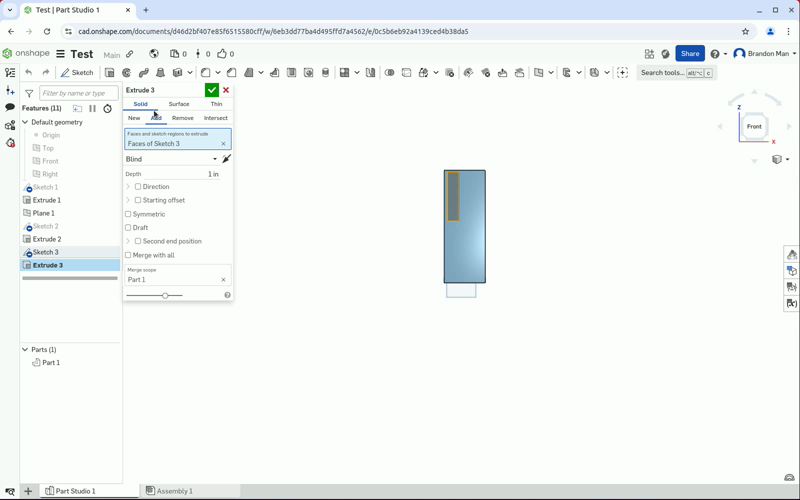
mouse_move(186, 120)
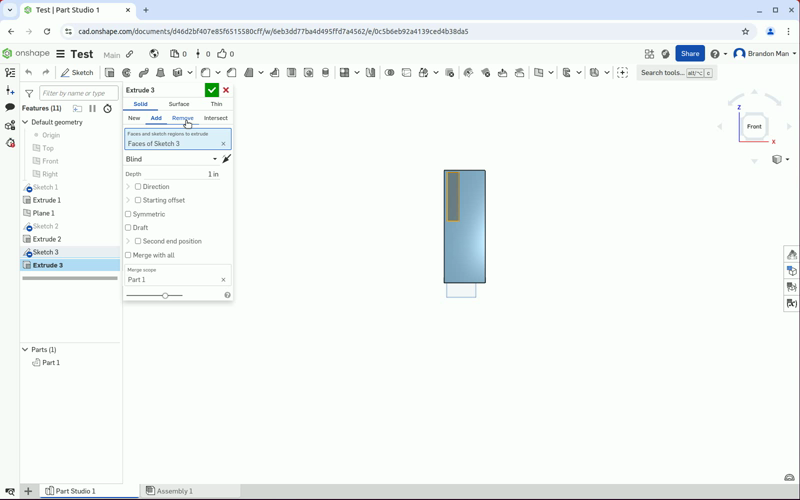
click(186, 120)
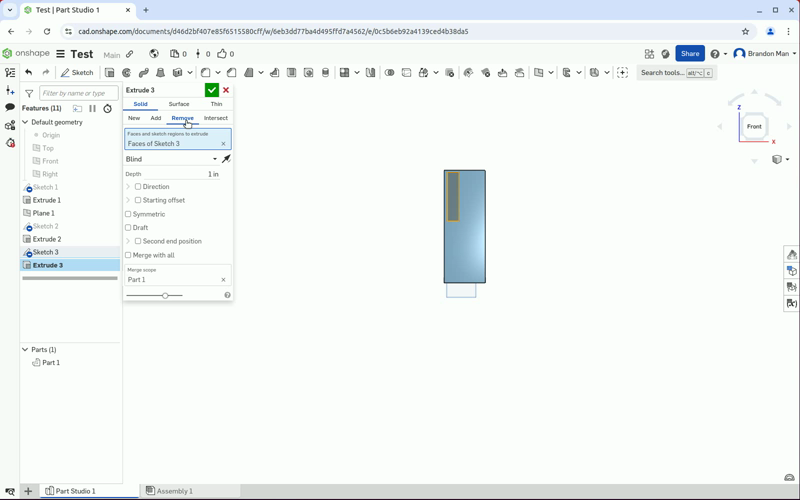
key(tab, 4)
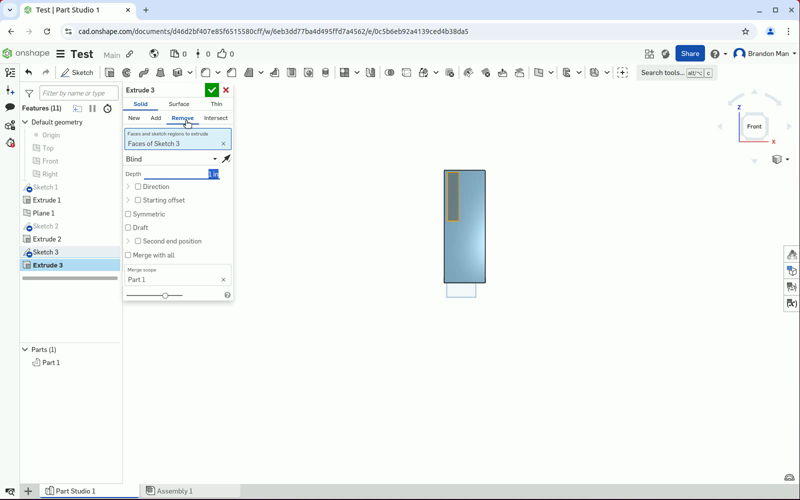
text(0.241)
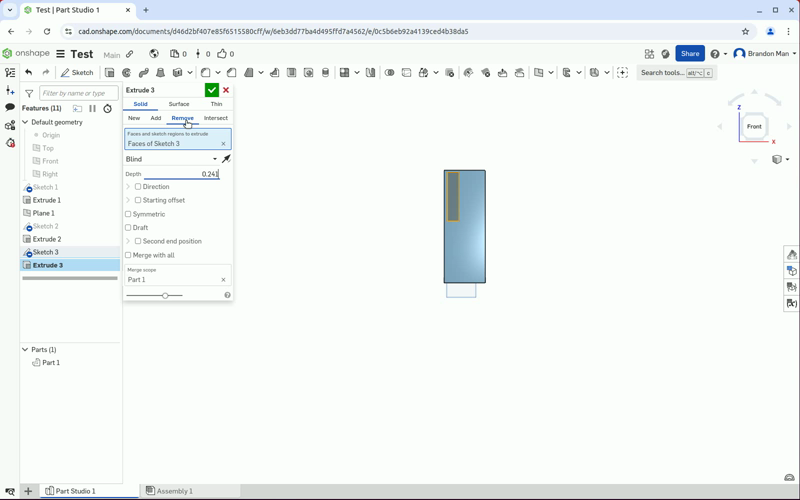
key(tab, 6)
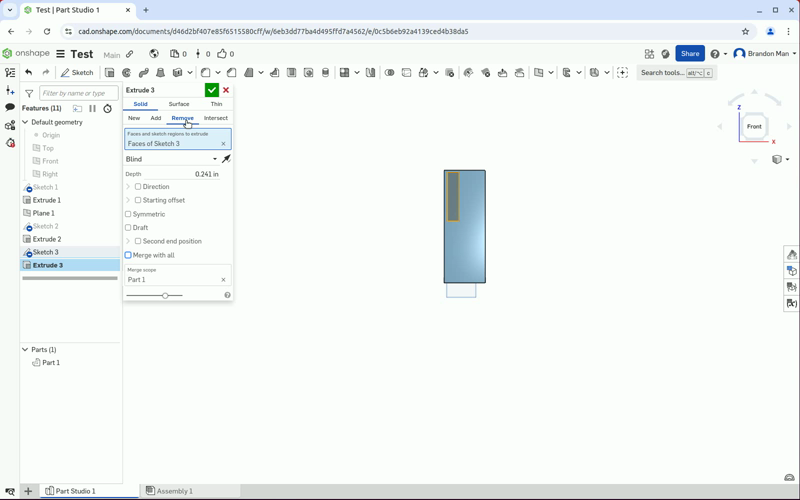
key(space)
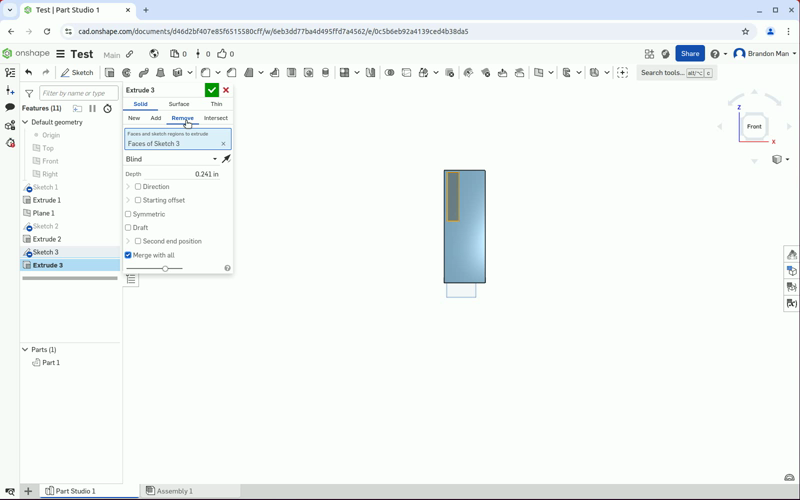
key(enter)
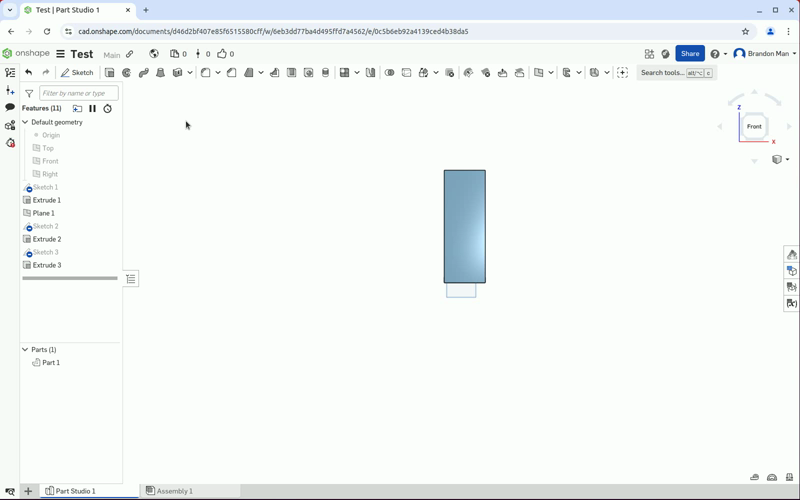
key(shift+h)
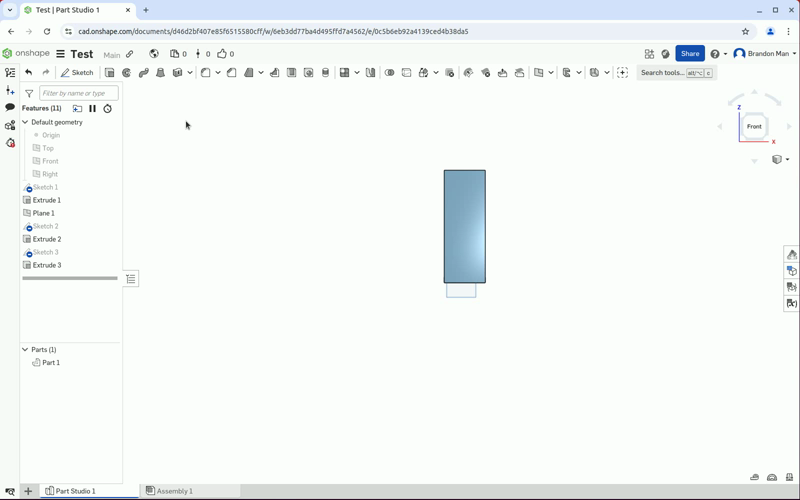
key(shift+h)
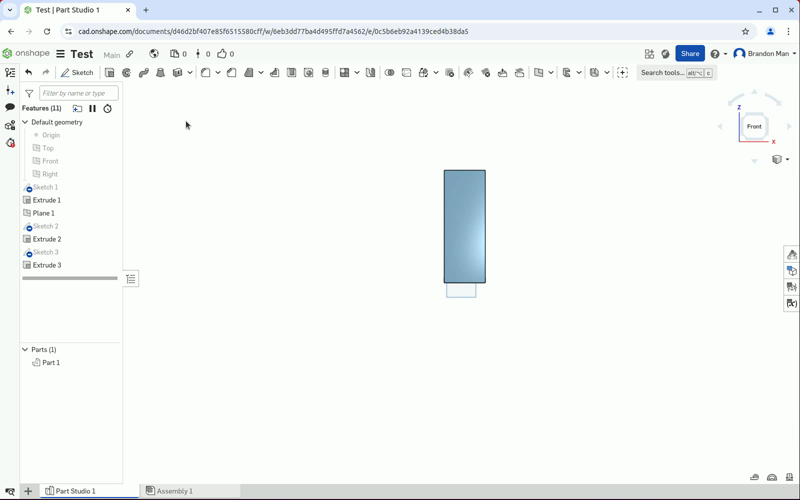
mouse_move(73, 189)
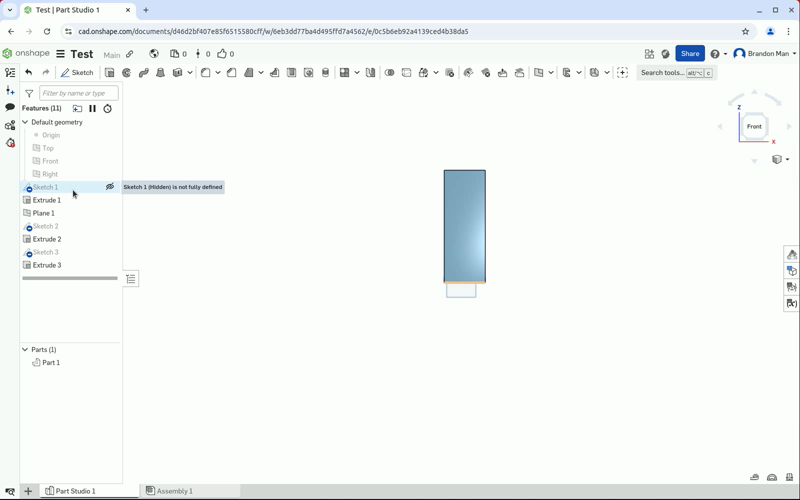
click(73, 189)
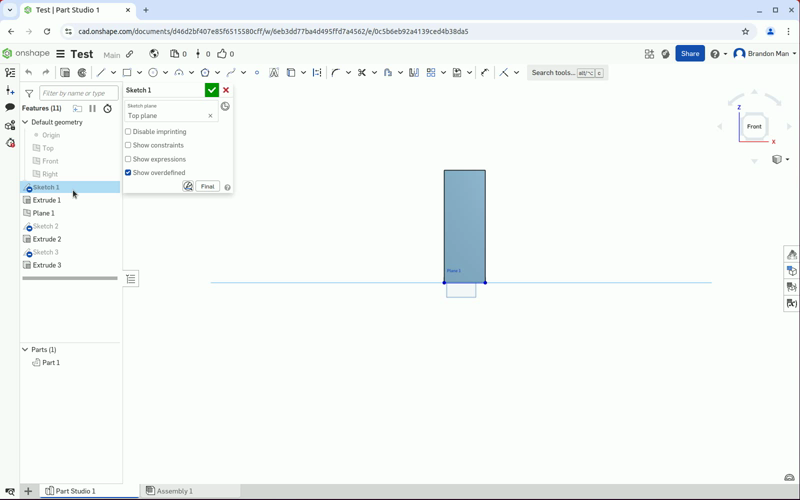
mouse_move(229, 92)
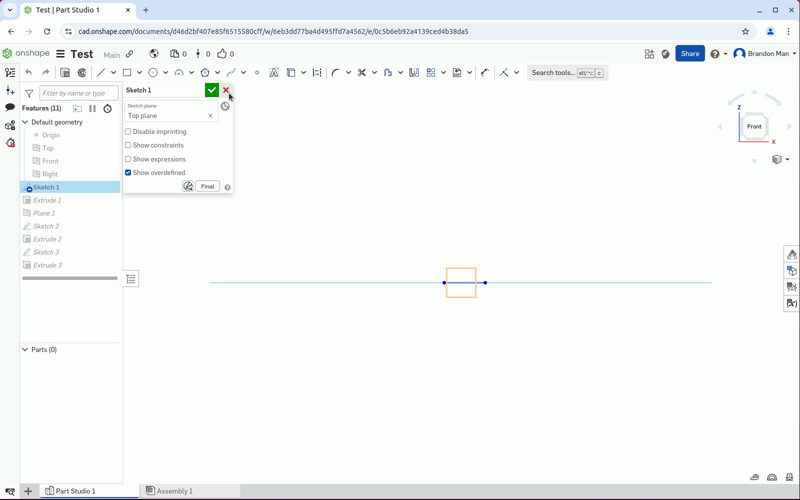
click(229, 92)
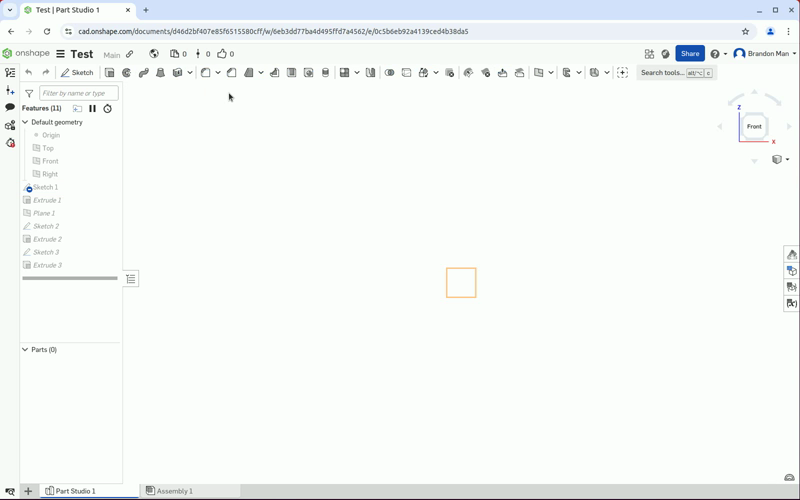
key(shift+s)
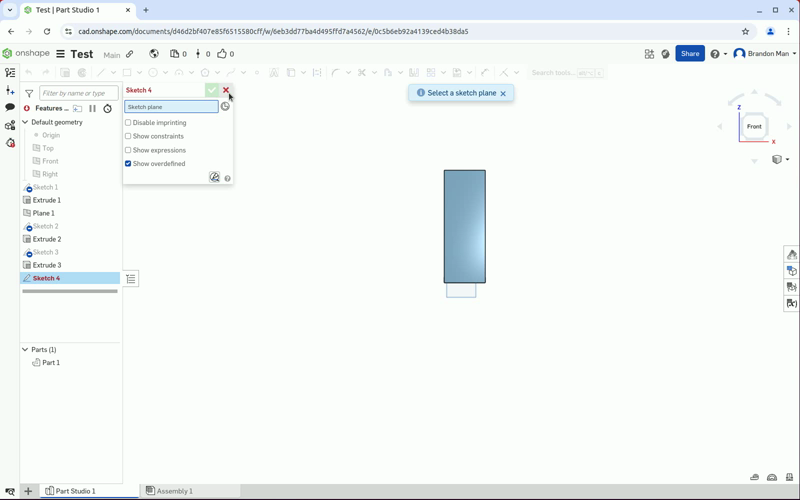
mouse_move(73, 215)
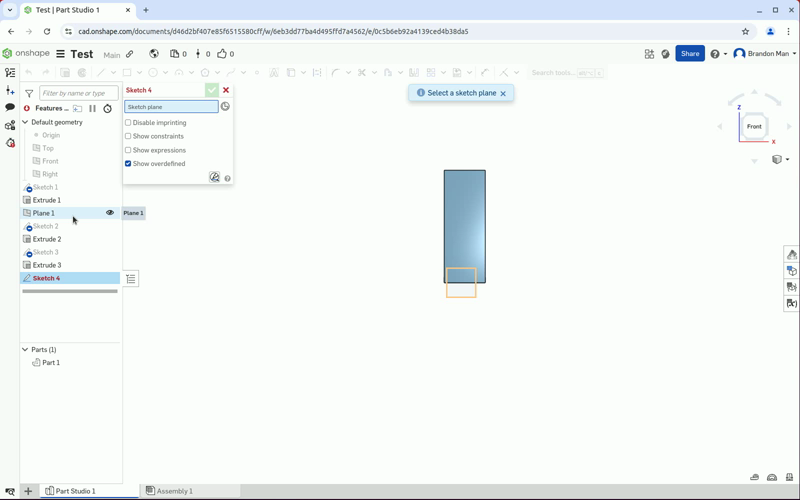
click(73, 215)
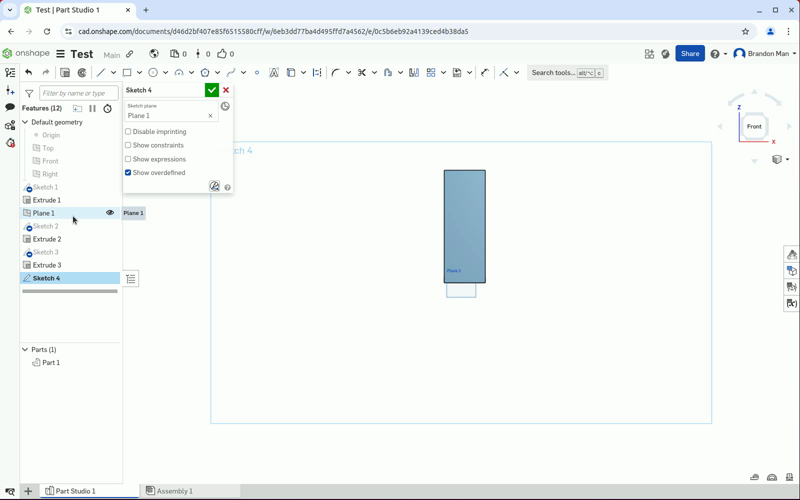
mouse_move(73, 352)
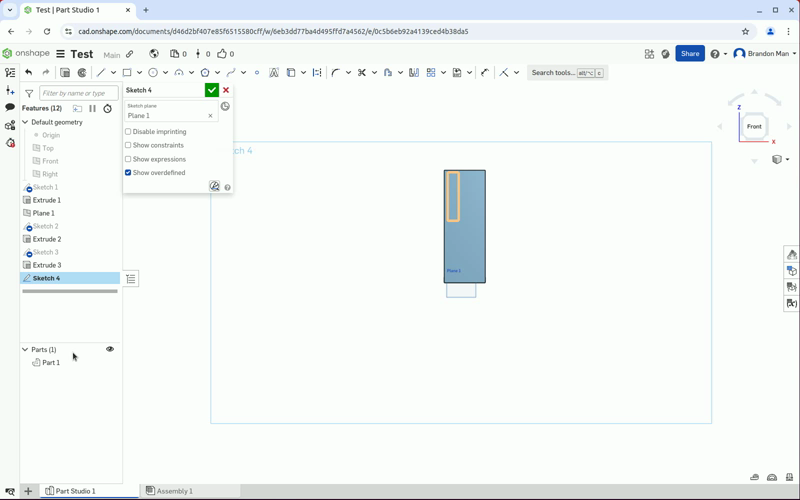
key(y)
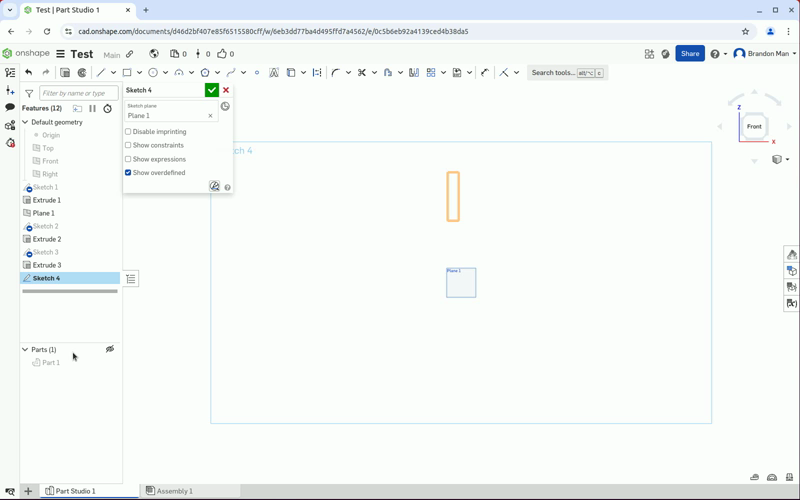
key(l)
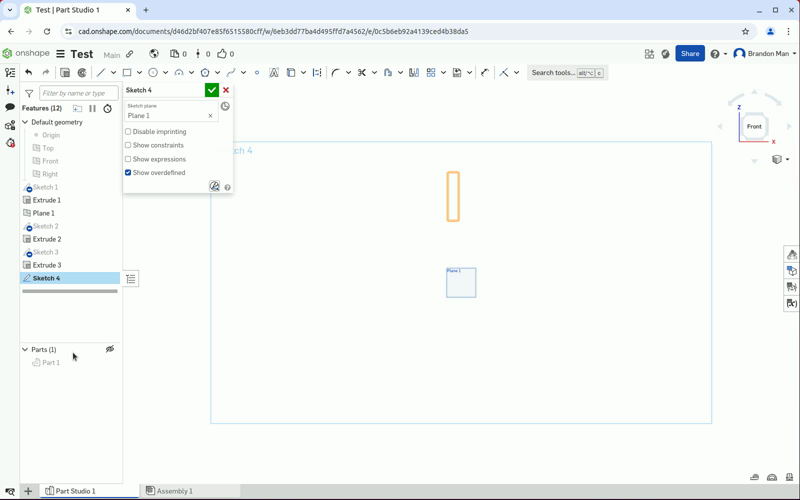
key_down(shift)
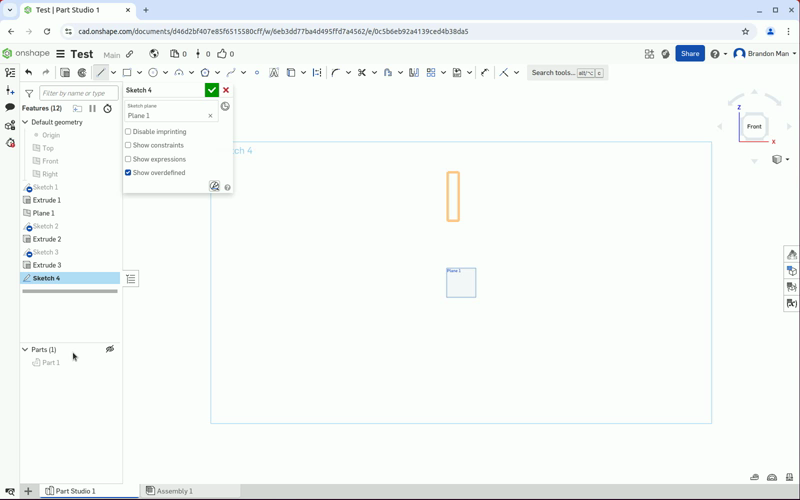
mouse_move(471, 220)
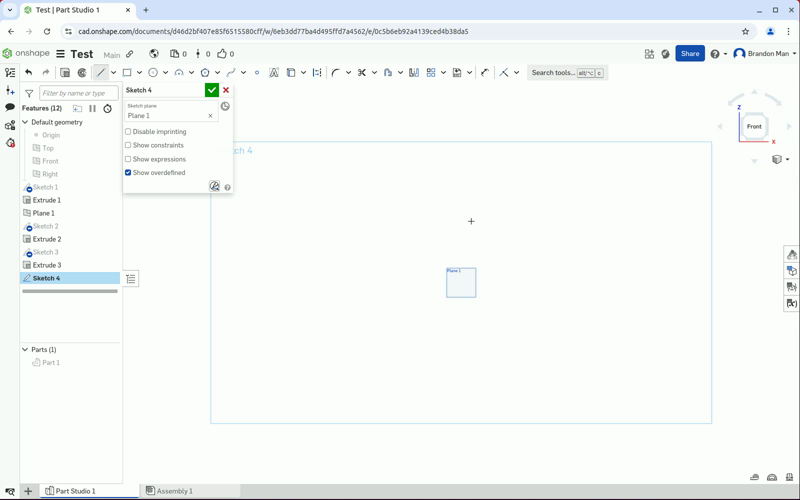
click(471, 220)
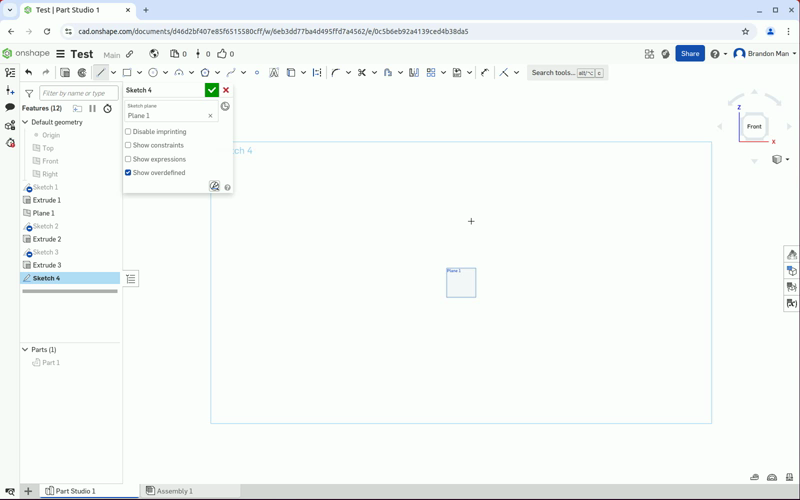
key_up(shift)
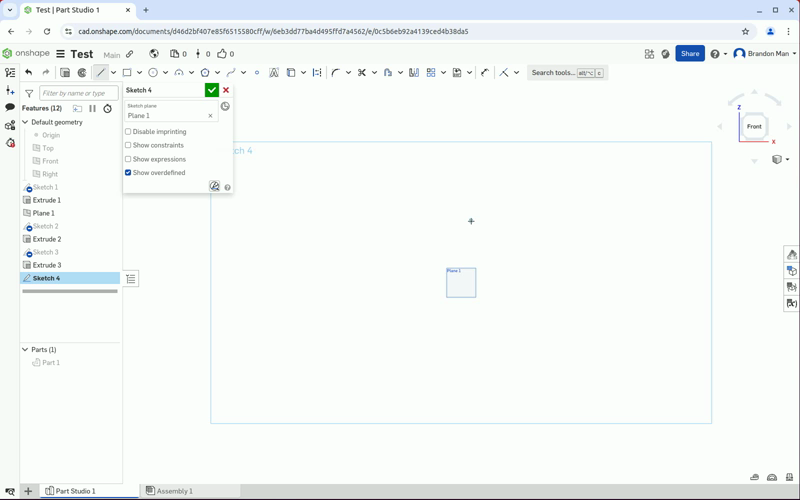
key_down(shift)
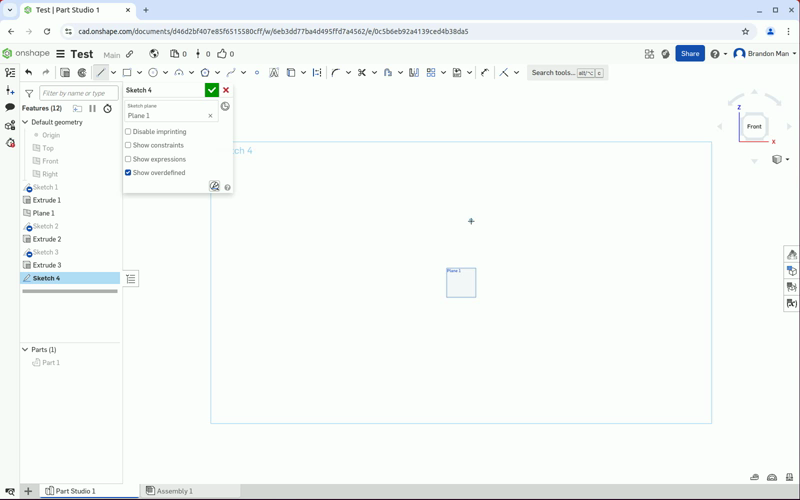
mouse_move(501, 220)
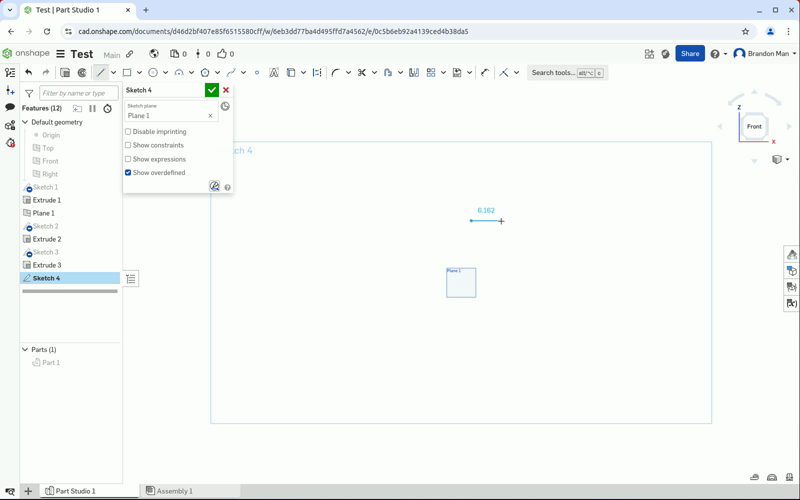
mouse_move(482, 220)
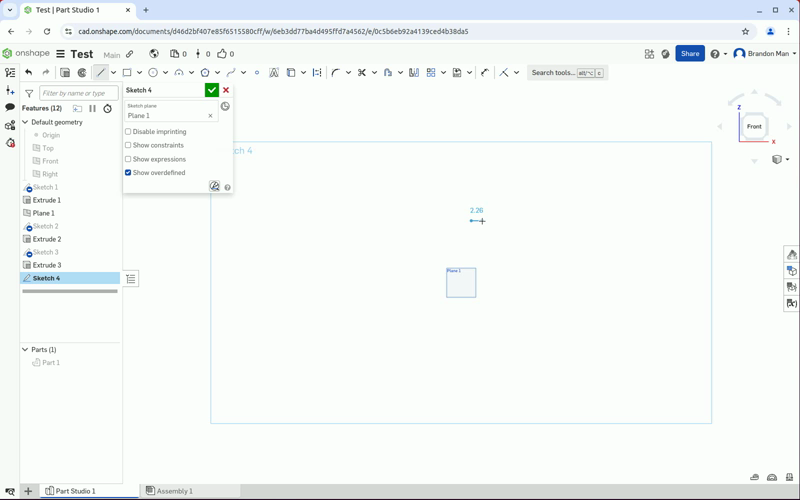
click(482, 220)
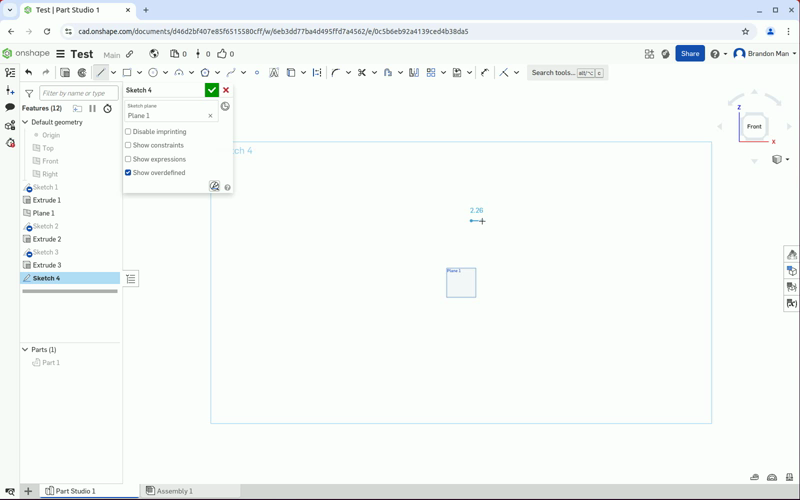
key_up(shift)
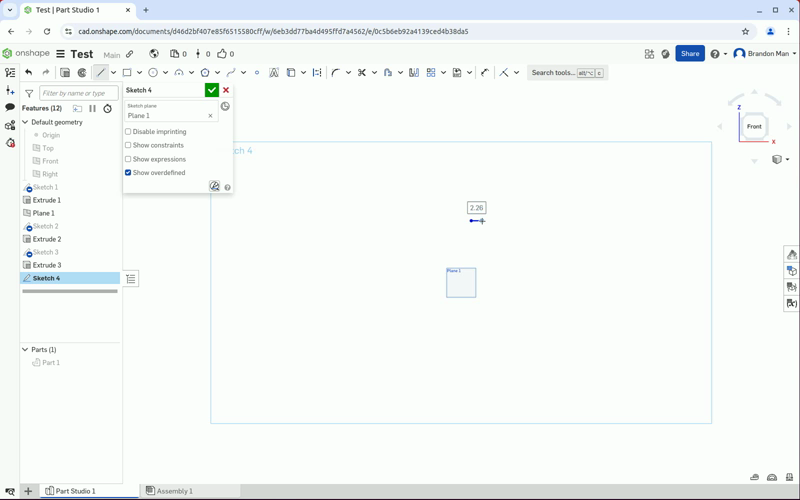
key_down(shift)
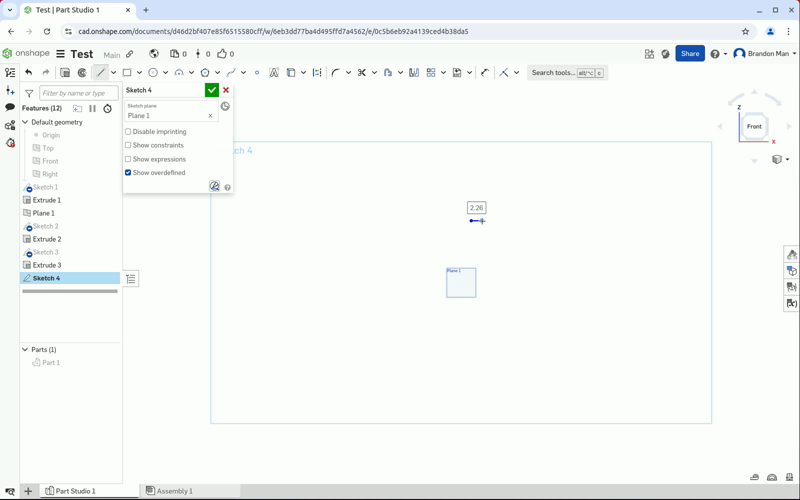
mouse_move(512, 220)
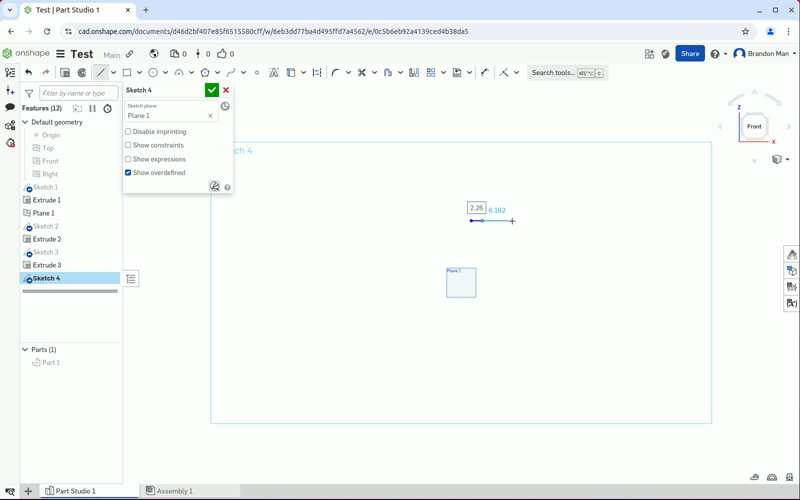
mouse_move(482, 172)
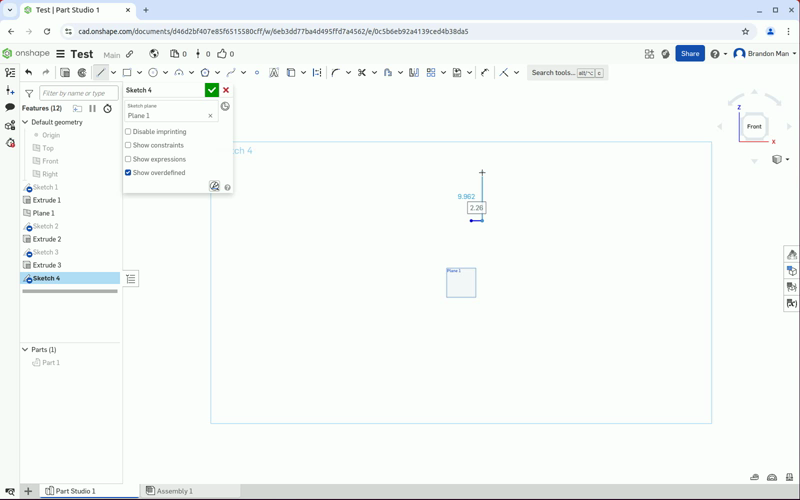
click(482, 172)
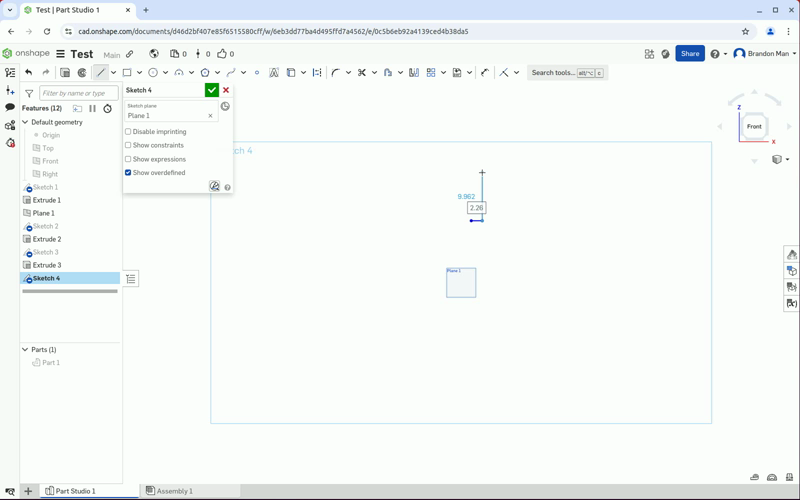
key_up(shift)
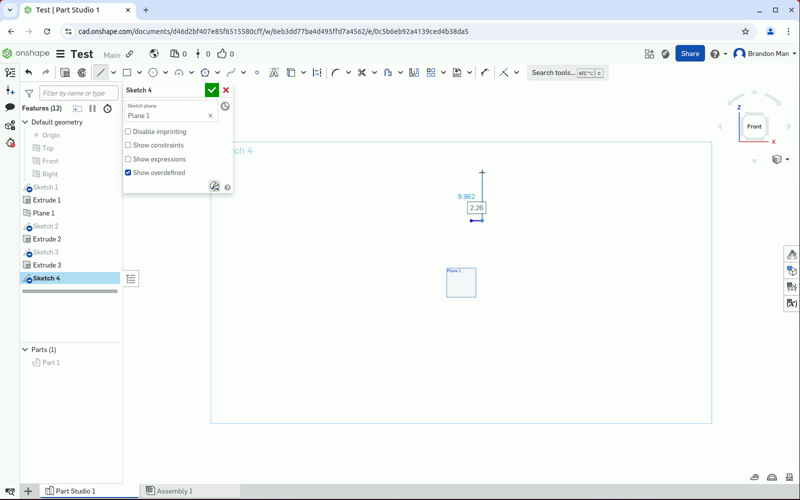
key_down(shift)
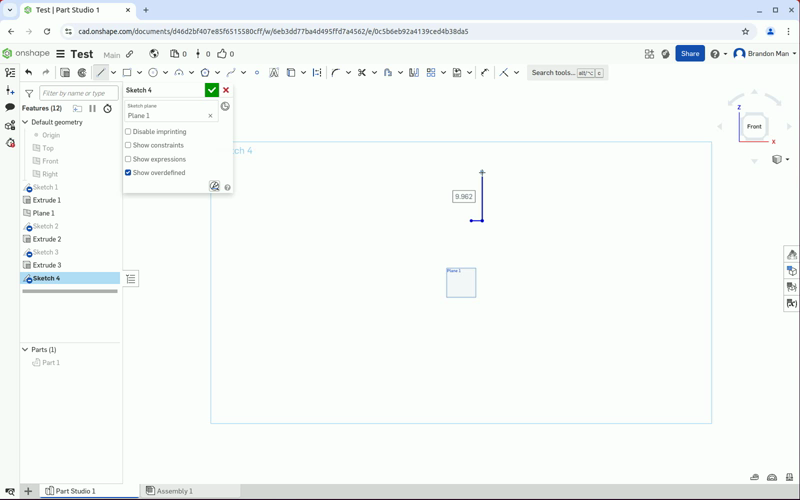
mouse_move(512, 172)
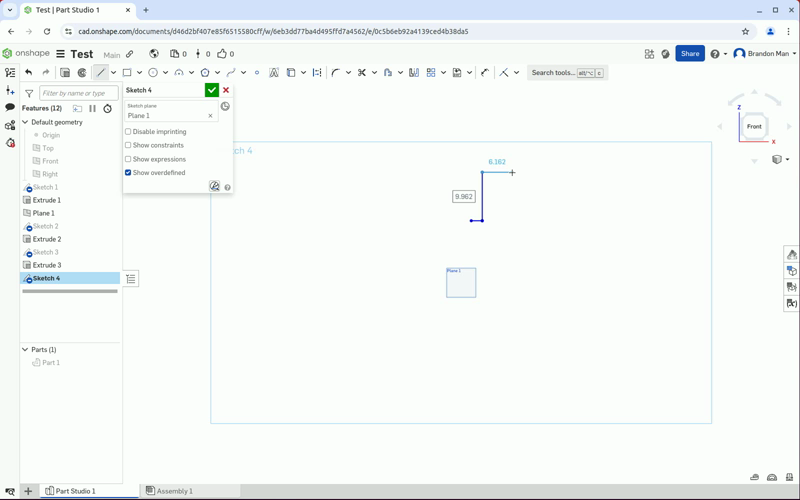
mouse_move(471, 172)
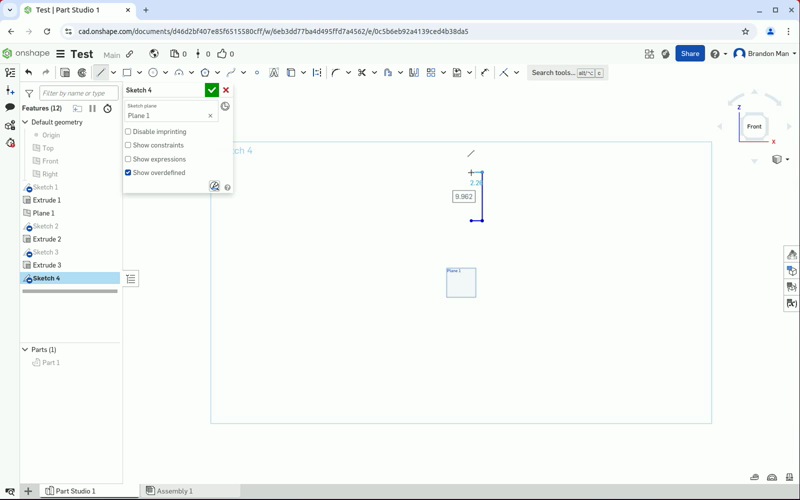
click(471, 172)
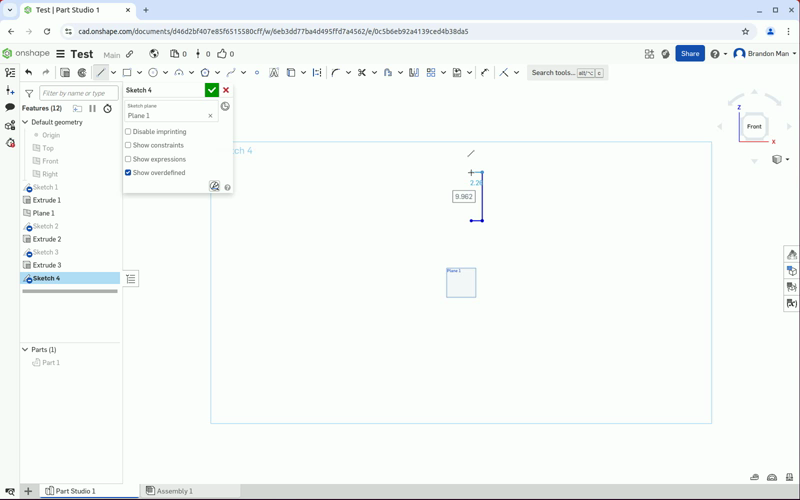
key_up(shift)
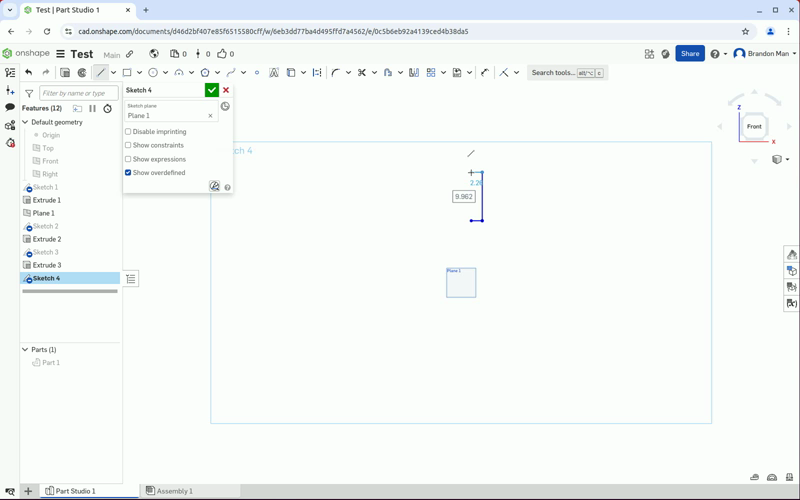
mouse_move(501, 172)
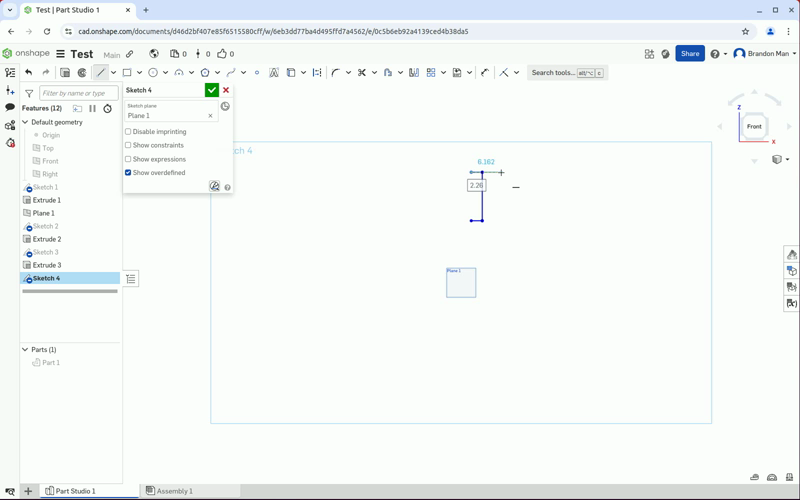
key_down(shift)
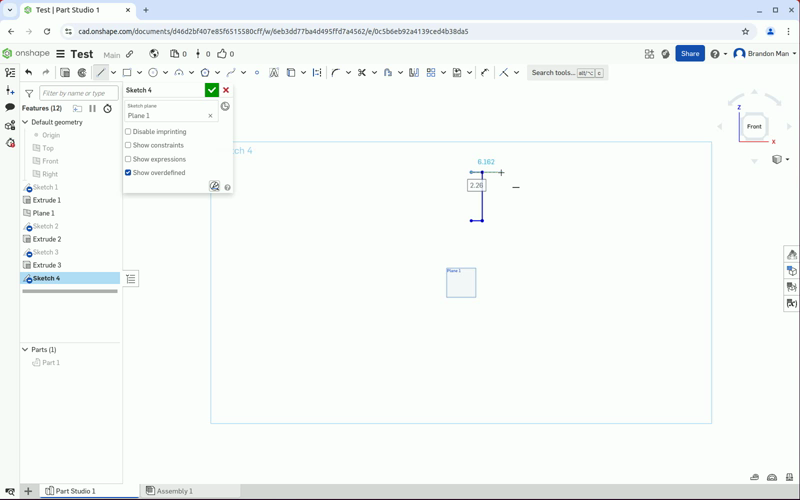
mouse_move(471, 220)
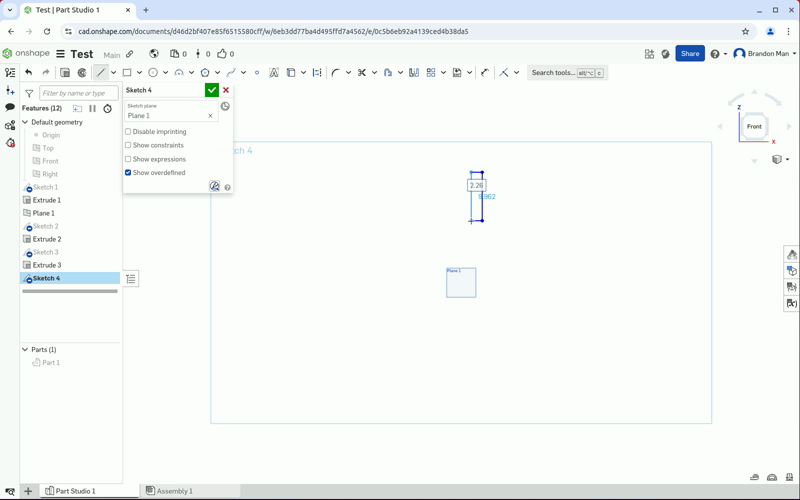
key_up(shift)
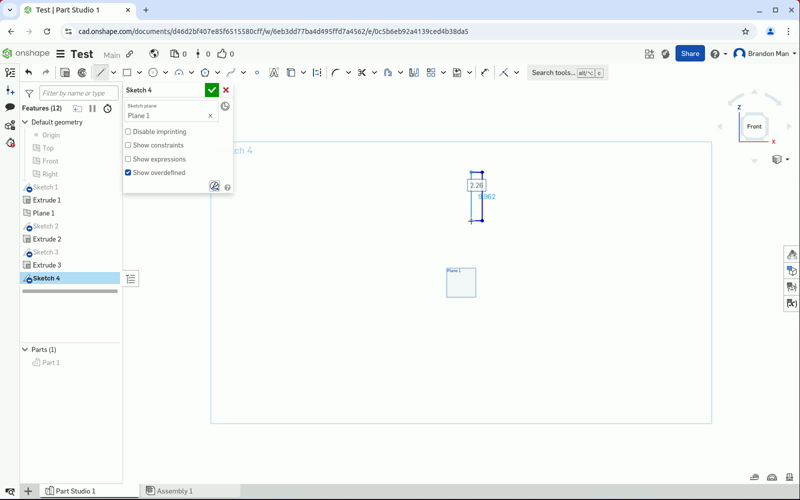
click(471, 220)
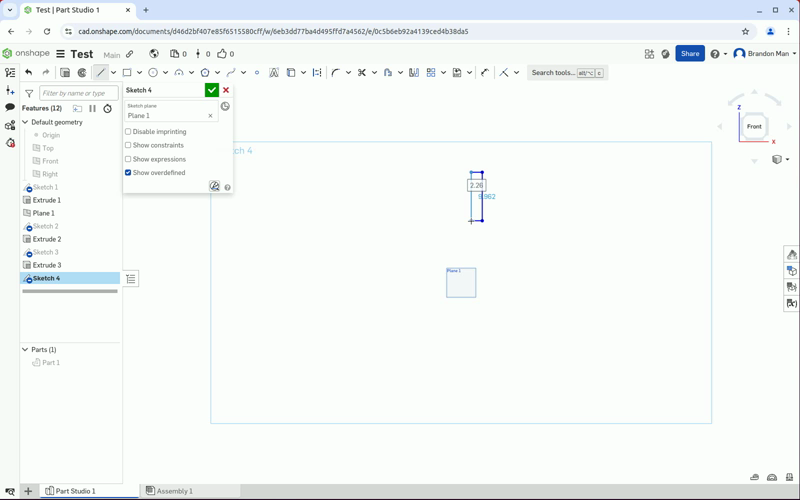
key(esc)
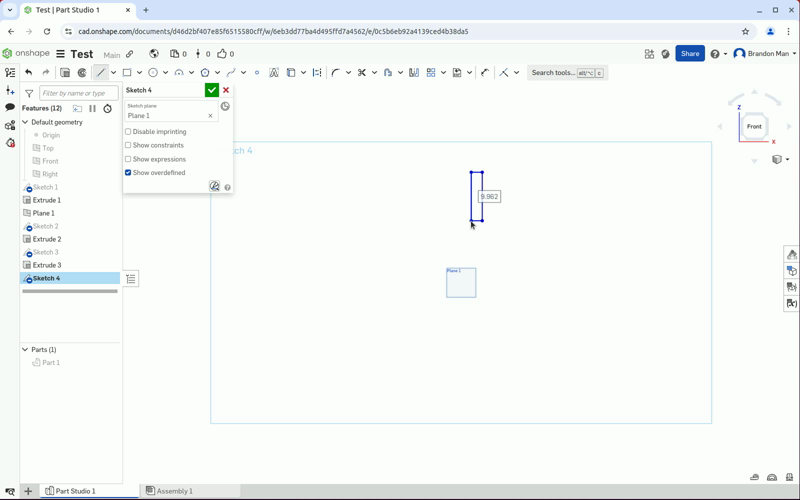
mouse_move(479, 198)
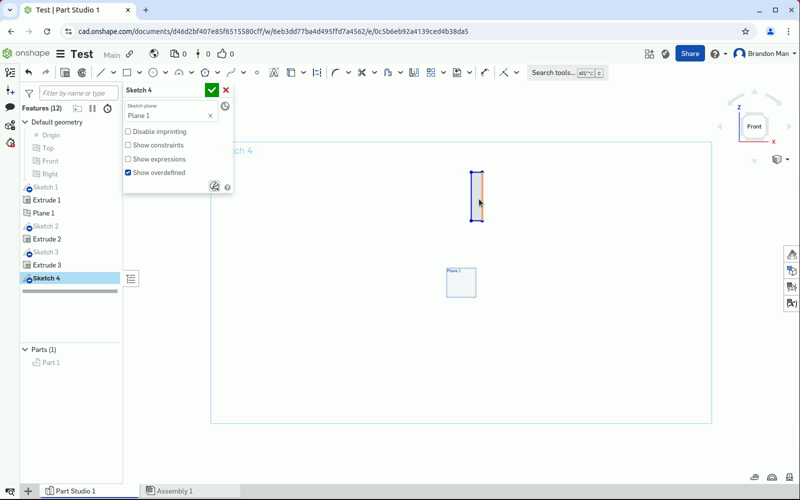
scroll(6)
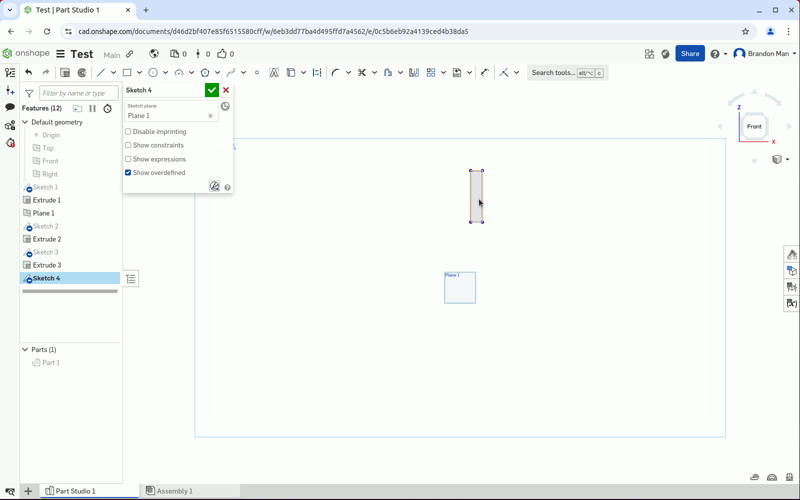
scroll(6)
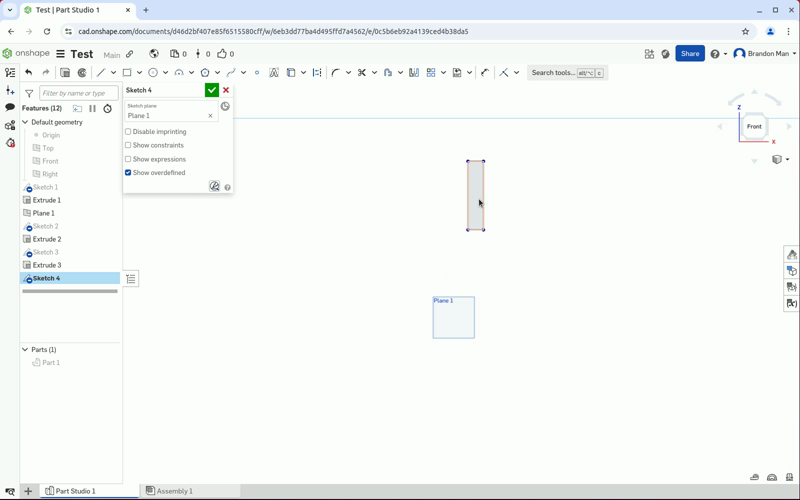
scroll(6)
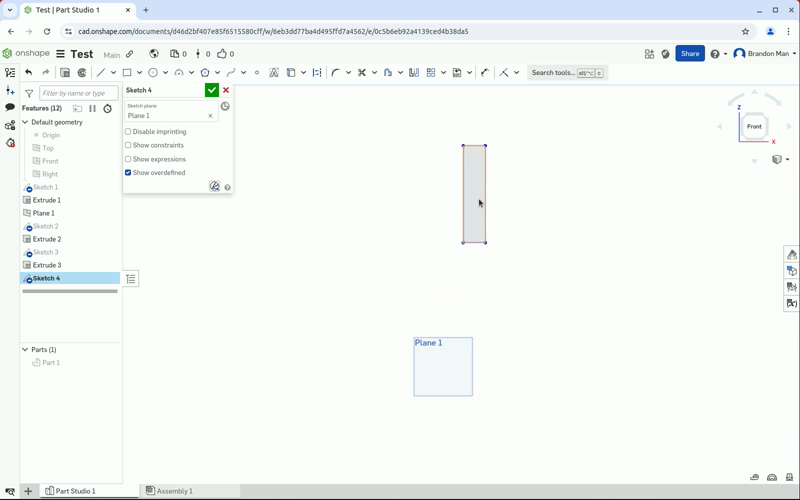
scroll(6)
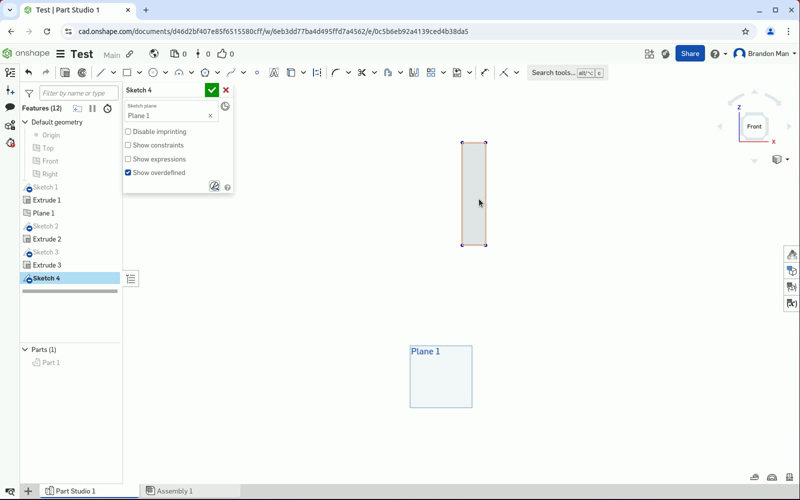
scroll(6)
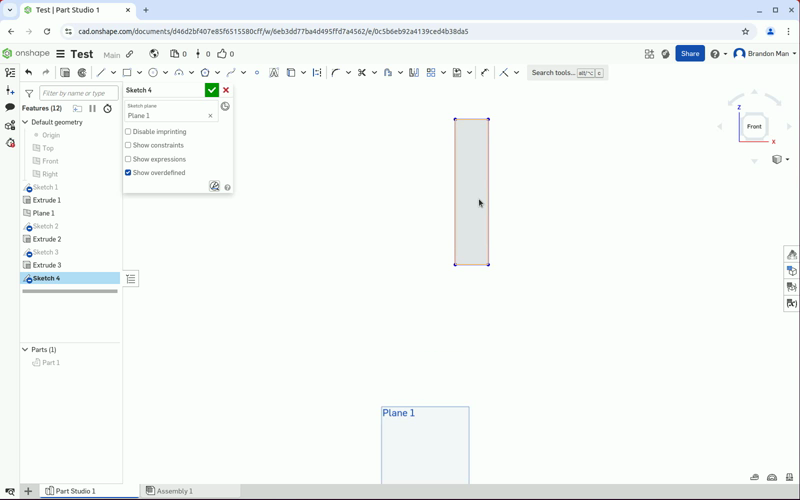
scroll(6)
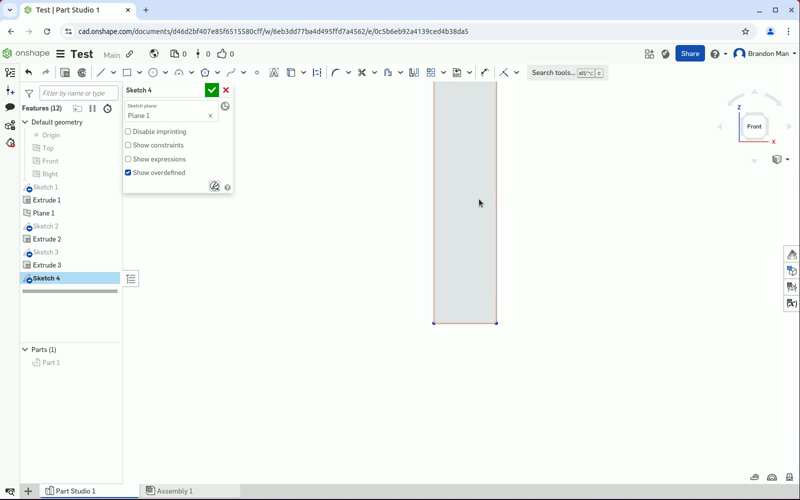
scroll(6)
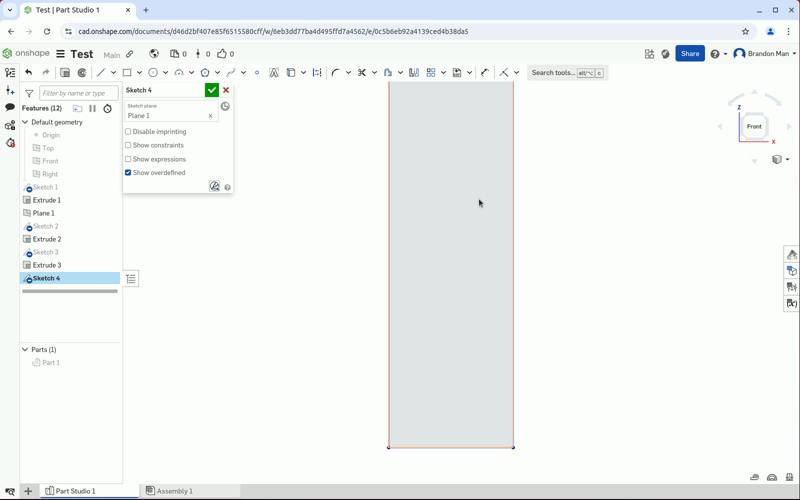
click(479, 198)
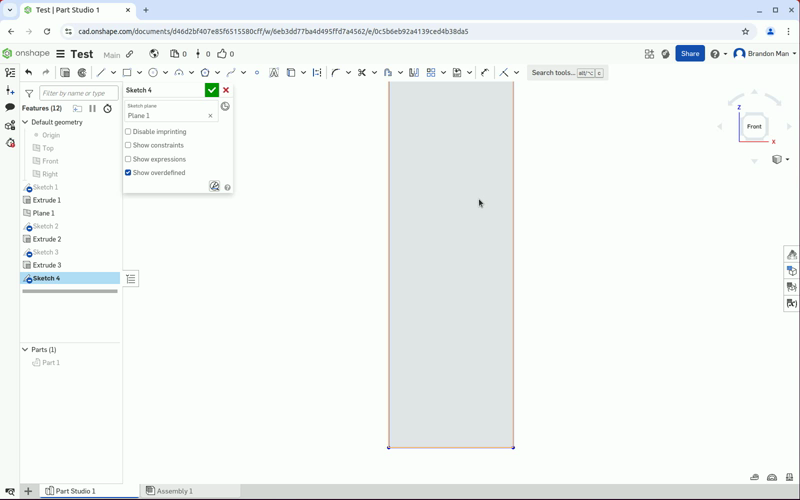
scroll(-6)
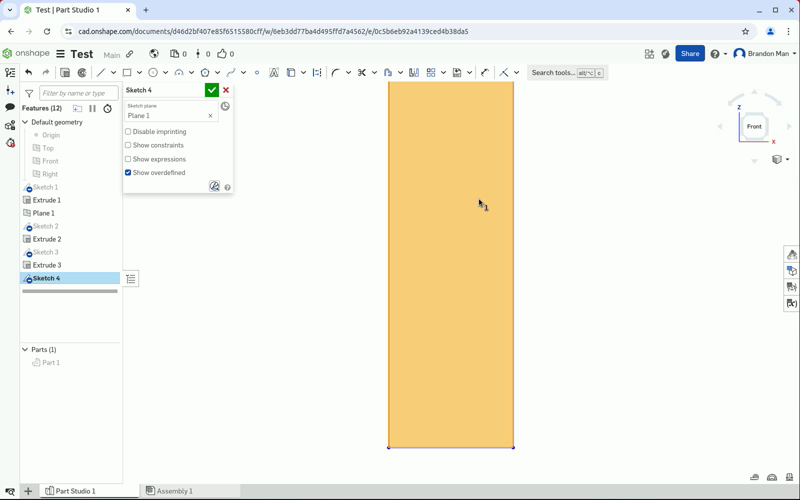
scroll(-6)
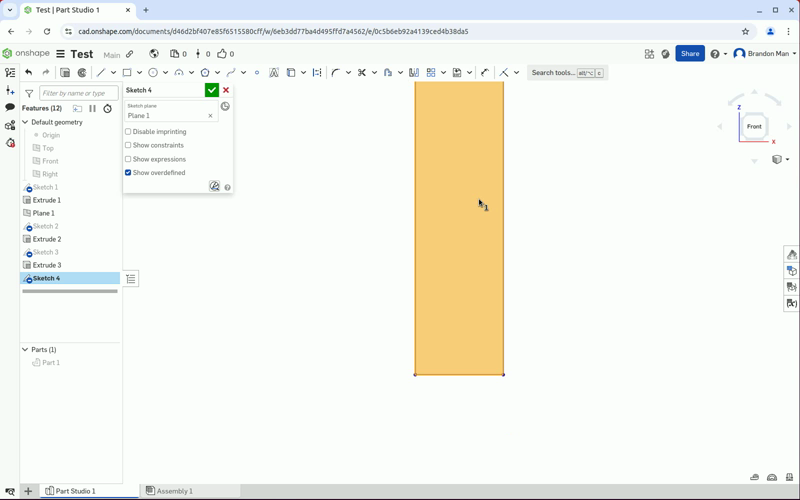
scroll(-6)
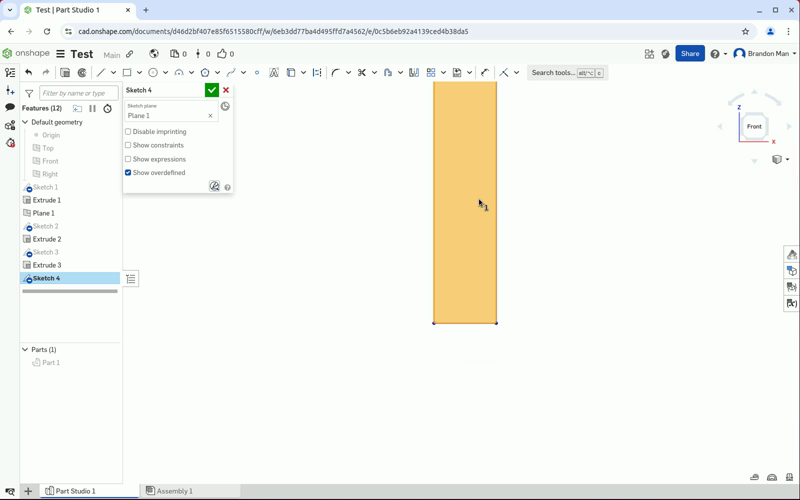
scroll(-6)
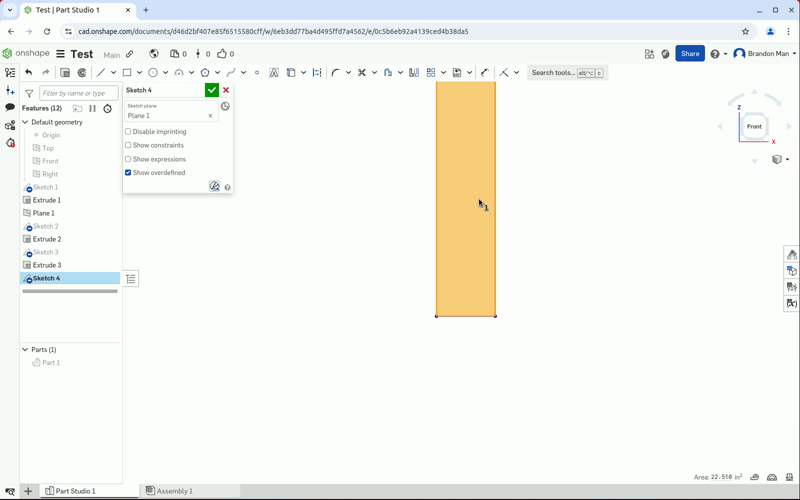
scroll(-6)
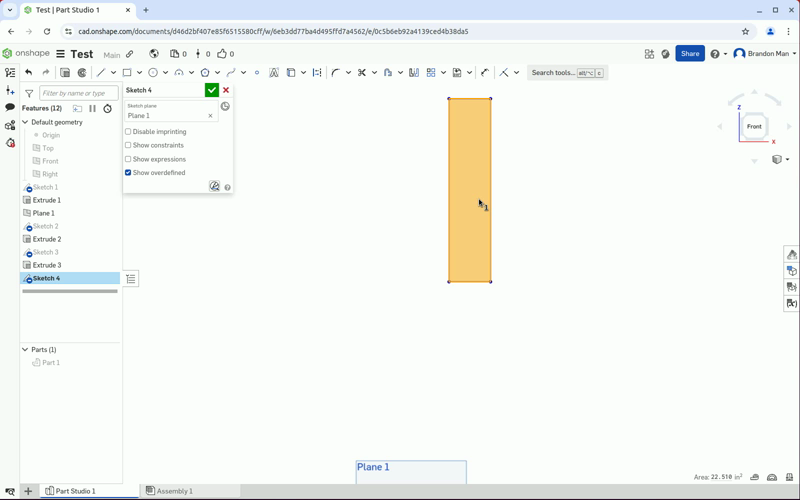
scroll(-6)
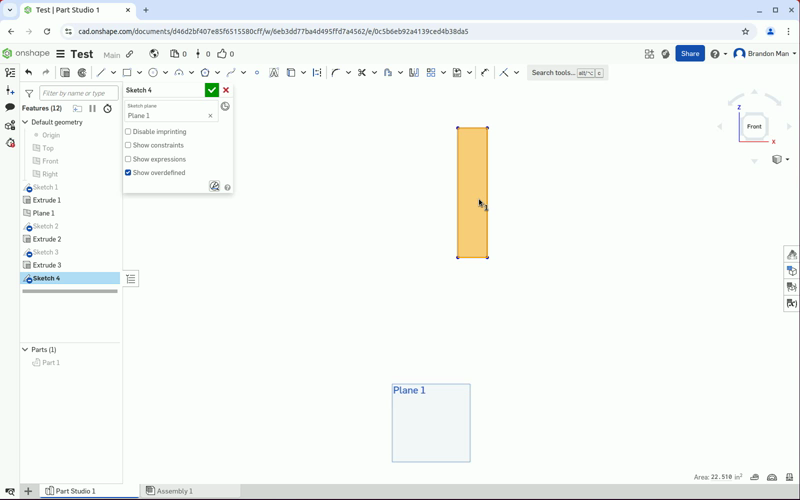
scroll(-6)
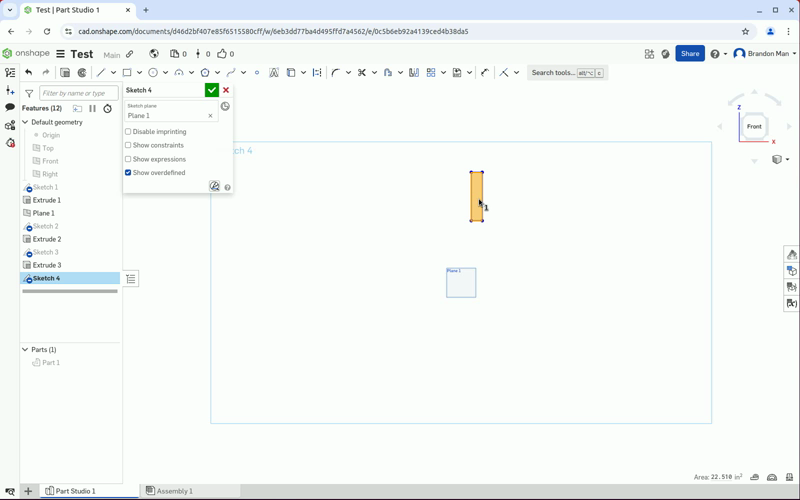
mouse_move(73, 352)
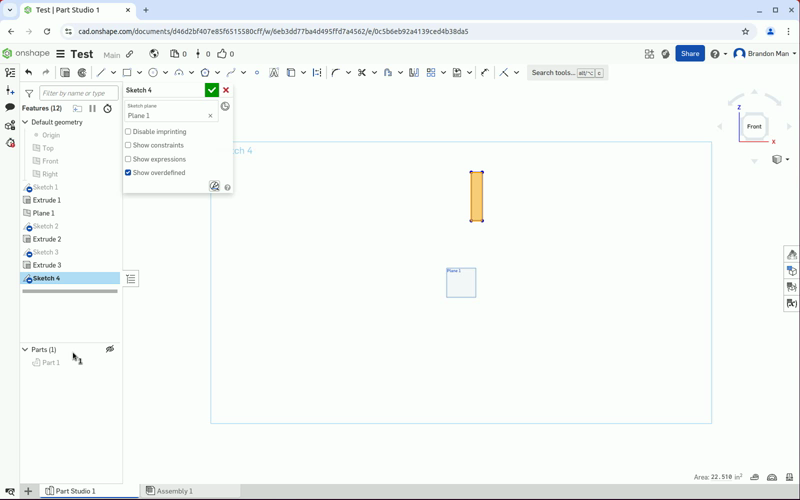
key(shift+y)
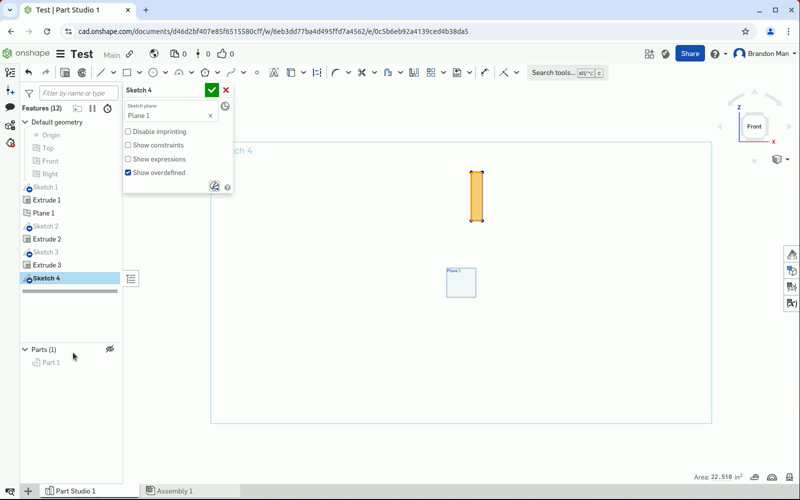
key(shift+e)
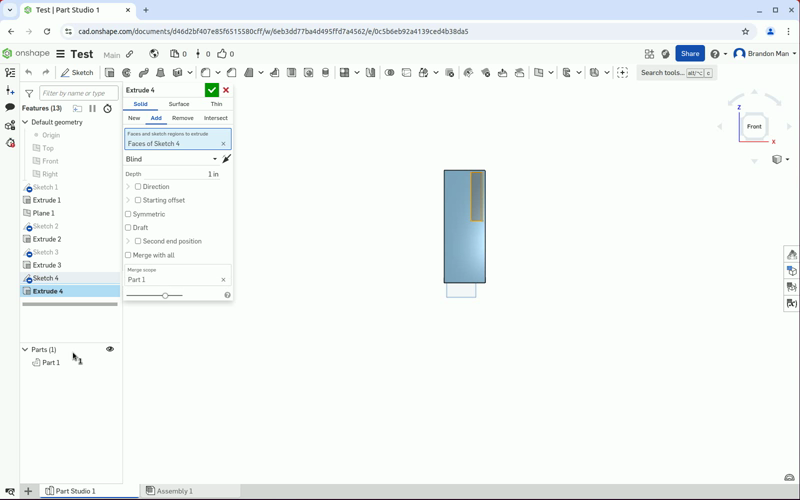
mouse_move(143, 106)
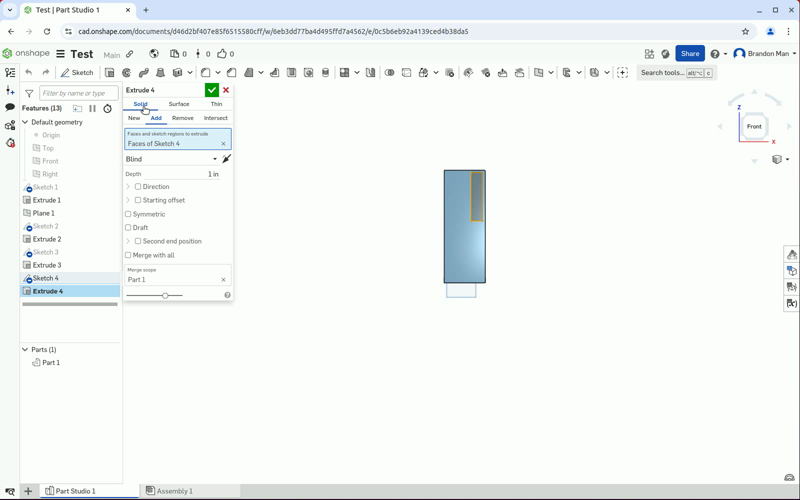
click(143, 106)
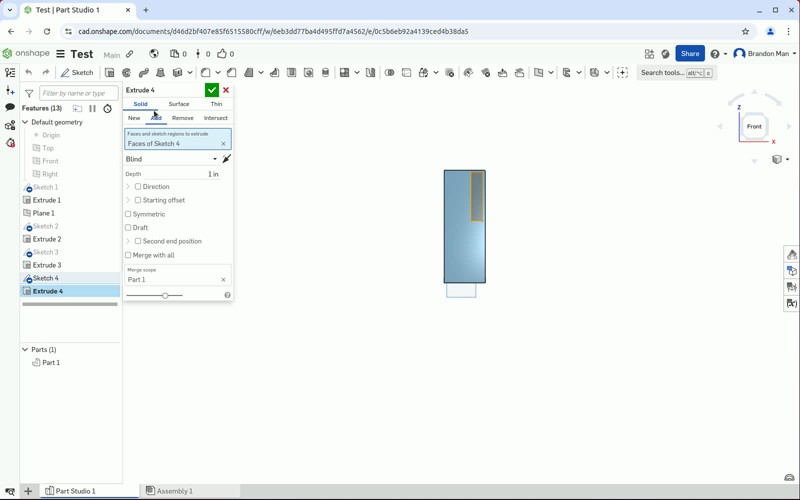
mouse_move(186, 120)
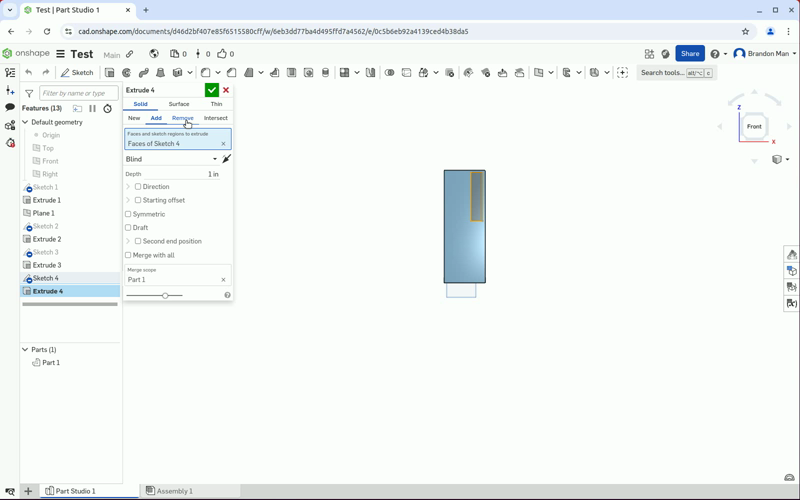
click(186, 120)
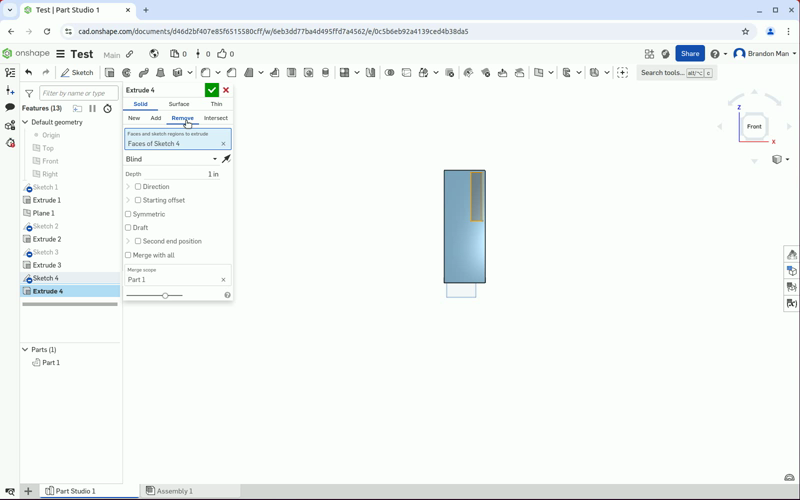
key(tab, 4)
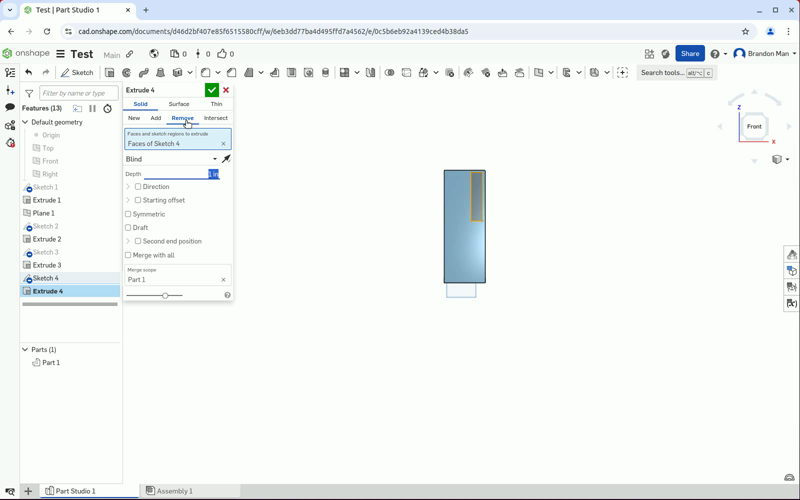
text(0.241)
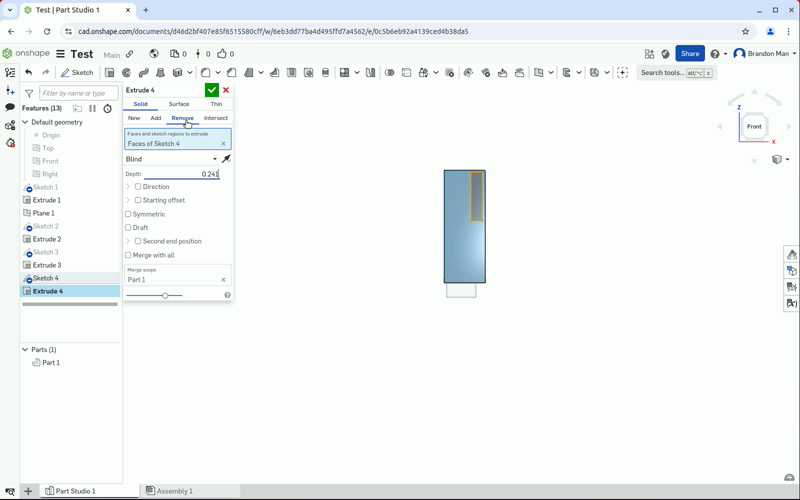
key(tab, 6)
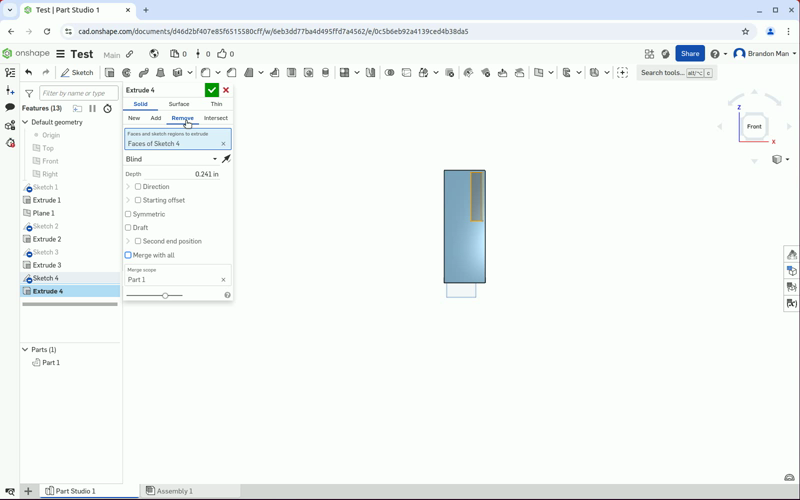
key(space)
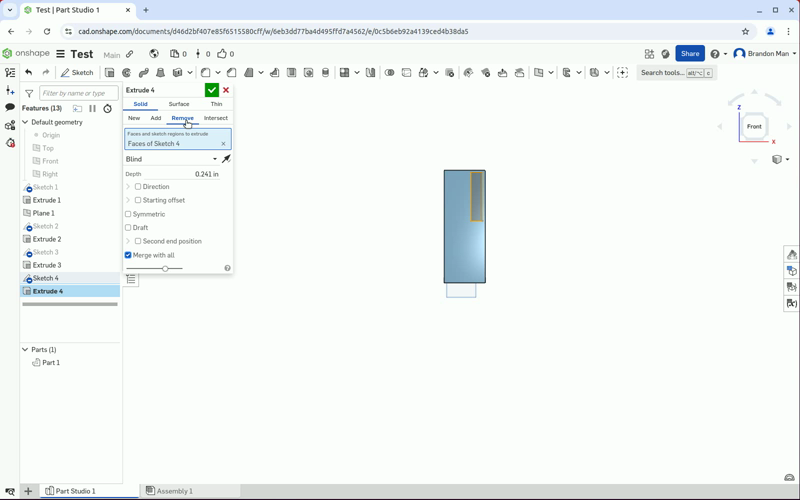
key(enter)
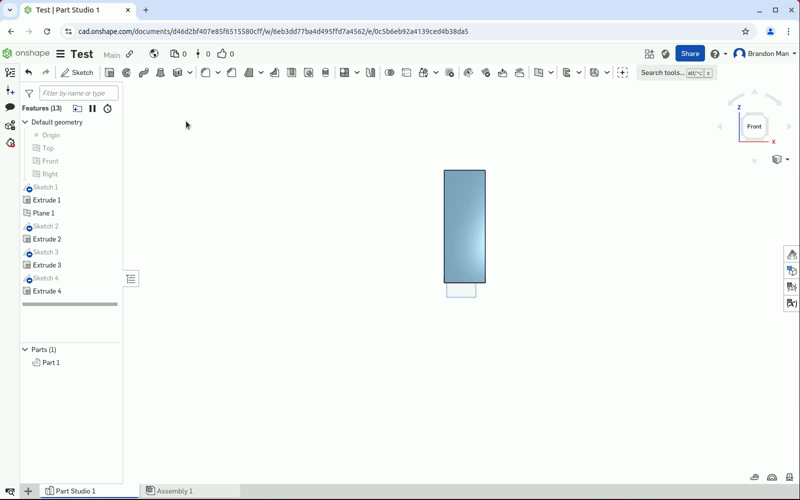
key(shift+h)
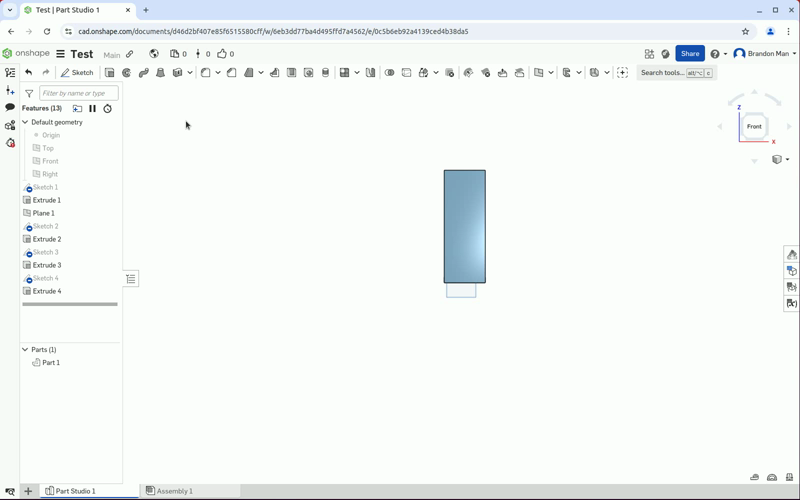
key(shift+h)
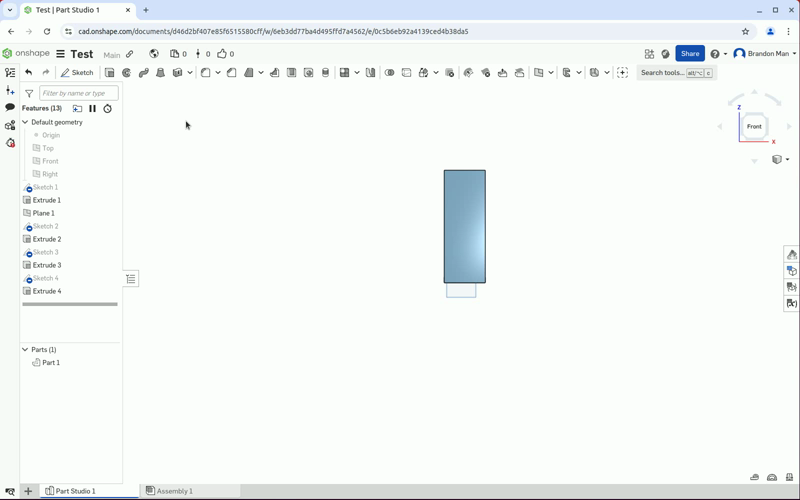
mouse_move(73, 189)
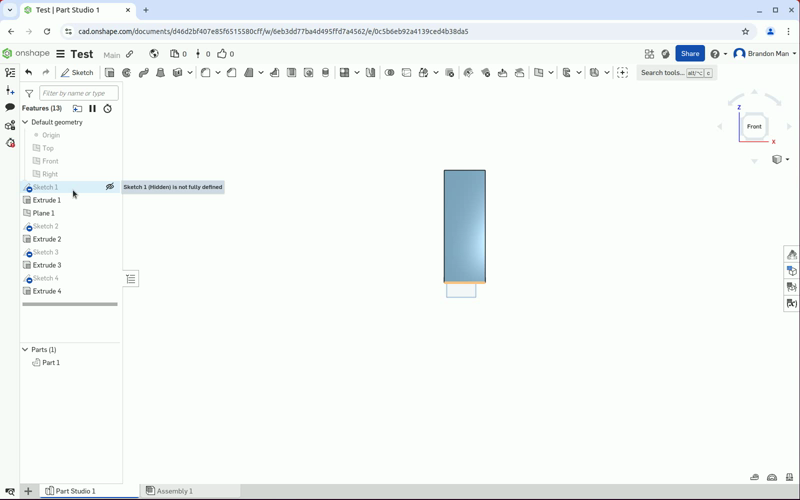
click(73, 189)
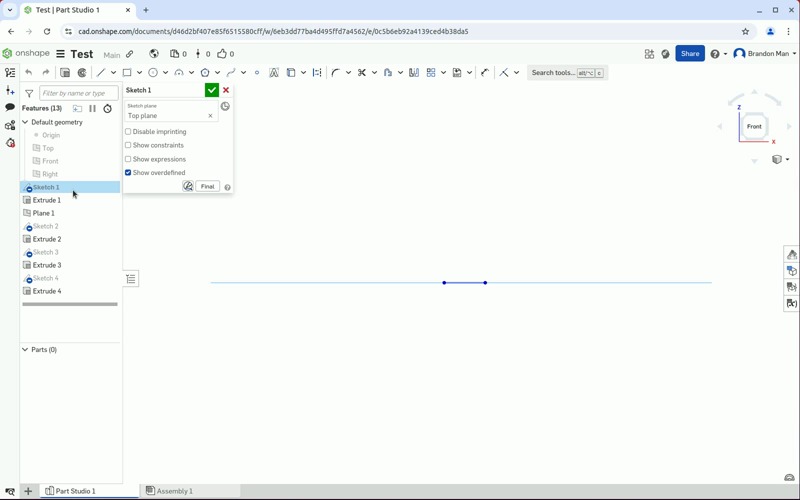
mouse_move(229, 92)
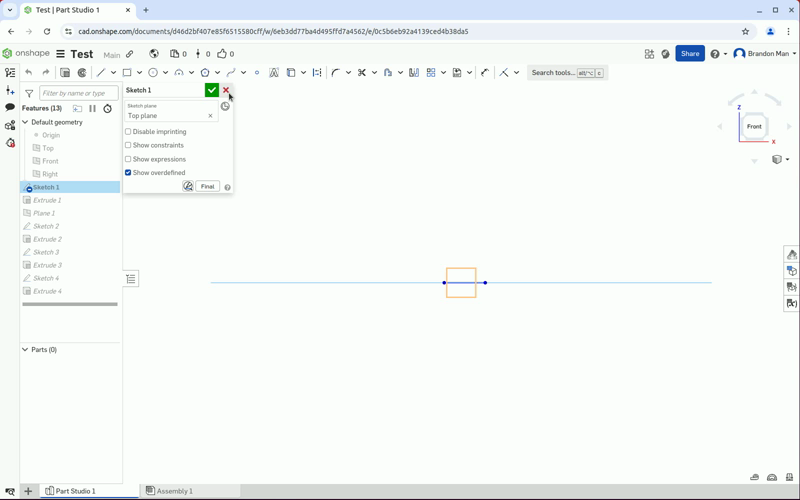
click(229, 92)
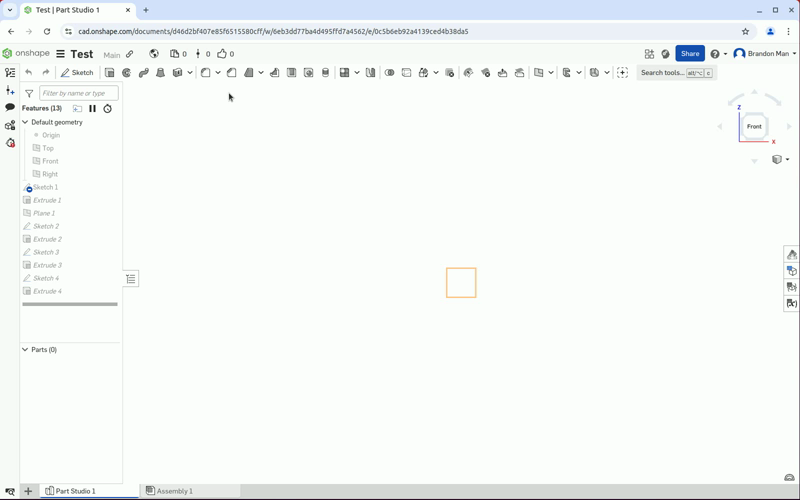
key(shift+s)
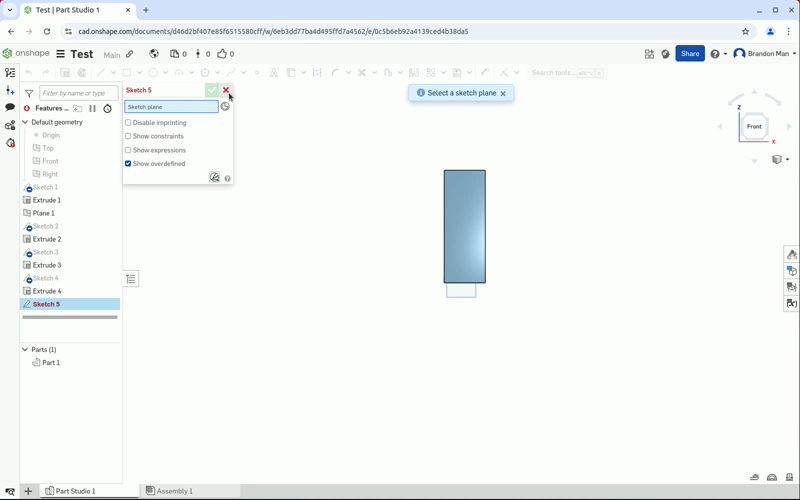
mouse_move(73, 215)
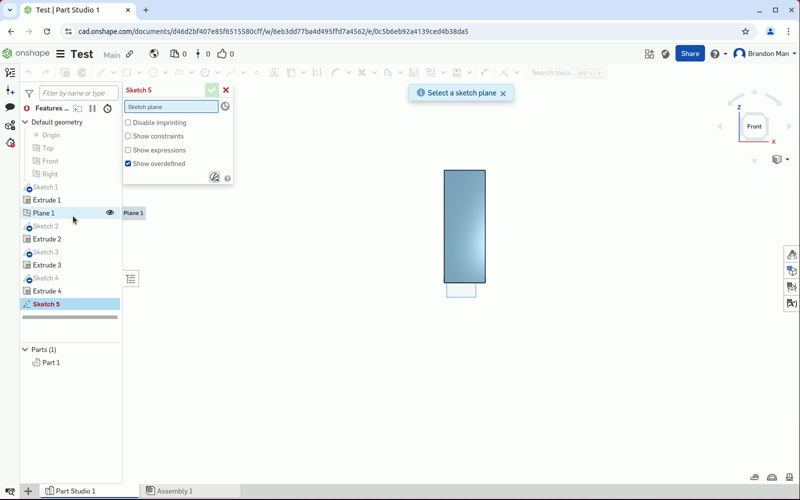
click(73, 215)
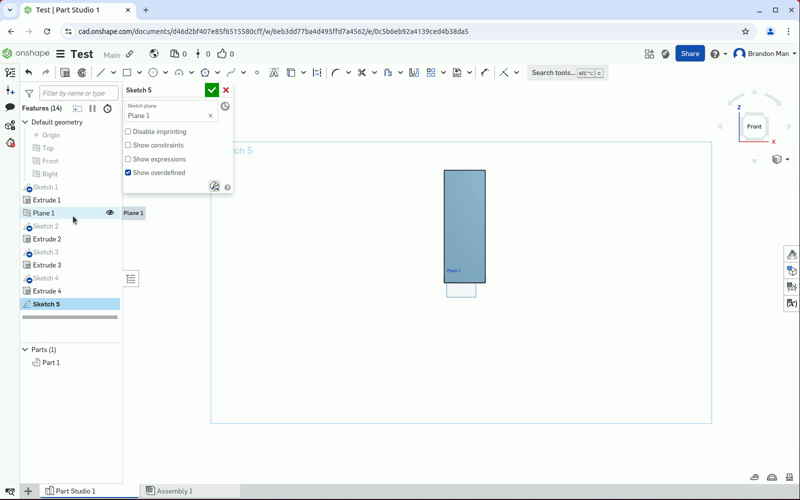
mouse_move(73, 352)
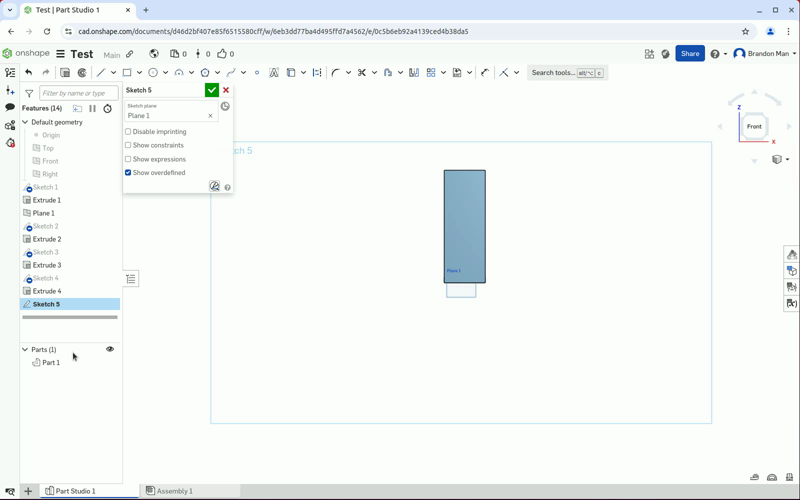
key(y)
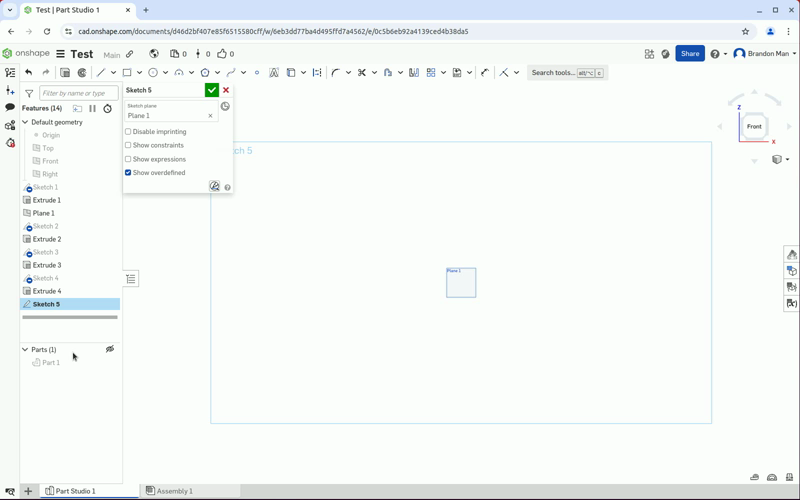
key(l)
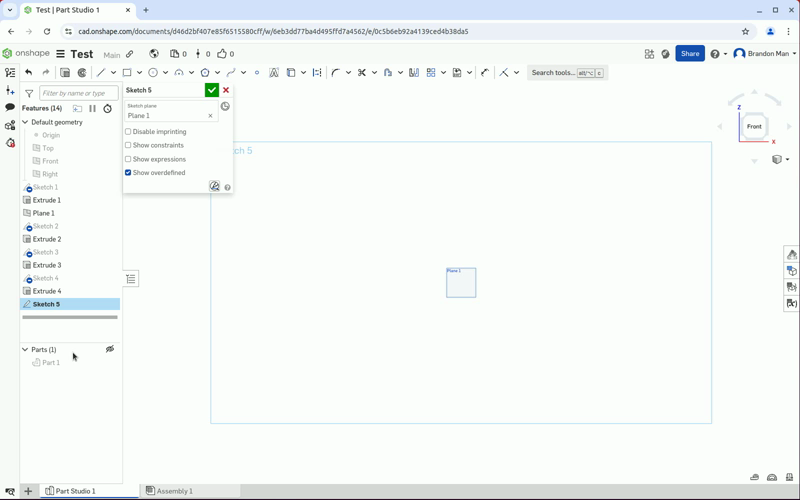
key_down(shift)
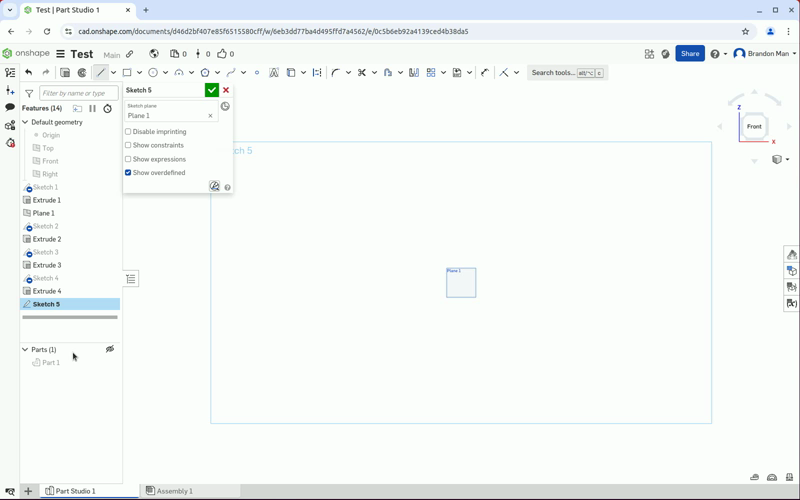
mouse_move(471, 274)
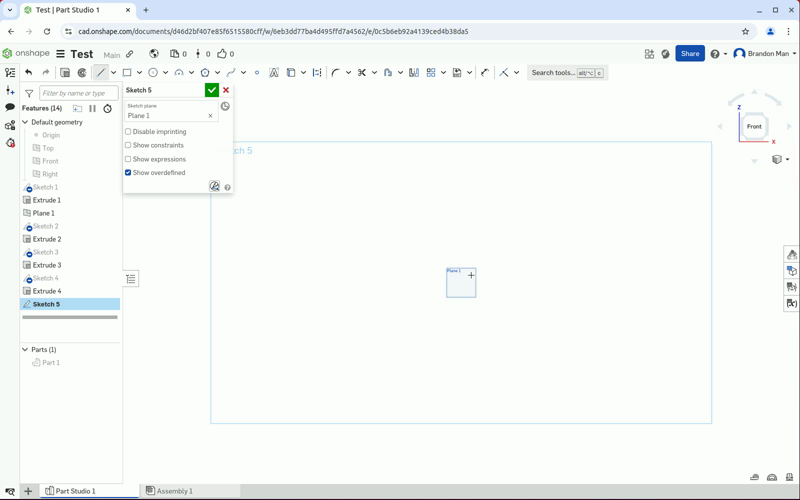
click(471, 274)
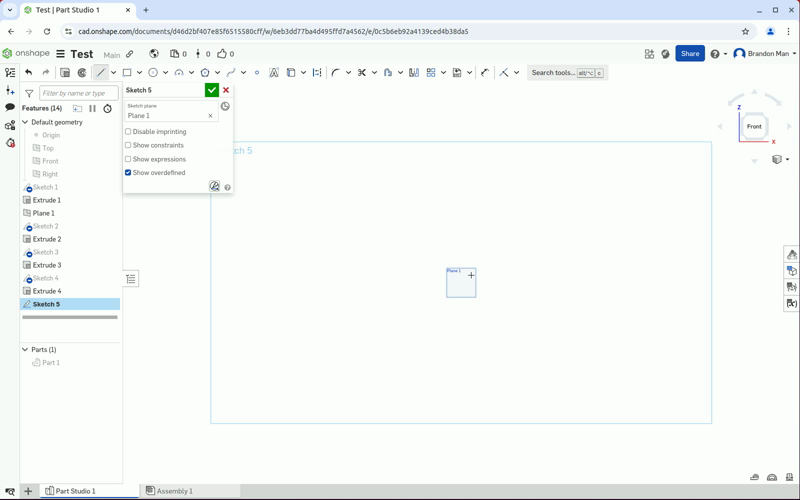
key_up(shift)
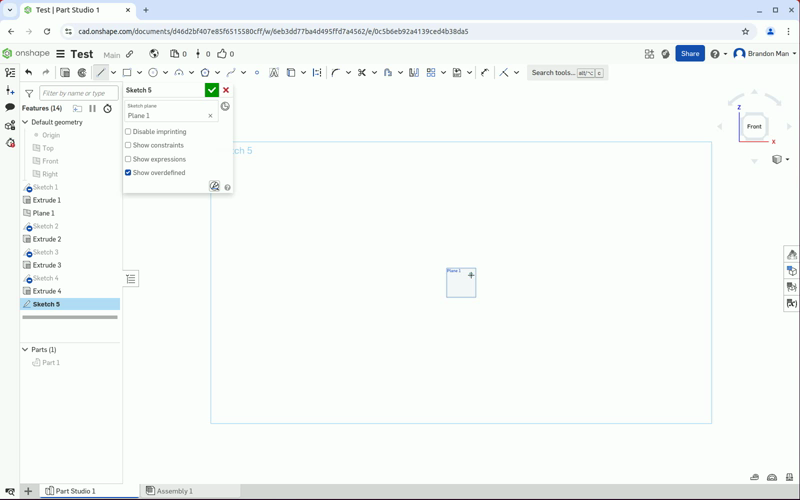
key_down(shift)
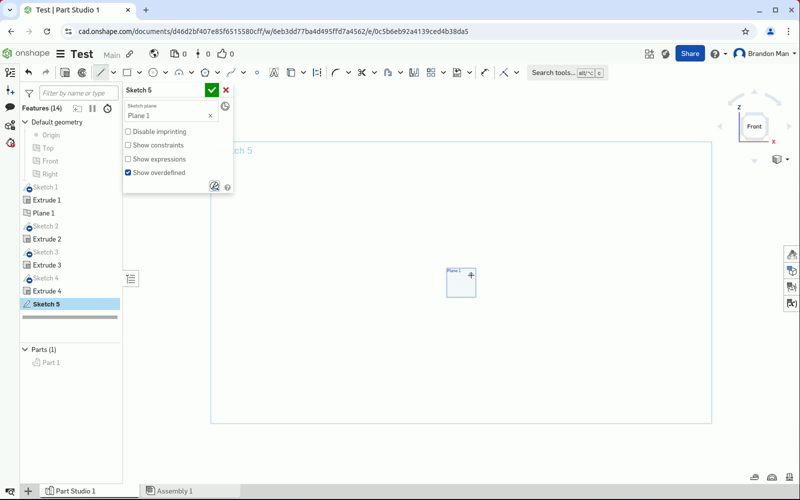
mouse_move(501, 274)
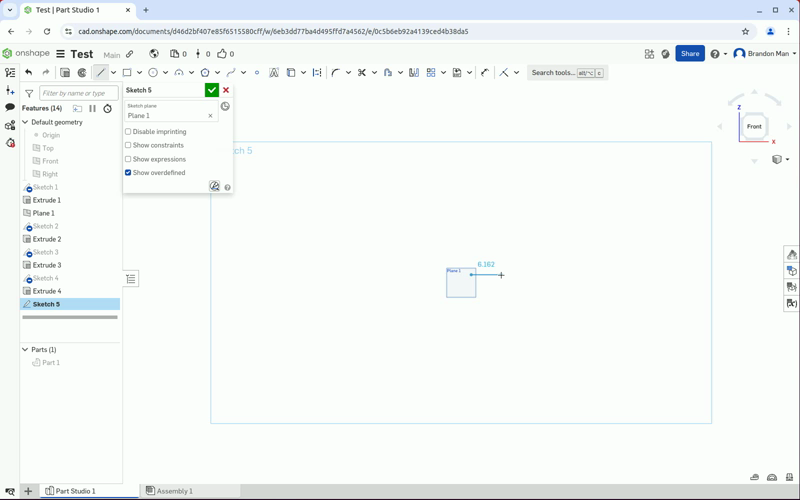
mouse_move(482, 274)
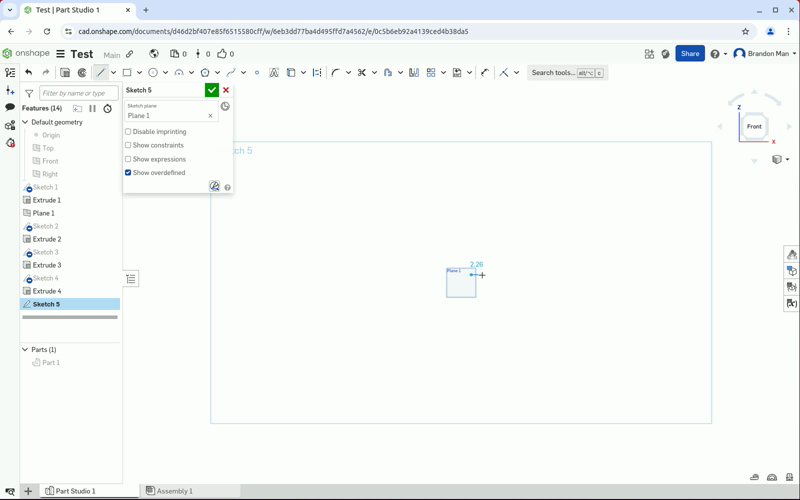
click(482, 274)
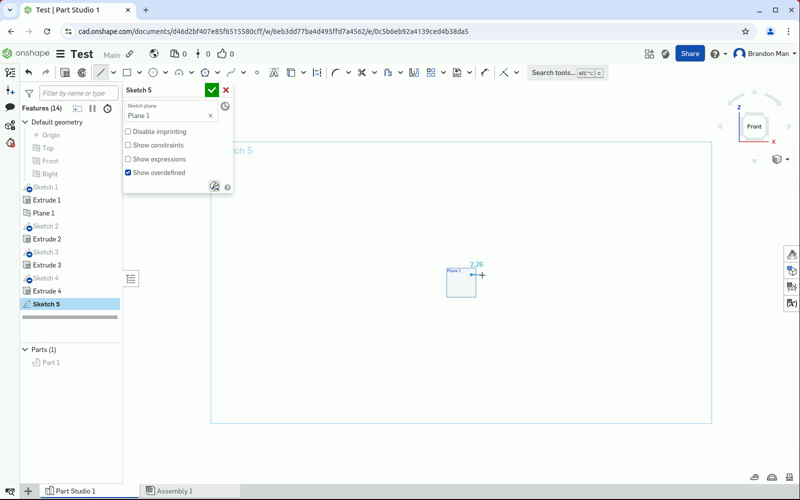
key_up(shift)
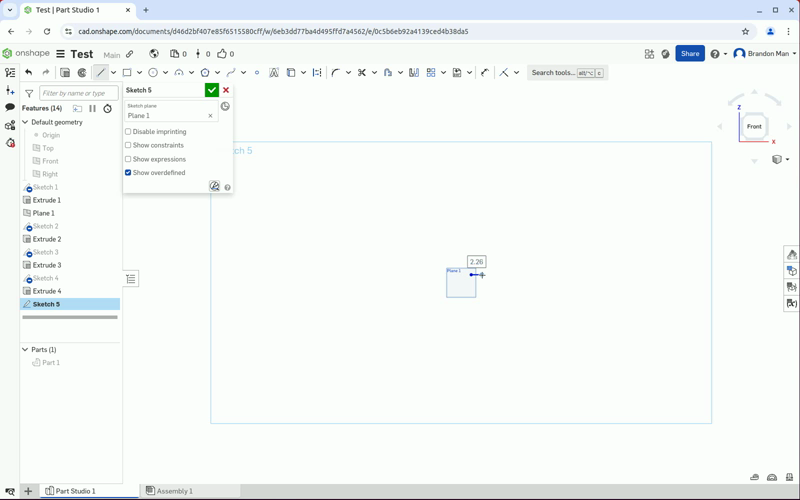
key_down(shift)
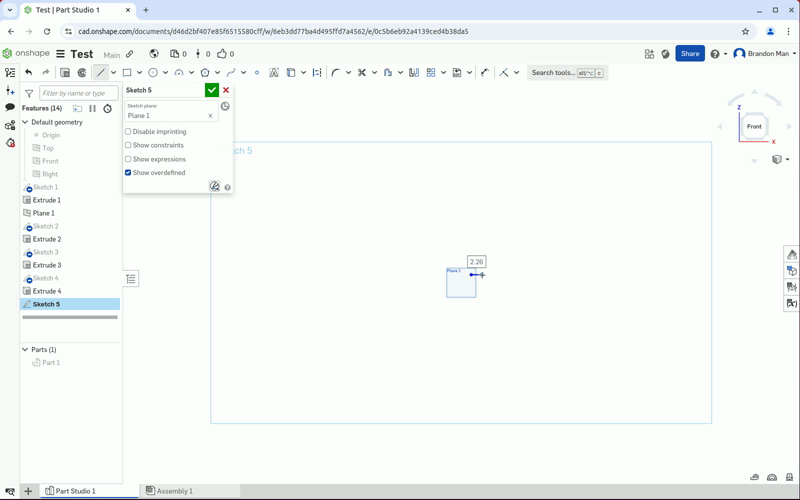
mouse_move(512, 274)
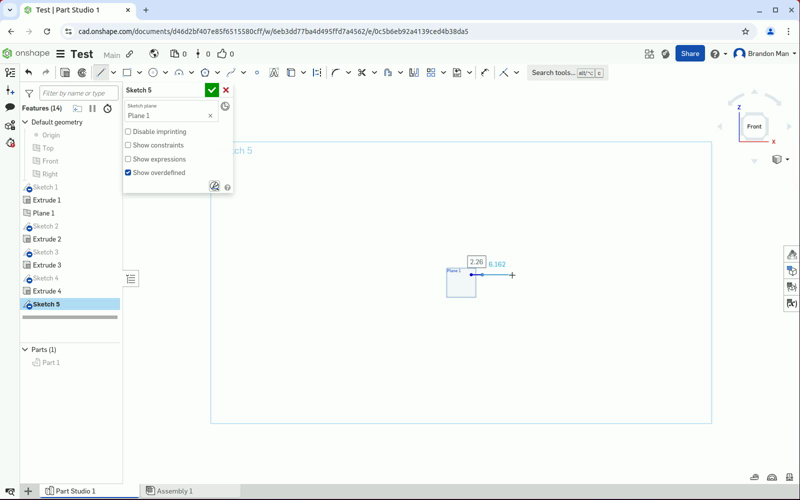
mouse_move(482, 225)
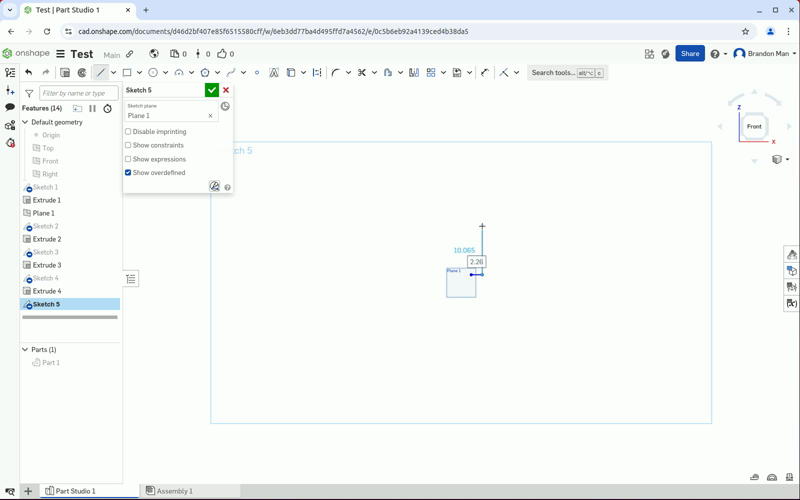
click(482, 225)
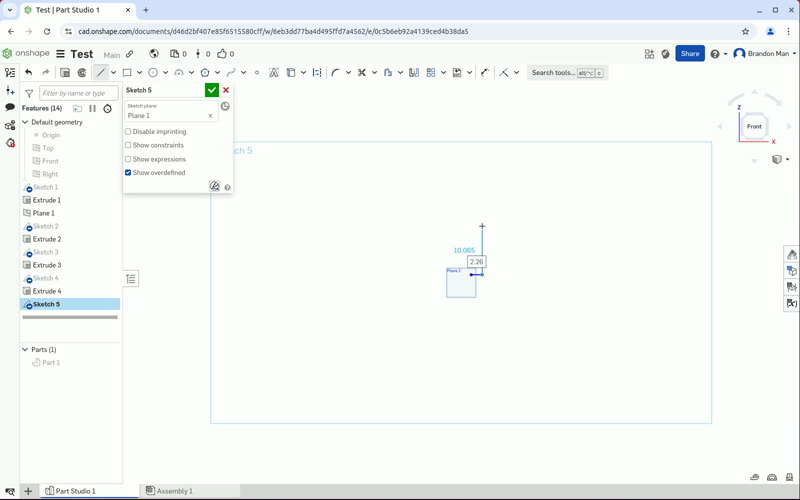
key_up(shift)
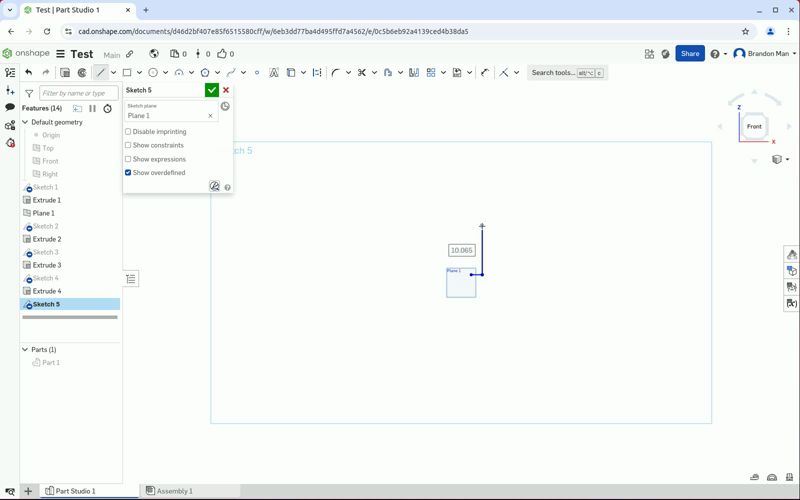
key_down(shift)
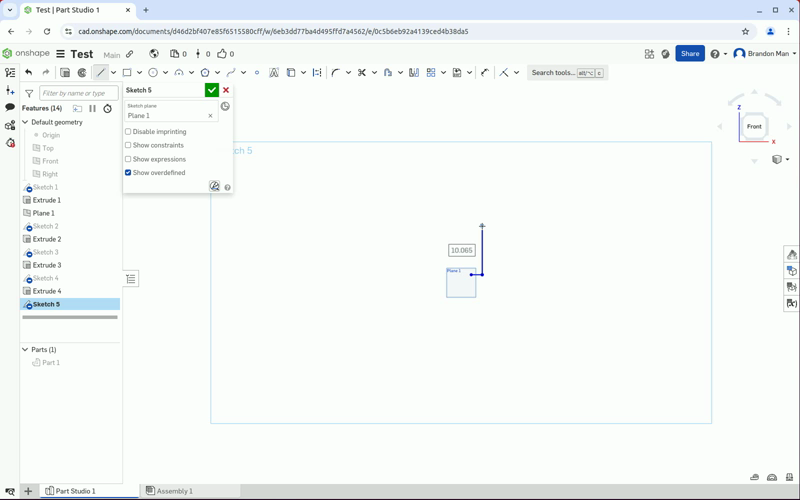
mouse_move(512, 225)
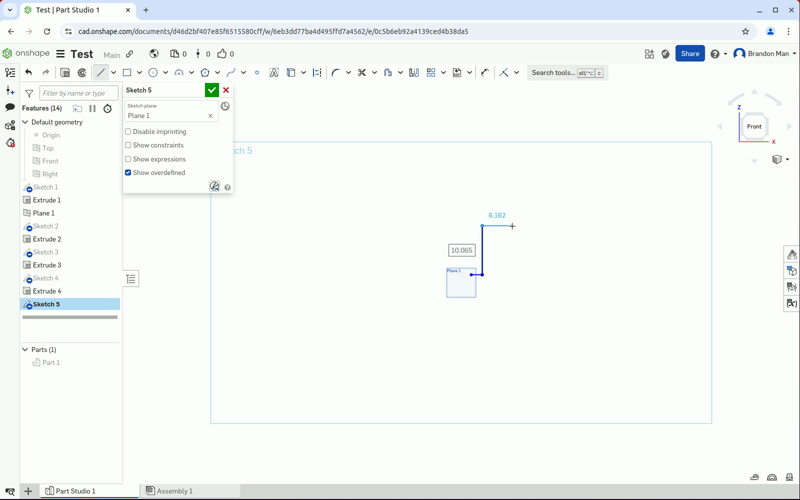
mouse_move(471, 225)
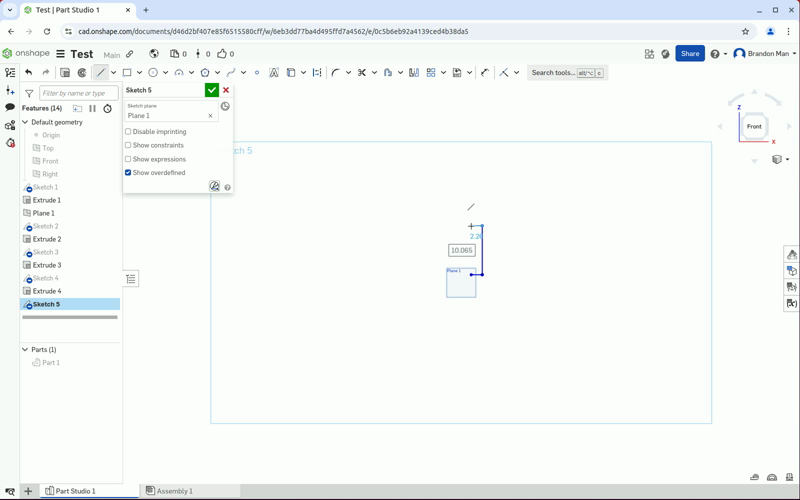
click(471, 225)
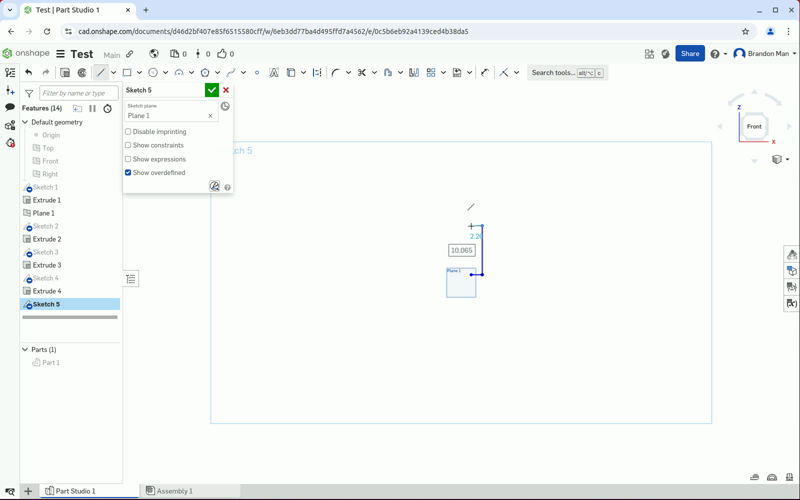
key_up(shift)
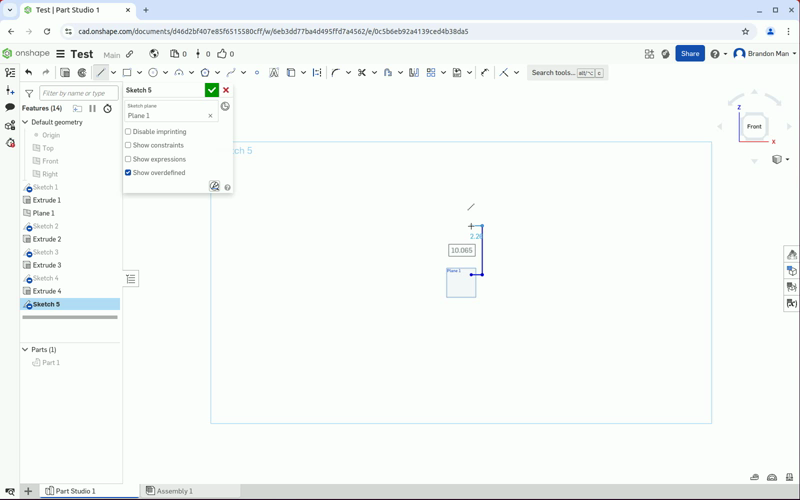
mouse_move(501, 225)
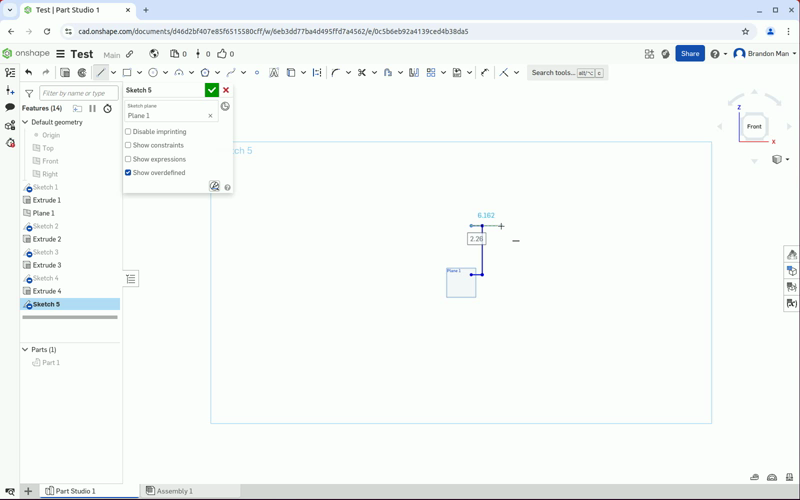
key_down(shift)
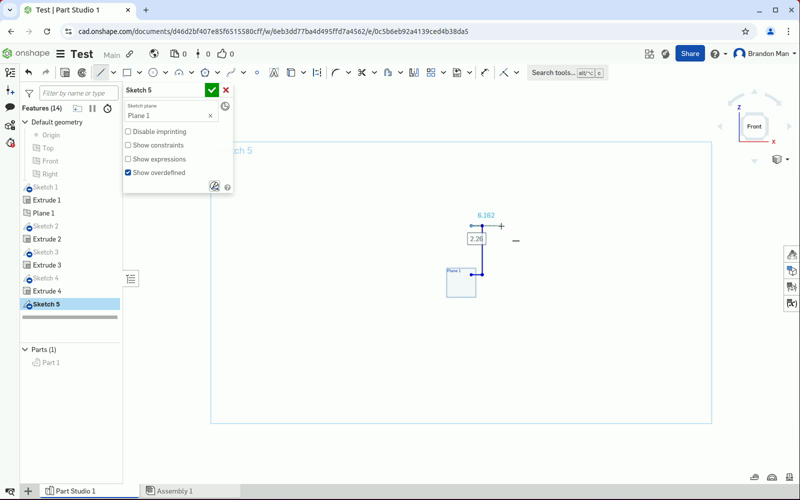
mouse_move(471, 274)
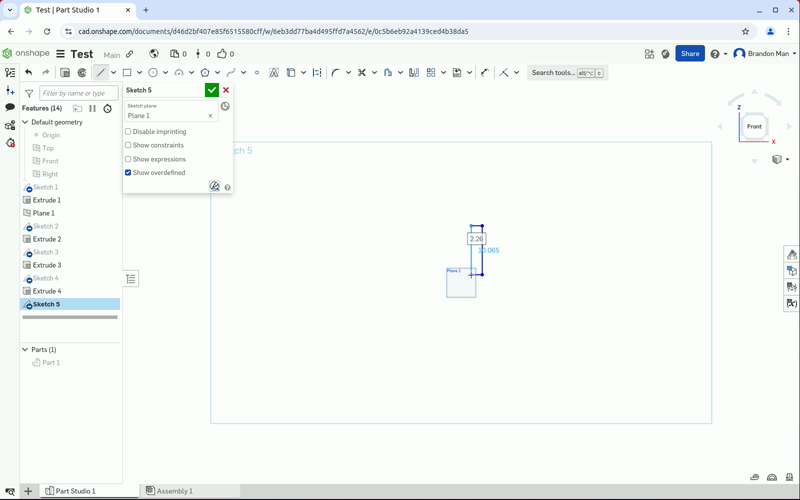
key_up(shift)
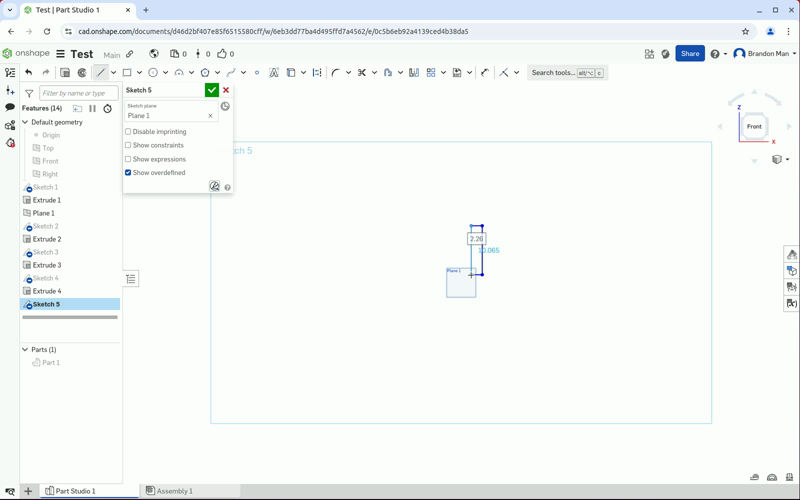
click(471, 274)
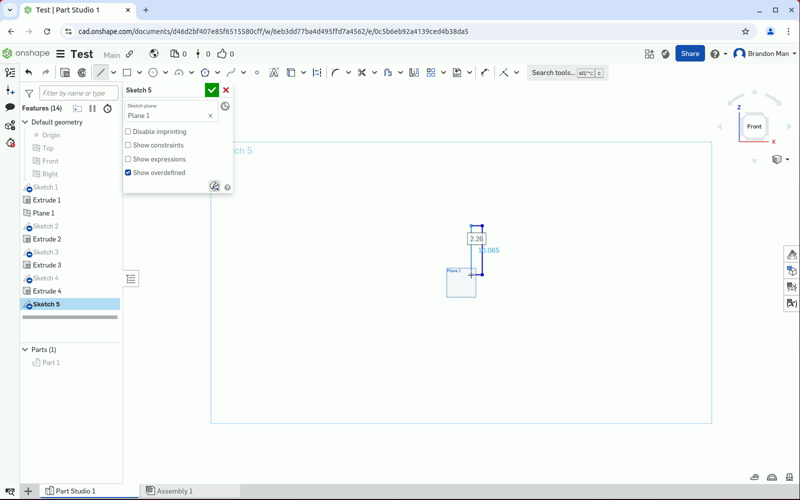
key(esc)
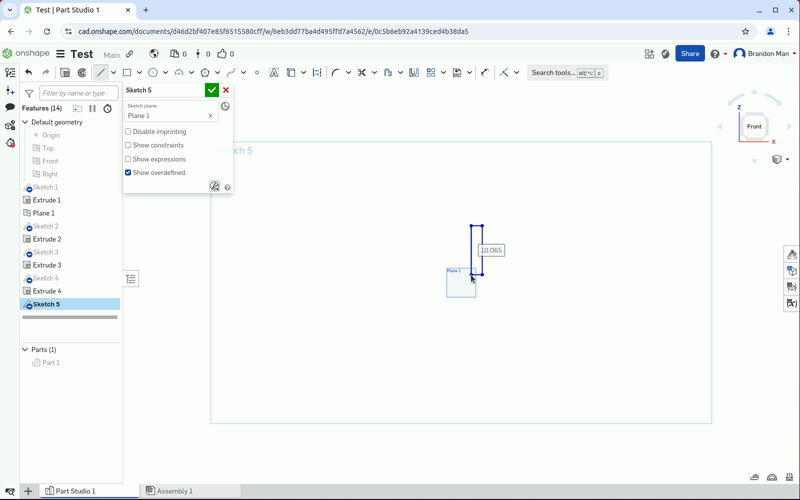
mouse_move(478, 248)
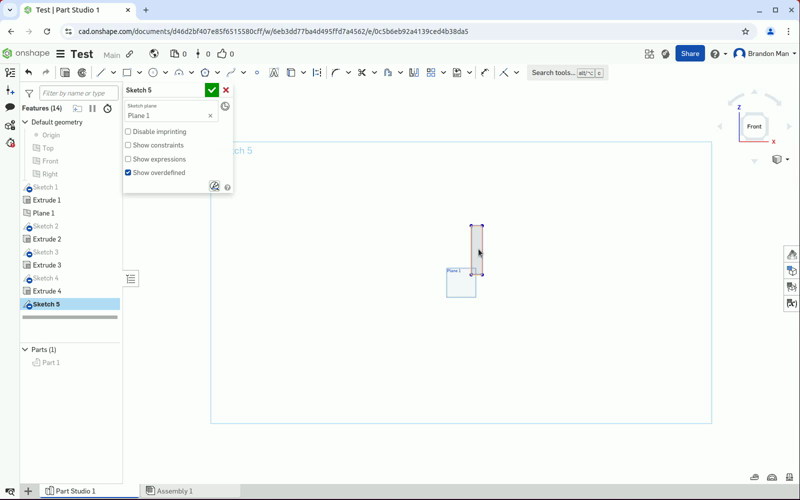
scroll(6)
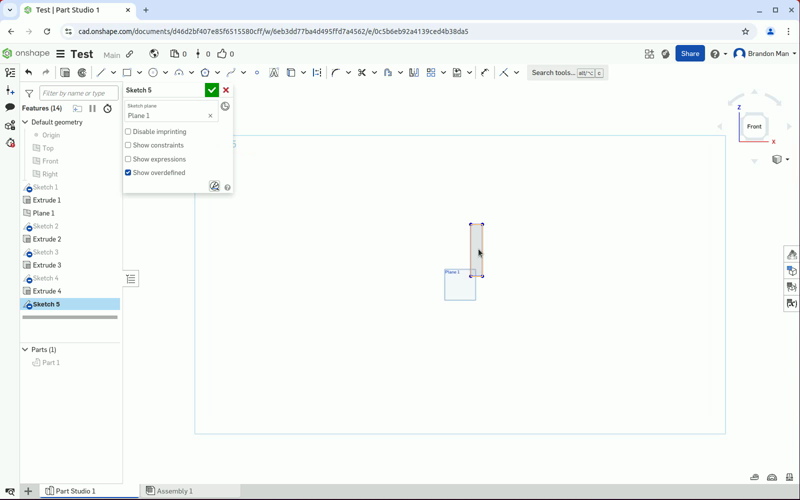
scroll(6)
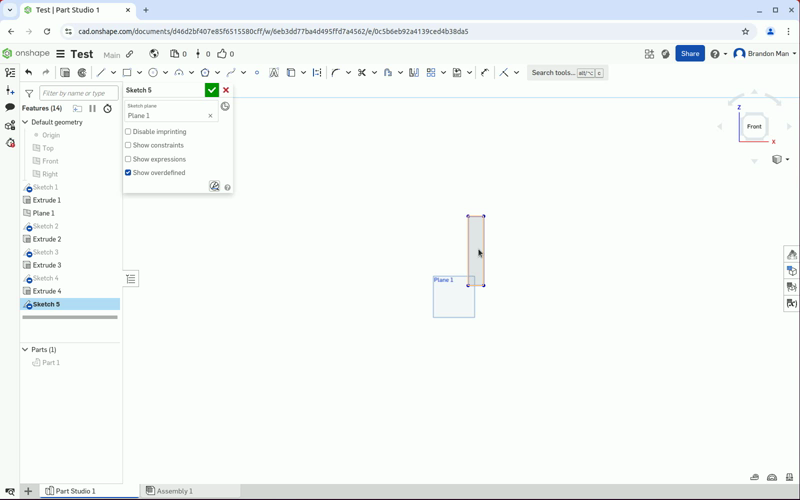
scroll(6)
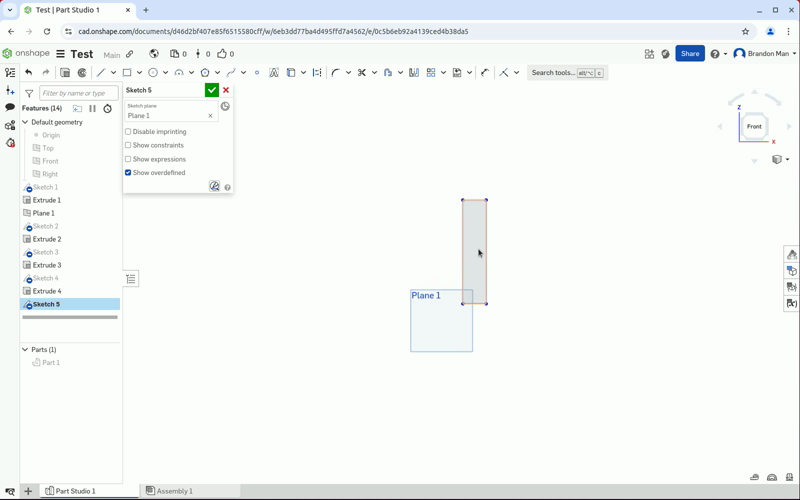
scroll(6)
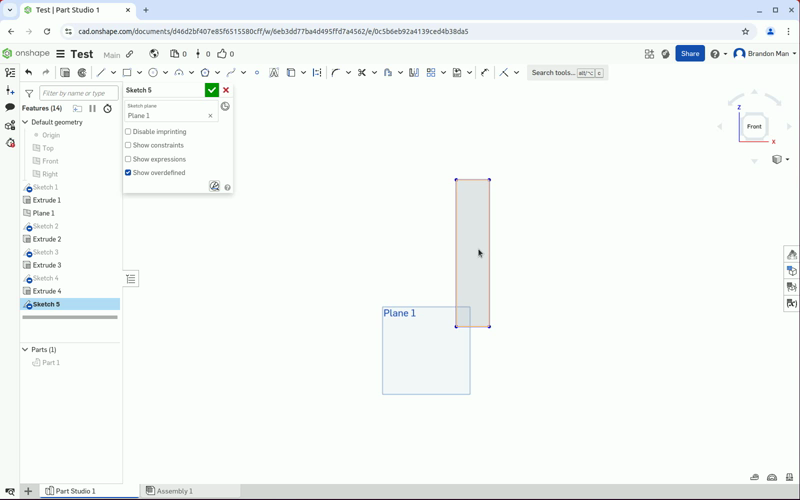
scroll(6)
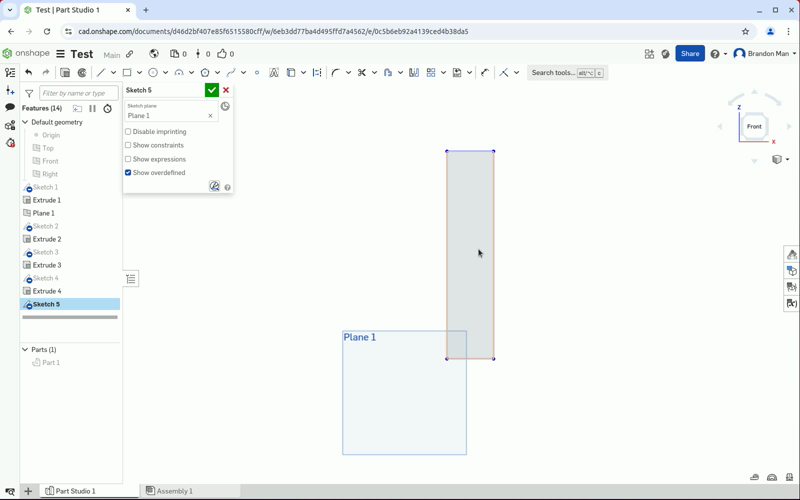
scroll(6)
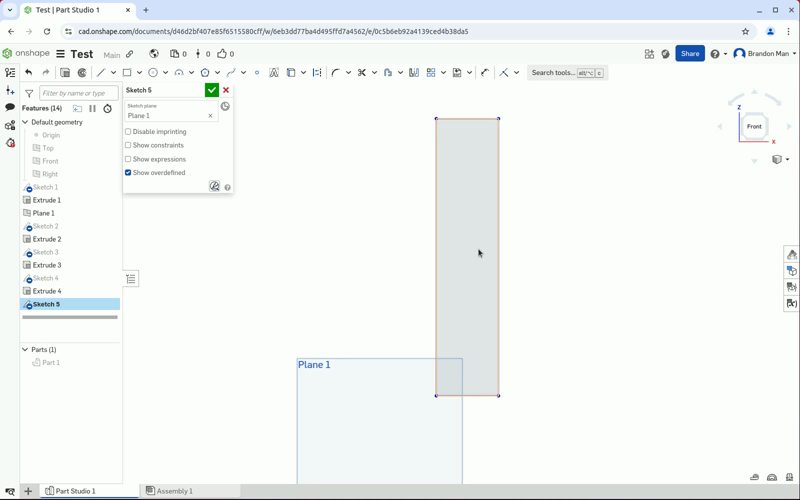
scroll(6)
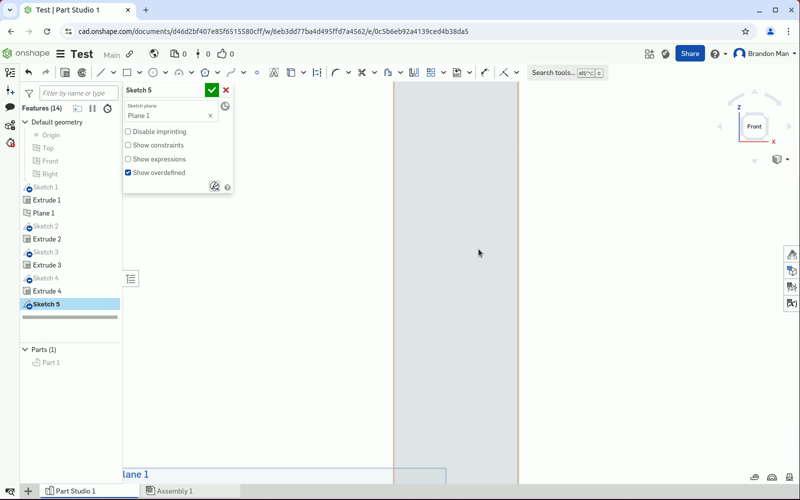
click(478, 248)
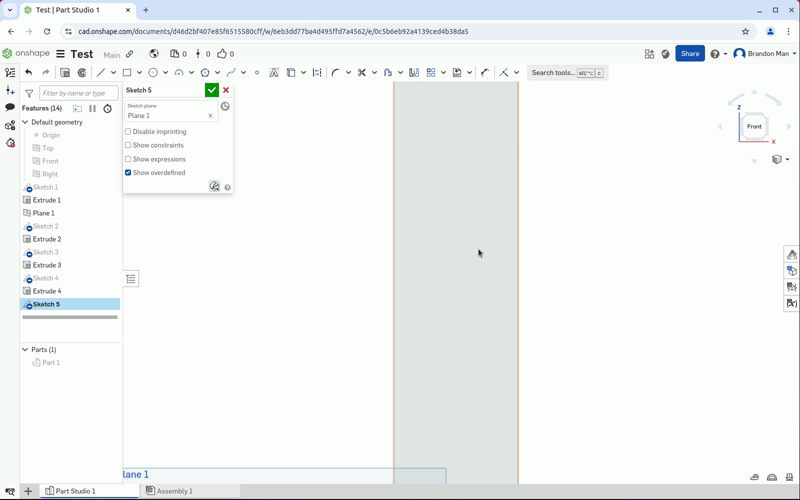
scroll(-6)
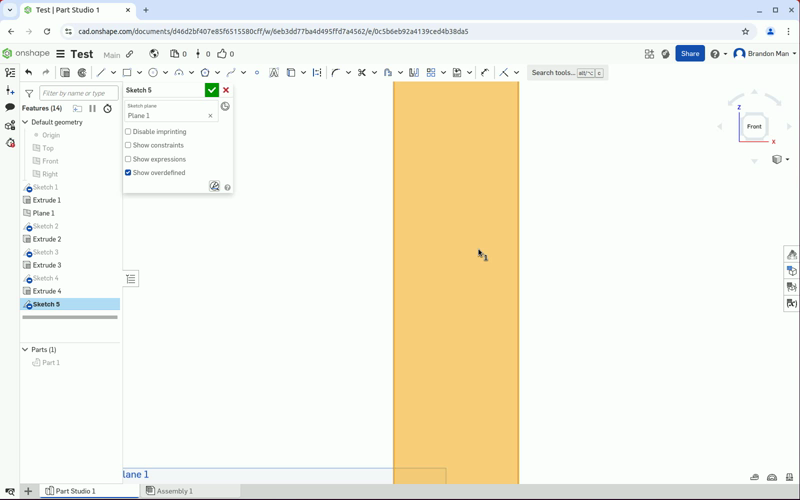
scroll(-6)
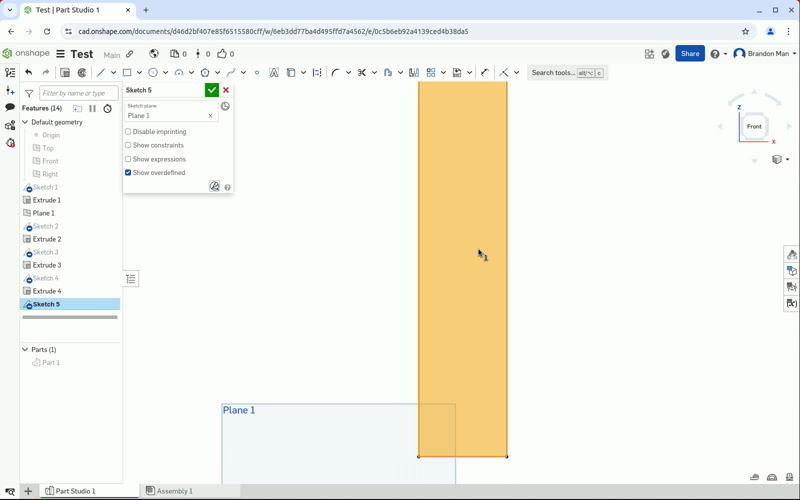
scroll(-6)
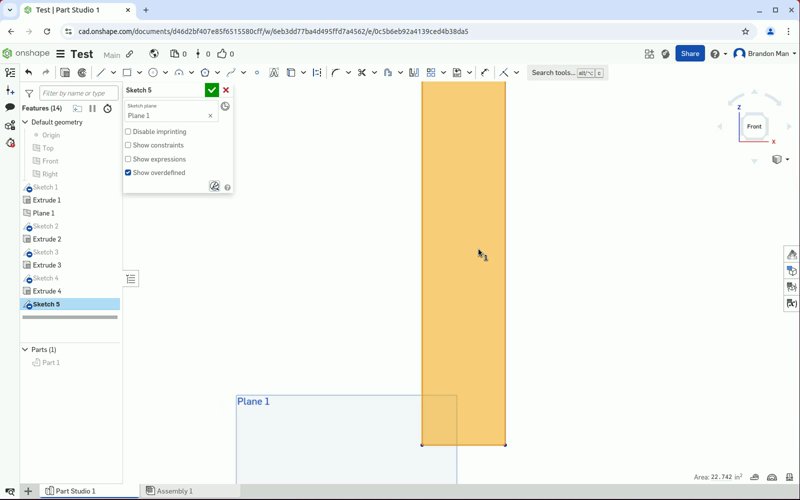
scroll(-6)
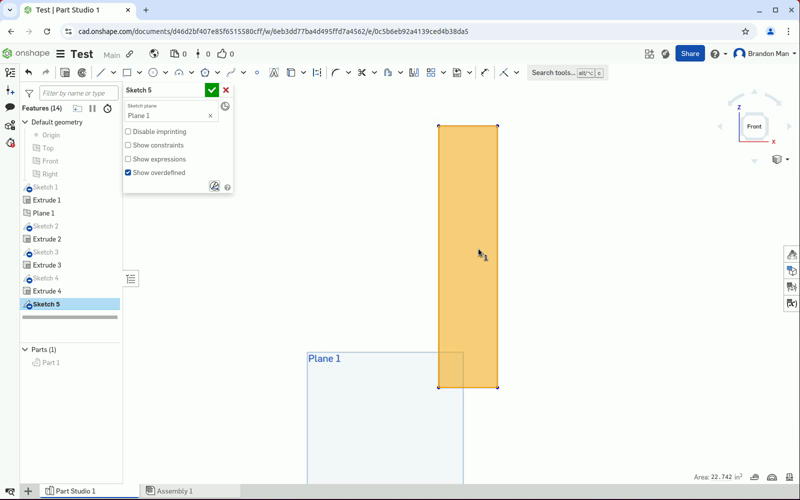
scroll(-6)
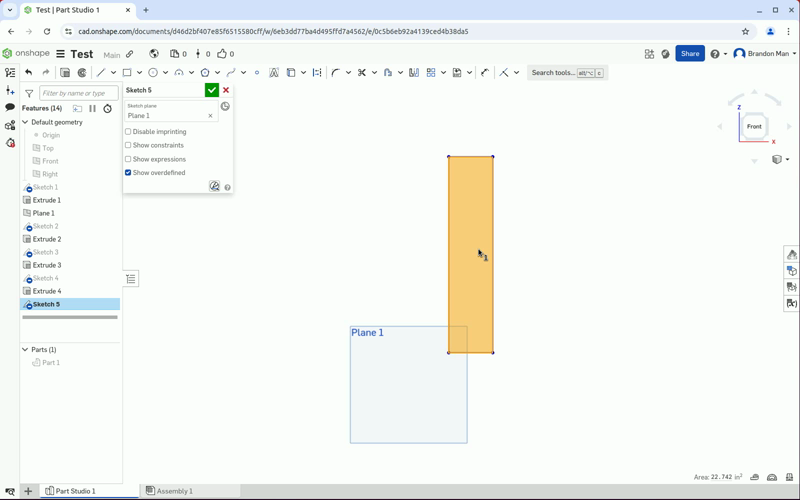
scroll(-6)
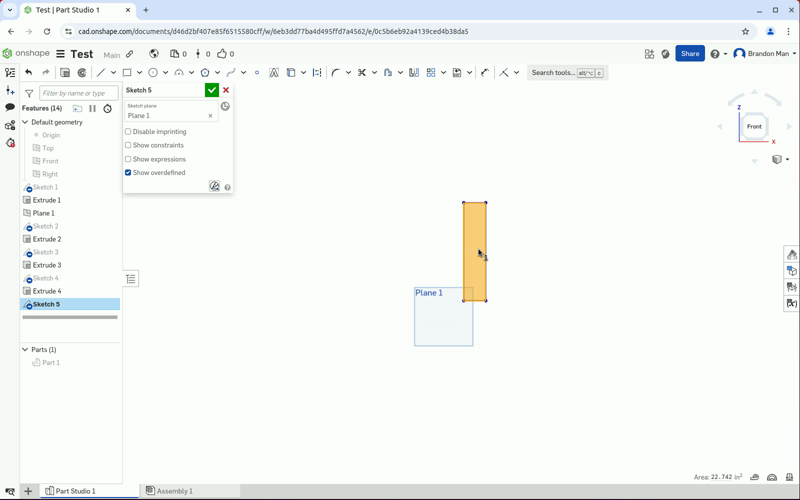
scroll(-6)
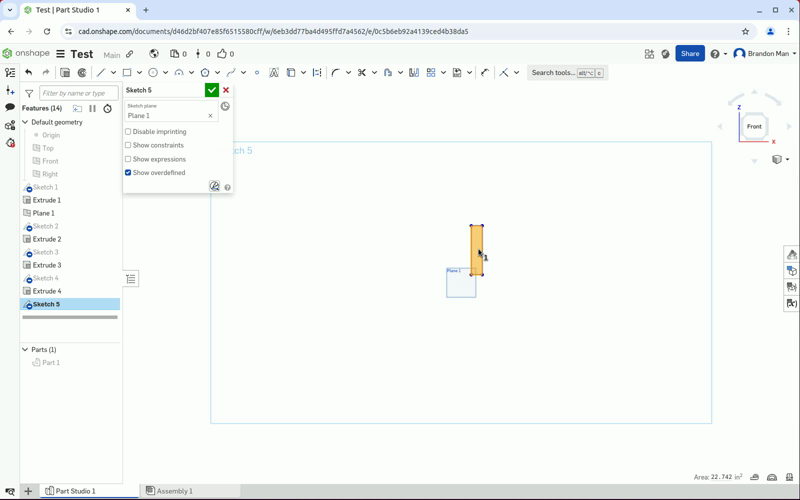
mouse_move(73, 352)
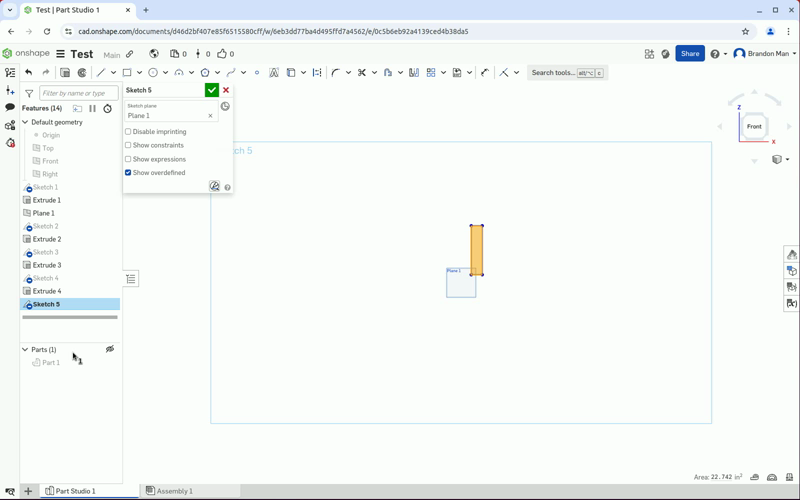
key(shift+y)
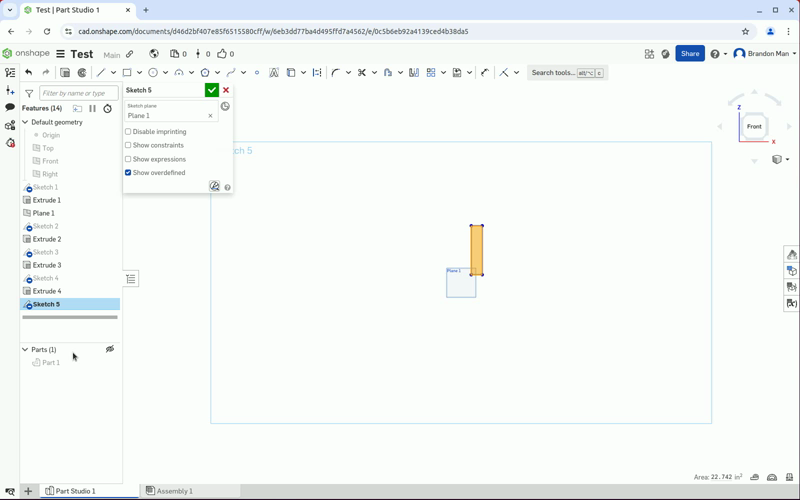
key(shift+e)
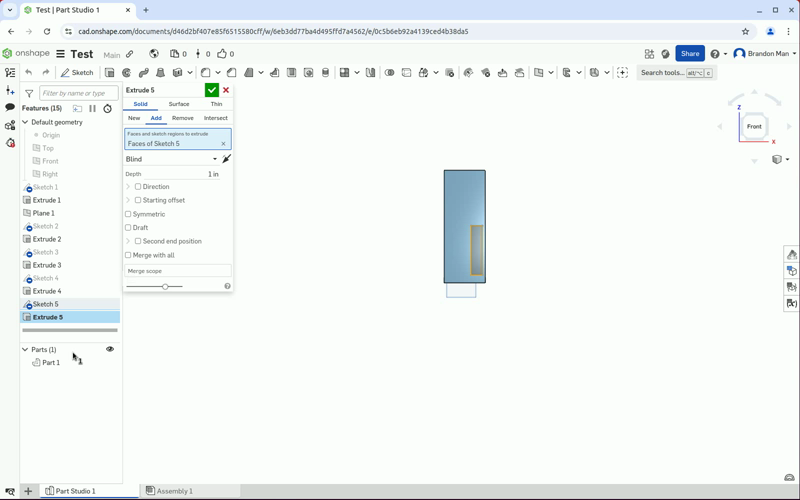
mouse_move(143, 106)
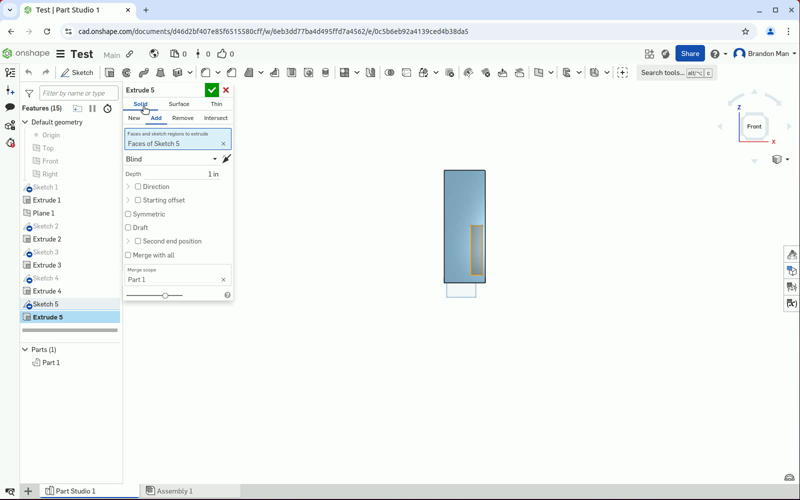
click(143, 106)
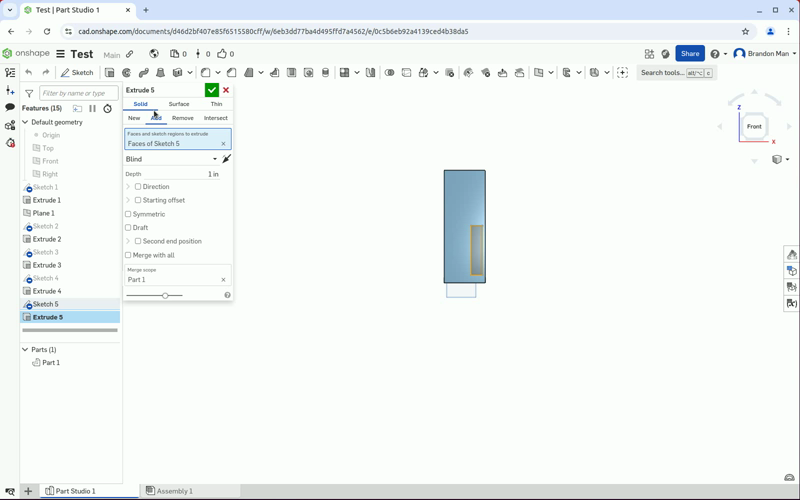
mouse_move(186, 120)
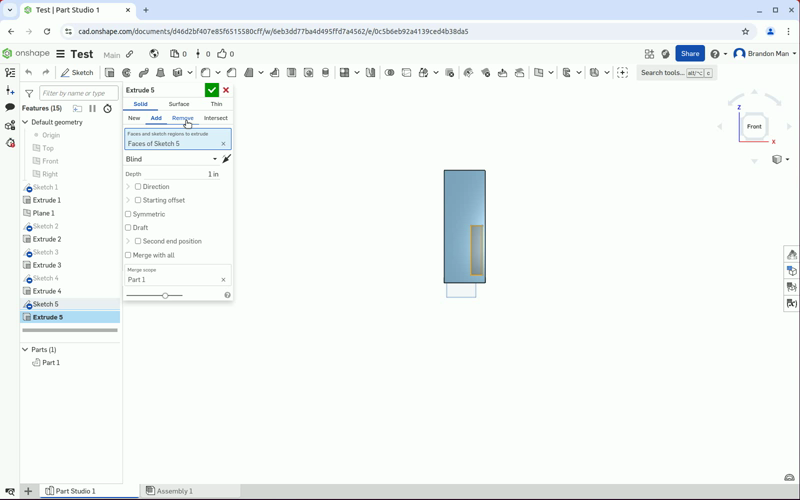
click(186, 120)
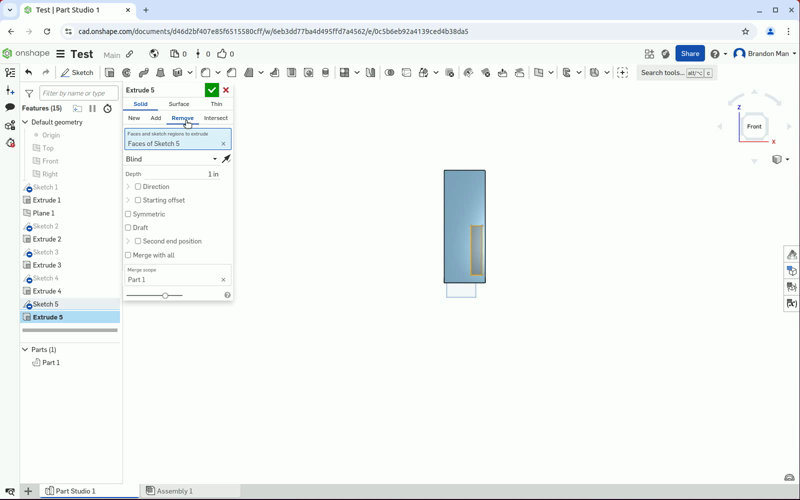
key(tab, 4)
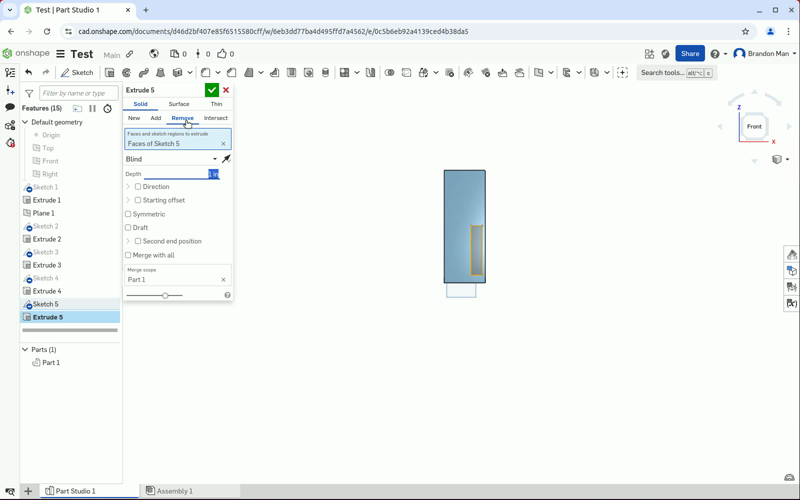
text(0.241)
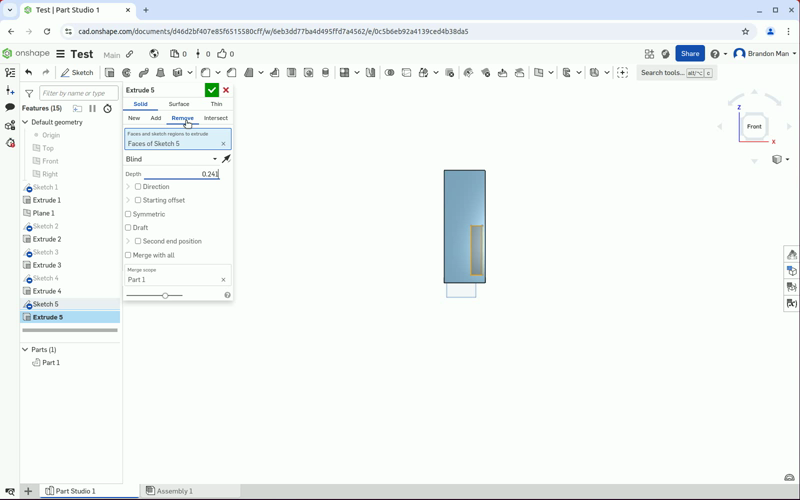
key(tab, 6)
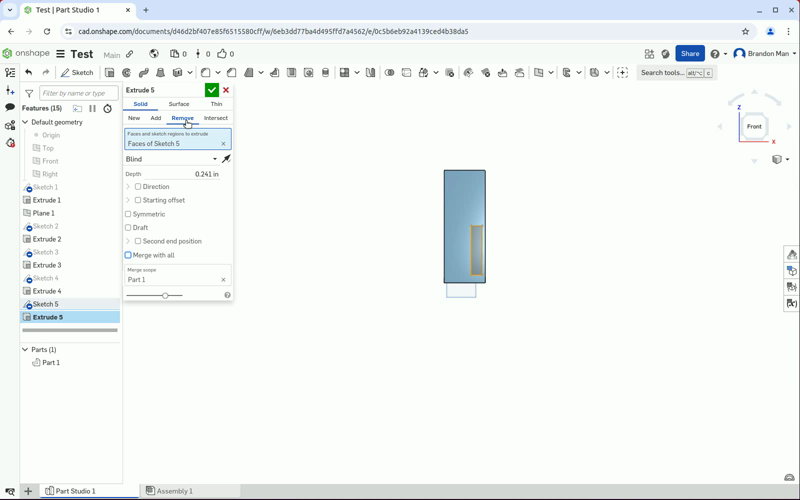
key(space)
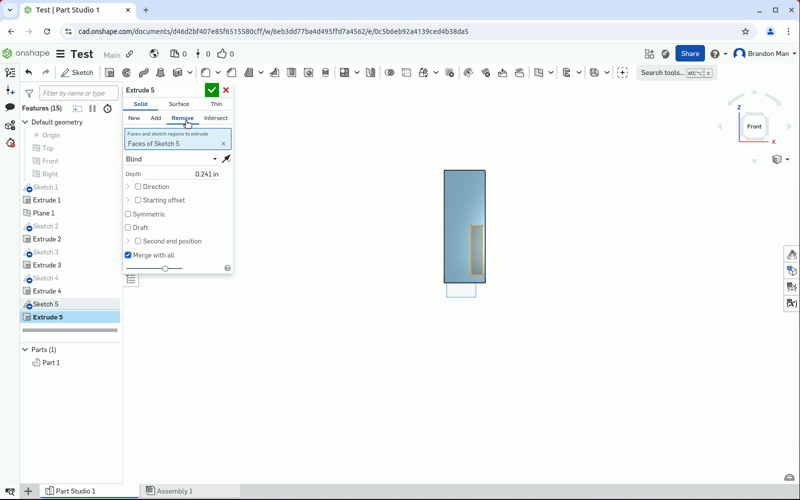
key(enter)
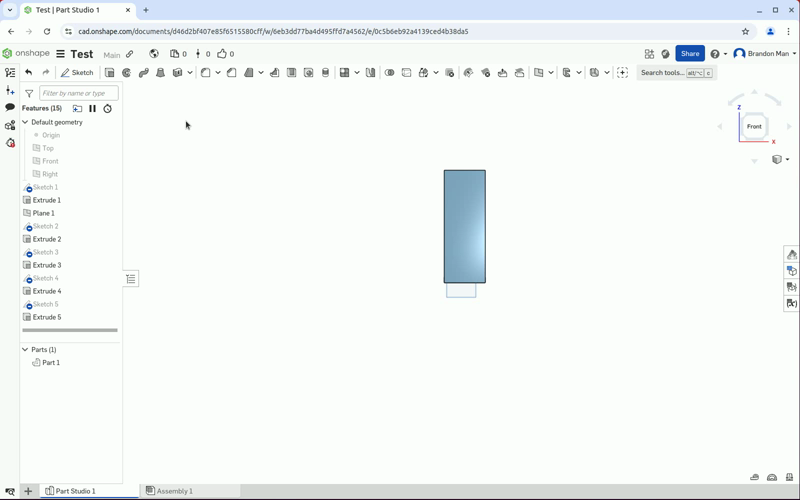
key(shift+h)
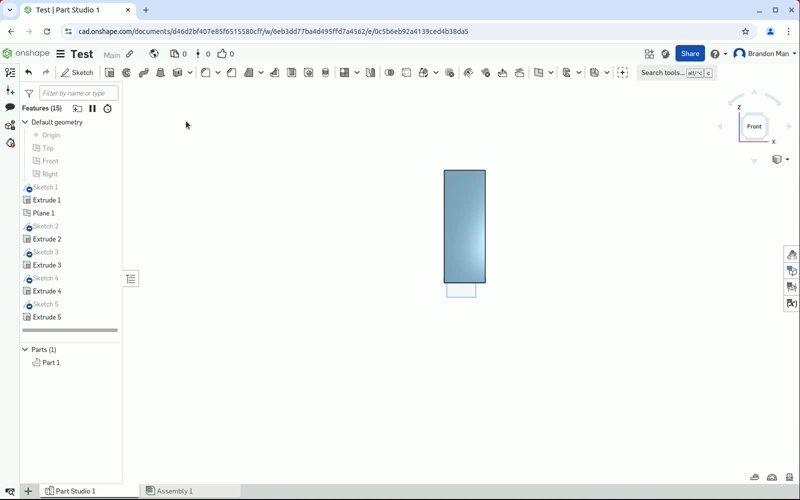
key(shift+h)
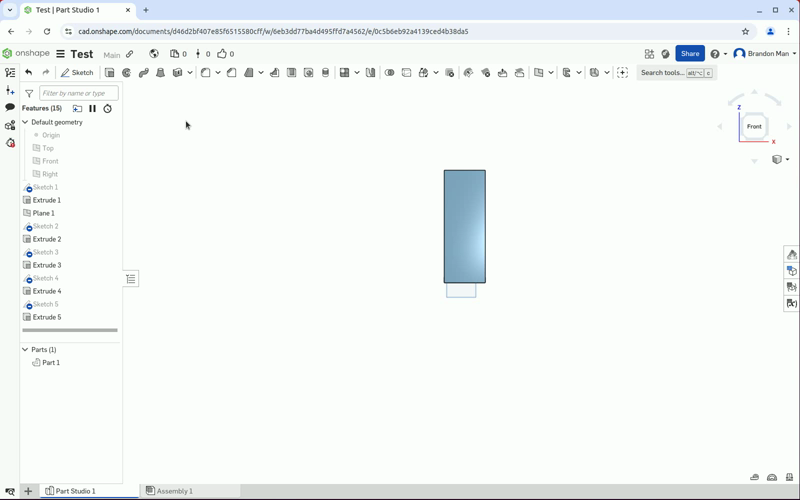
mouse_move(73, 189)
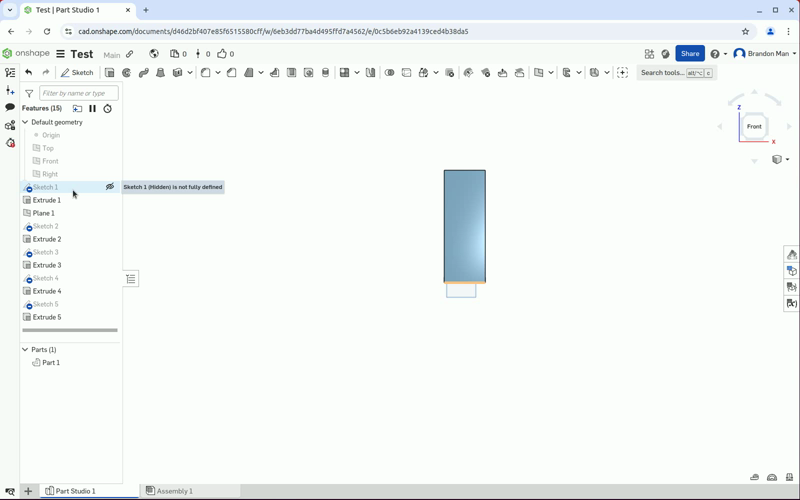
click(73, 189)
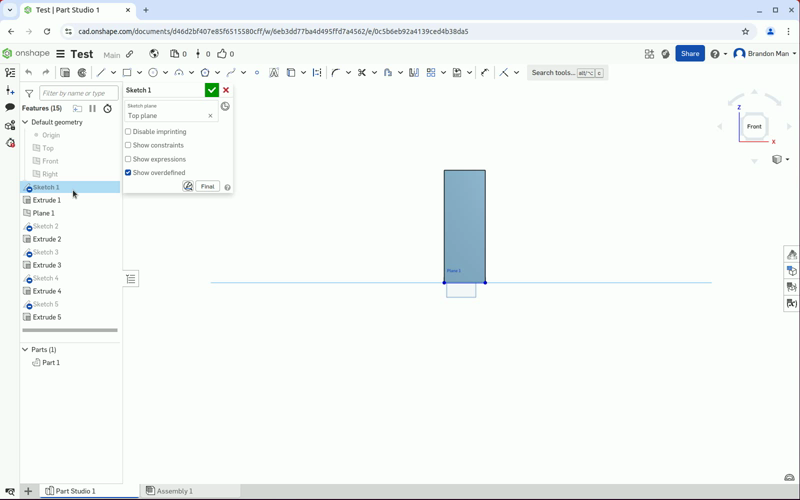
mouse_move(229, 92)
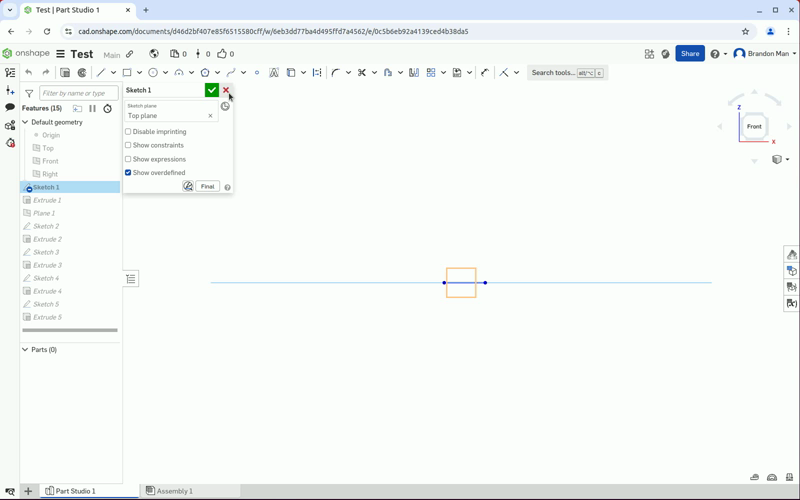
click(229, 92)
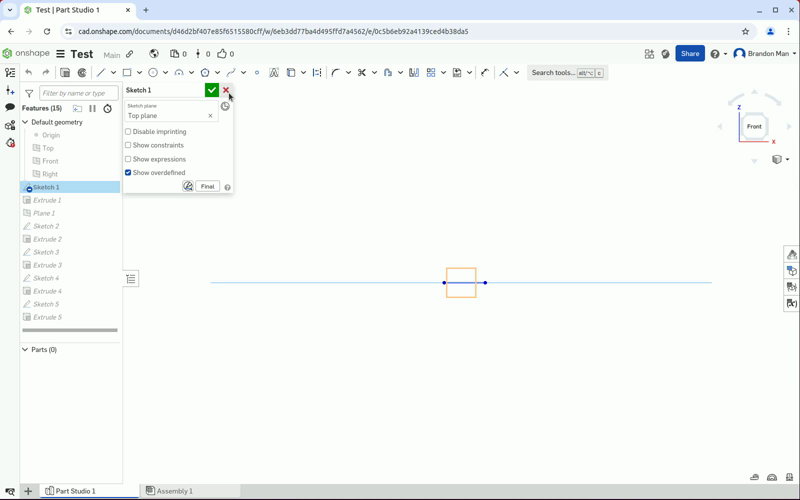
key(shift+s)
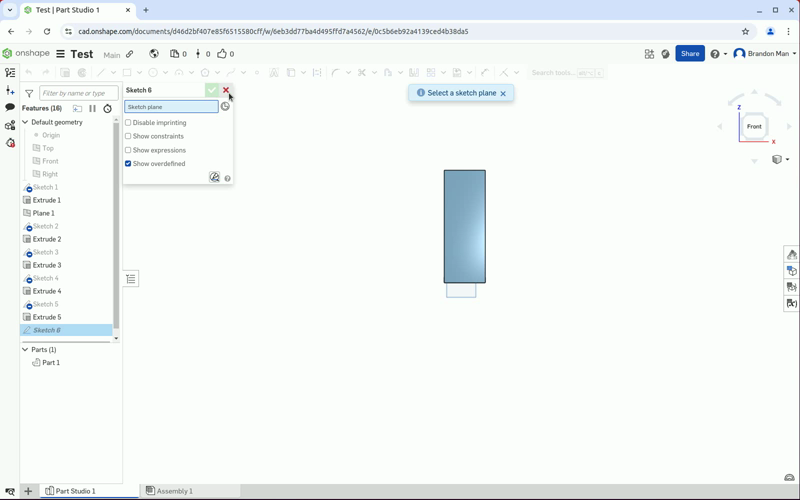
mouse_move(69, 215)
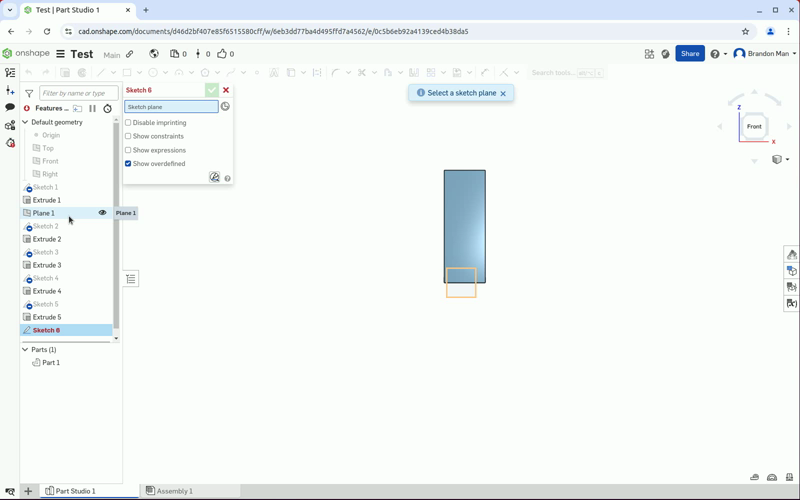
click(69, 215)
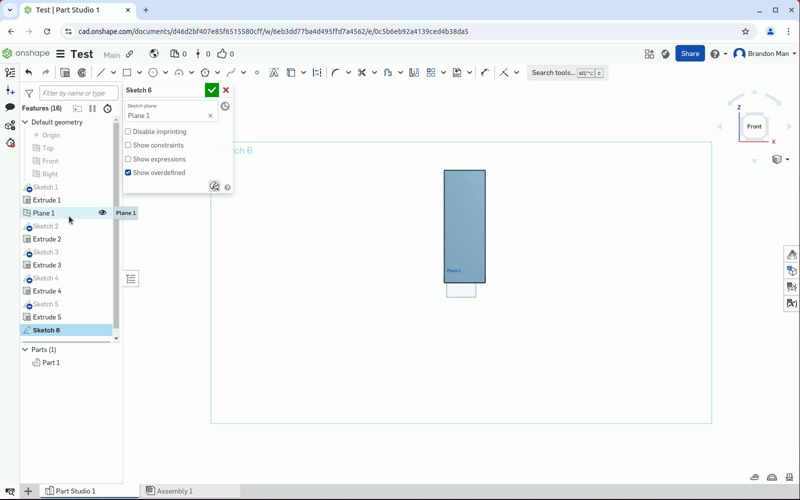
mouse_move(73, 352)
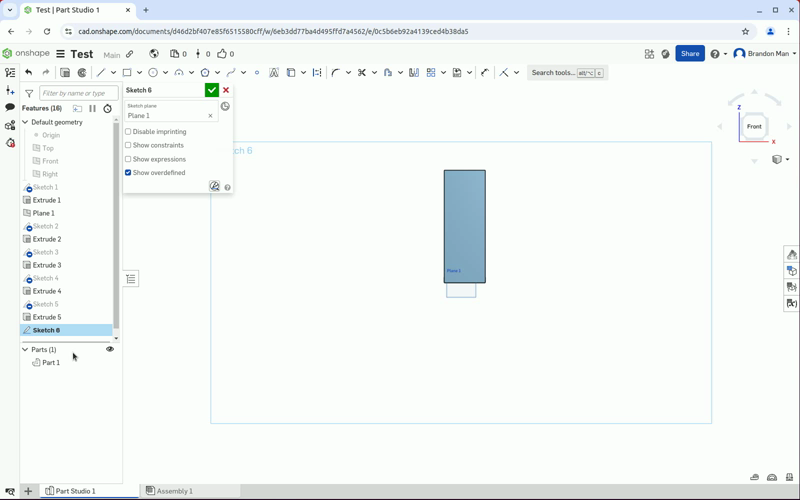
key(y)
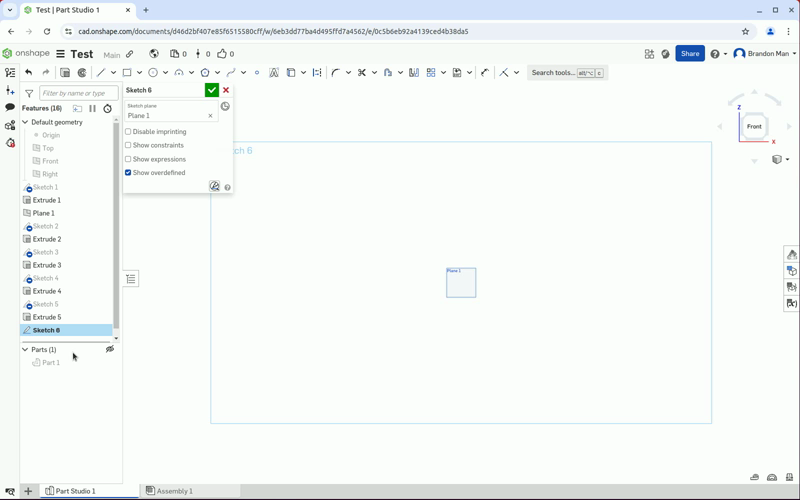
key(l)
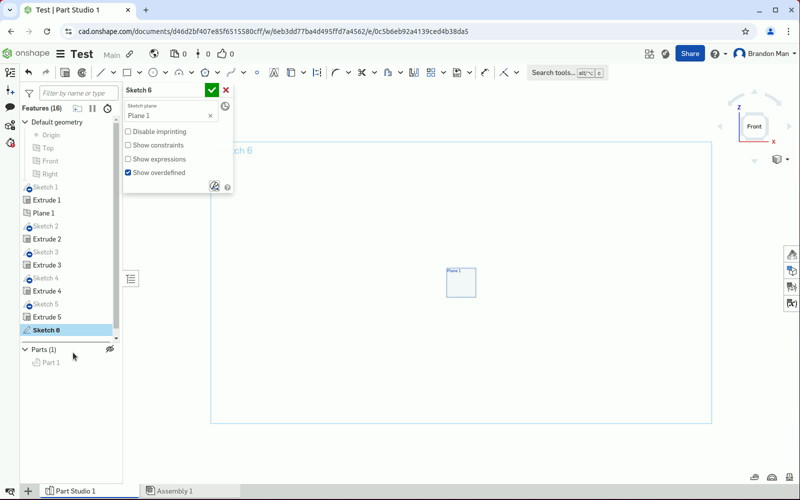
key_down(shift)
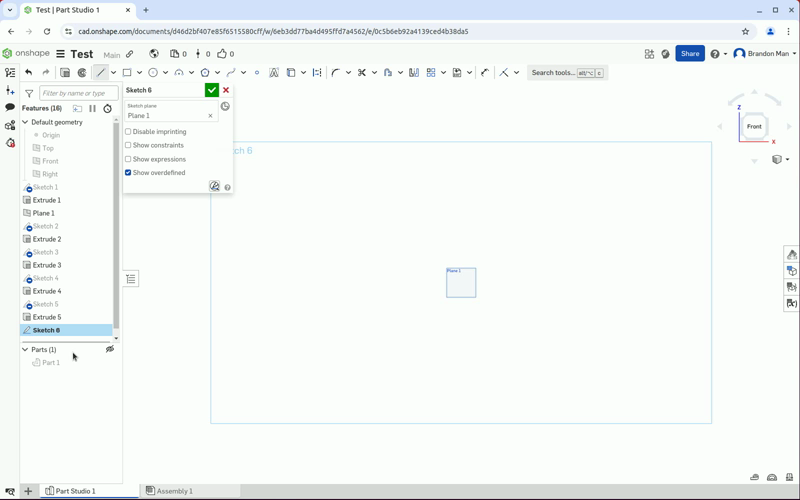
mouse_move(447, 274)
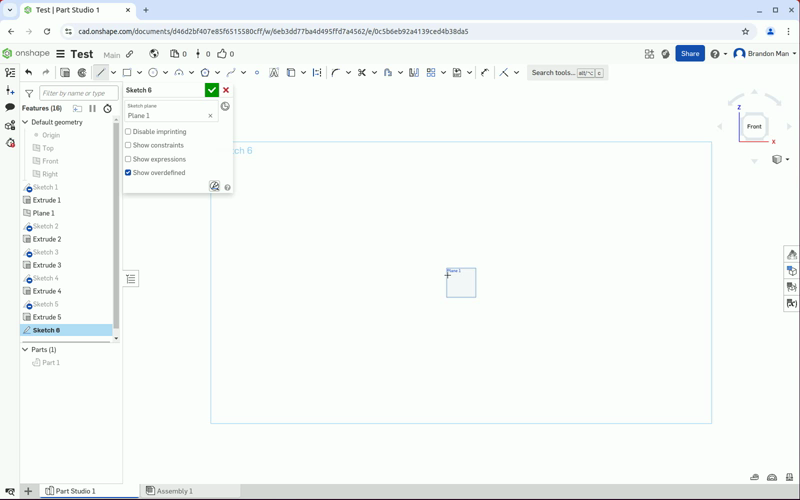
click(447, 274)
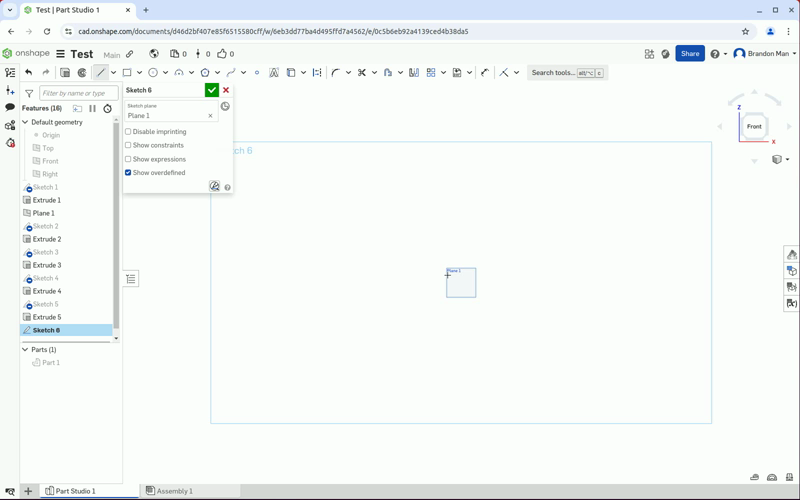
key_up(shift)
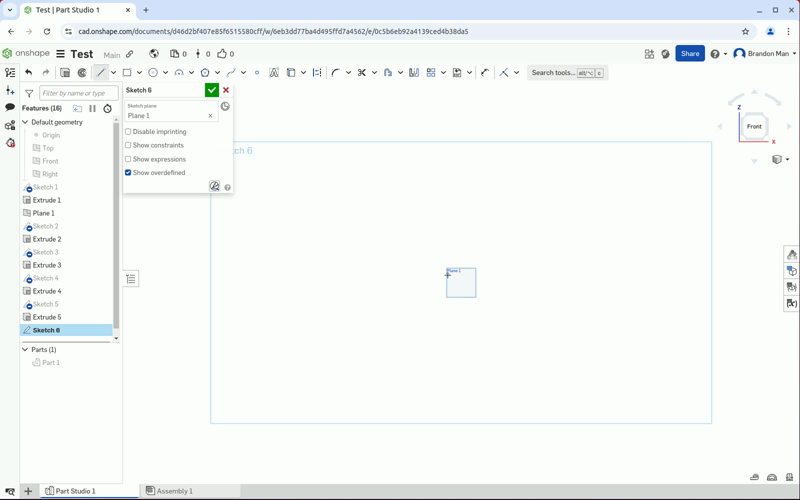
key_down(shift)
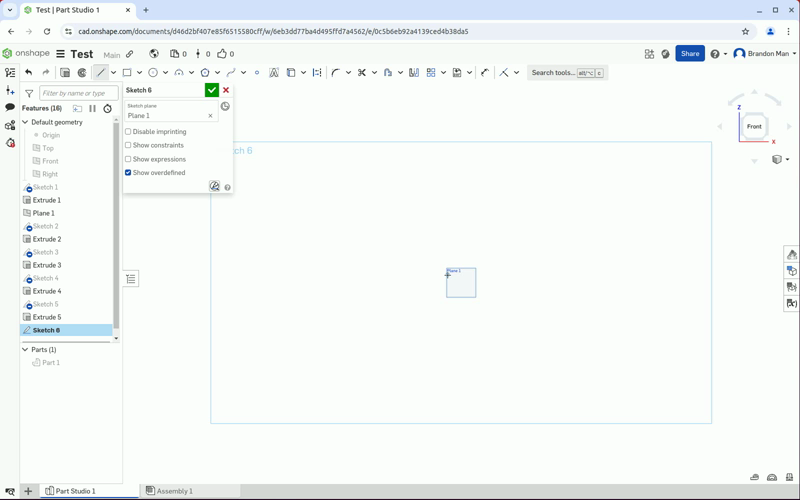
mouse_move(477, 274)
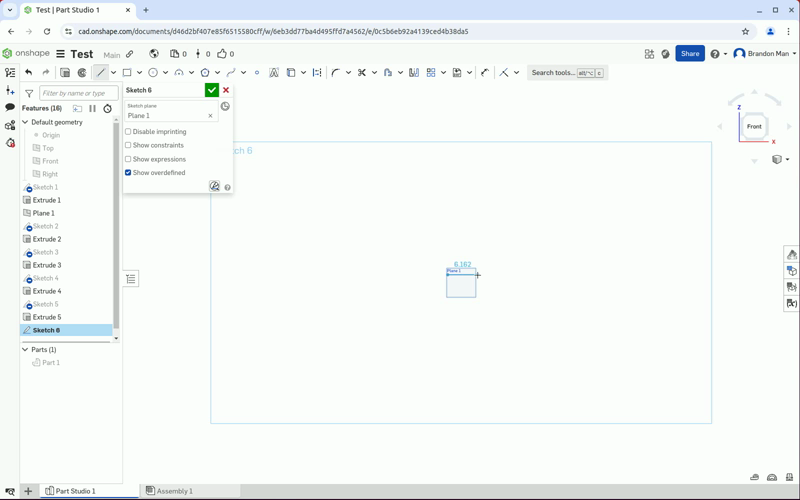
mouse_move(458, 274)
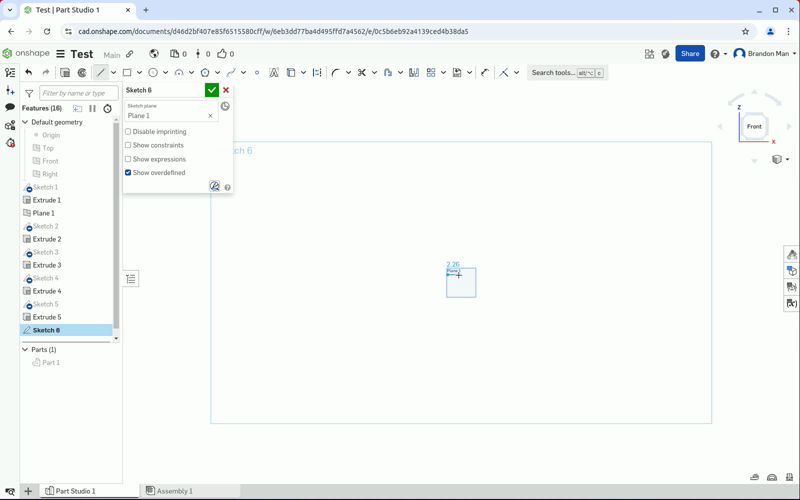
click(458, 274)
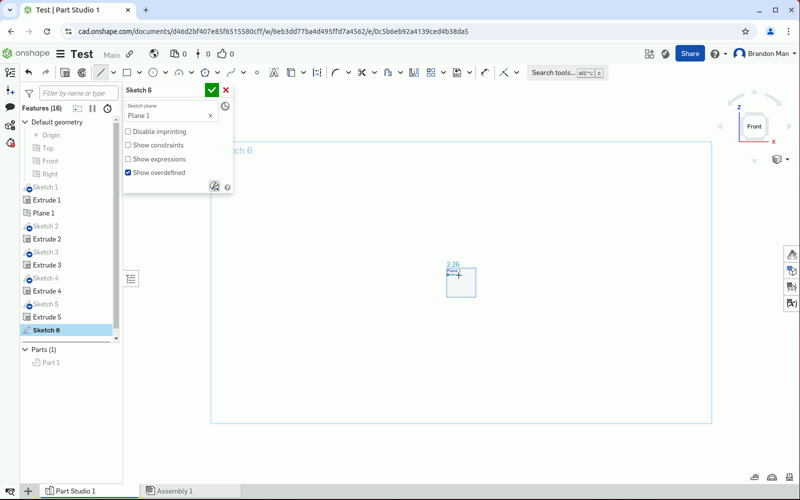
key_up(shift)
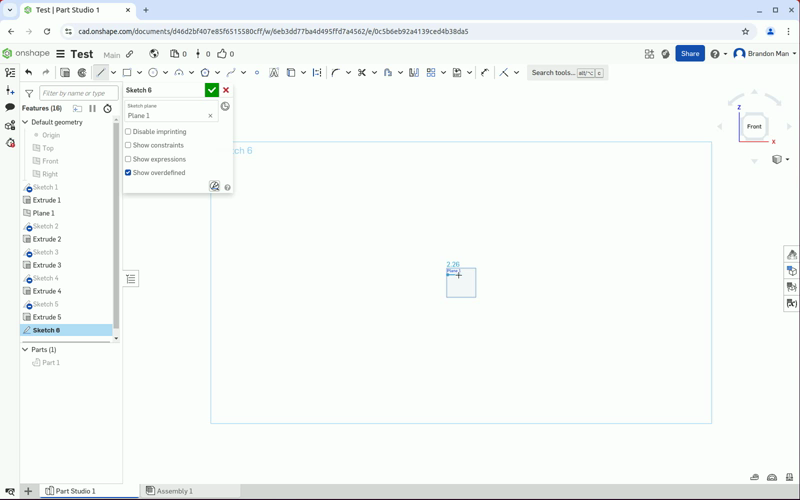
key_down(shift)
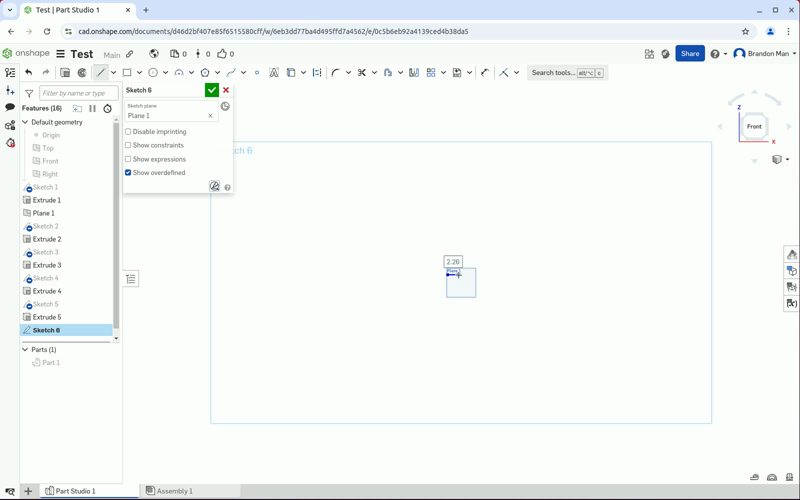
mouse_move(488, 274)
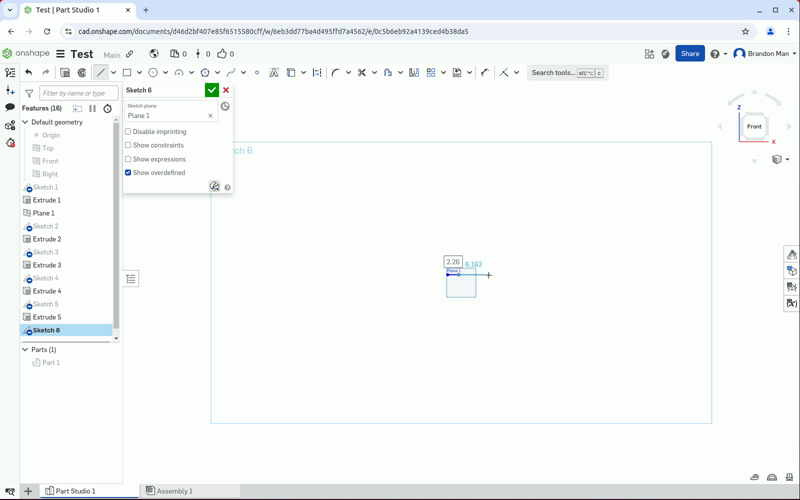
mouse_move(458, 225)
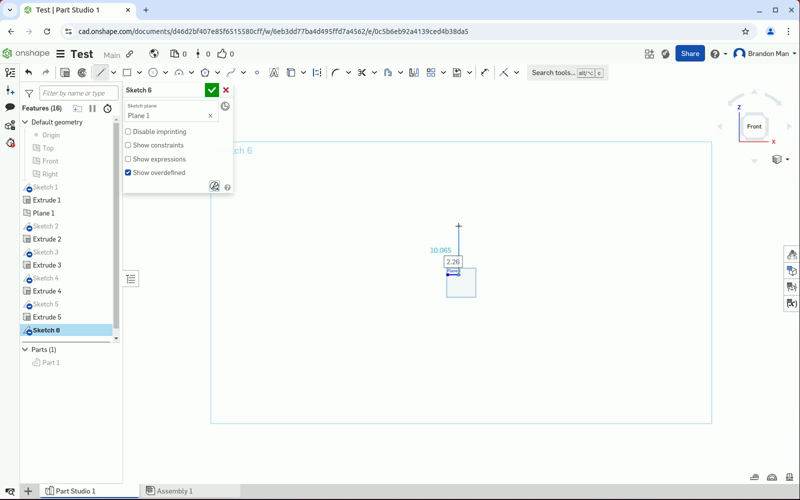
click(458, 225)
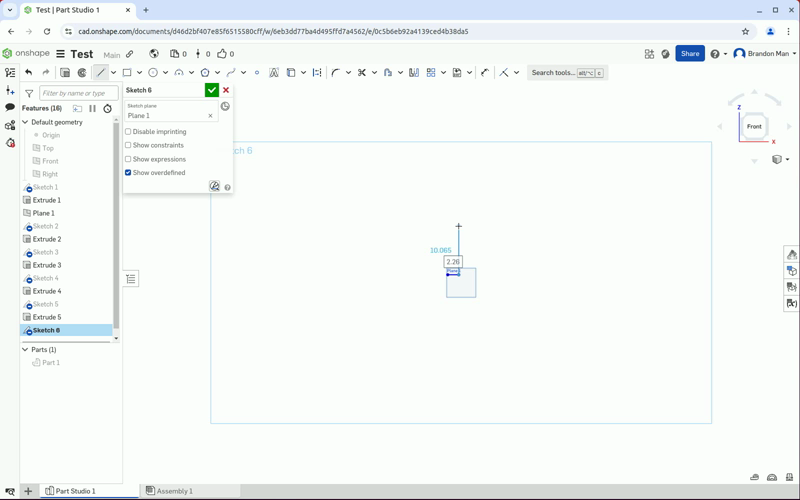
key_up(shift)
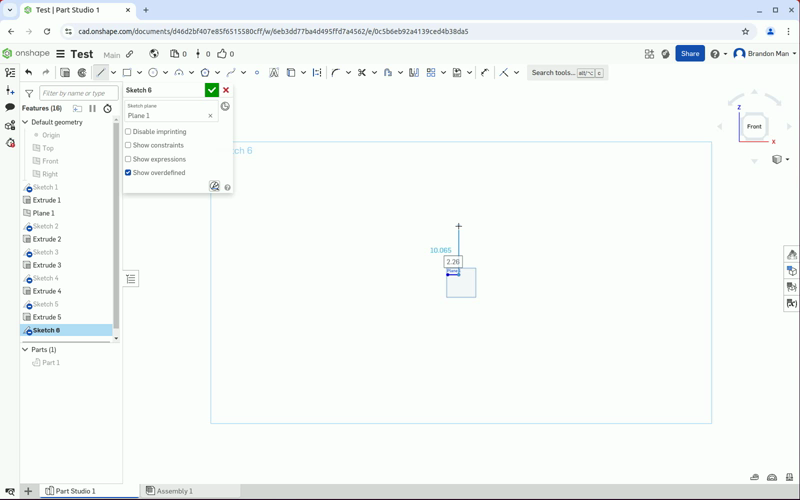
key_down(shift)
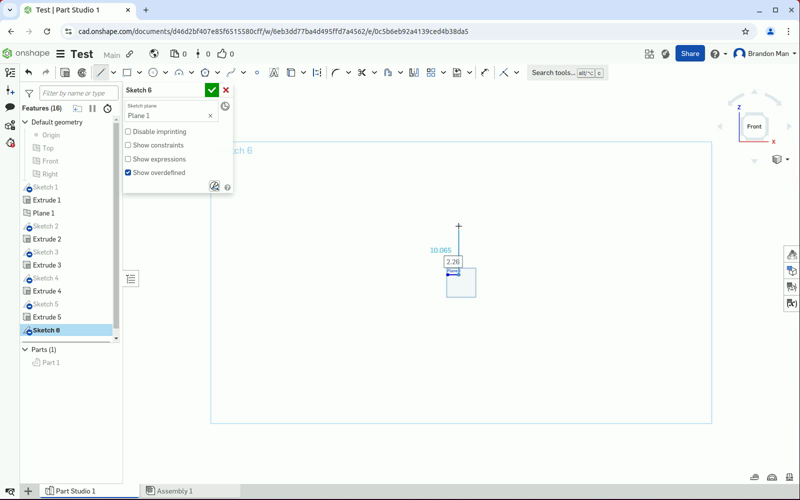
mouse_move(488, 225)
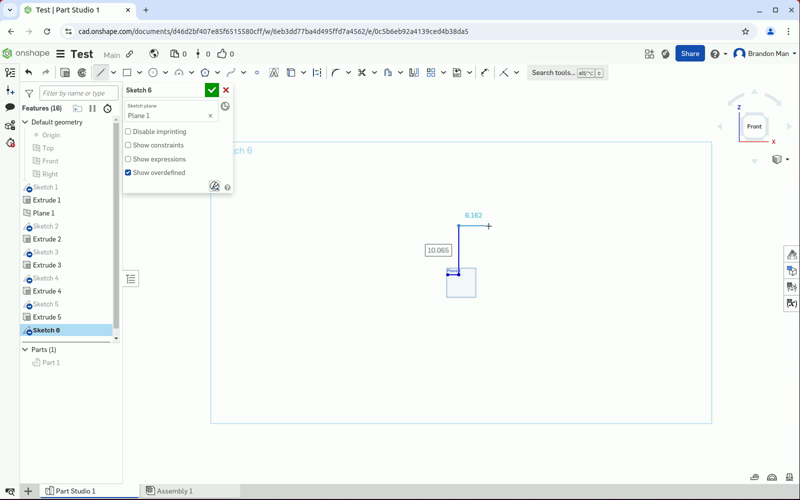
mouse_move(447, 225)
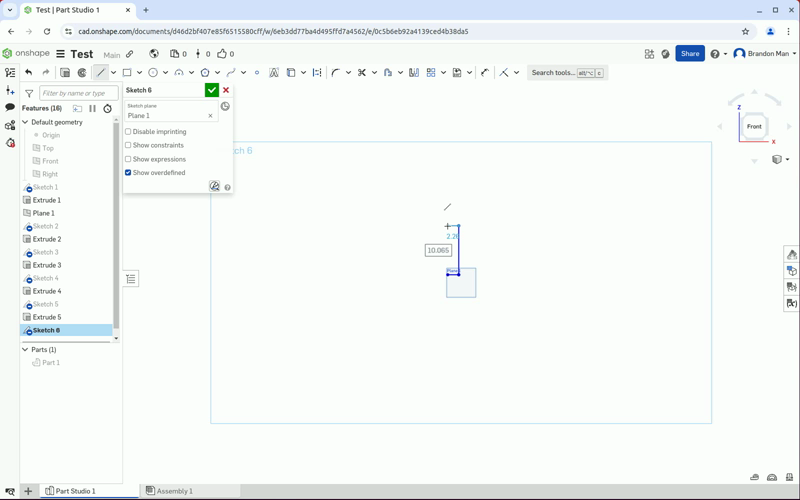
click(447, 225)
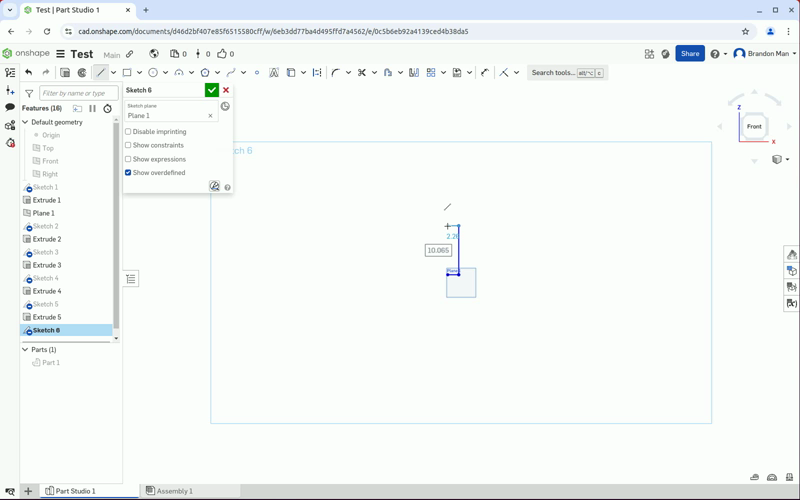
key_up(shift)
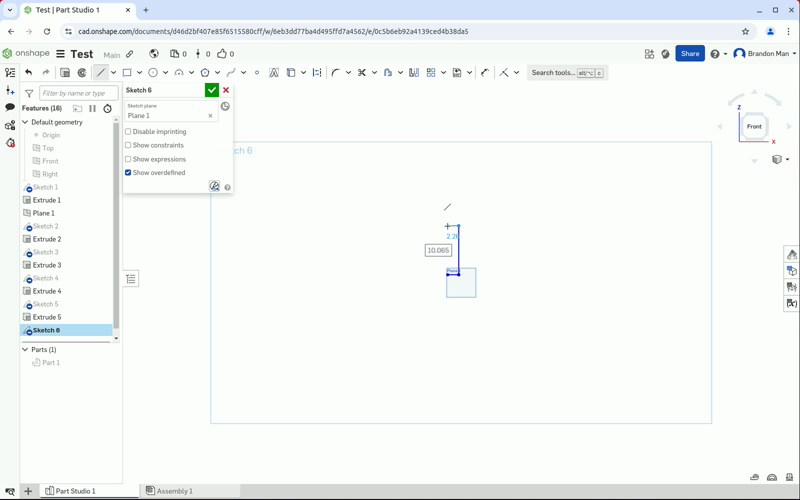
mouse_move(477, 225)
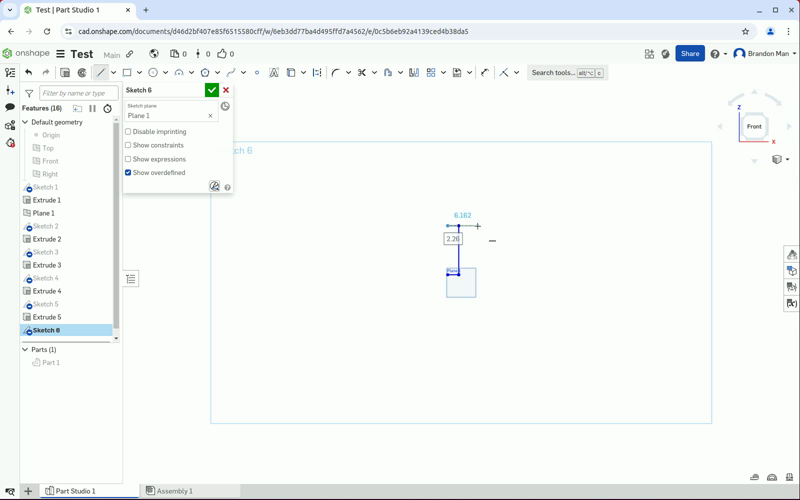
key_down(shift)
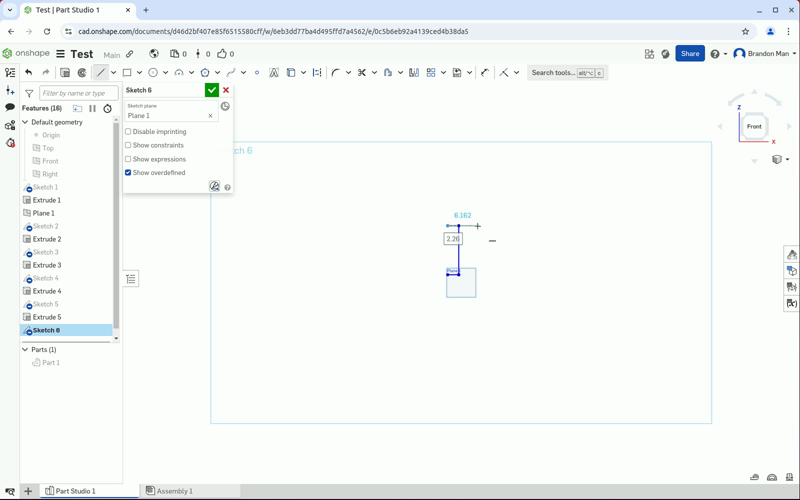
mouse_move(447, 274)
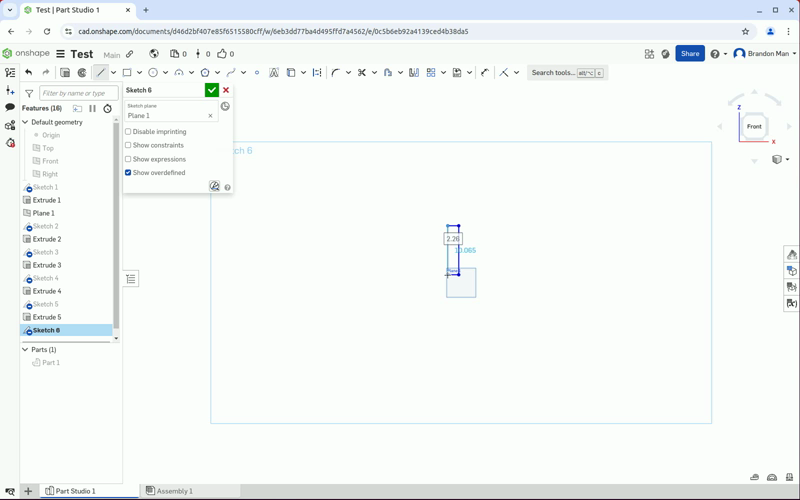
key_up(shift)
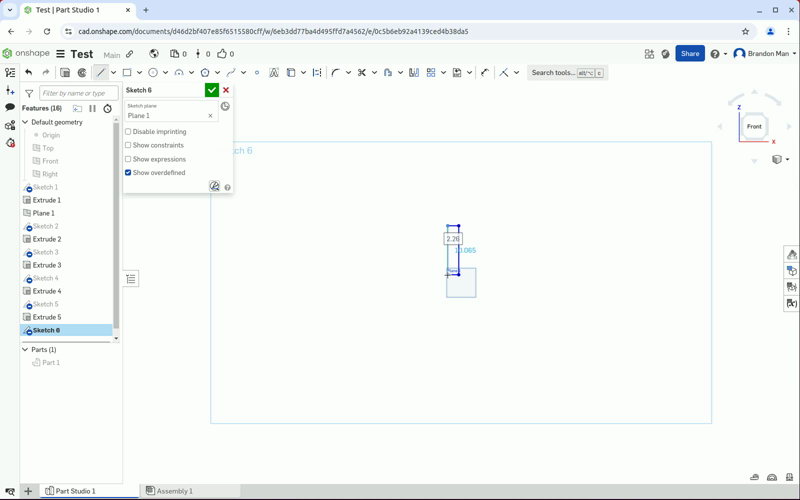
click(447, 274)
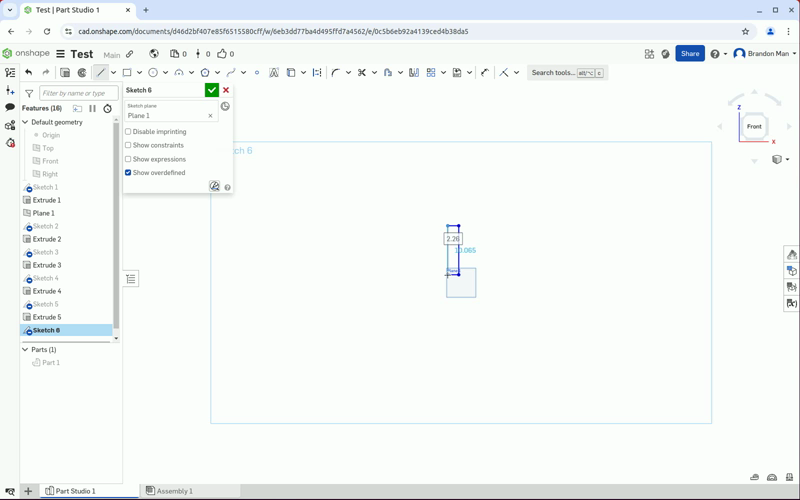
key(esc)
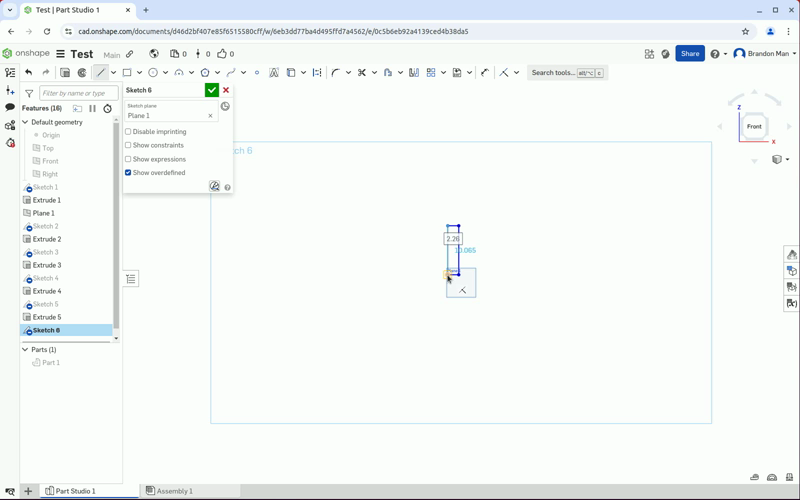
mouse_move(455, 258)
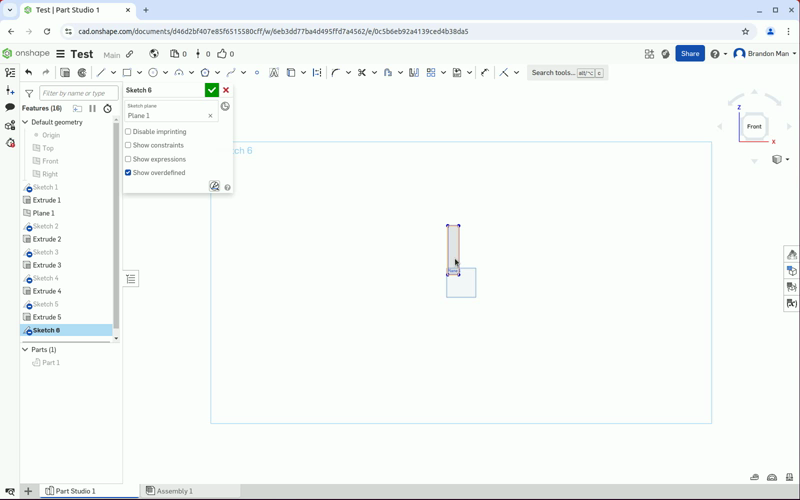
scroll(6)
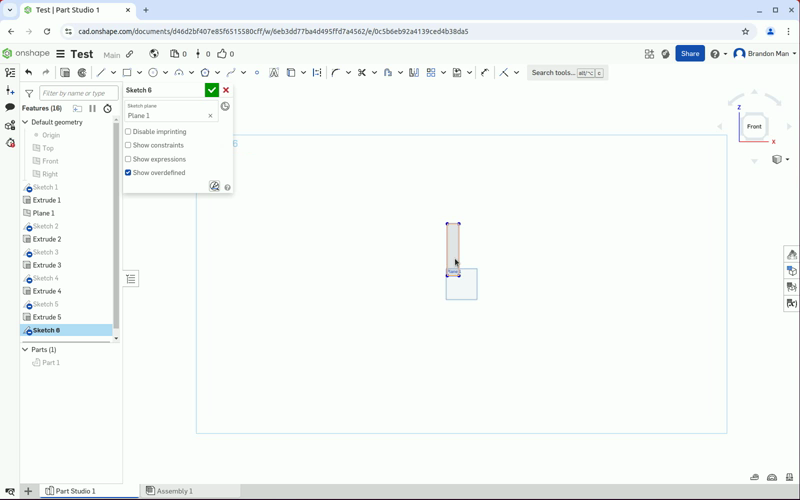
scroll(6)
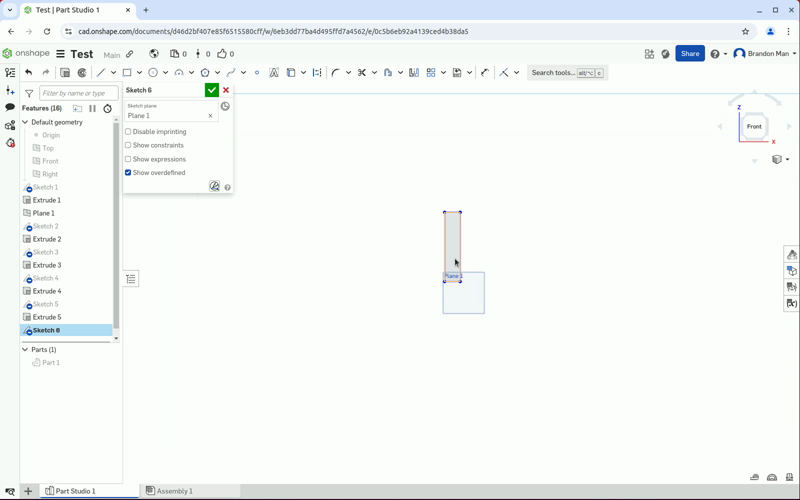
scroll(6)
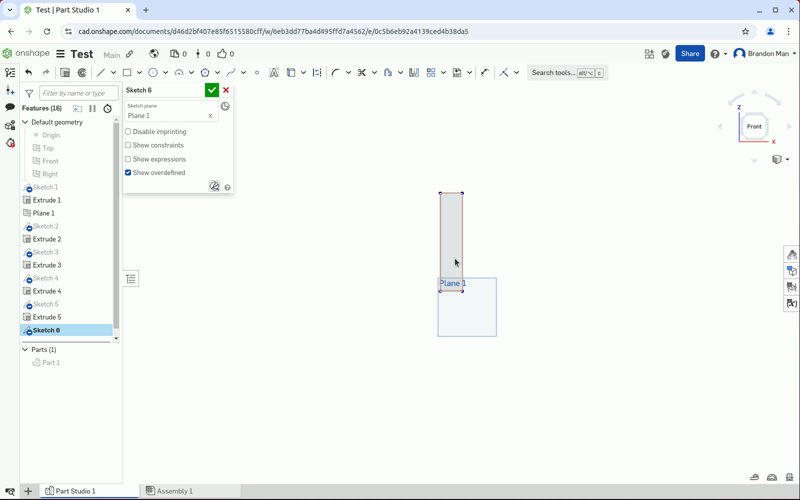
scroll(6)
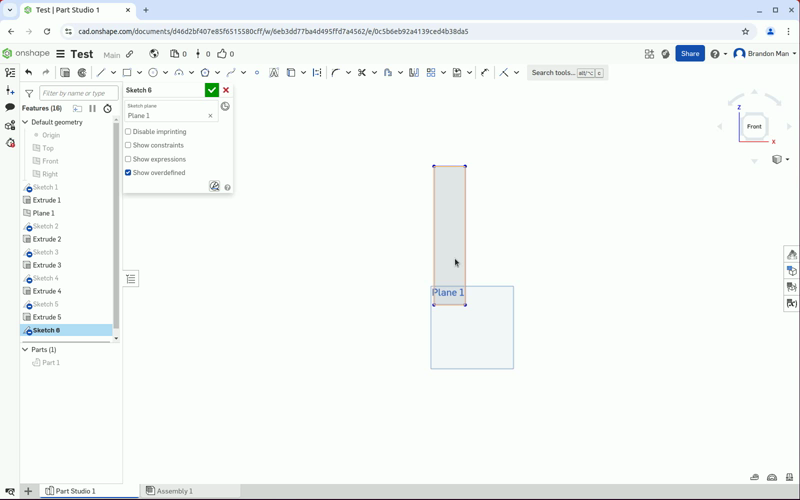
scroll(6)
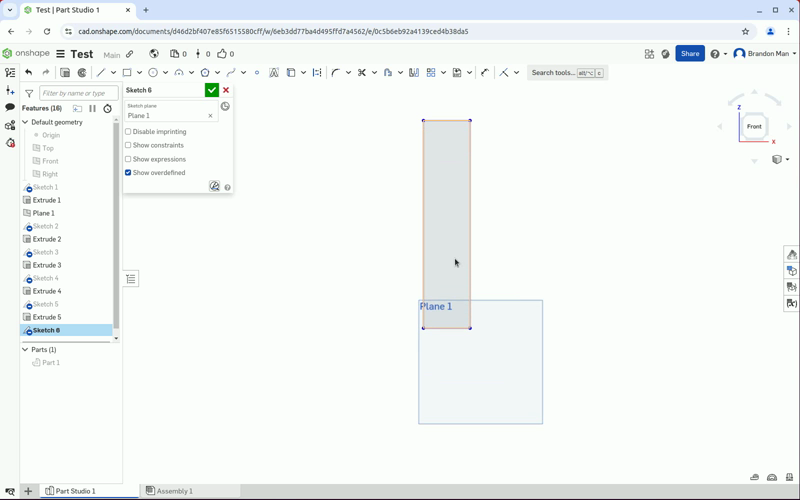
scroll(6)
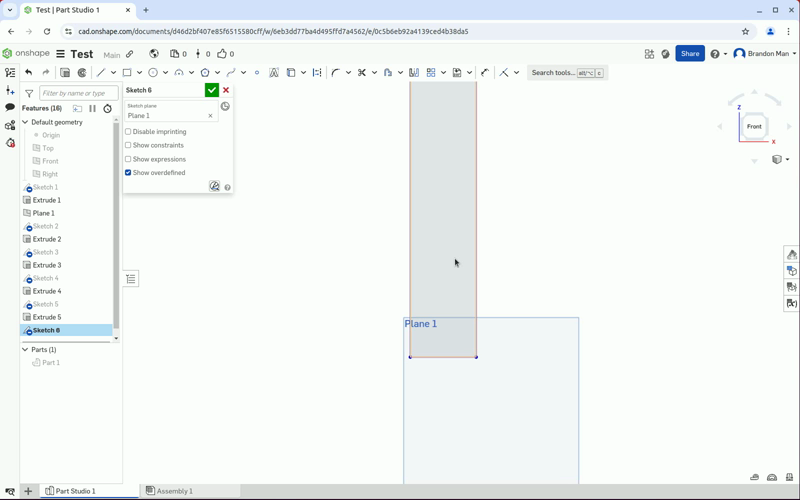
scroll(6)
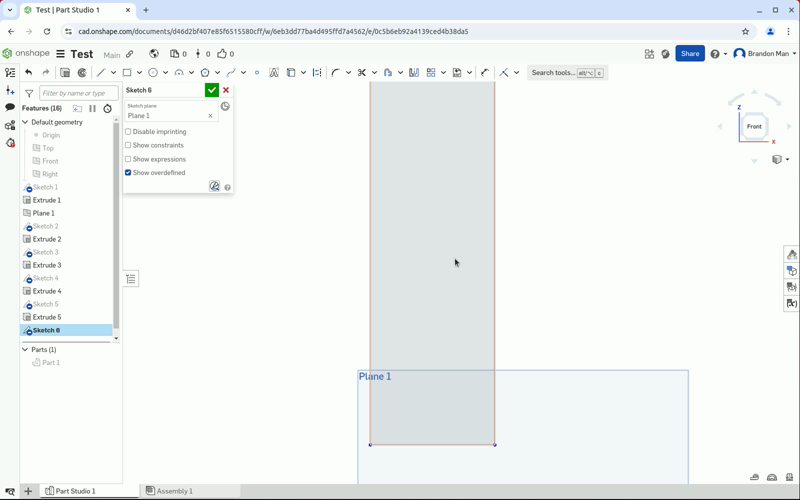
click(455, 258)
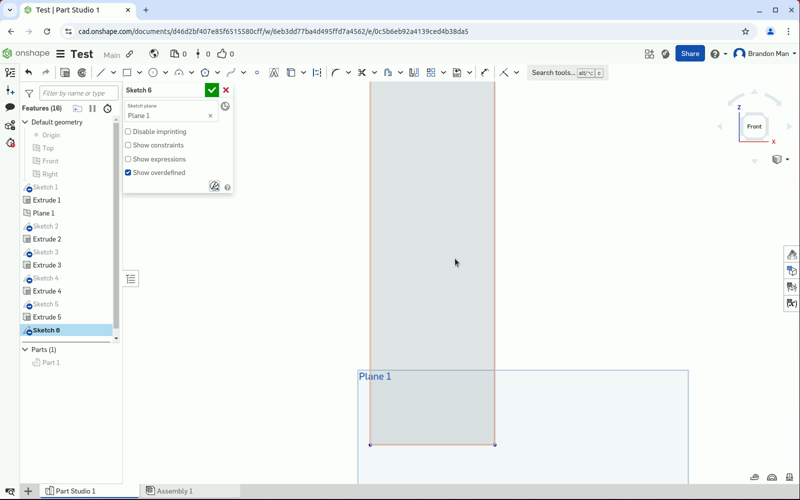
scroll(-6)
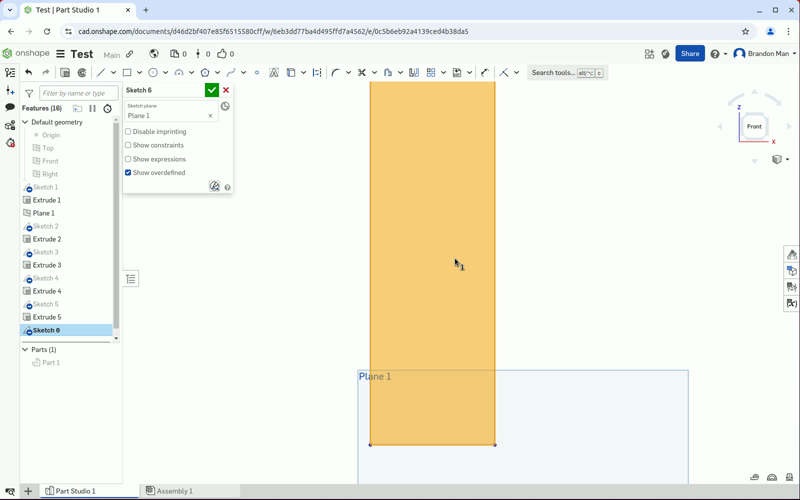
scroll(-6)
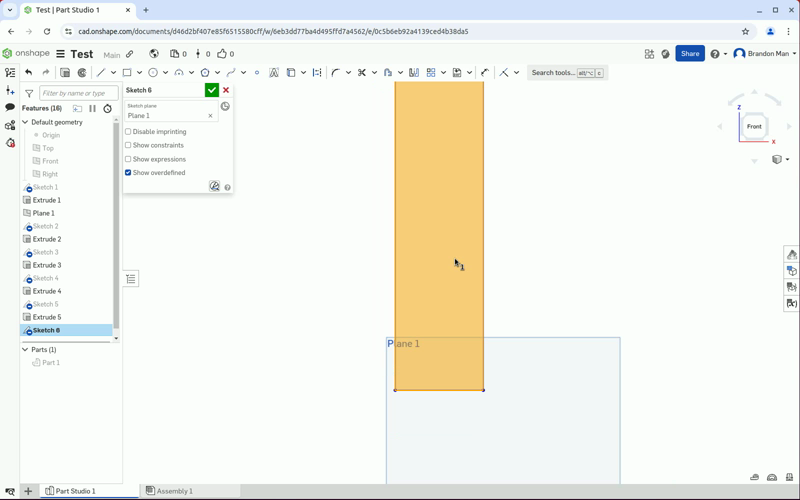
scroll(-6)
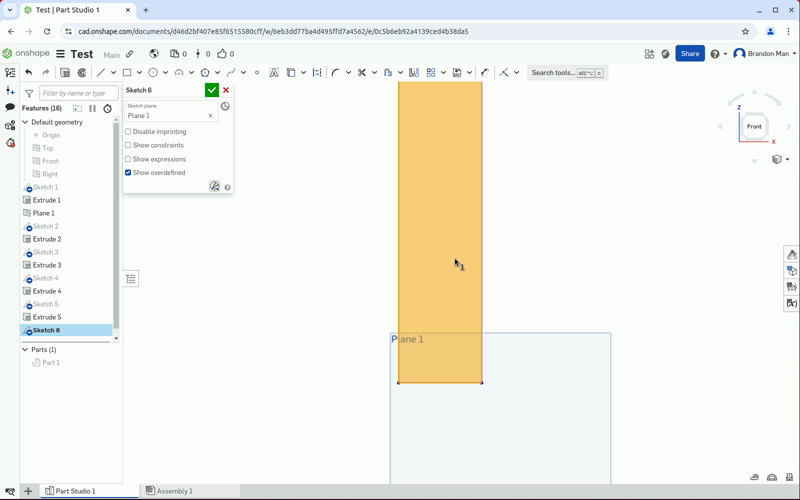
scroll(-6)
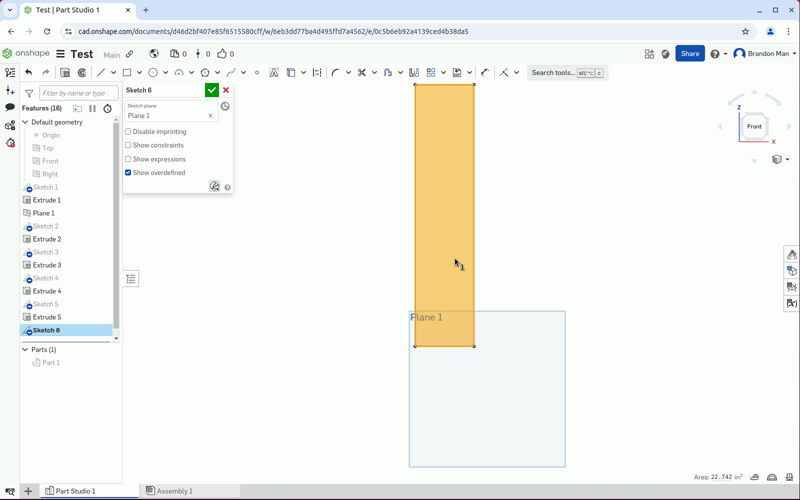
scroll(-6)
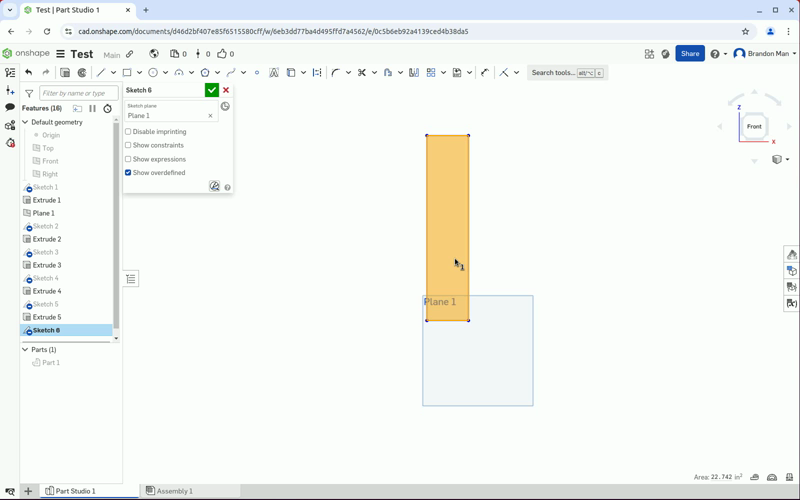
scroll(-6)
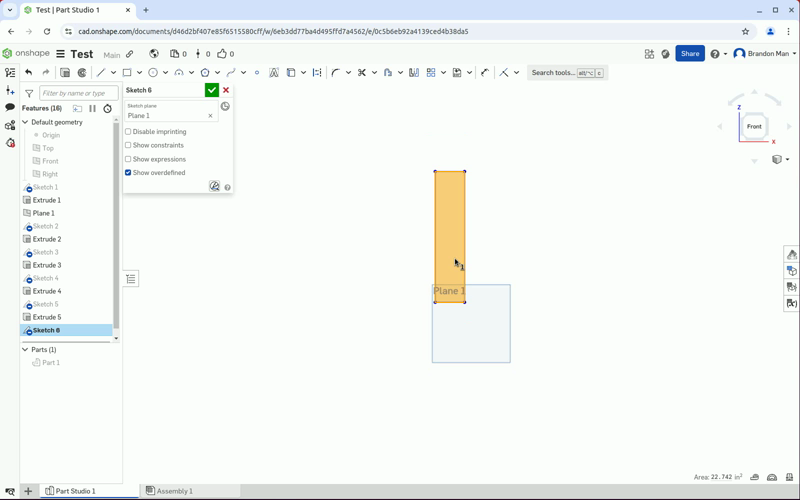
scroll(-6)
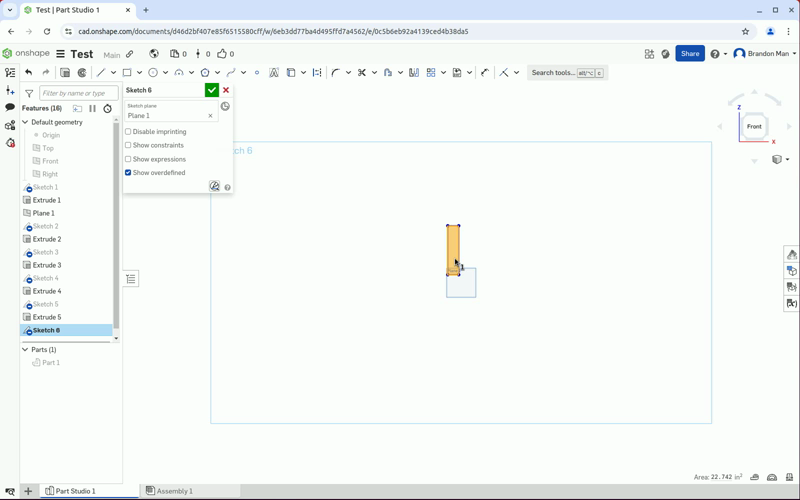
mouse_move(73, 352)
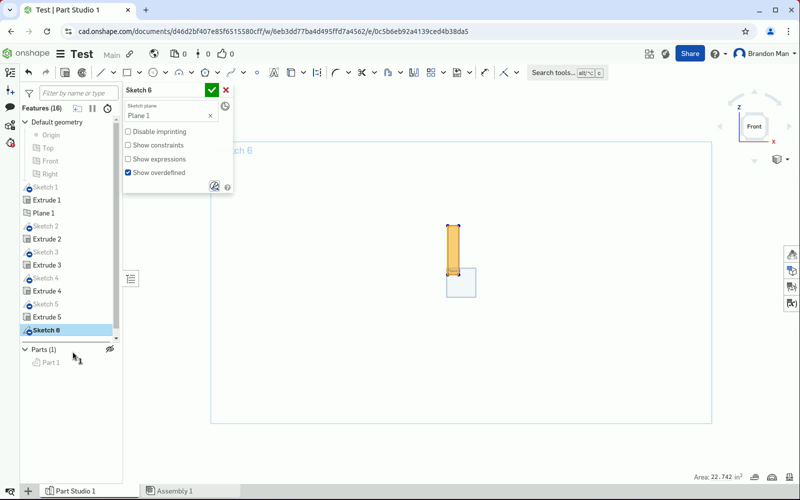
key(shift+y)
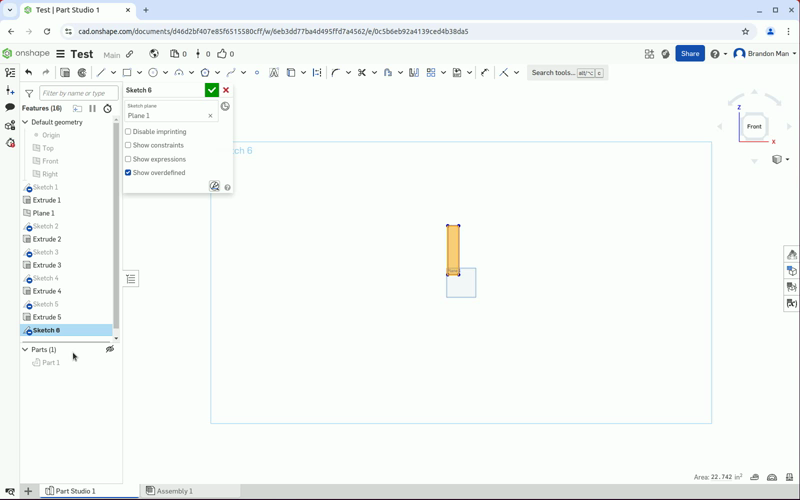
key(shift+e)
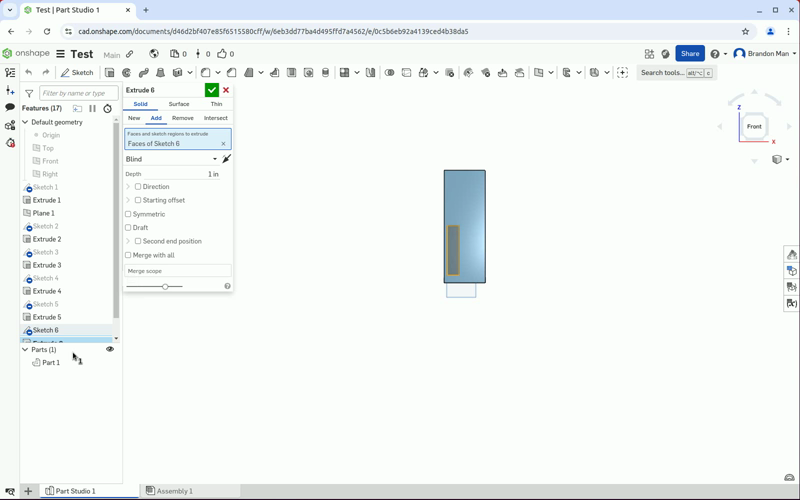
mouse_move(143, 106)
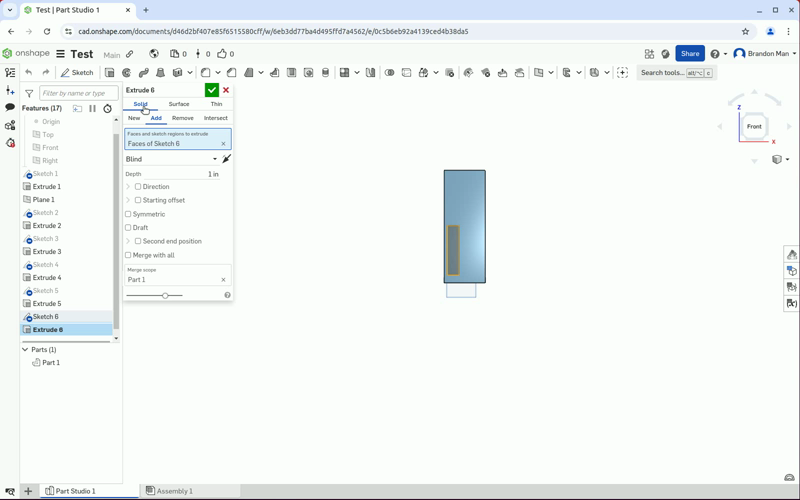
click(143, 106)
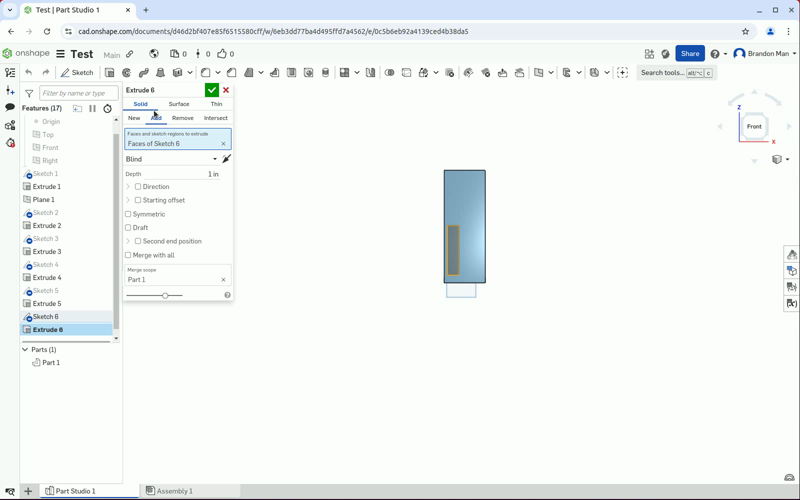
mouse_move(186, 120)
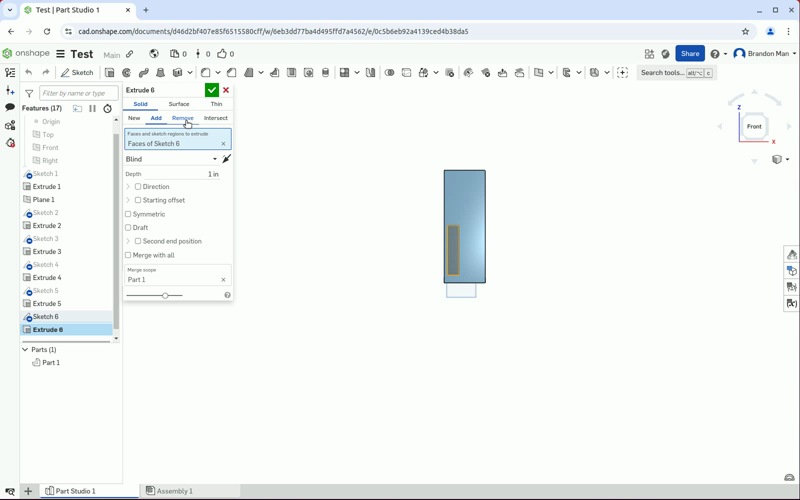
click(186, 120)
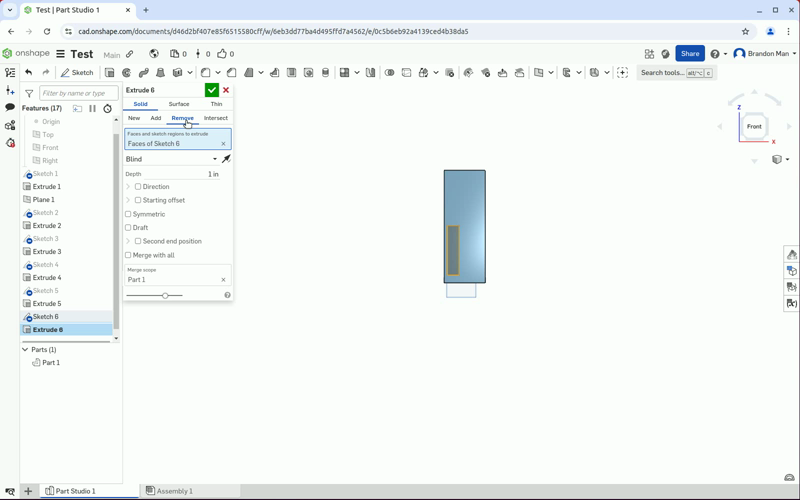
key(tab, 4)
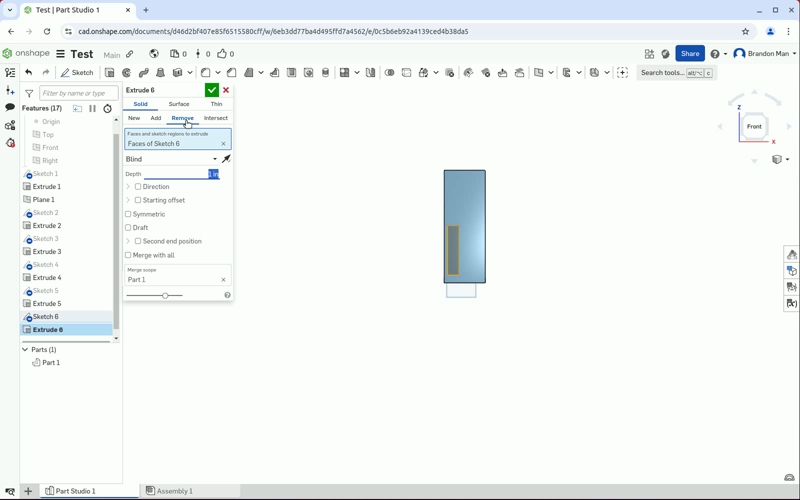
text(0.241)
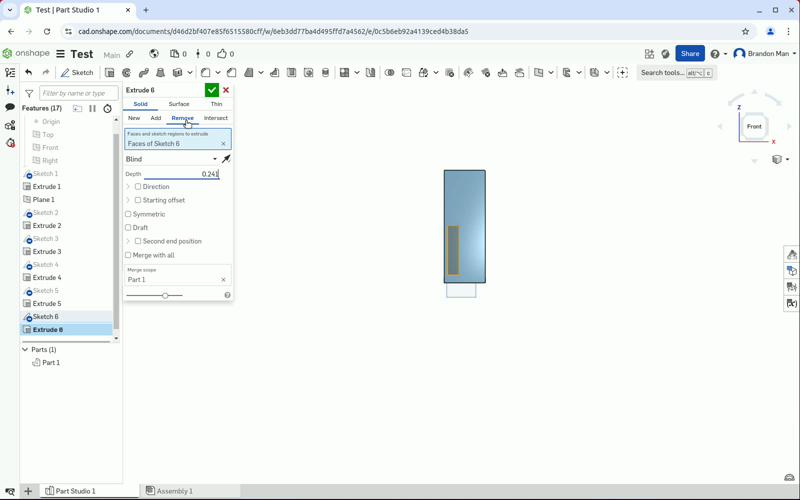
key(tab, 6)
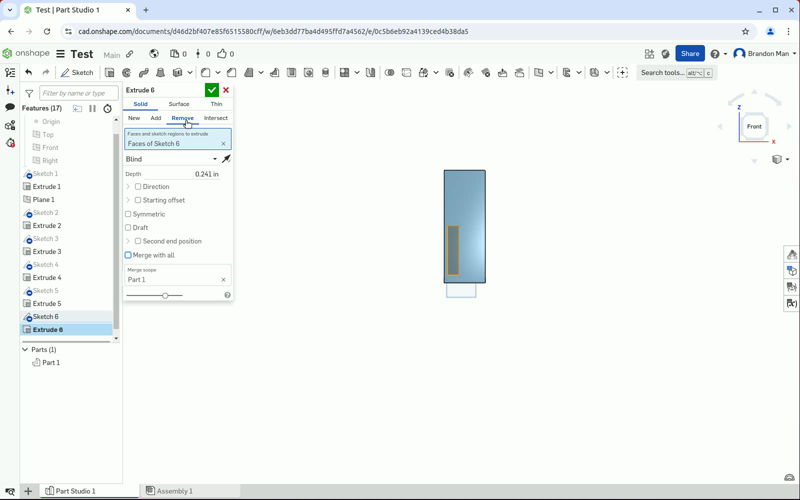
key(space)
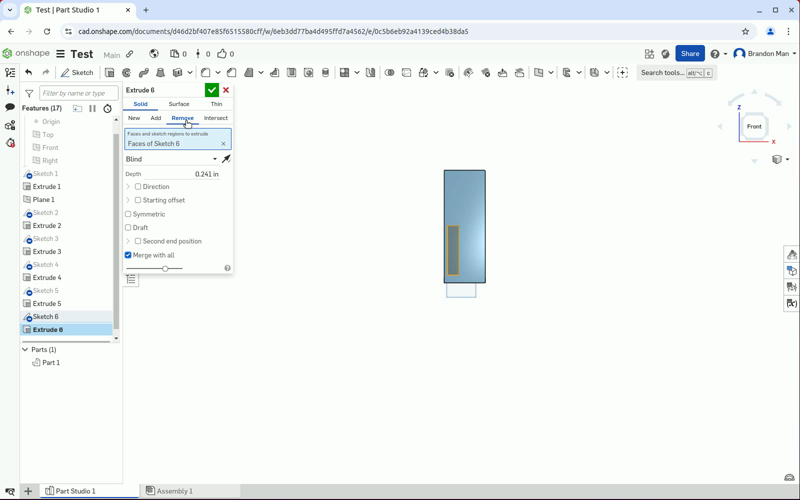
key(enter)
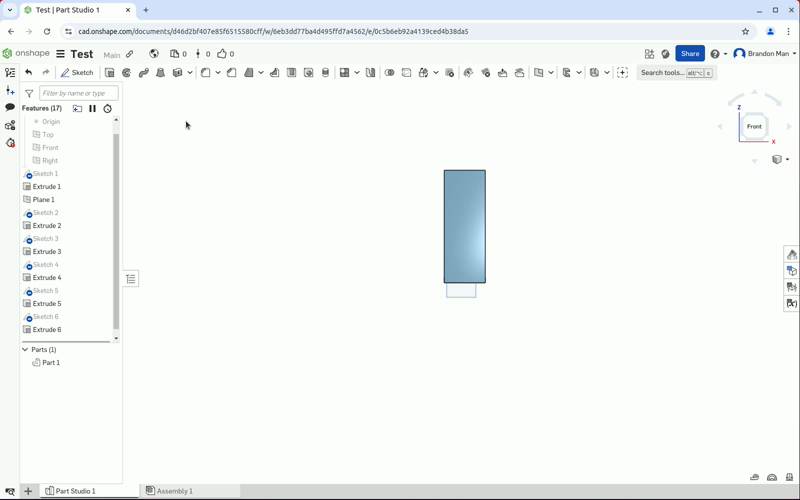
key(shift+h)
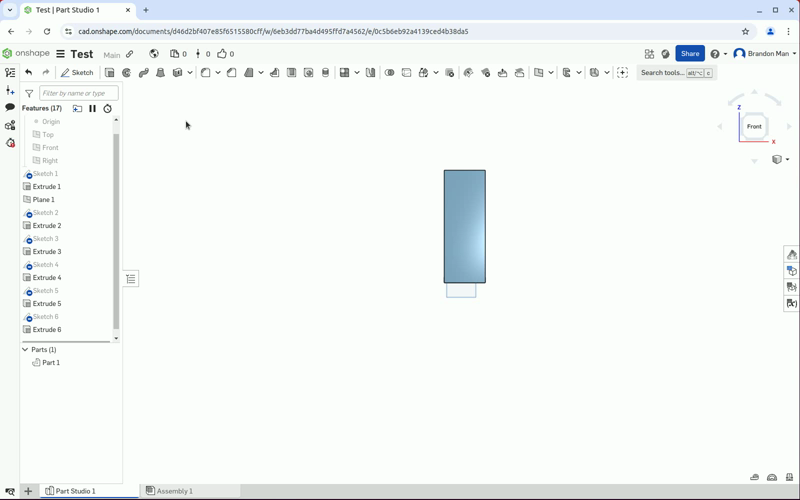
key(shift+h)
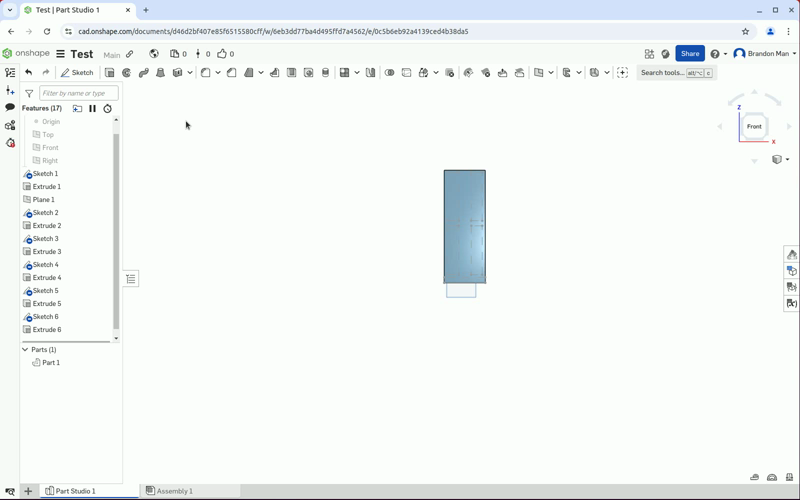
key(shift+7)
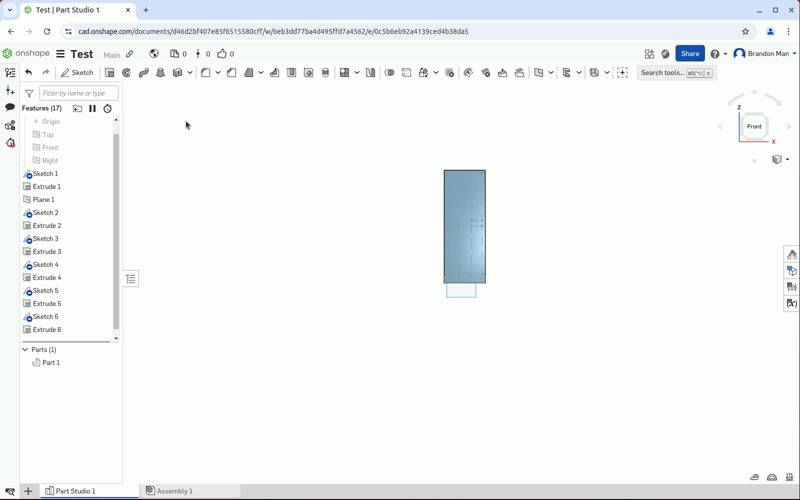
key(left, 2)
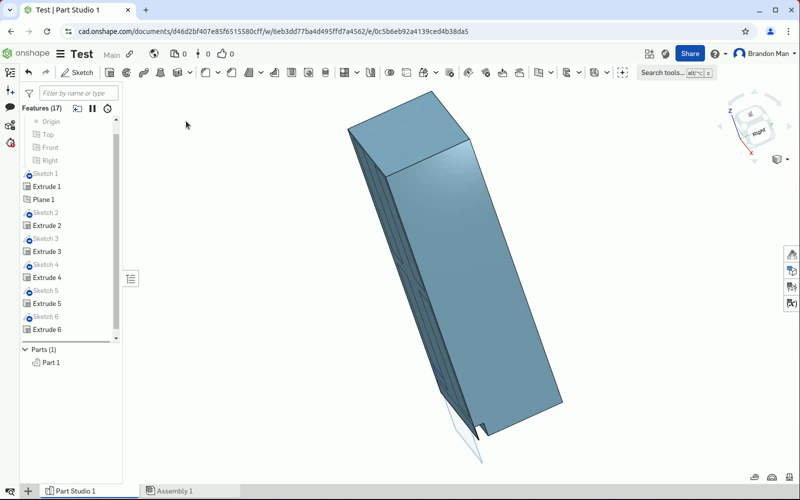
key(down, 2)
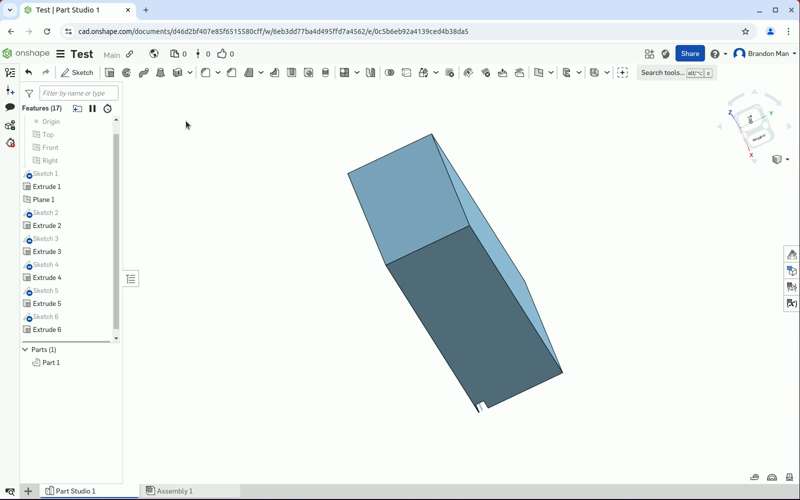
key(up, 2)
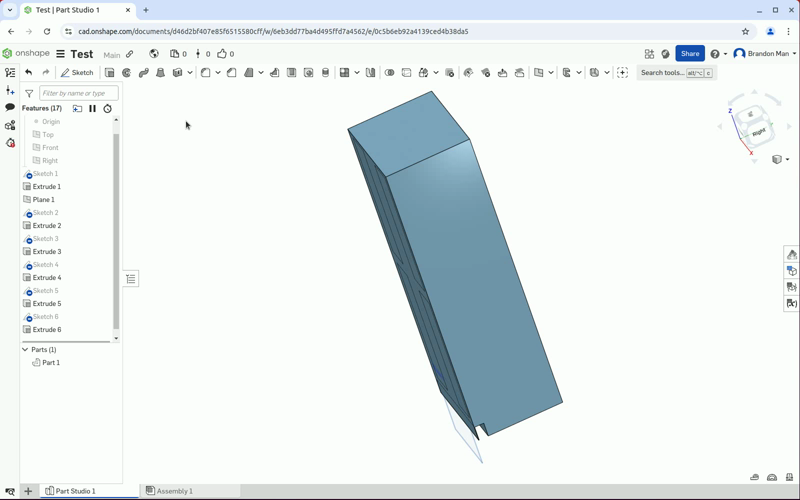
key(right, 2)
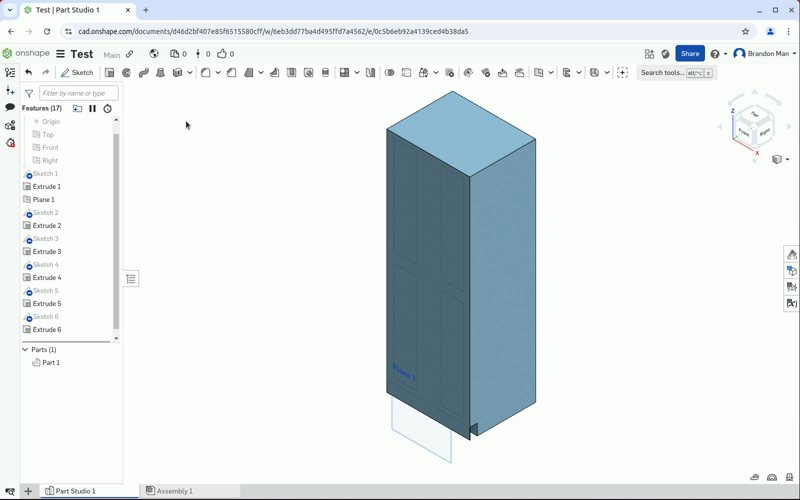
mouse_move(69, 176)
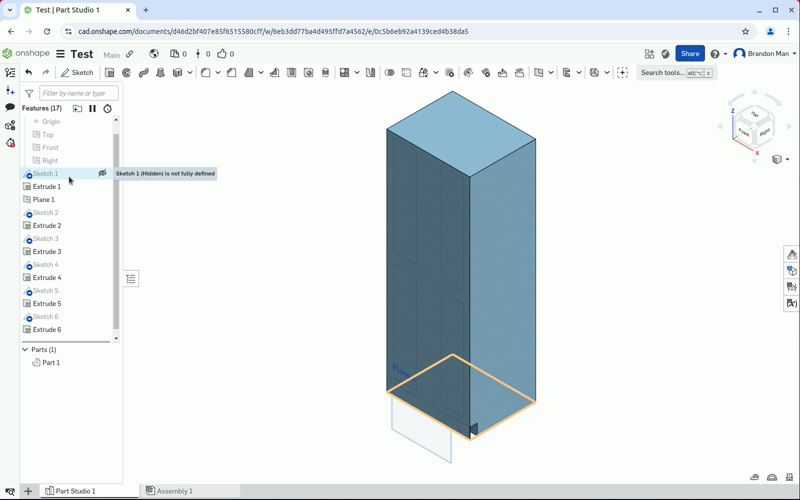
click(69, 176)